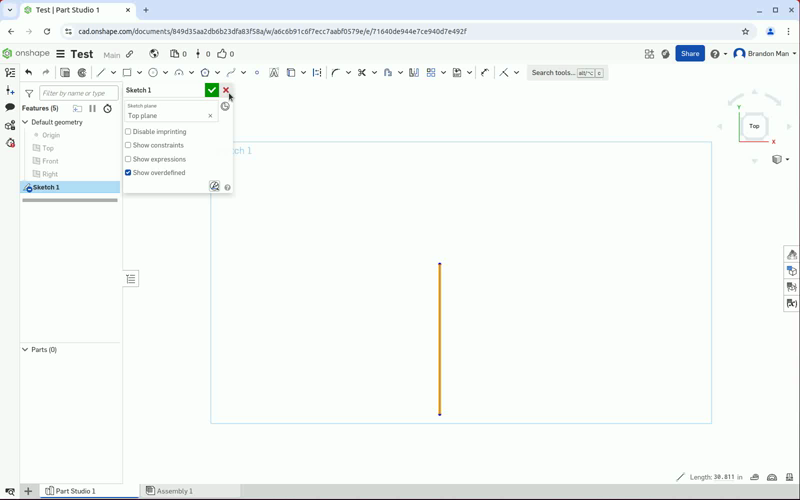
key(shift+h)
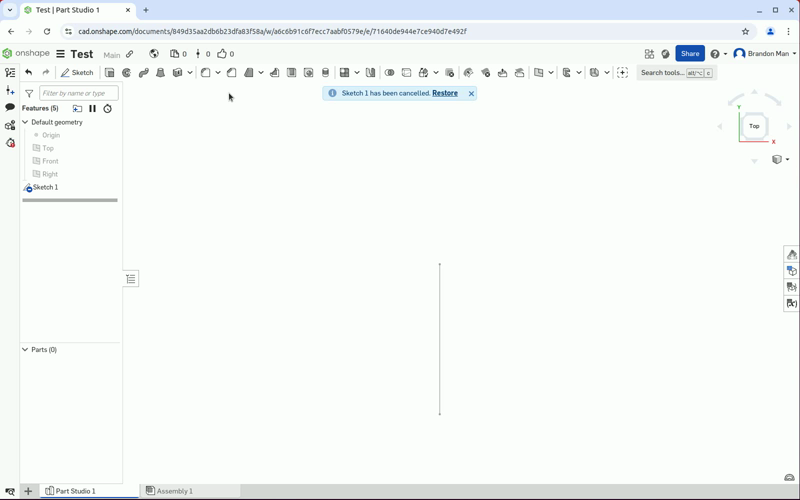
mouse_move(73, 352)
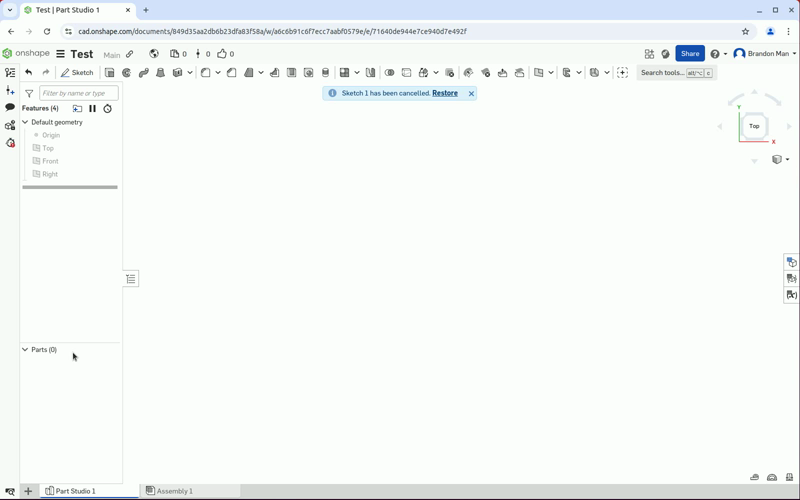
key(y)
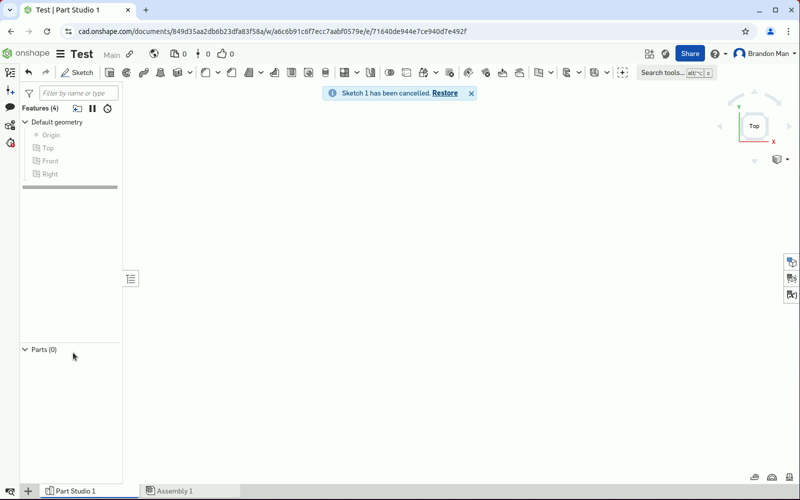
key(shift+p)
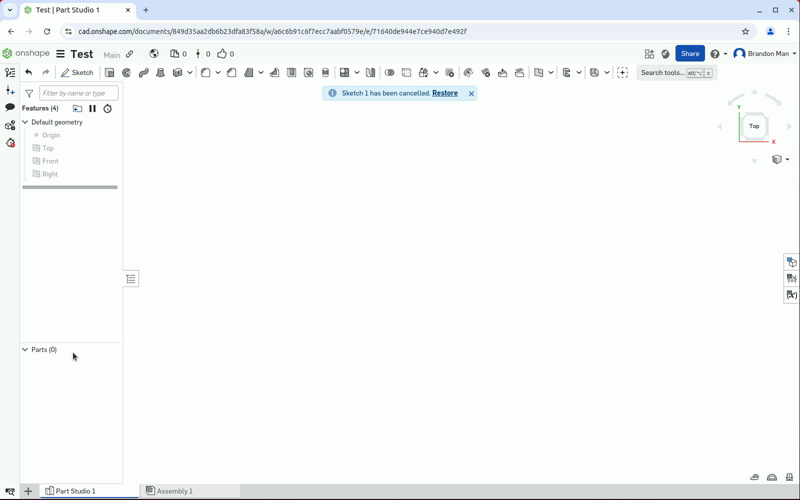
key(space)
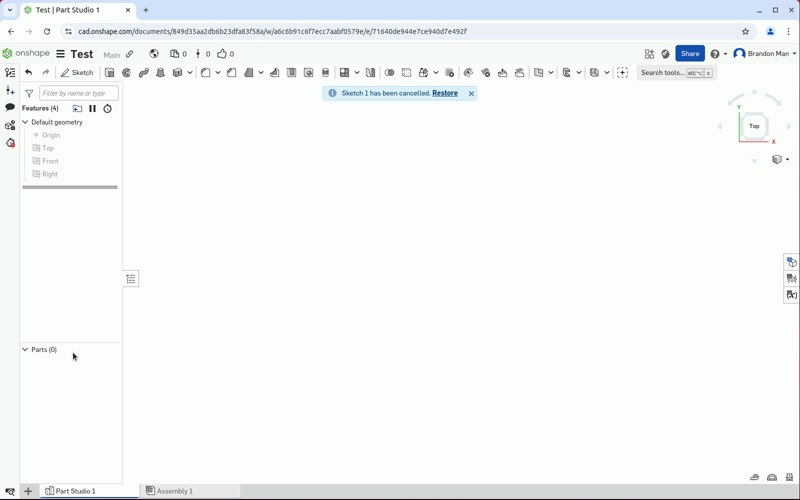
key_down(shift)
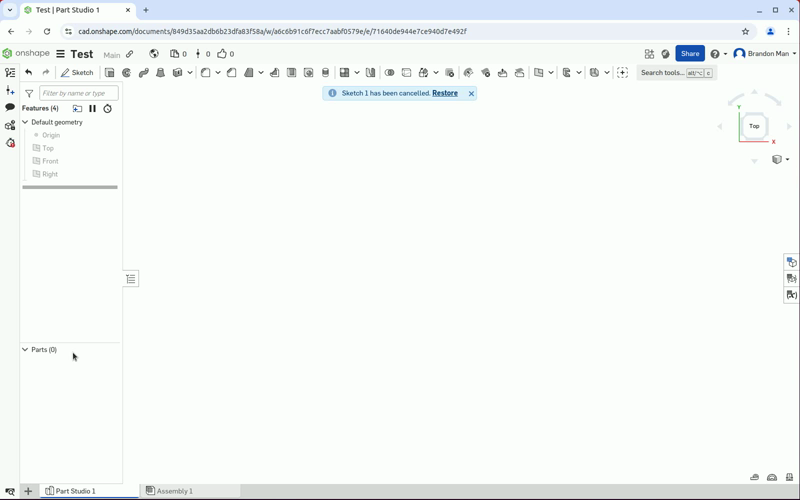
key(up)
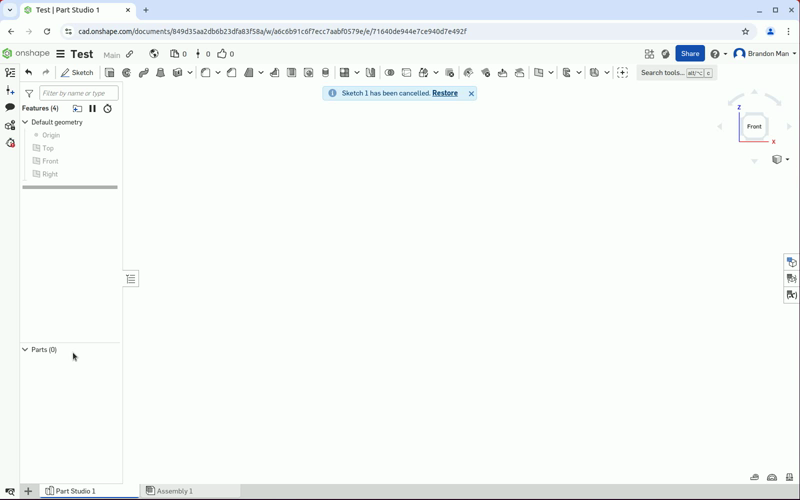
key_up(shift)
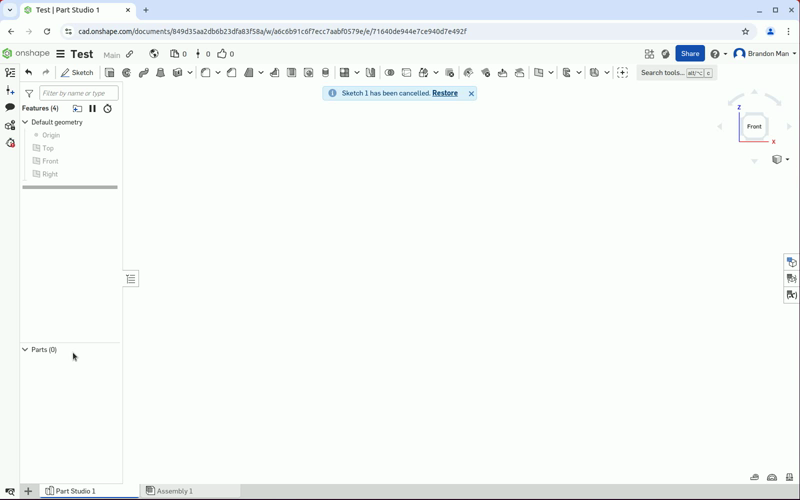
mouse_move(73, 352)
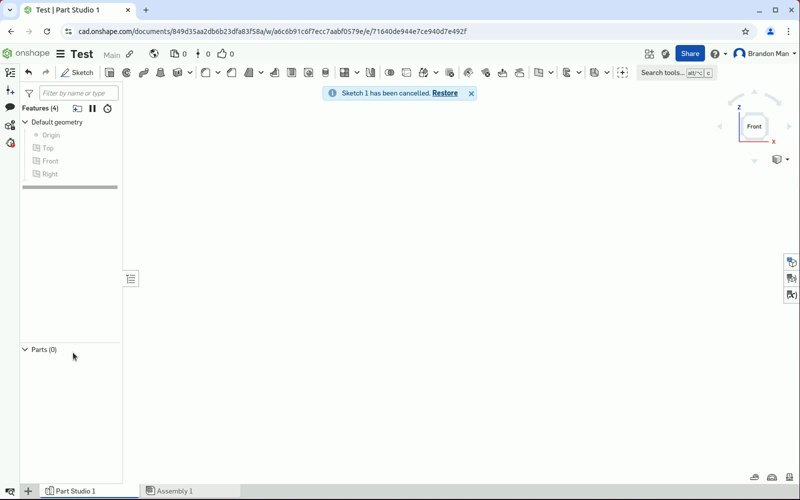
key(shift+y)
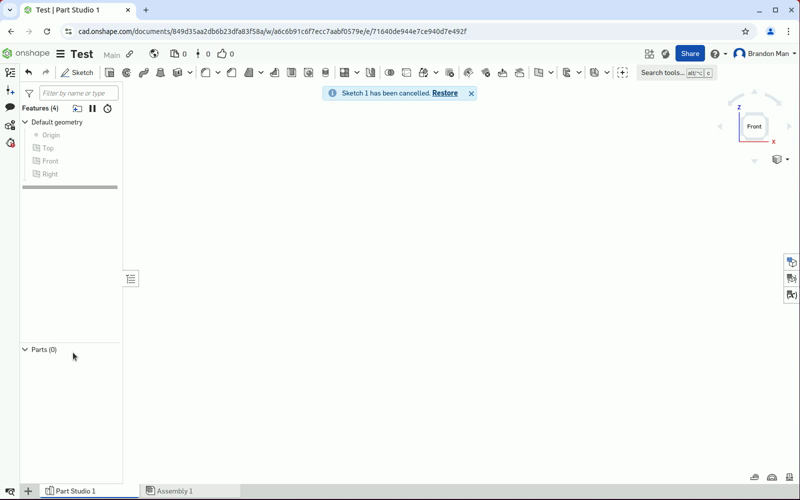
key(shift+s)
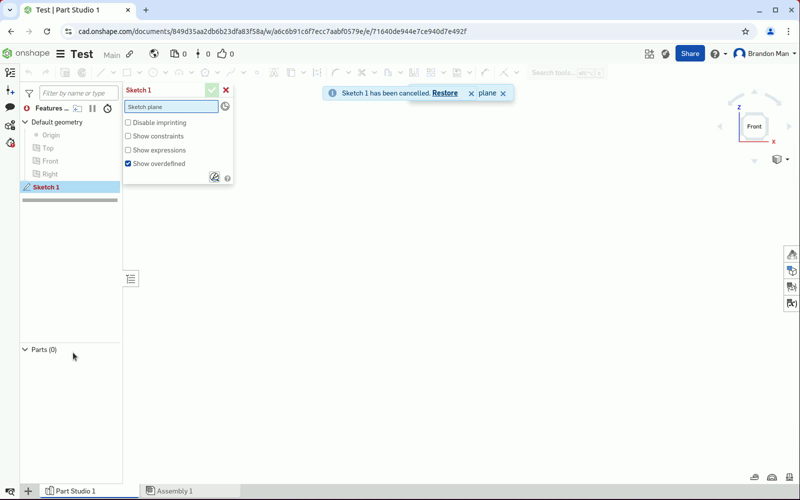
mouse_move(73, 163)
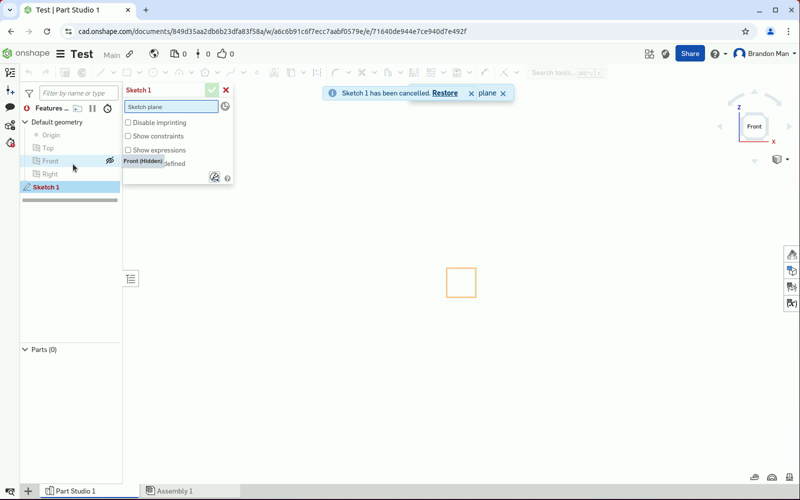
click(73, 163)
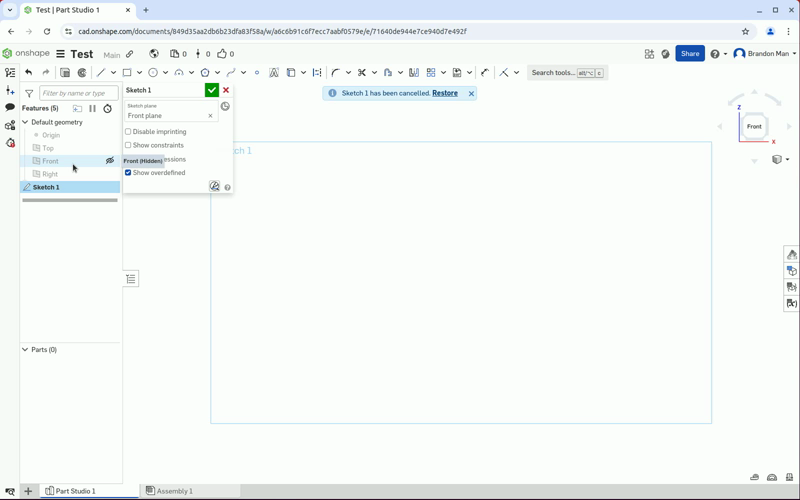
mouse_move(73, 352)
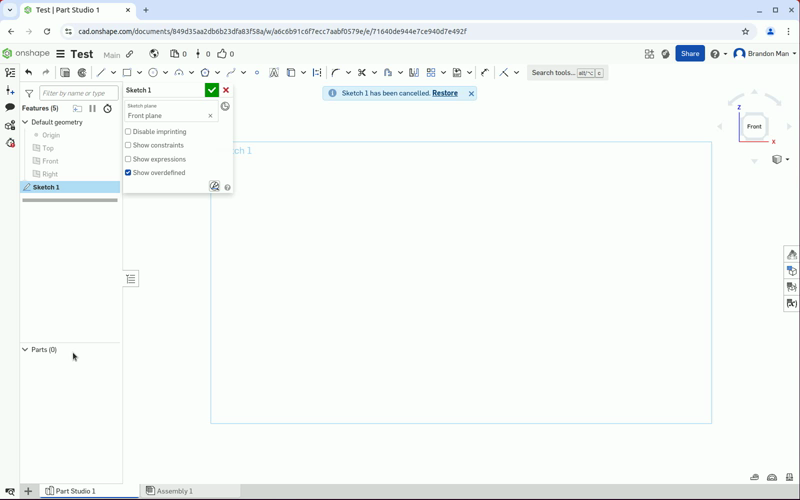
key(y)
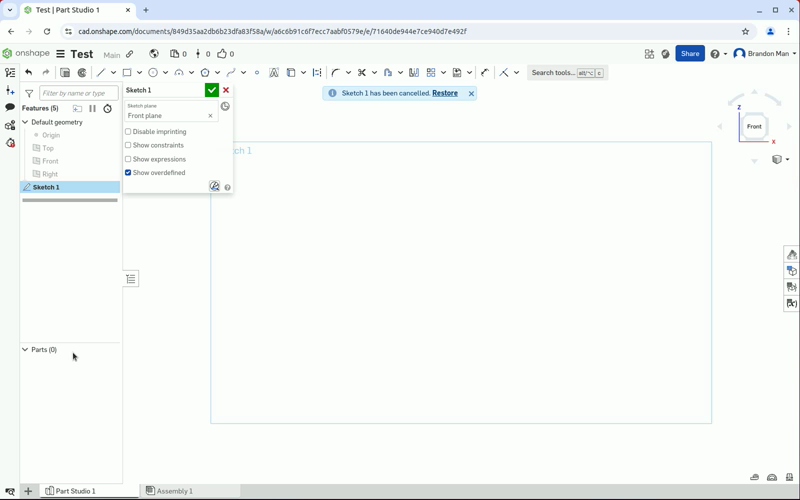
key(l)
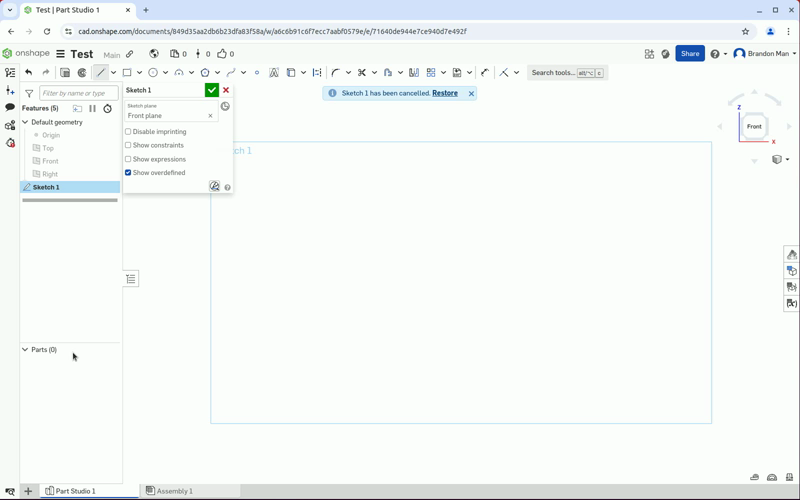
key_down(shift)
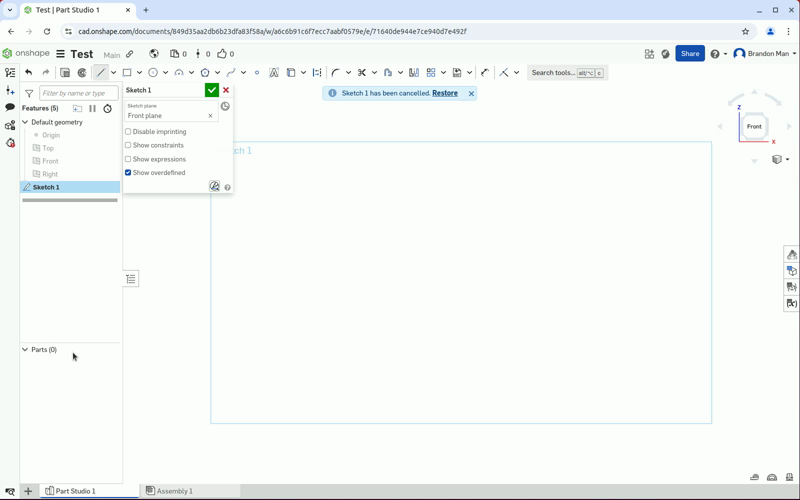
mouse_move(446, 226)
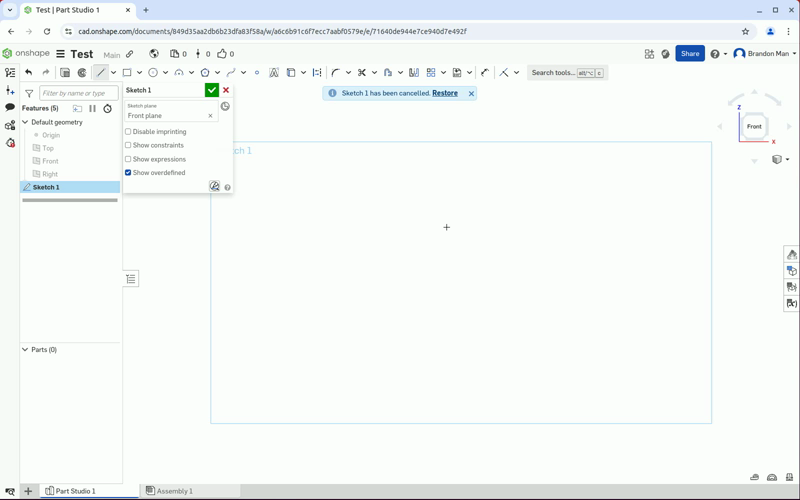
click(446, 226)
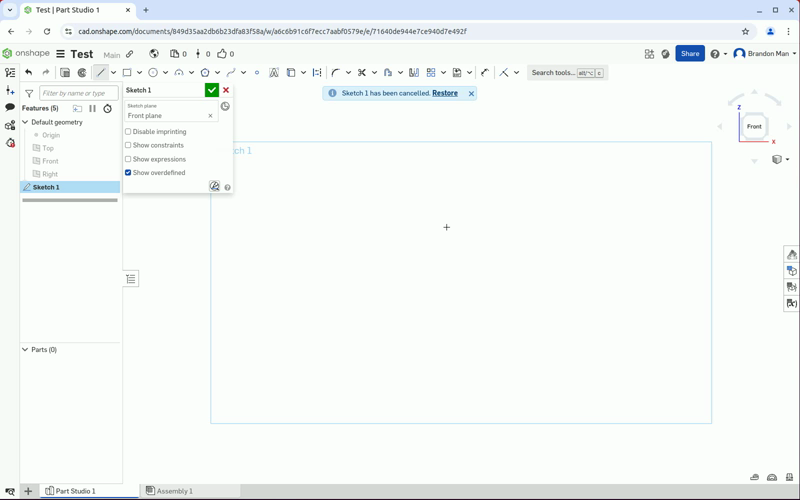
key_up(shift)
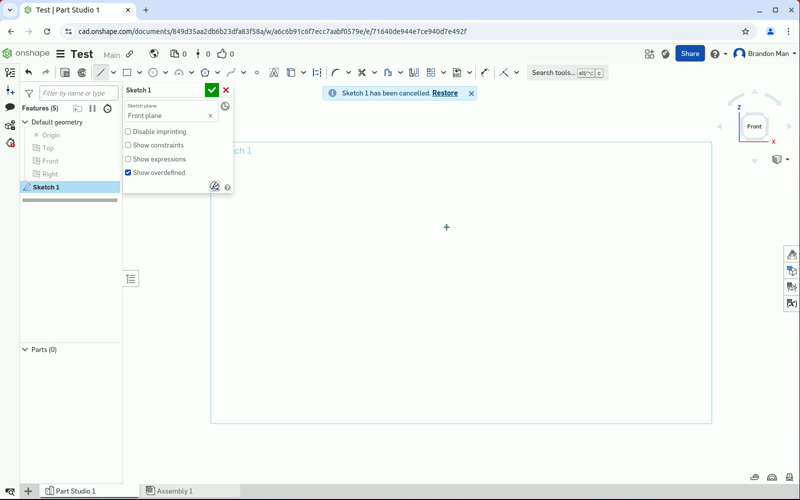
key_down(shift)
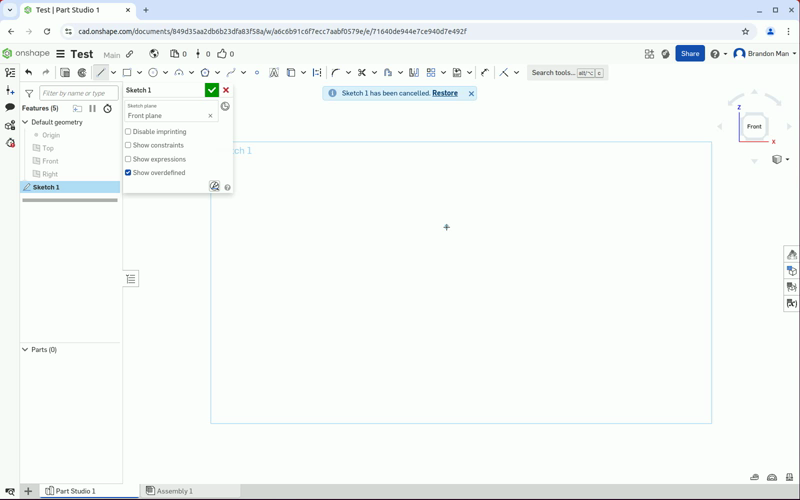
mouse_move(476, 226)
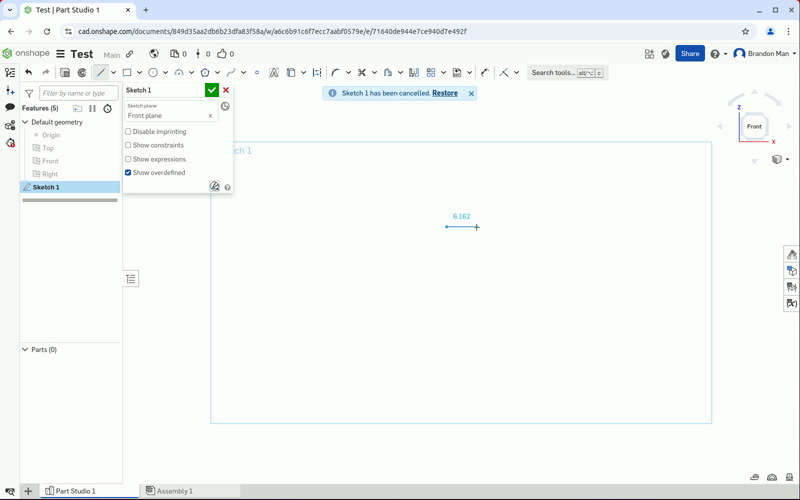
mouse_move(452, 282)
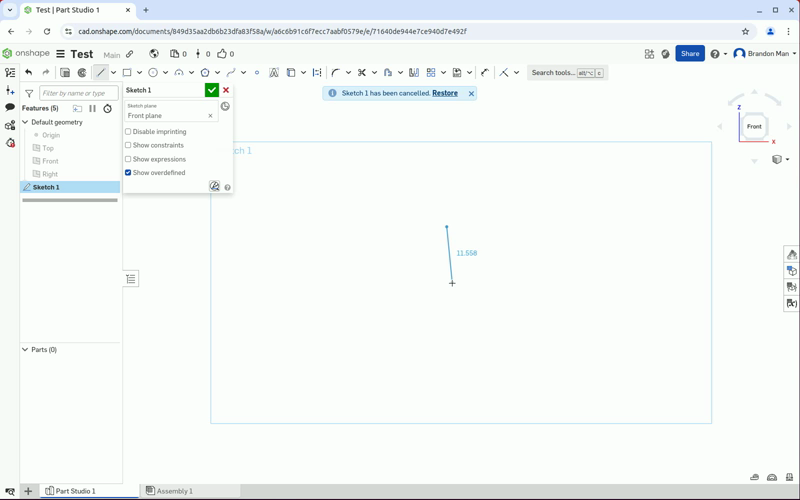
click(452, 282)
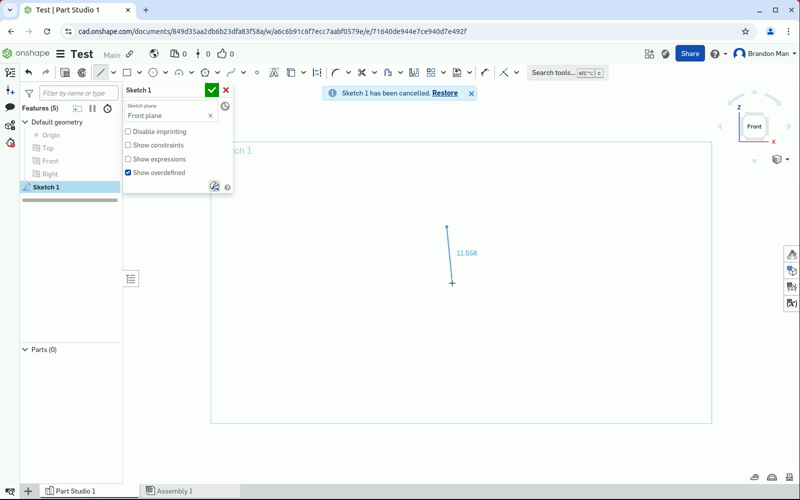
key_up(shift)
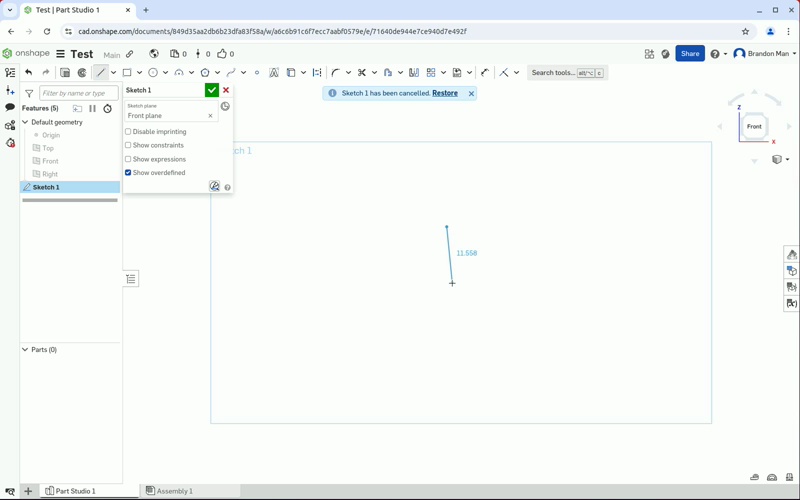
key(esc)
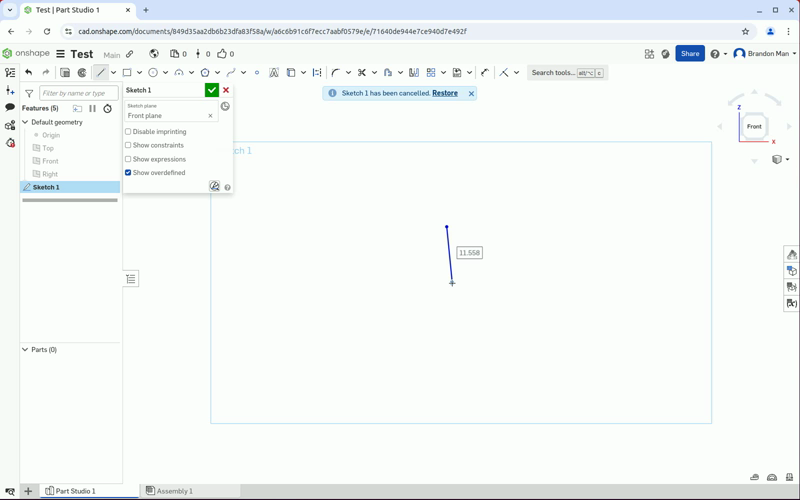
key(a)
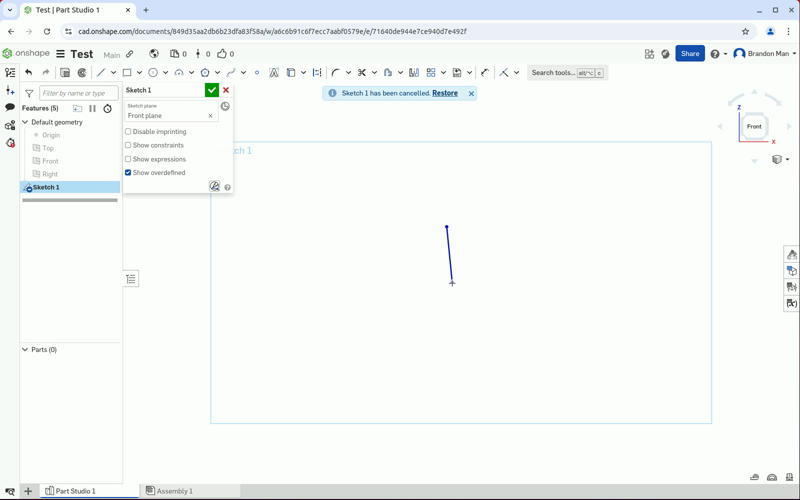
mouse_move(452, 282)
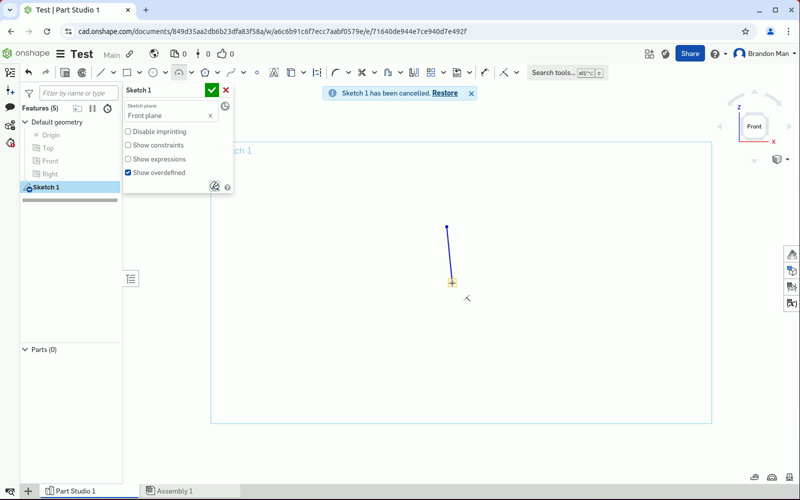
click(452, 282)
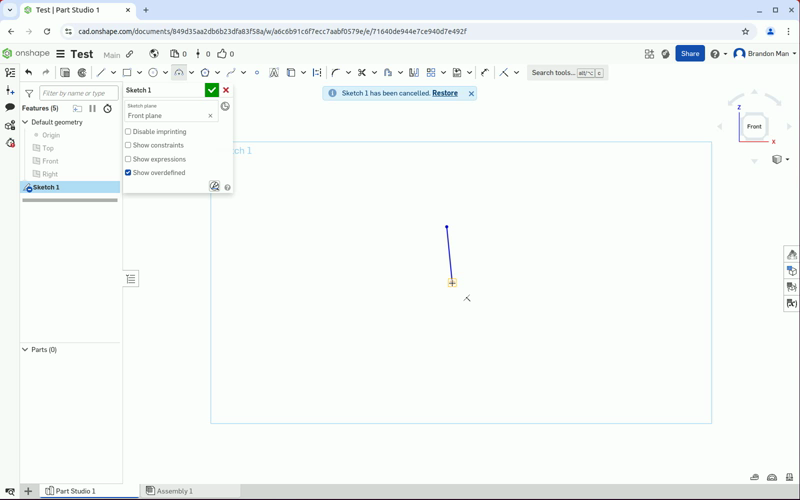
key_down(shift)
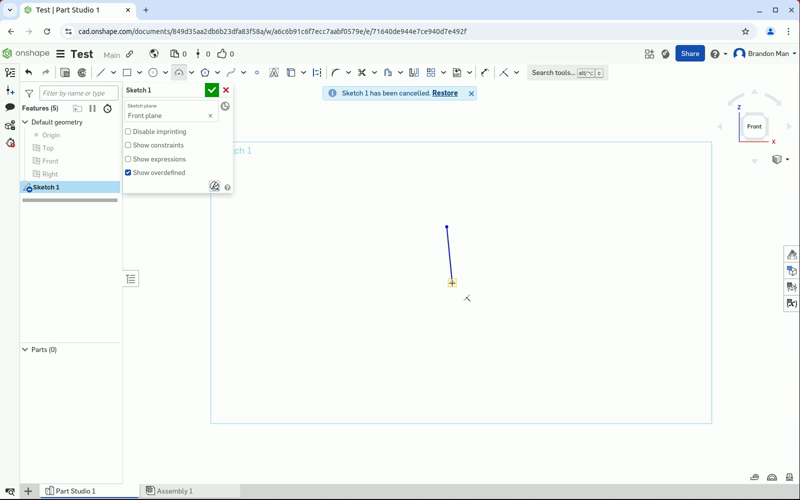
mouse_move(461, 291)
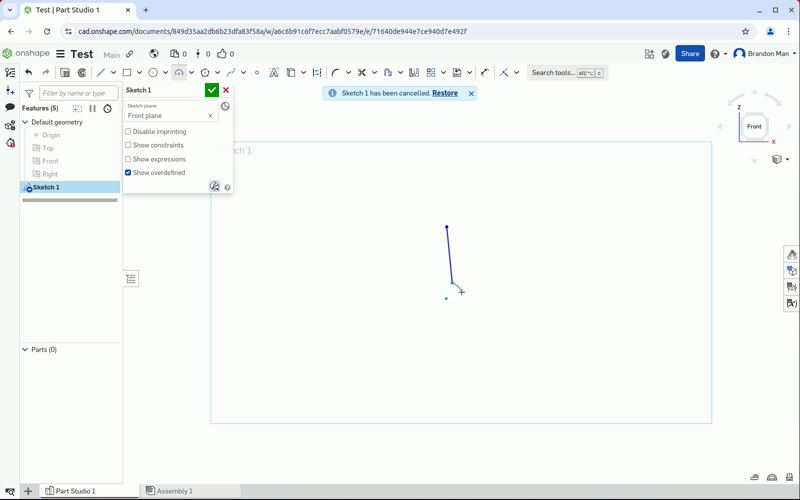
click(461, 291)
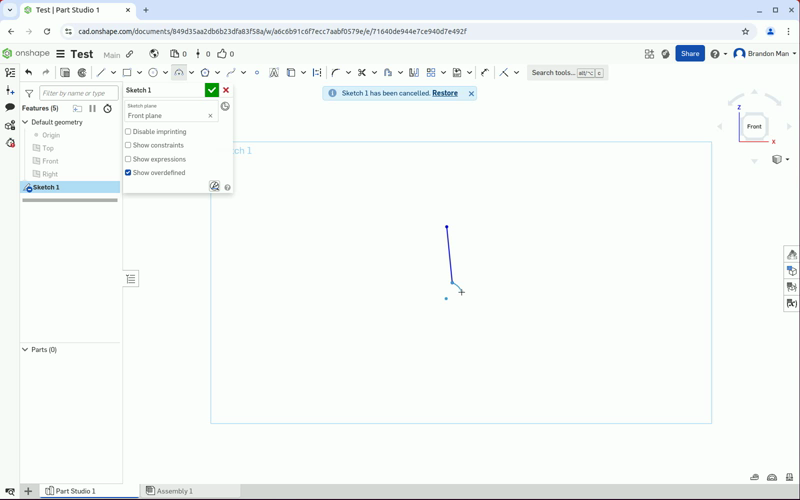
mouse_move(467, 276)
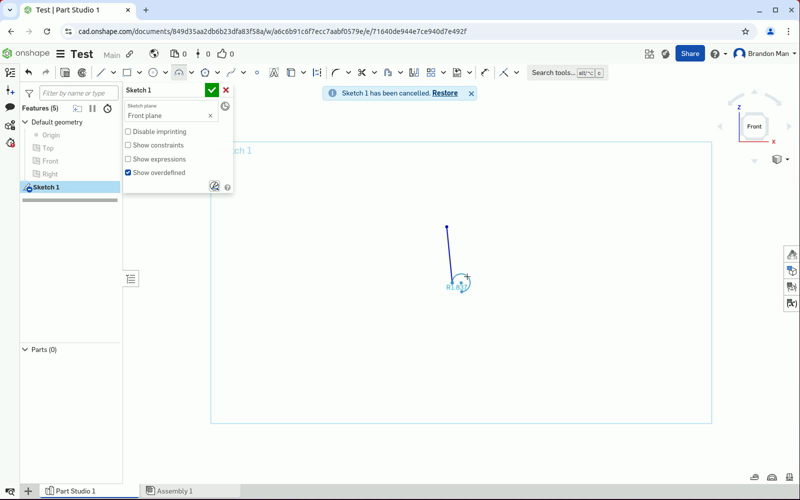
click(467, 276)
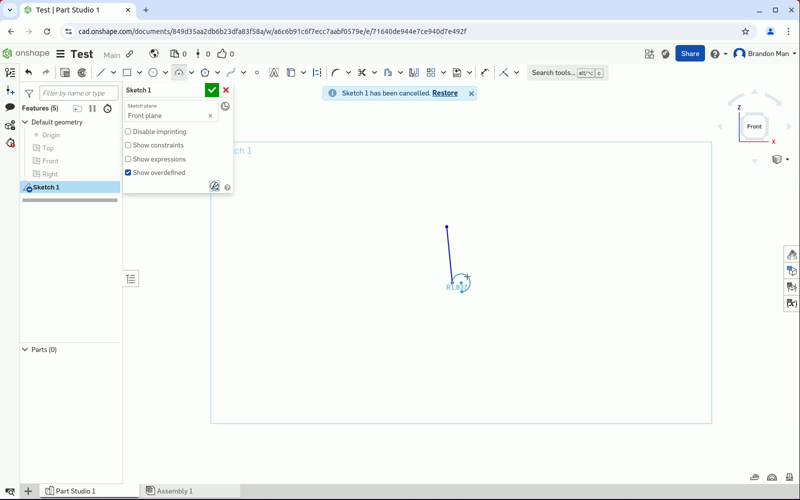
key_up(shift)
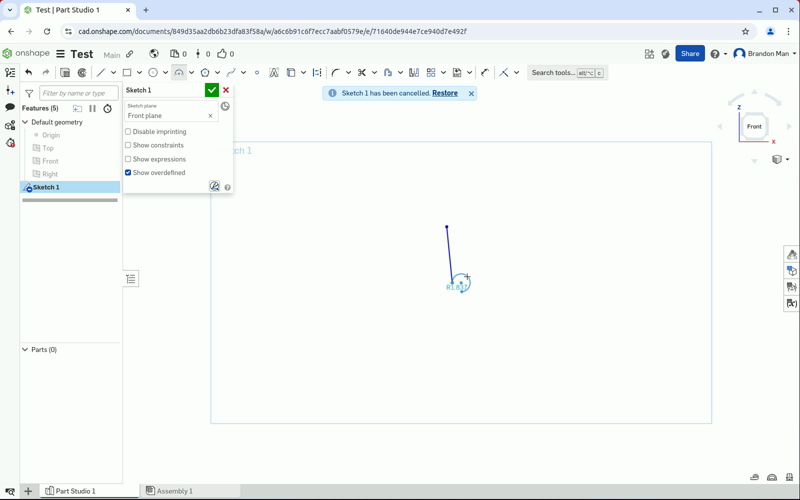
key(esc)
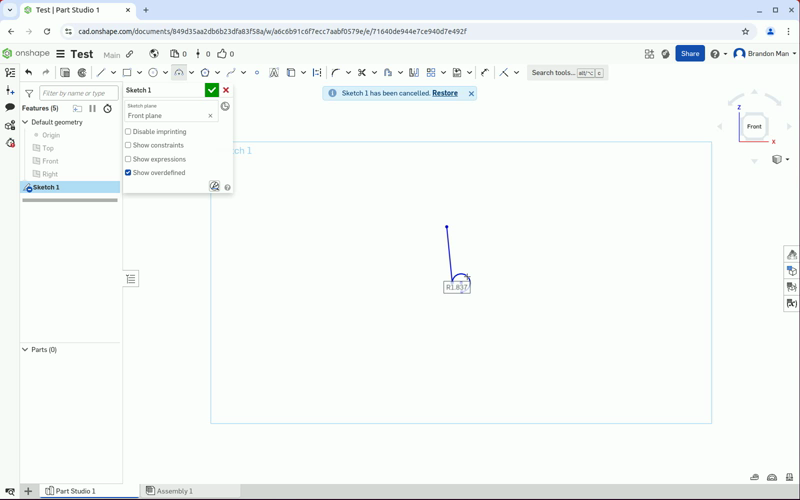
key(l)
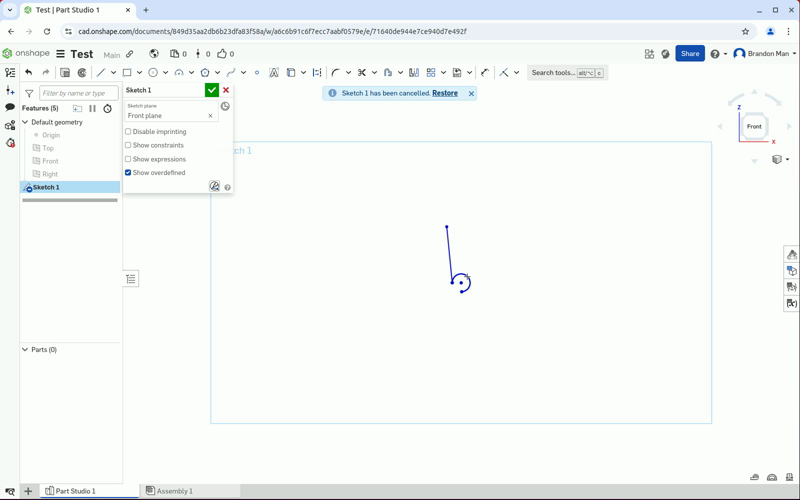
mouse_move(461, 291)
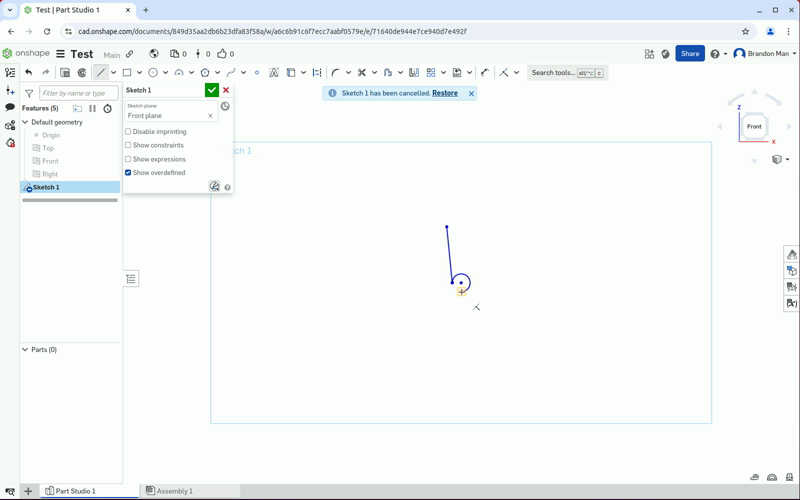
click(461, 291)
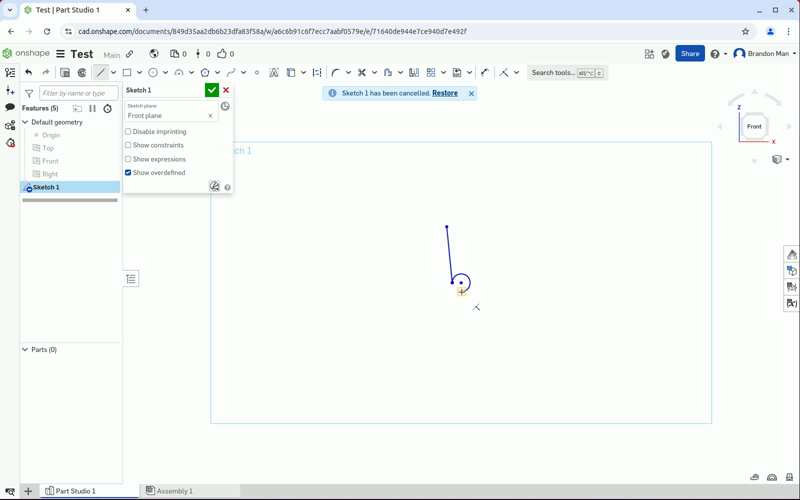
key_down(shift)
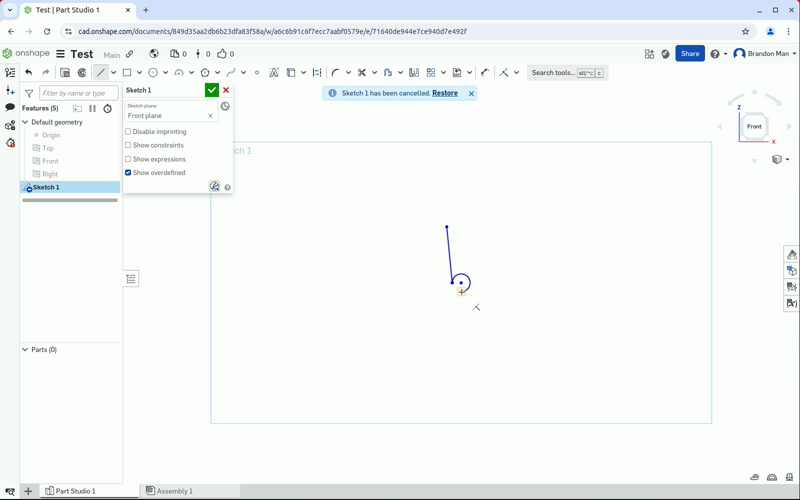
mouse_move(491, 291)
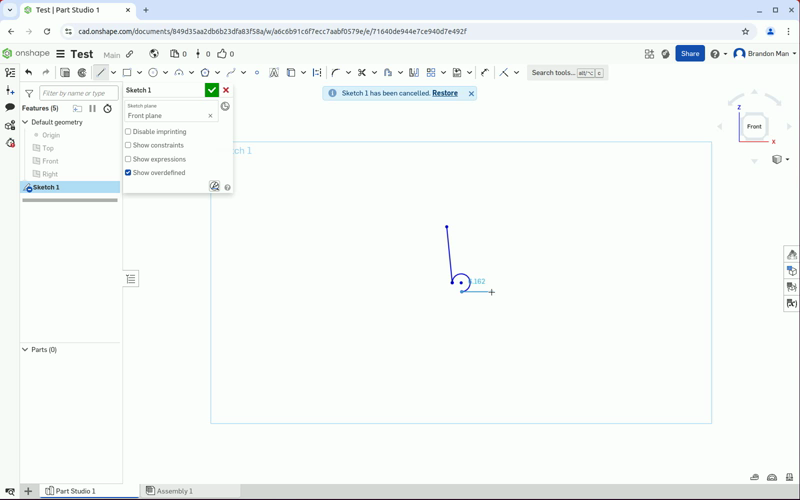
mouse_move(502, 290)
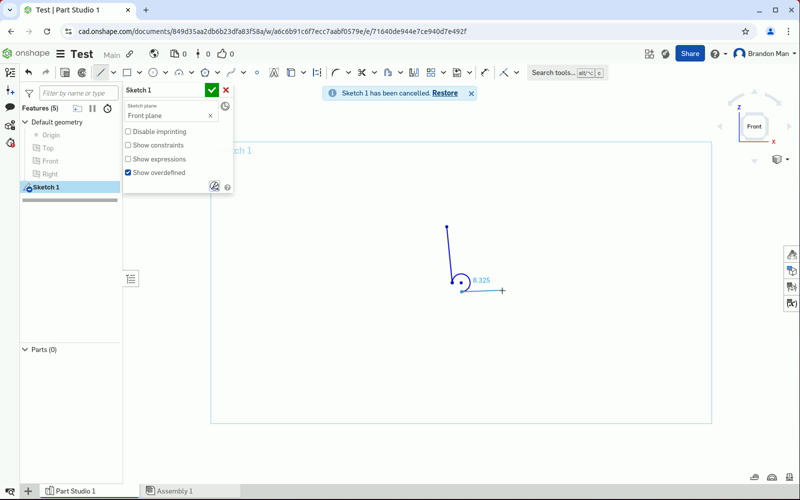
click(502, 290)
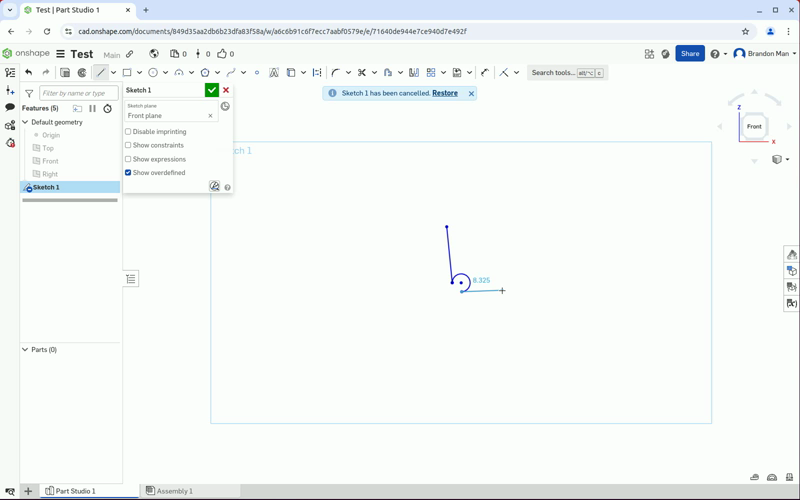
key_up(shift)
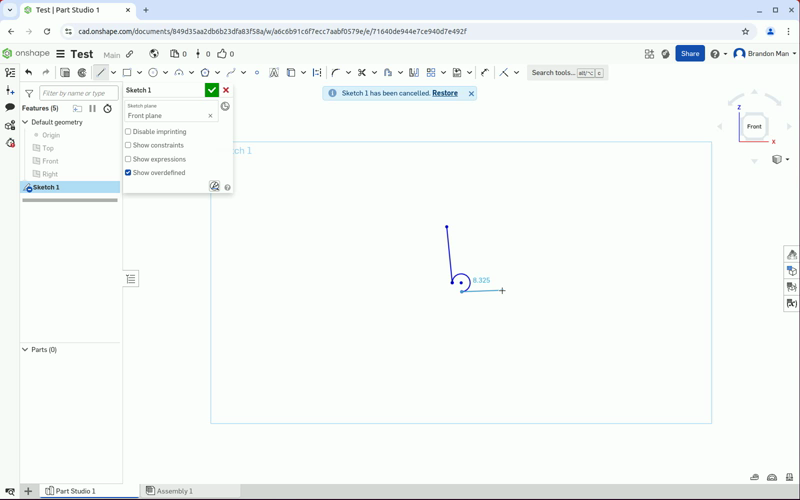
key(esc)
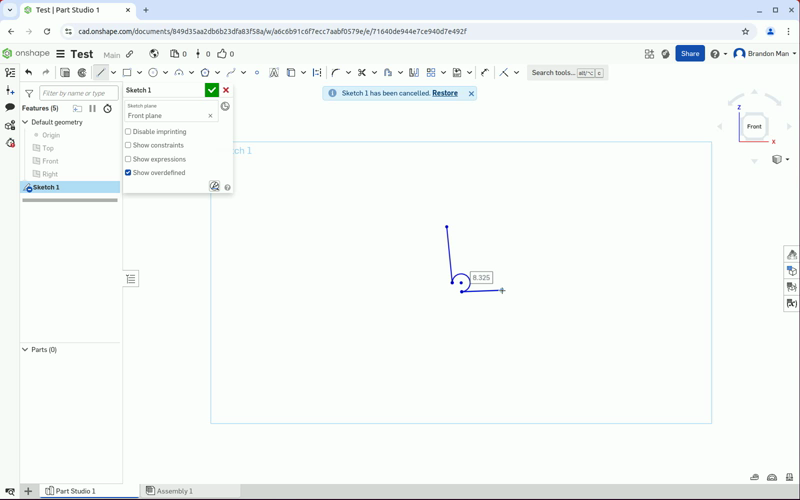
key(a)
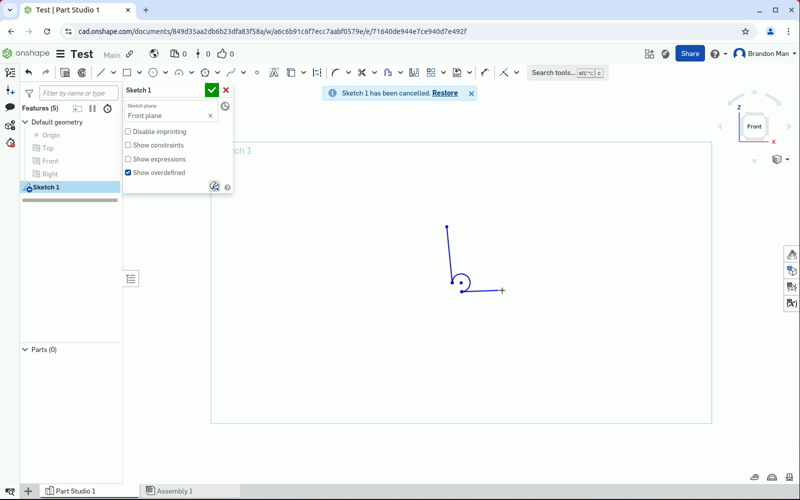
mouse_move(502, 290)
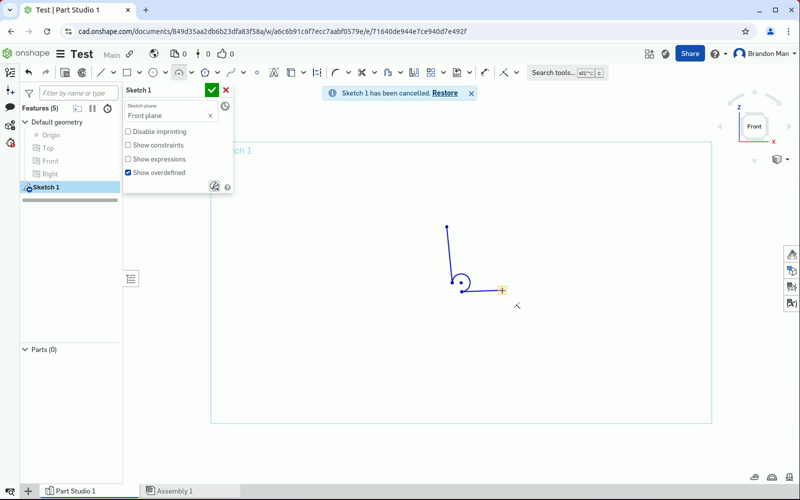
click(502, 290)
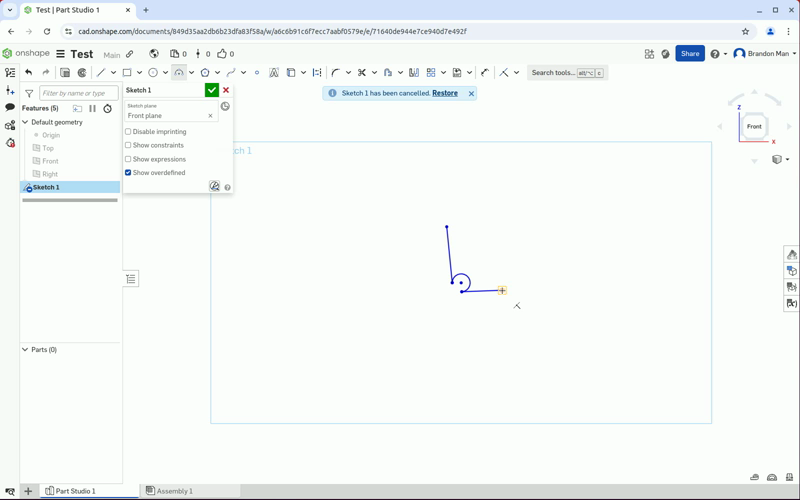
key_down(shift)
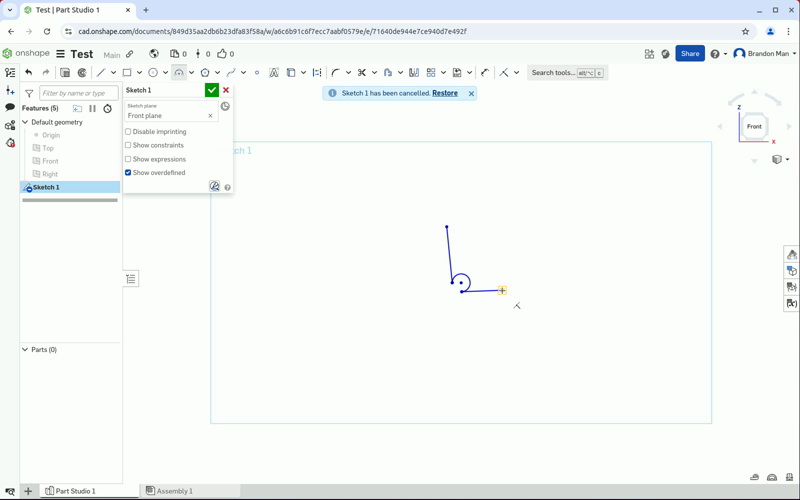
mouse_move(502, 276)
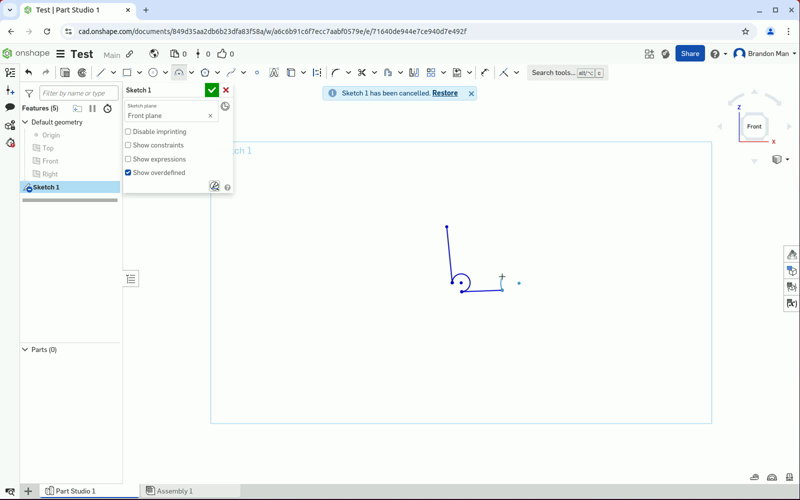
click(502, 276)
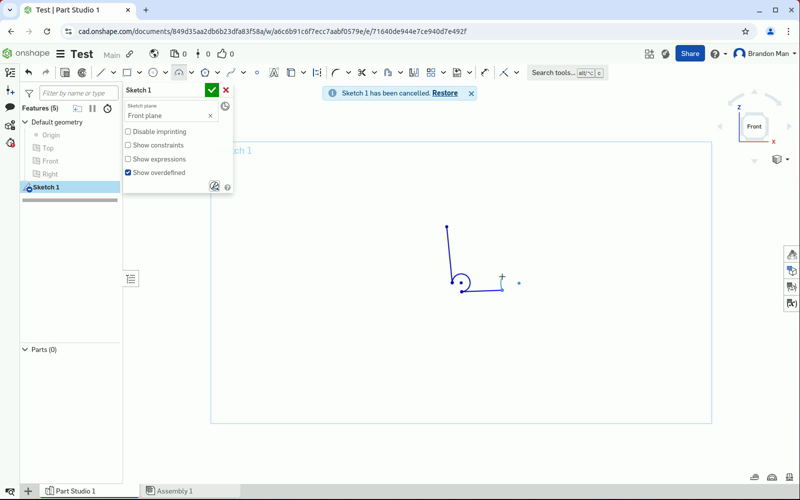
mouse_move(494, 282)
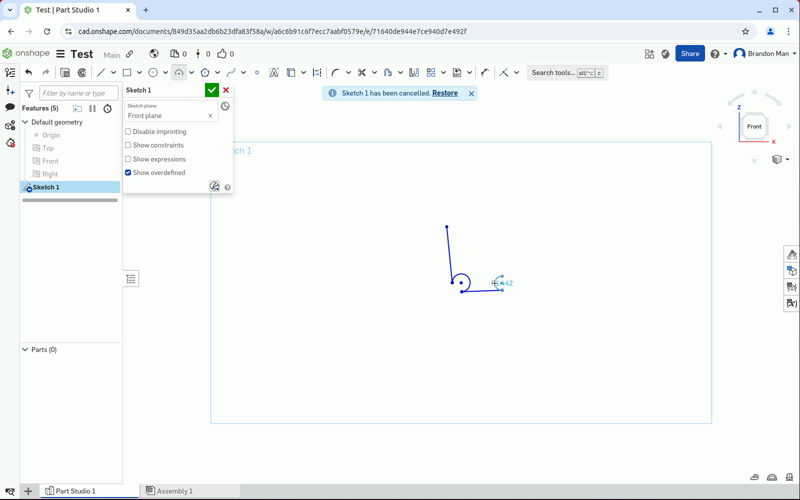
click(494, 282)
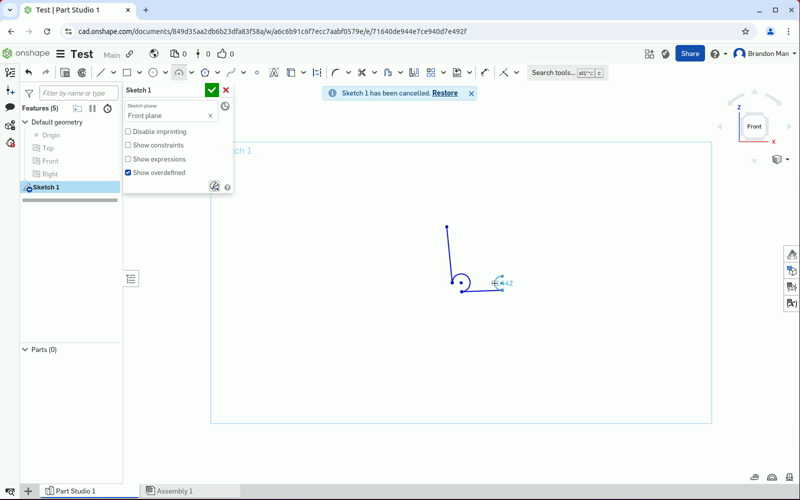
key_up(shift)
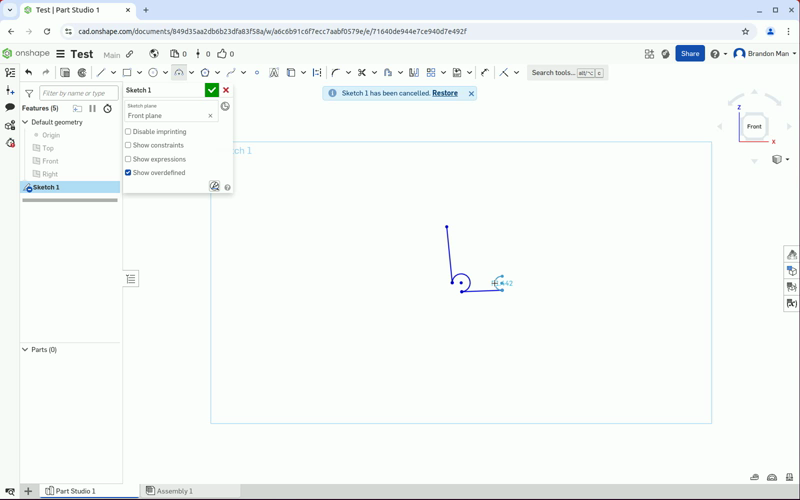
key(esc)
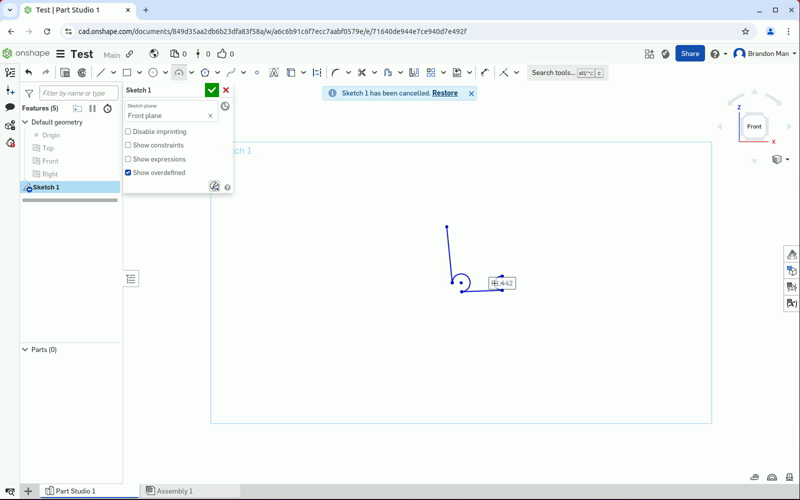
key(l)
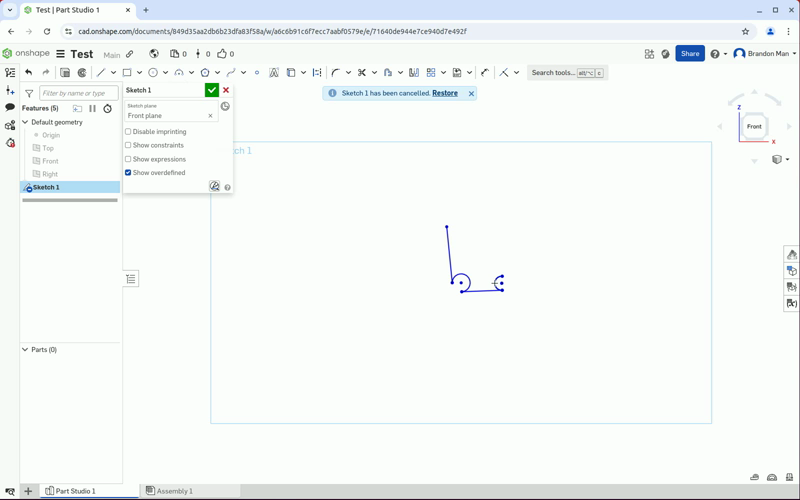
mouse_move(502, 276)
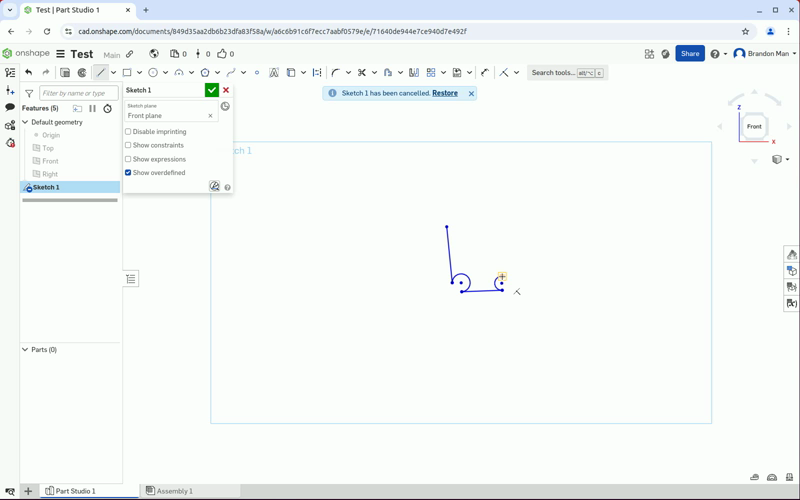
click(502, 276)
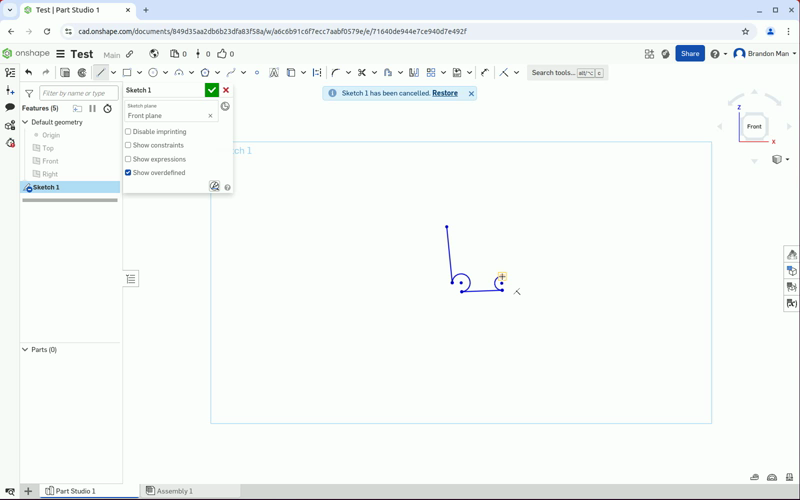
key_down(shift)
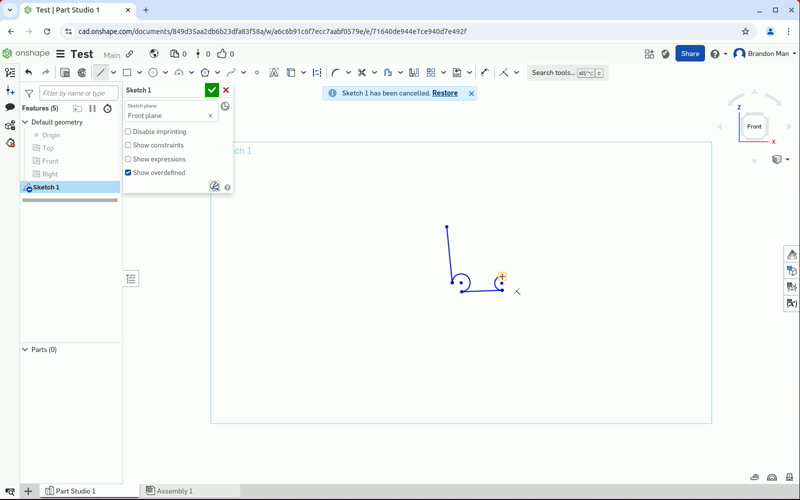
mouse_move(532, 276)
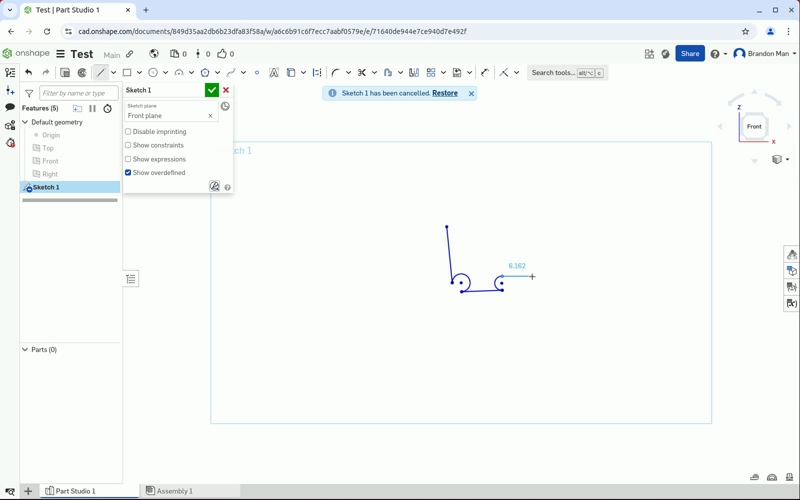
mouse_move(478, 274)
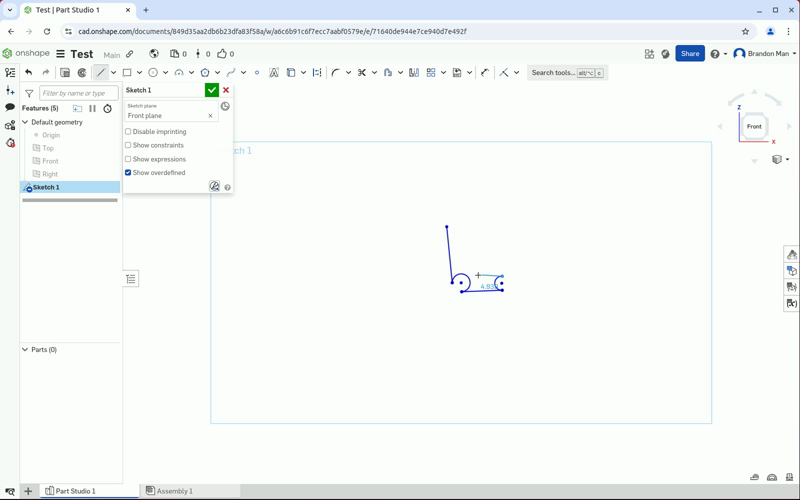
click(478, 274)
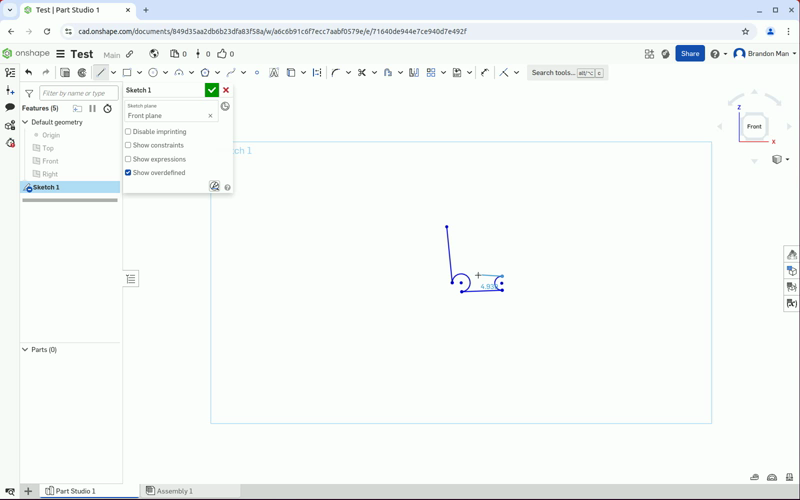
key_up(shift)
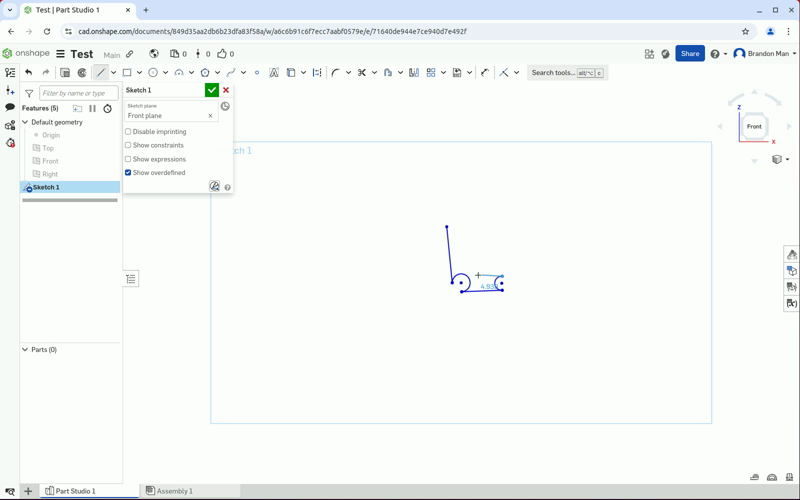
key(esc)
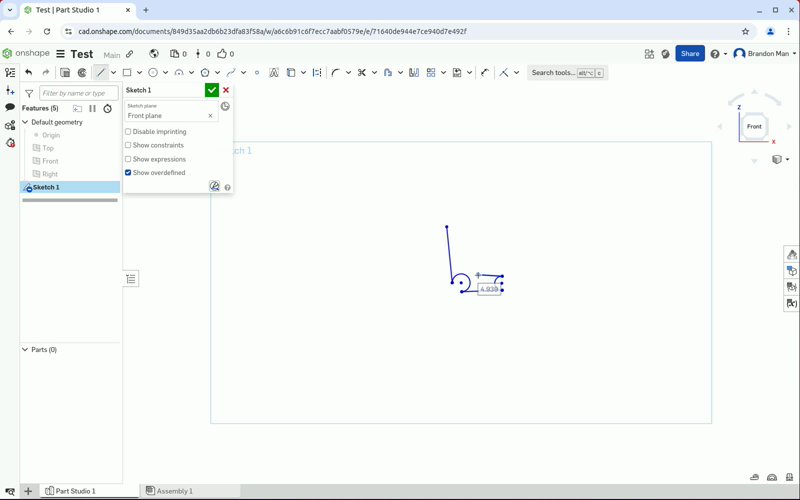
key(a)
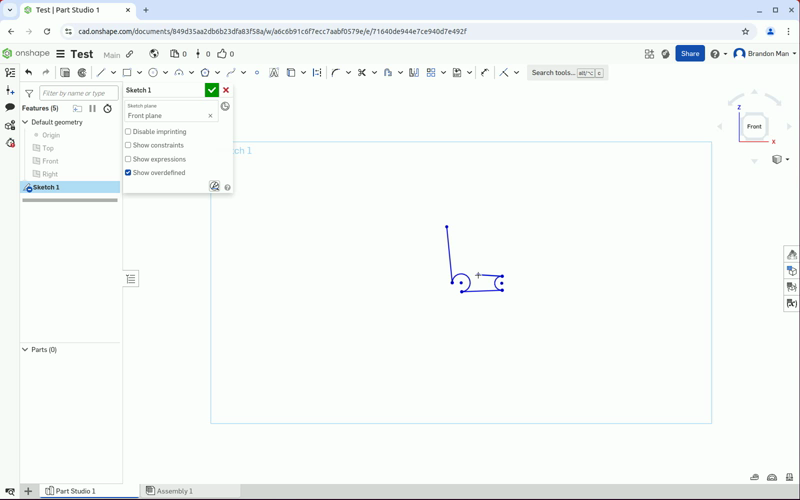
mouse_move(478, 274)
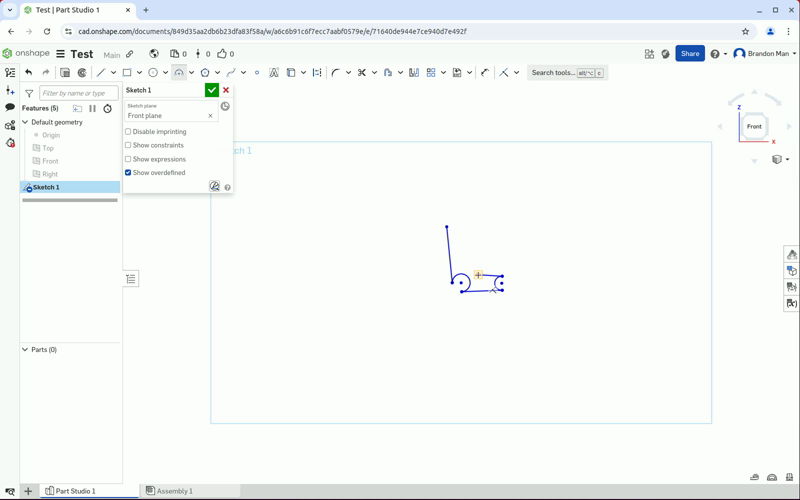
click(478, 274)
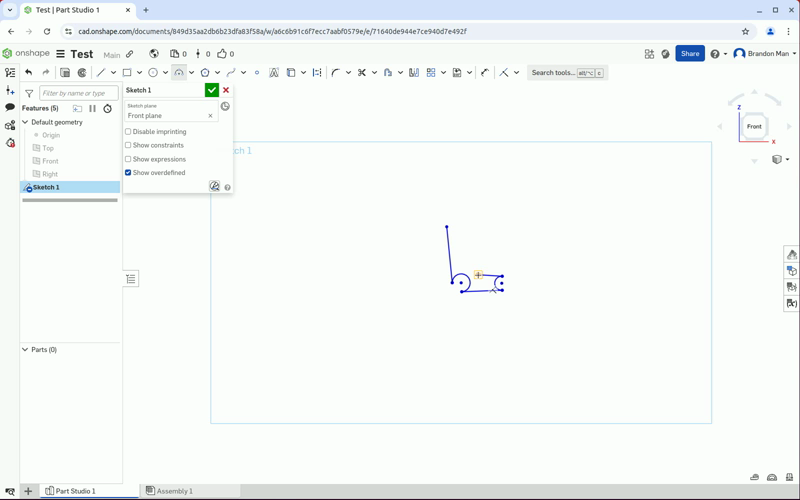
key_down(shift)
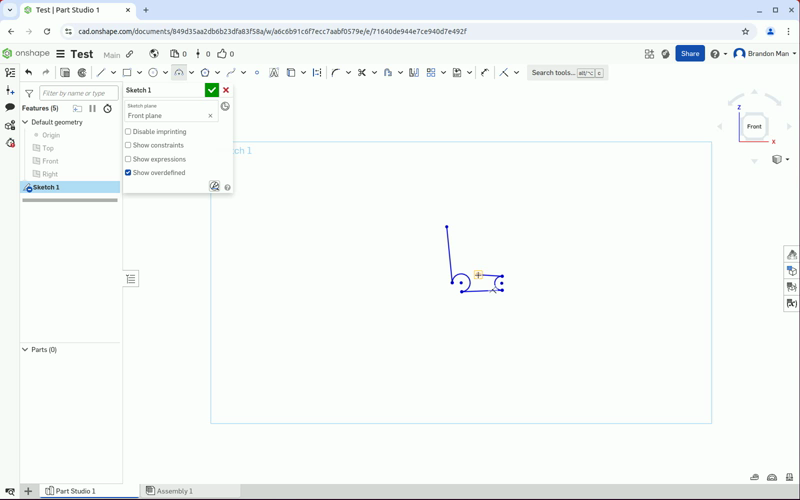
mouse_move(471, 267)
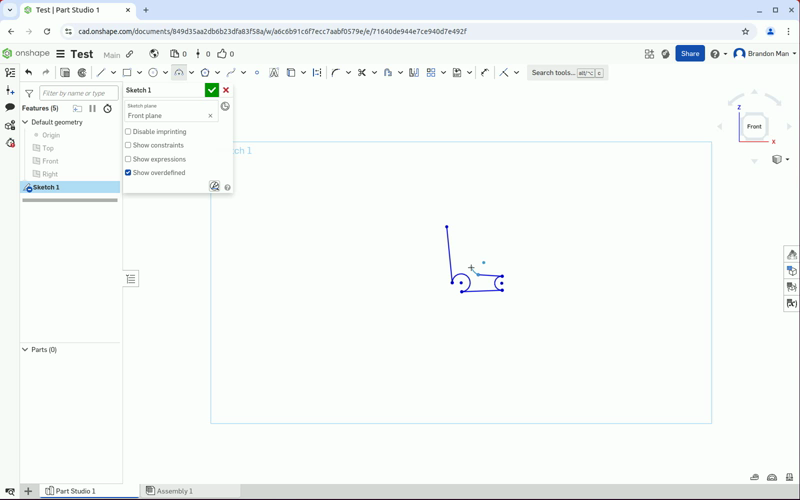
click(471, 267)
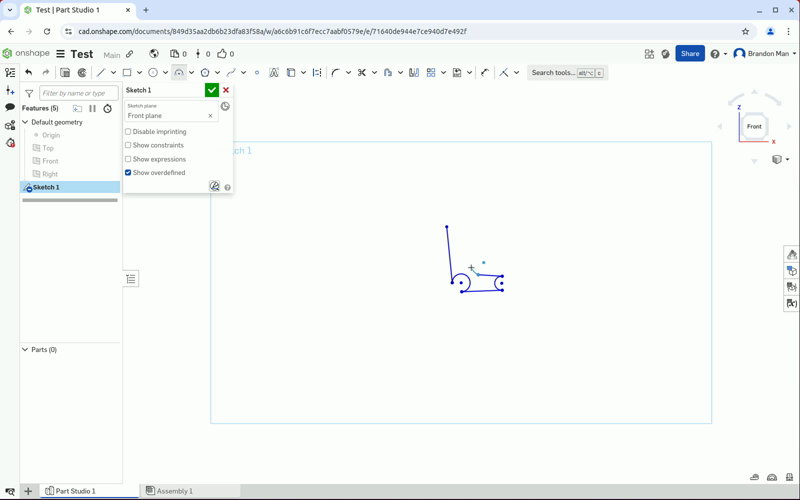
mouse_move(473, 272)
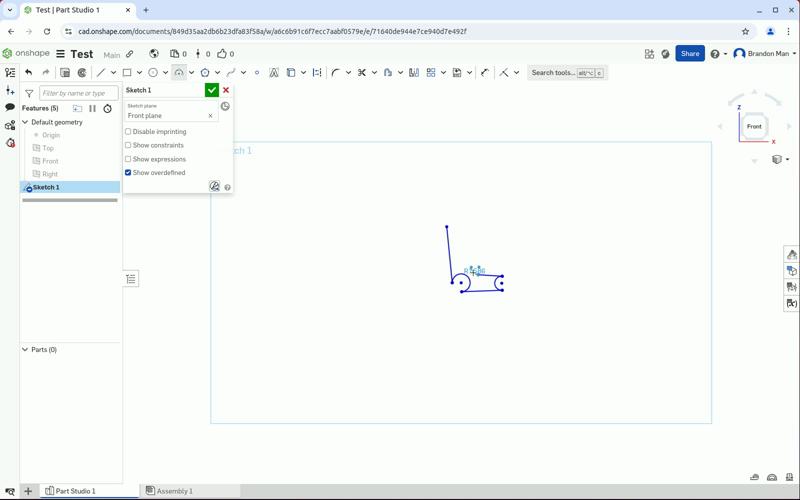
click(473, 272)
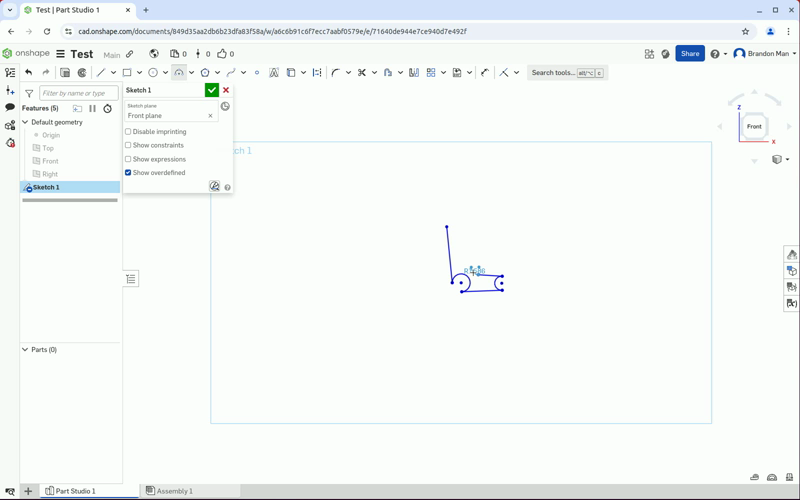
key_up(shift)
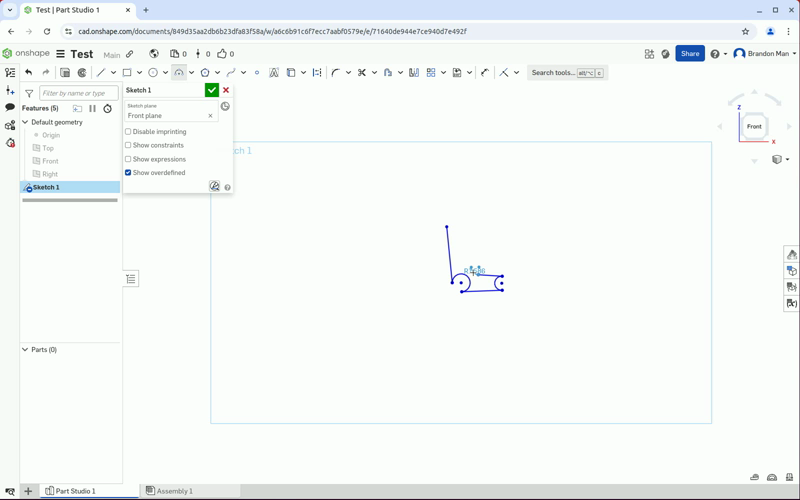
key(esc)
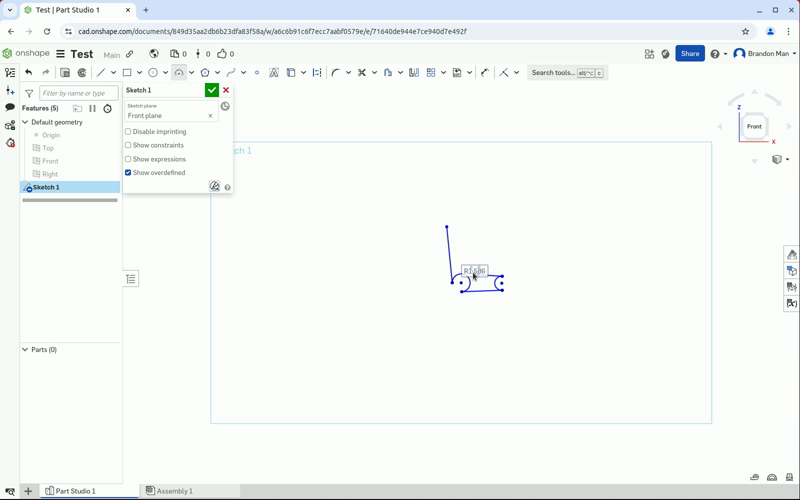
key(l)
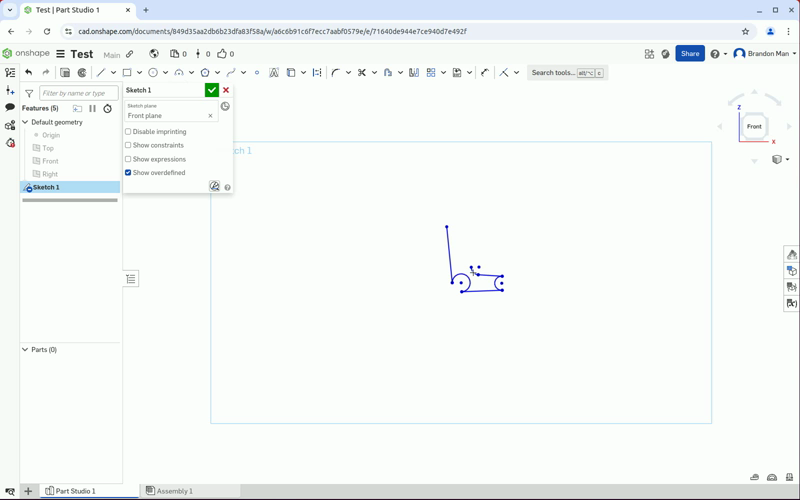
mouse_move(471, 267)
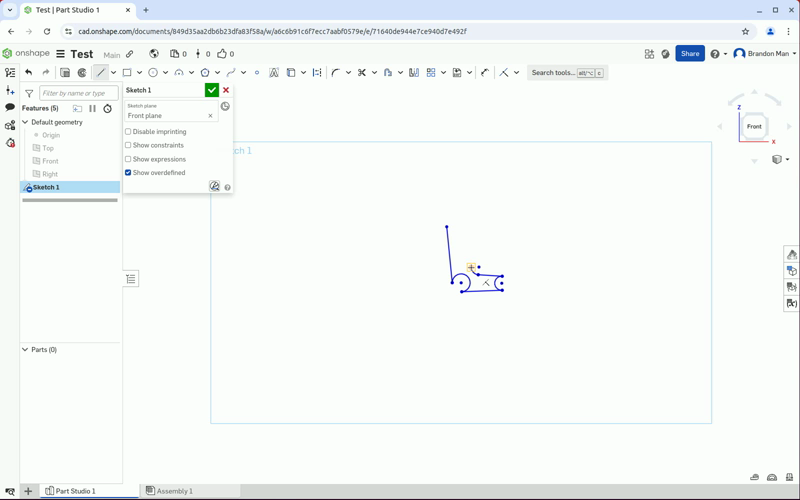
click(471, 267)
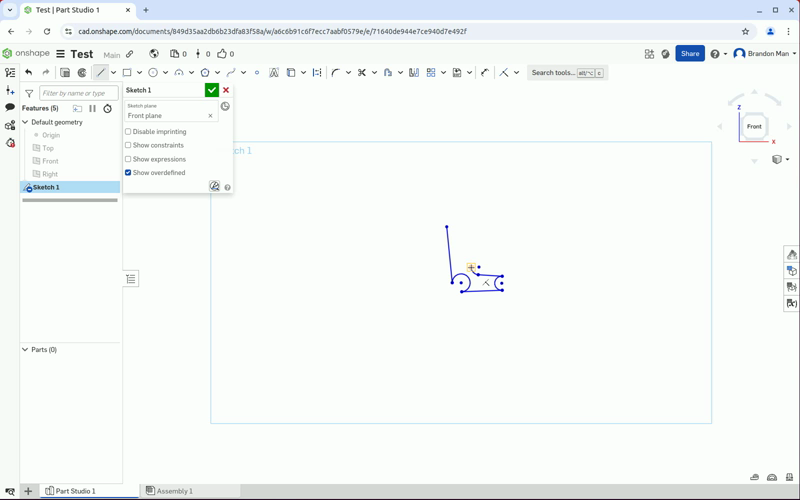
key_down(shift)
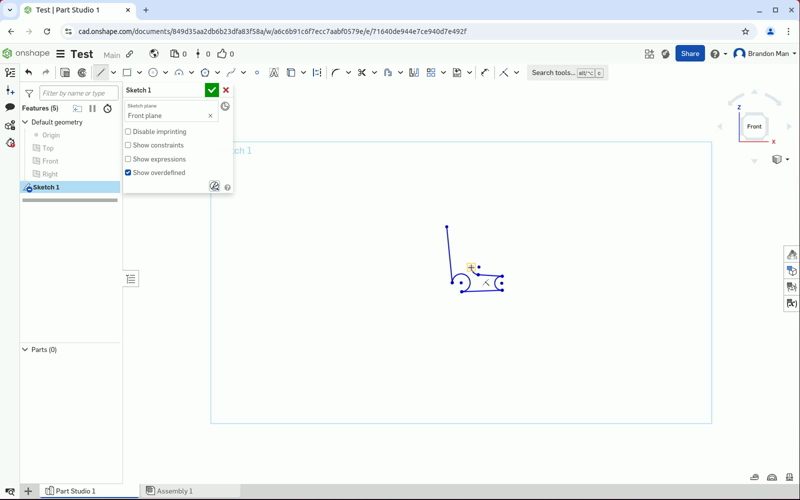
mouse_move(501, 267)
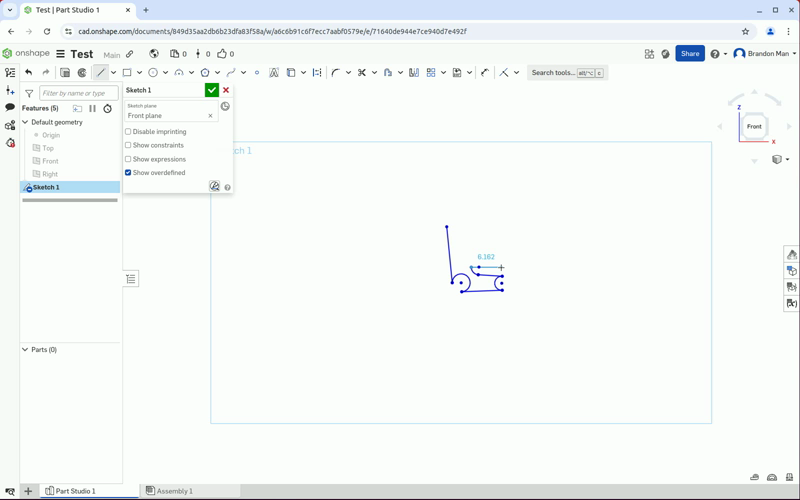
mouse_move(475, 225)
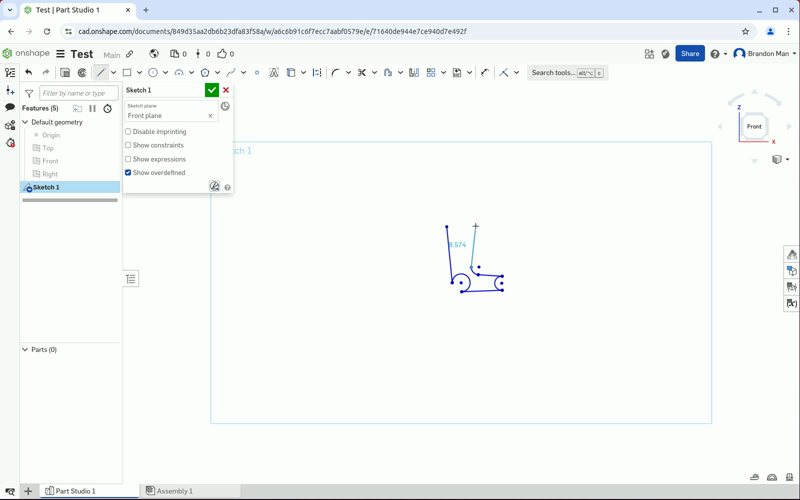
click(475, 225)
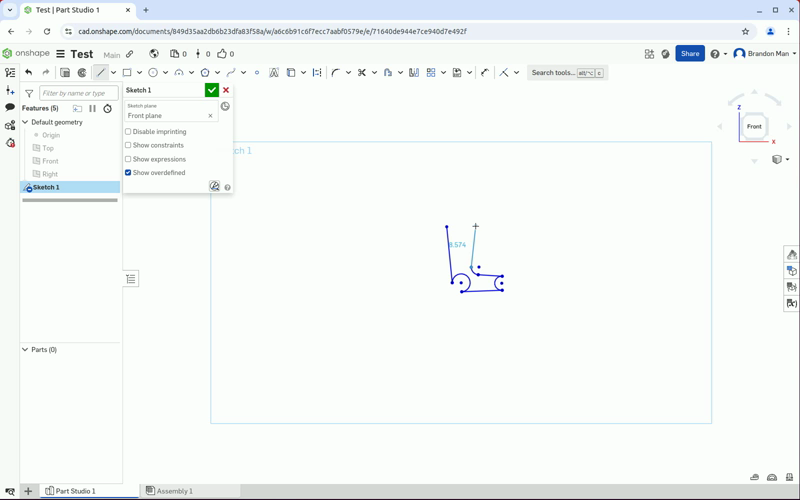
key_up(shift)
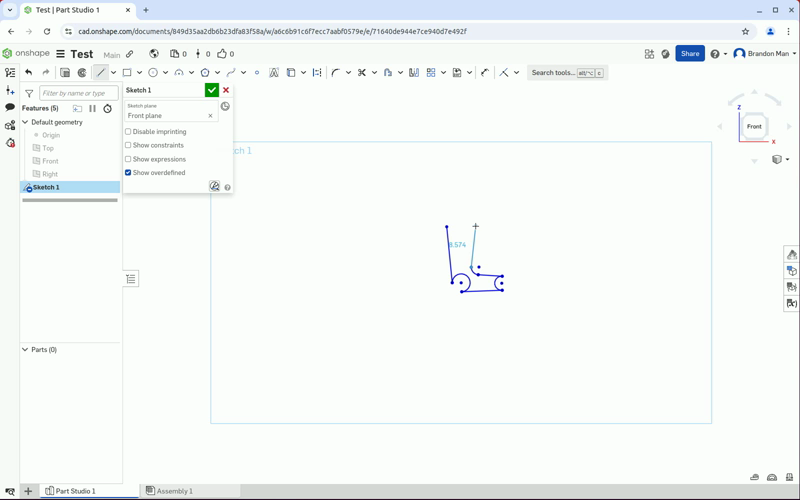
key(esc)
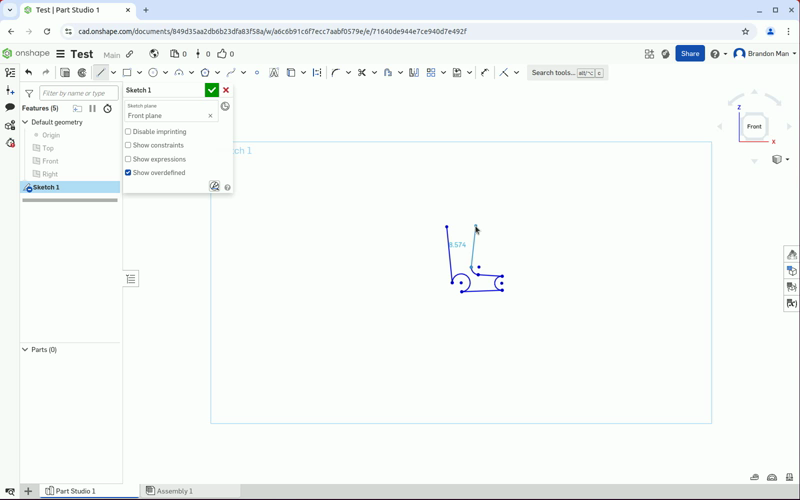
key(a)
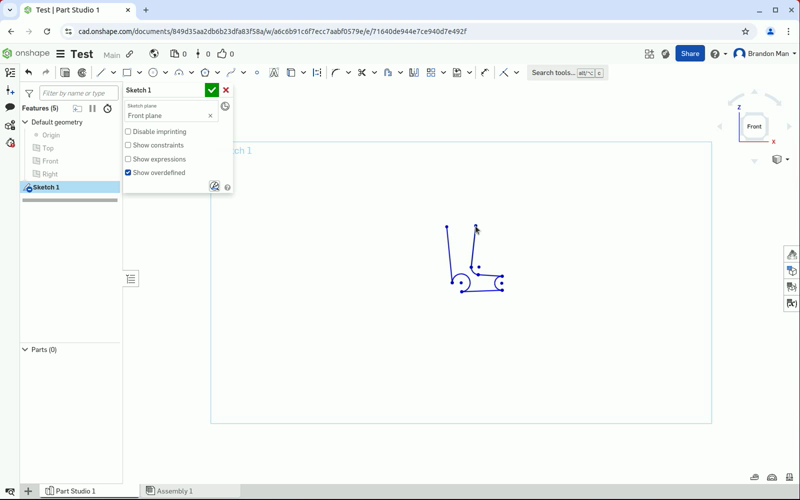
mouse_move(475, 225)
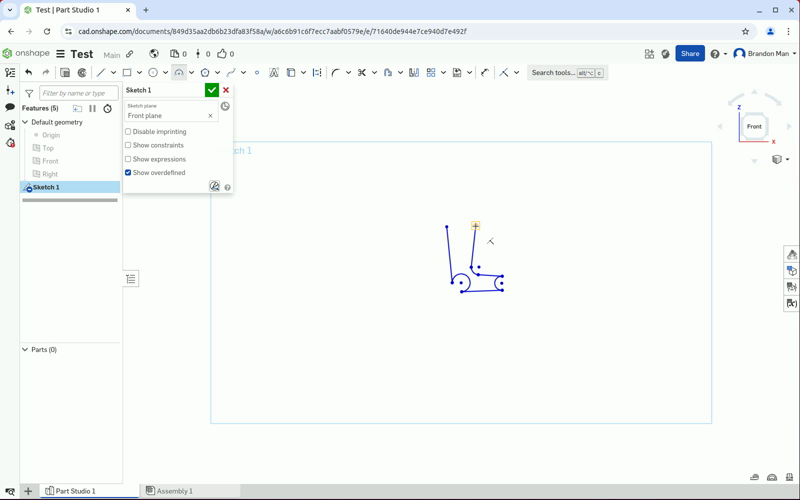
click(475, 225)
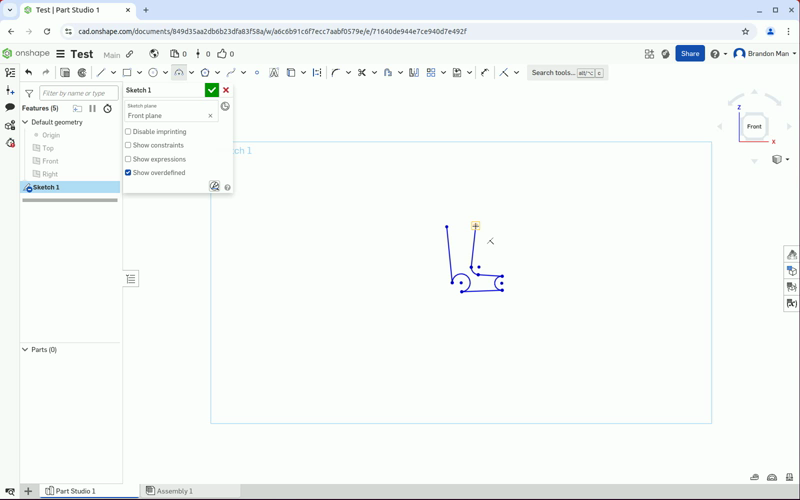
mouse_move(446, 226)
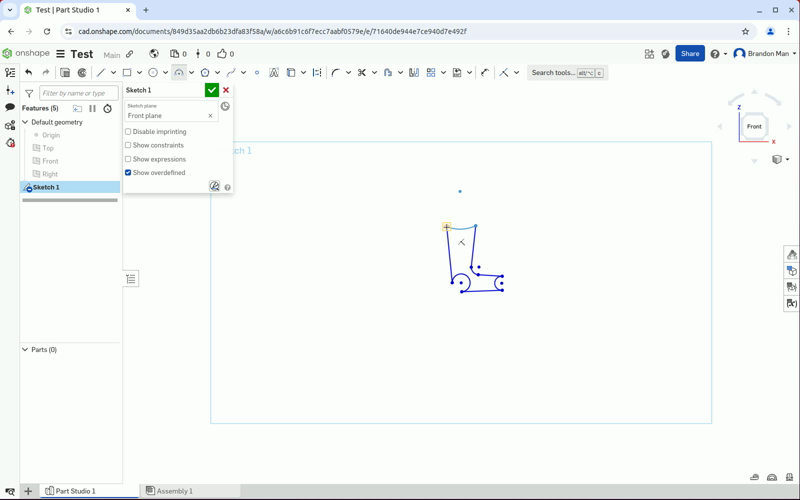
click(446, 226)
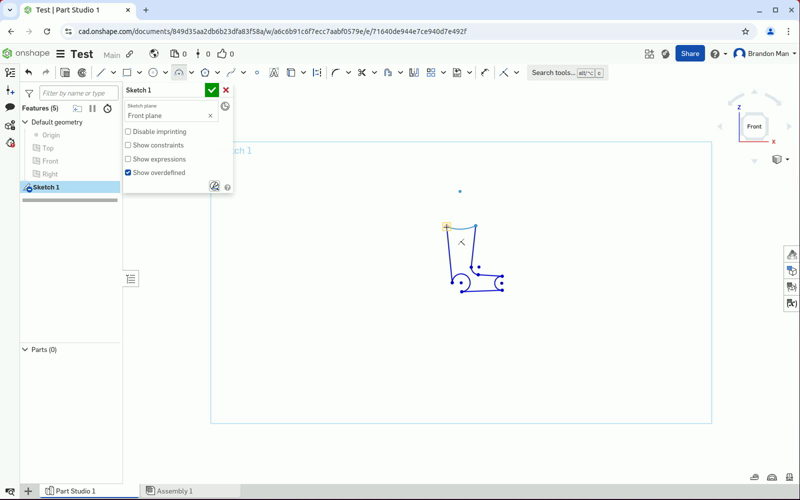
key_down(shift)
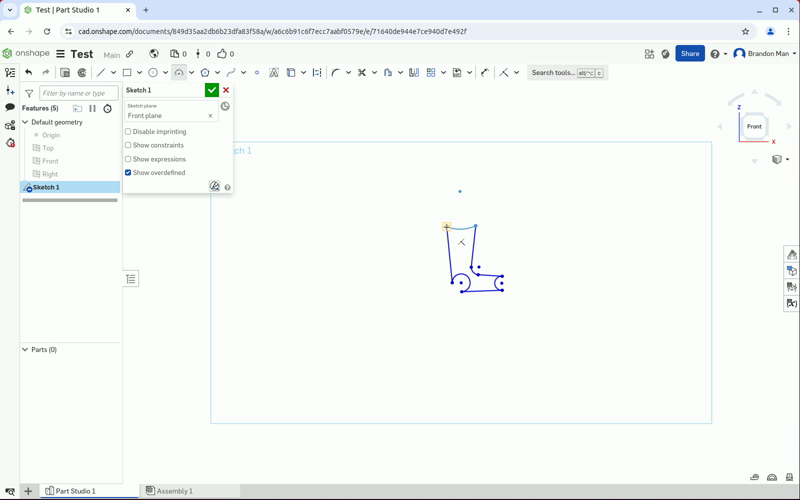
mouse_move(461, 239)
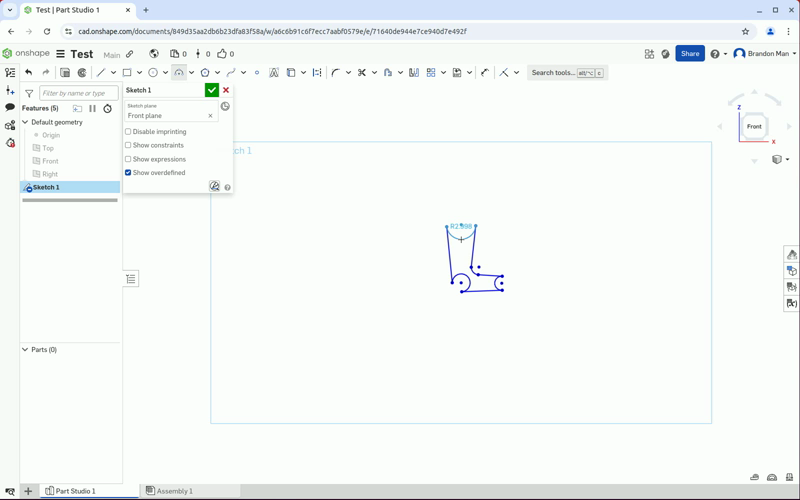
click(461, 239)
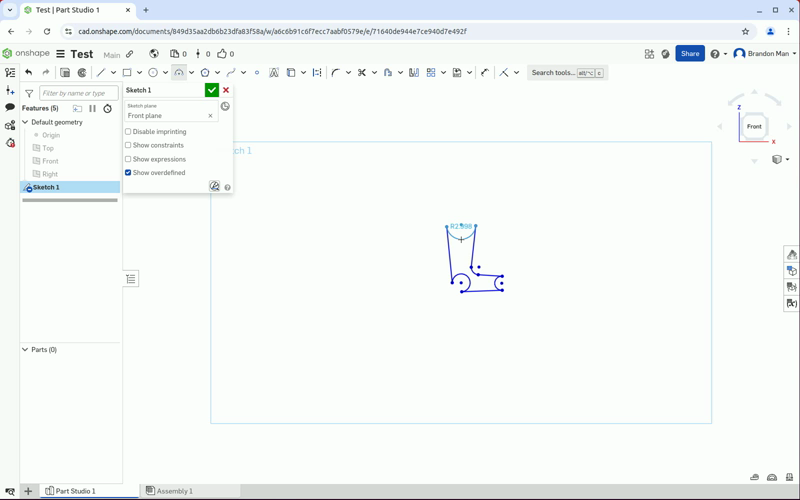
key_up(shift)
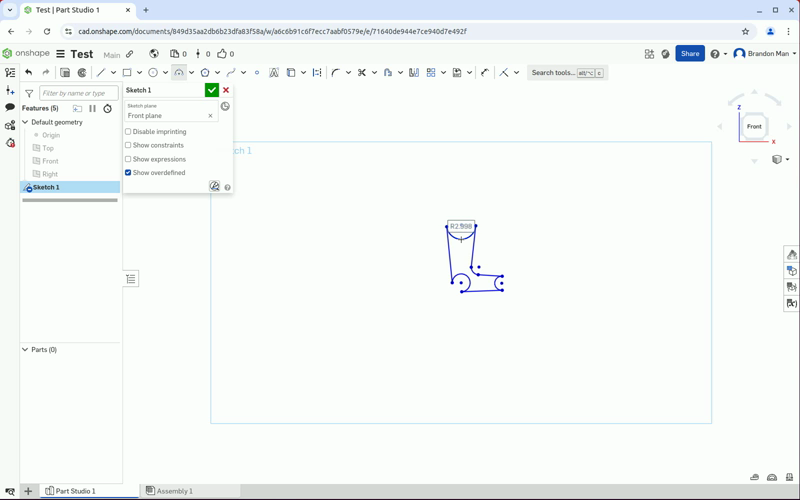
key(esc)
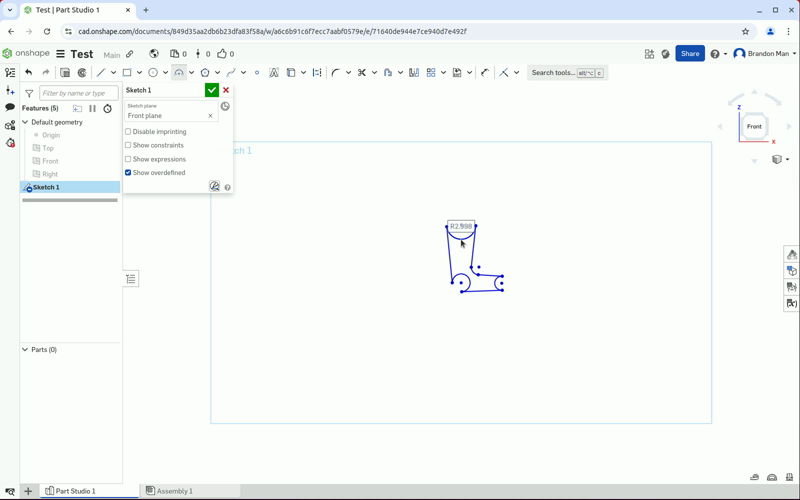
mouse_move(459, 244)
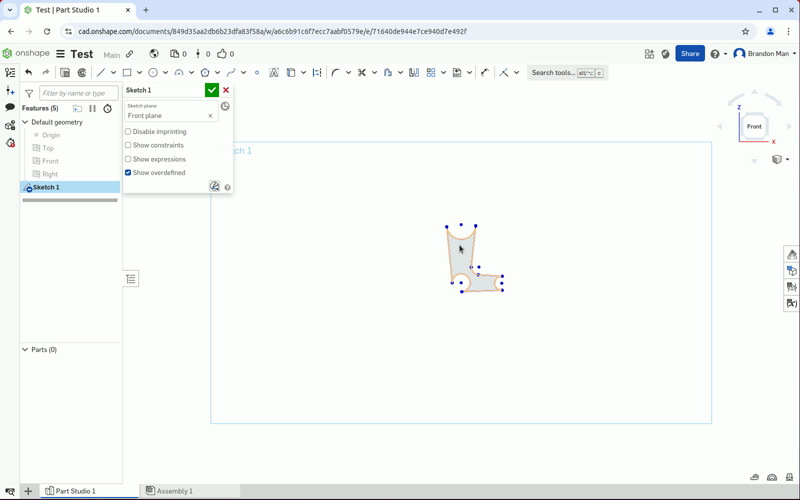
scroll(6)
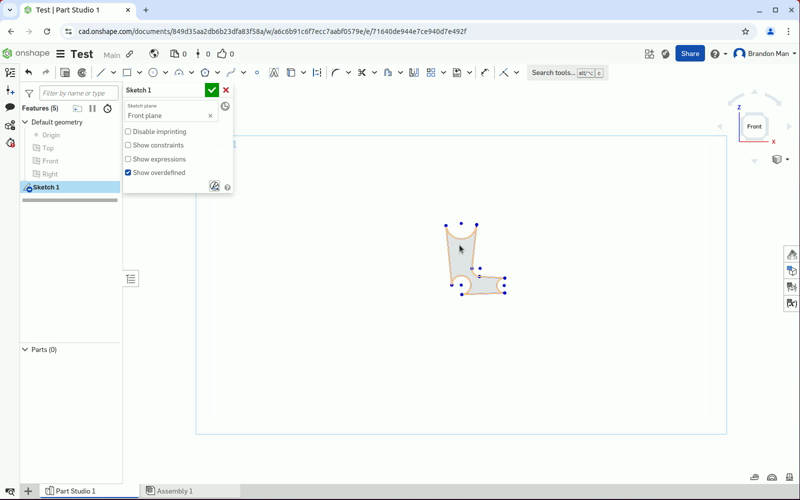
scroll(6)
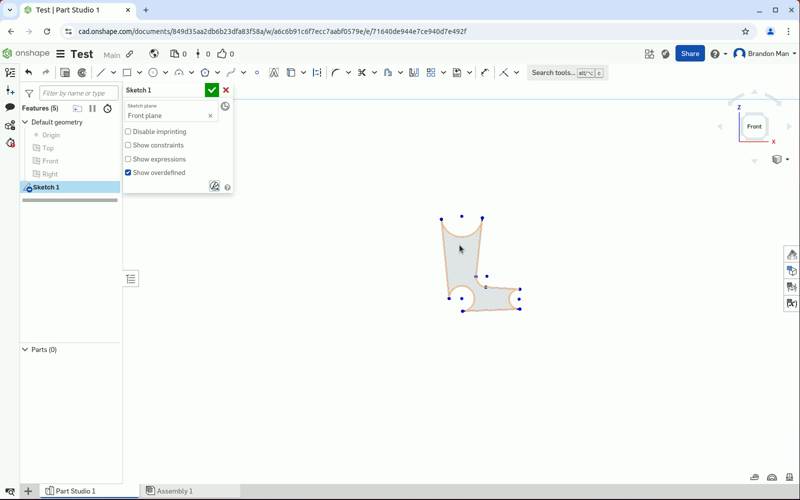
scroll(6)
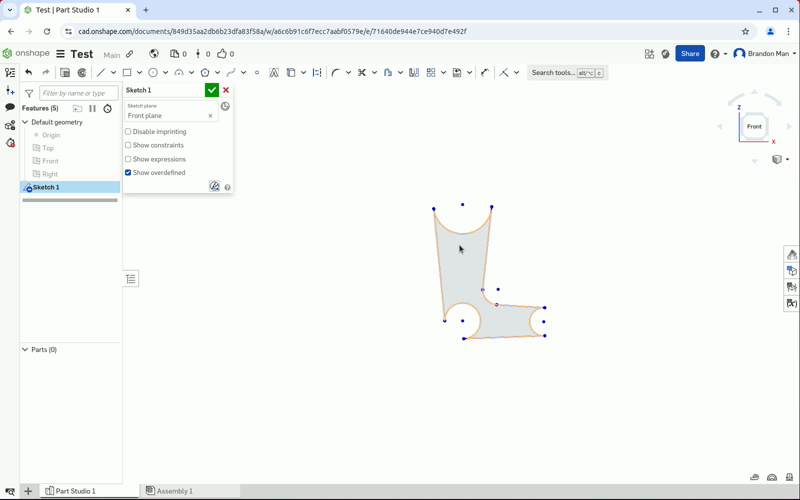
scroll(6)
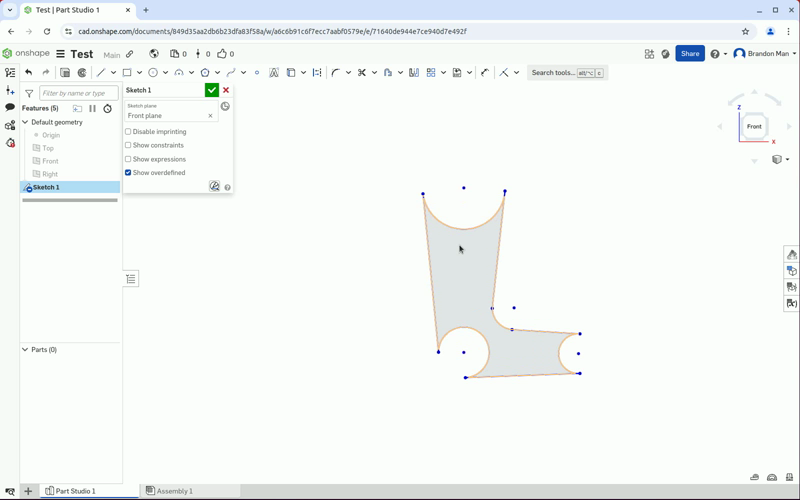
scroll(6)
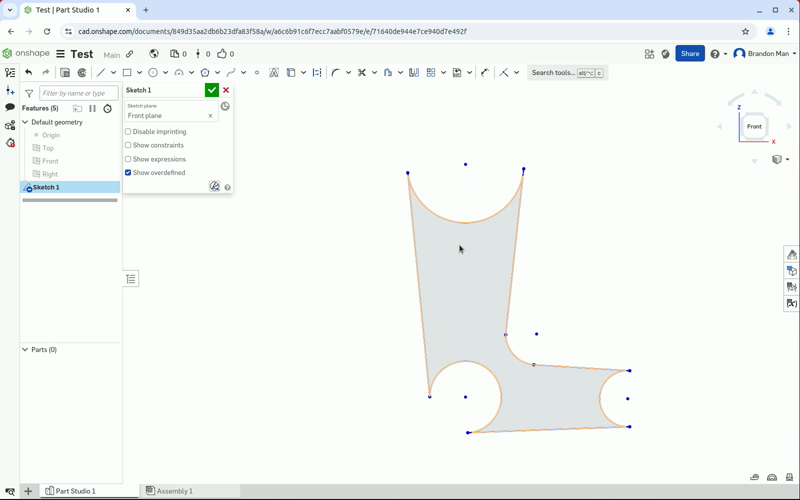
scroll(6)
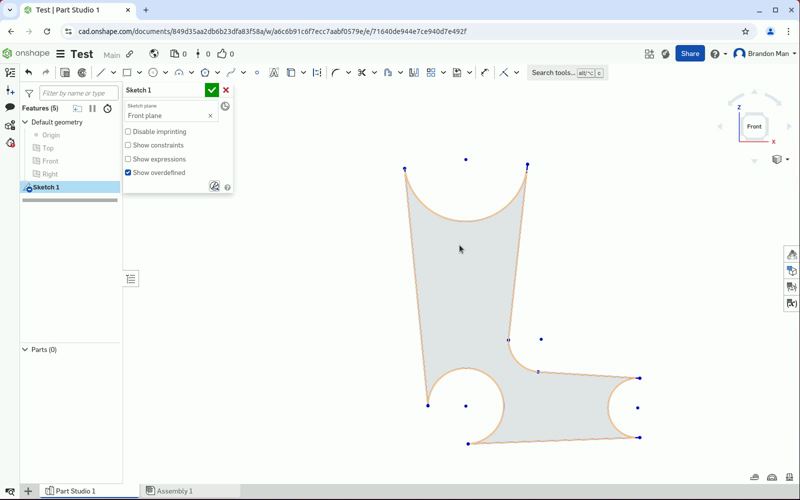
scroll(6)
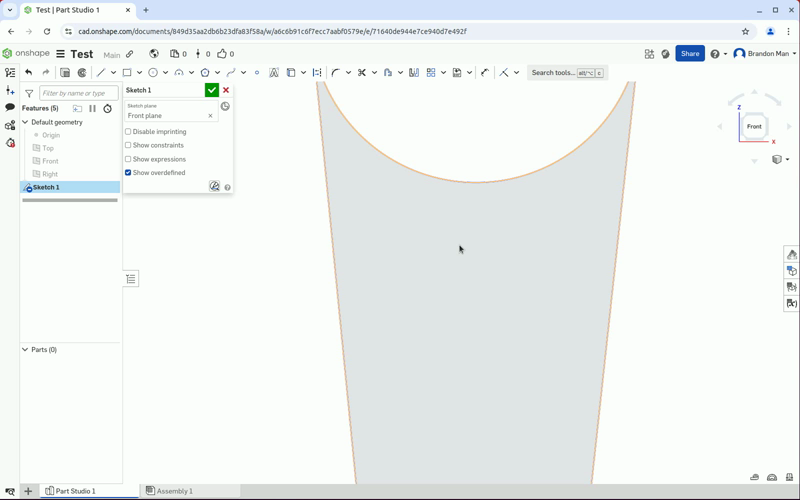
click(459, 244)
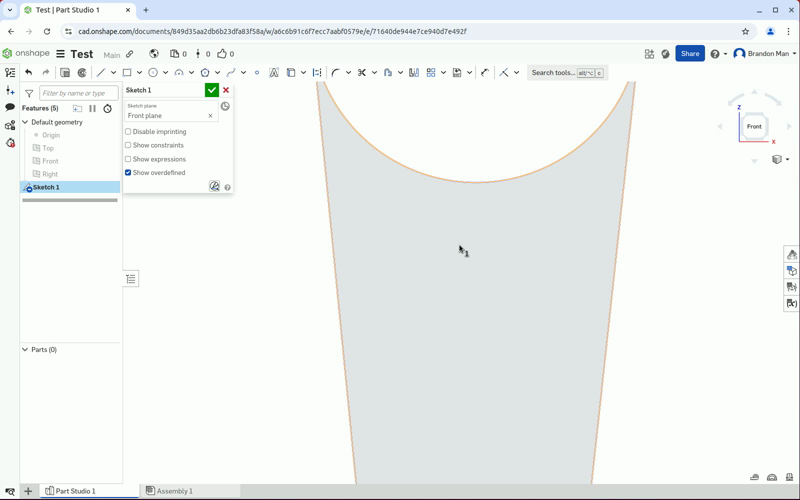
scroll(-6)
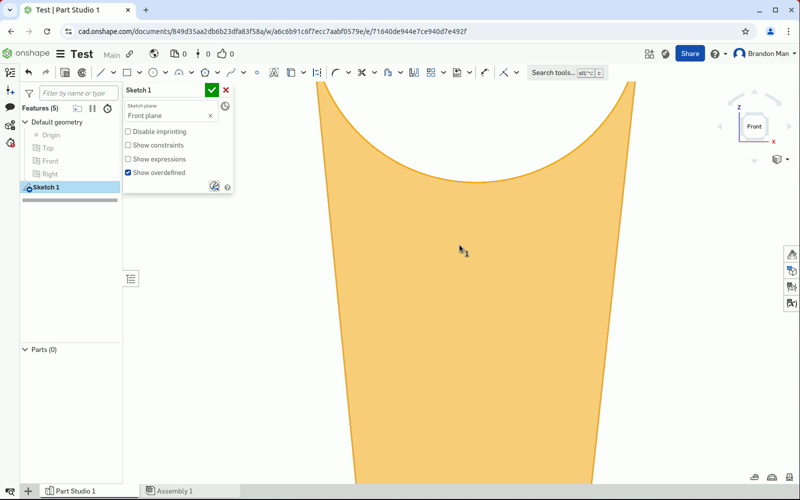
scroll(-6)
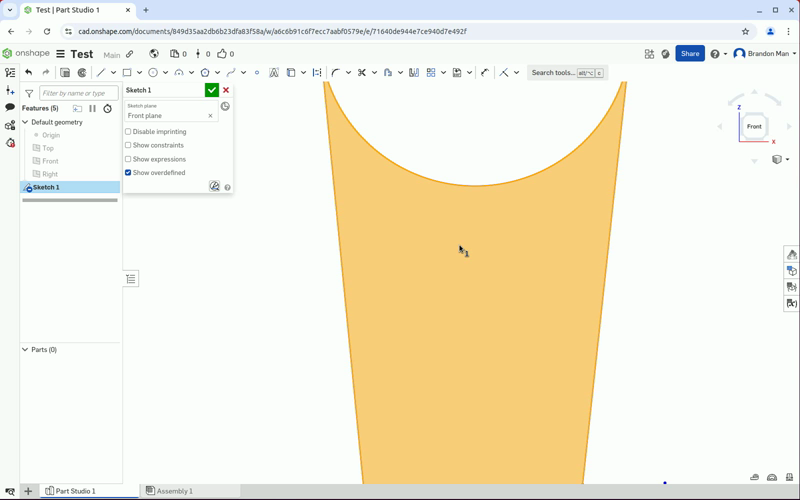
scroll(-6)
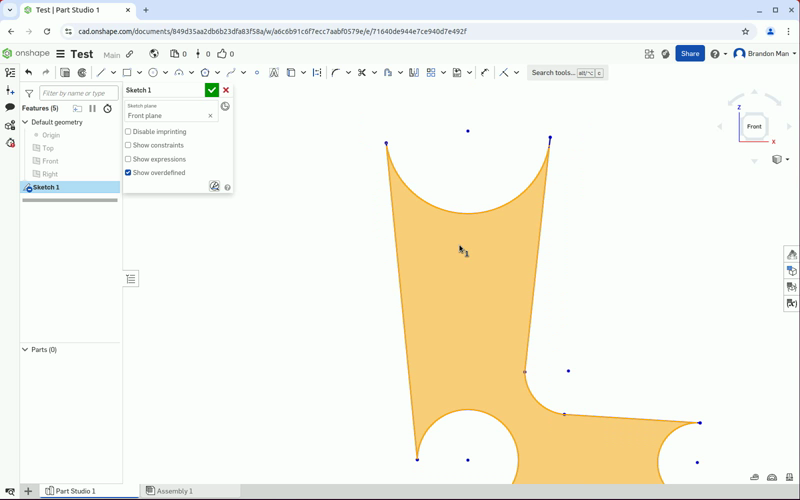
scroll(-6)
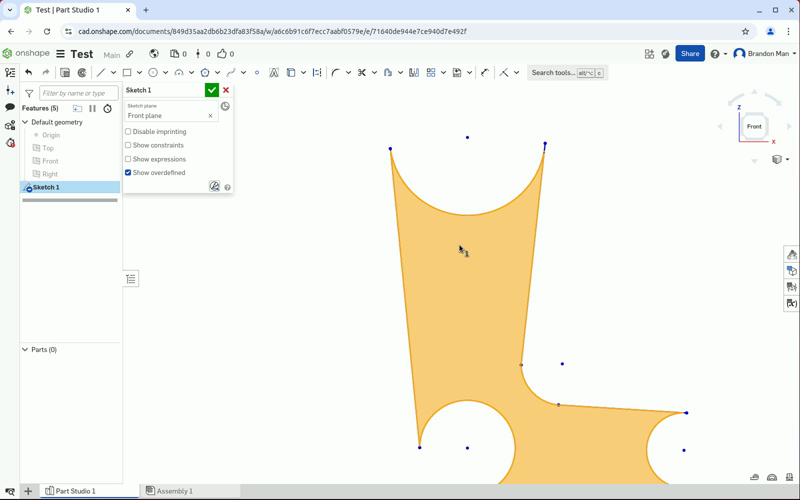
scroll(-6)
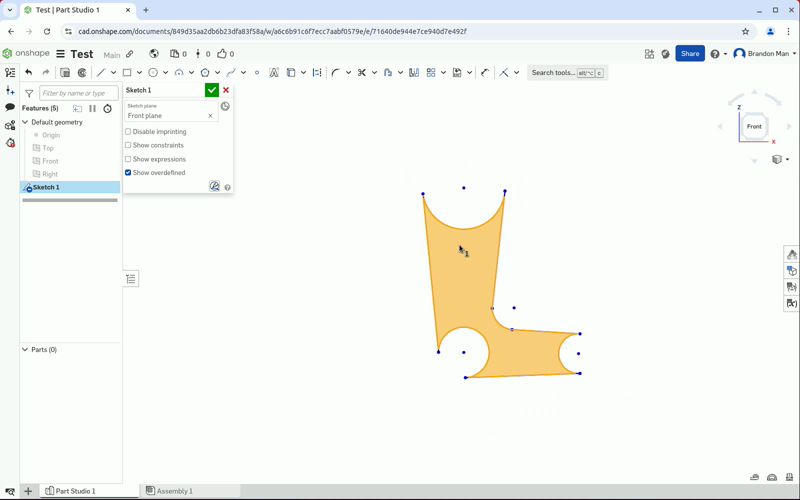
scroll(-6)
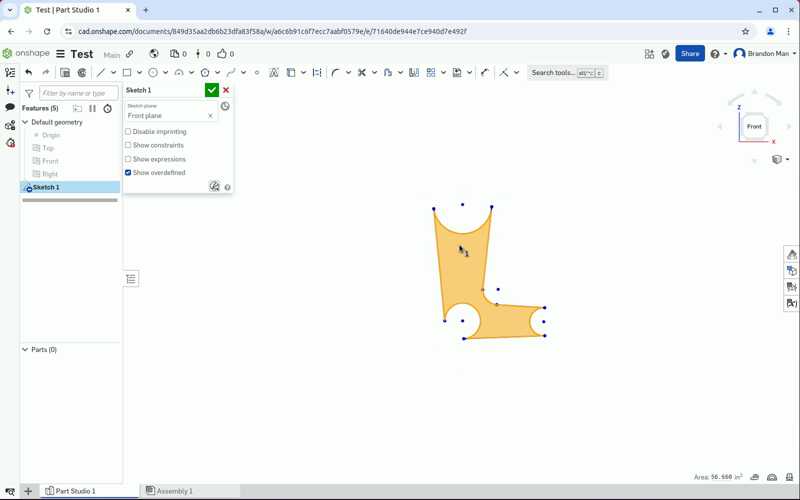
scroll(-6)
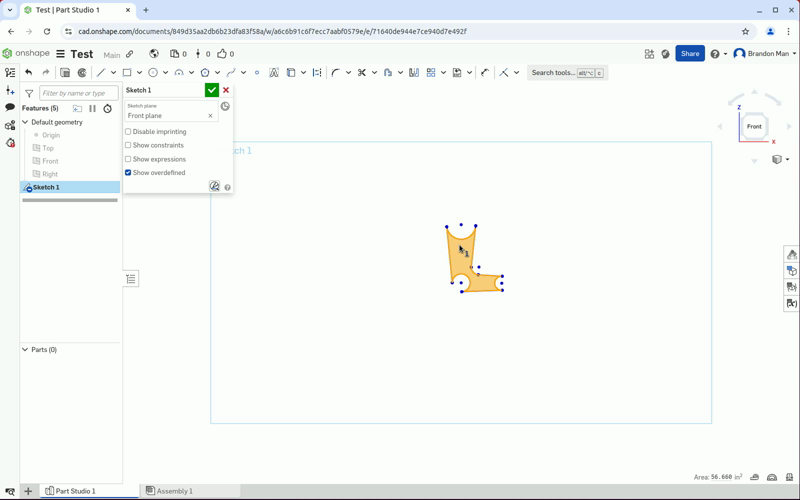
mouse_move(73, 352)
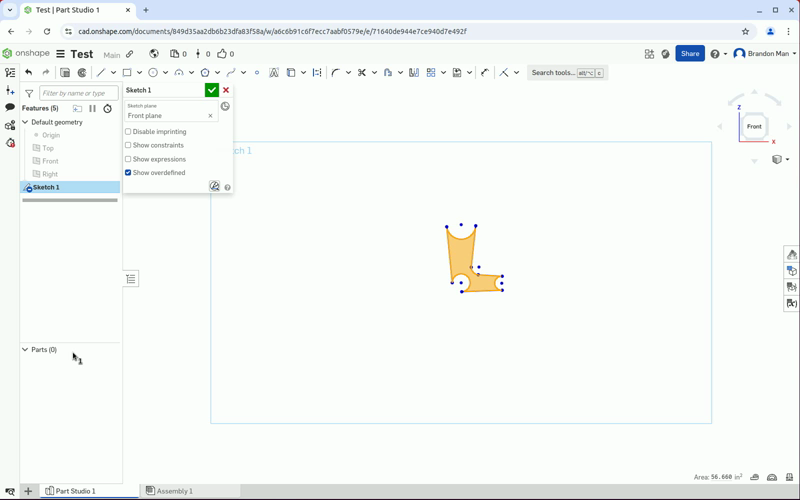
key(shift+y)
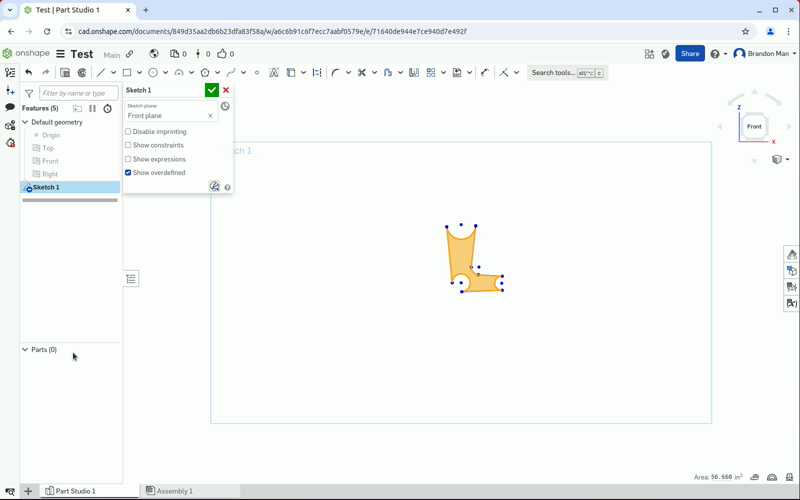
key(shift+e)
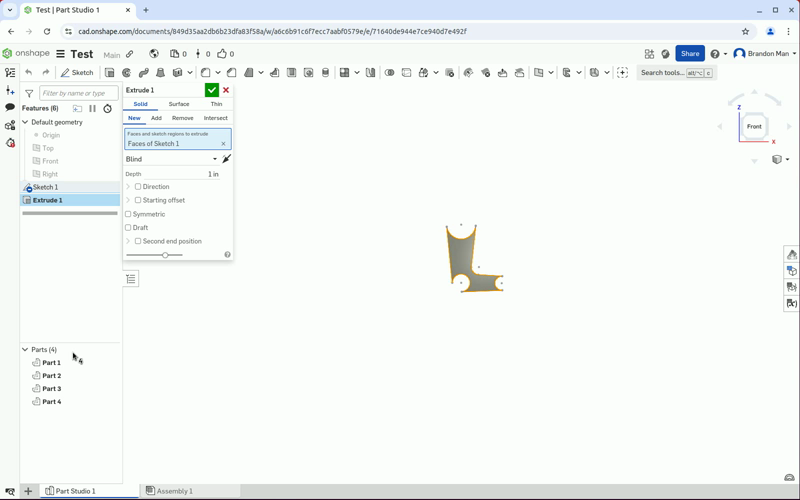
mouse_move(143, 106)
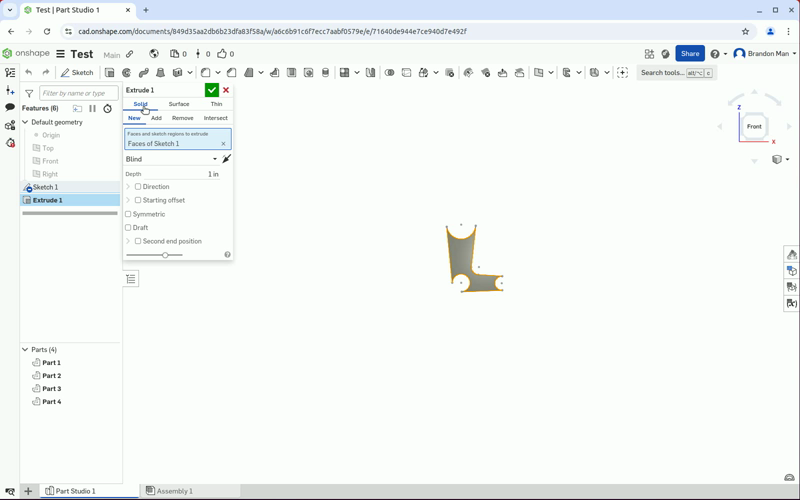
click(143, 106)
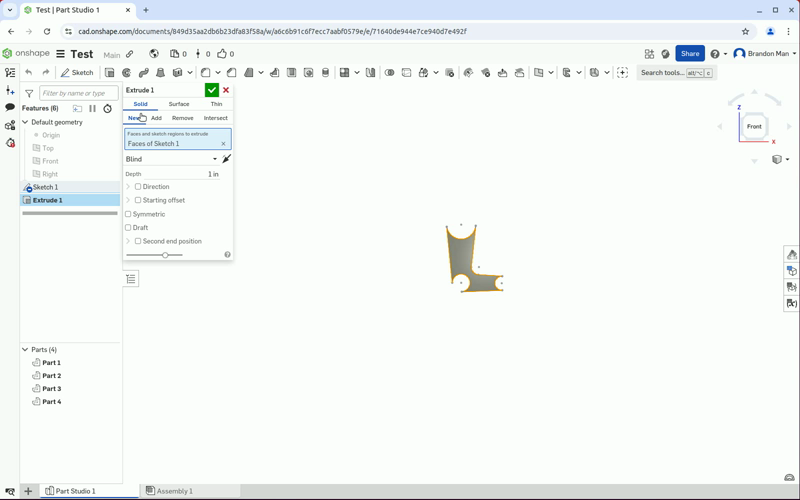
mouse_move(137, 120)
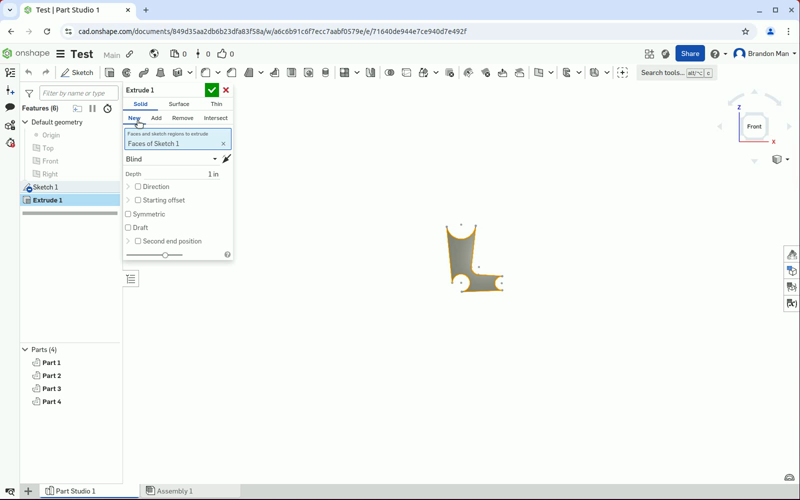
click(137, 120)
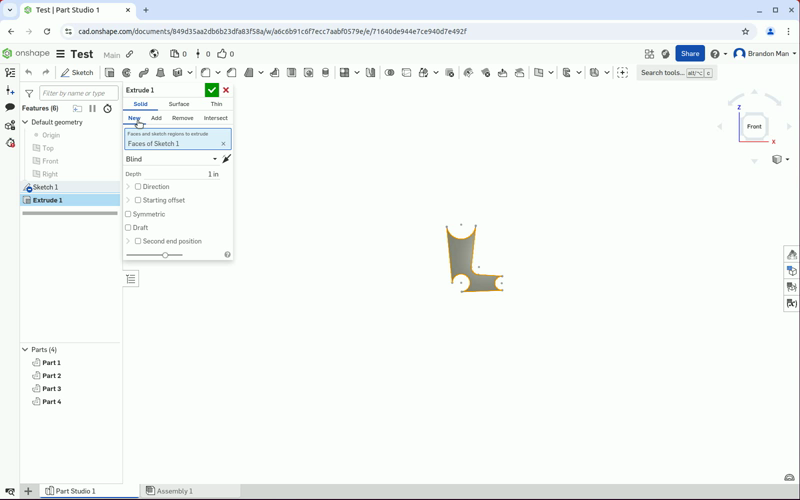
key(tab, 4)
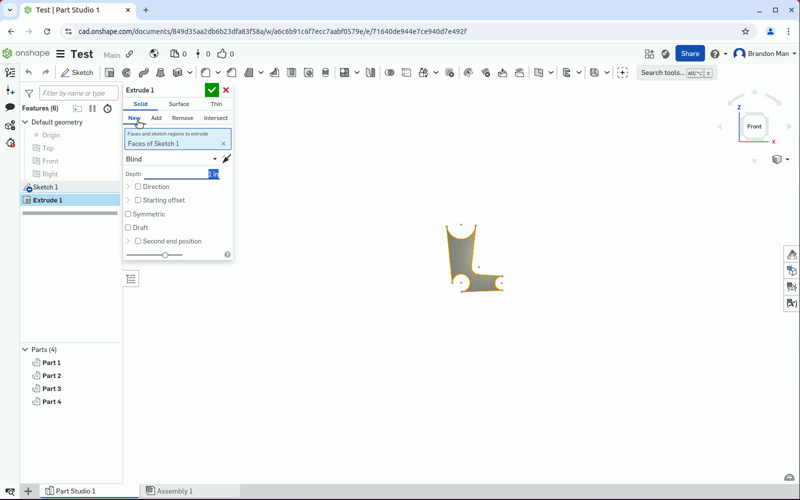
text(-0.481)
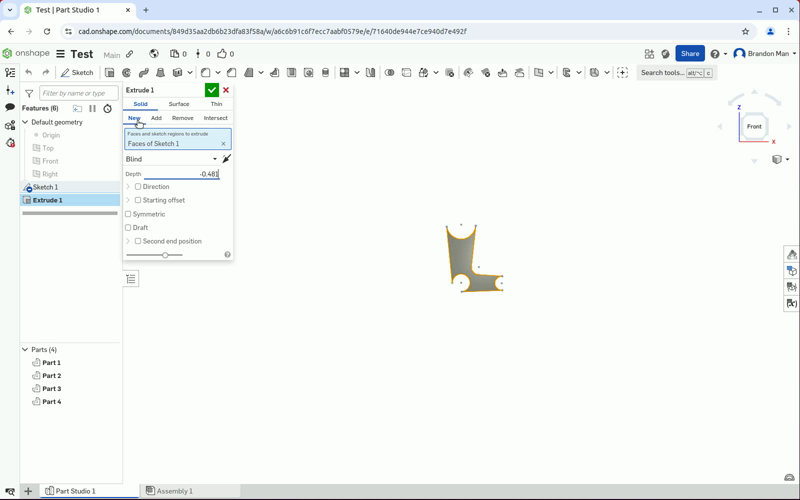
key(enter)
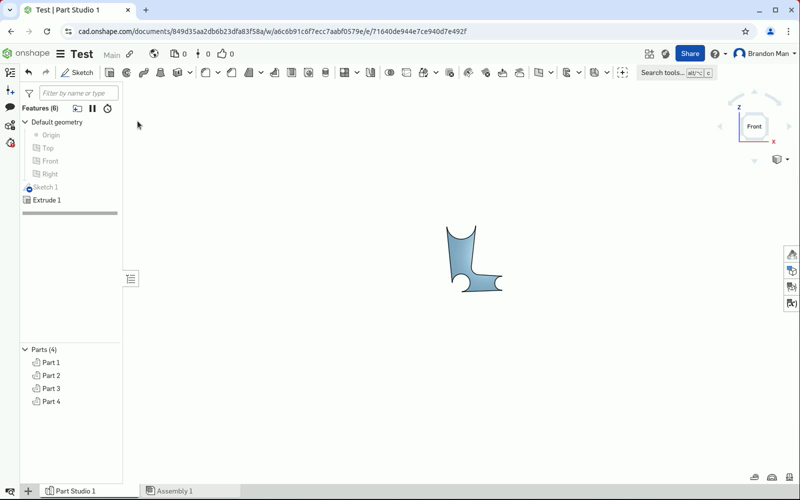
key(shift+h)
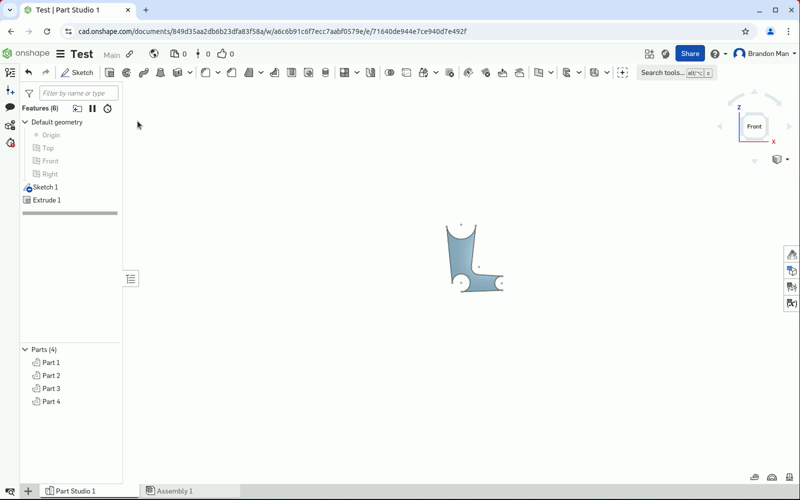
key(shift+h)
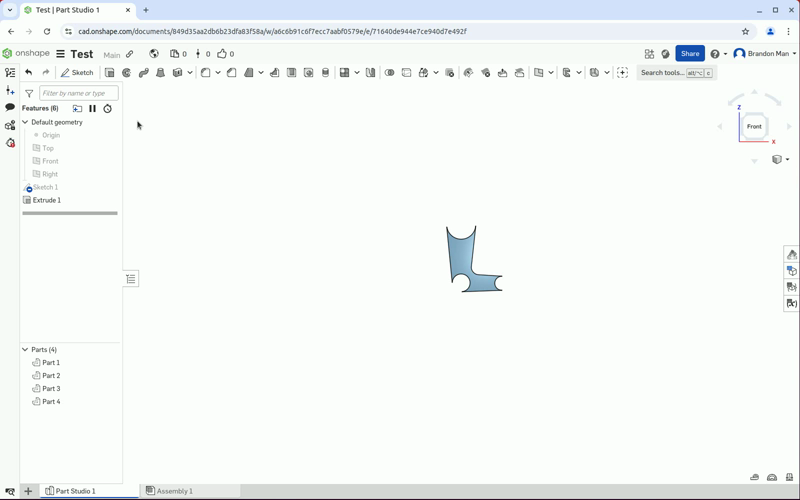
mouse_move(73, 189)
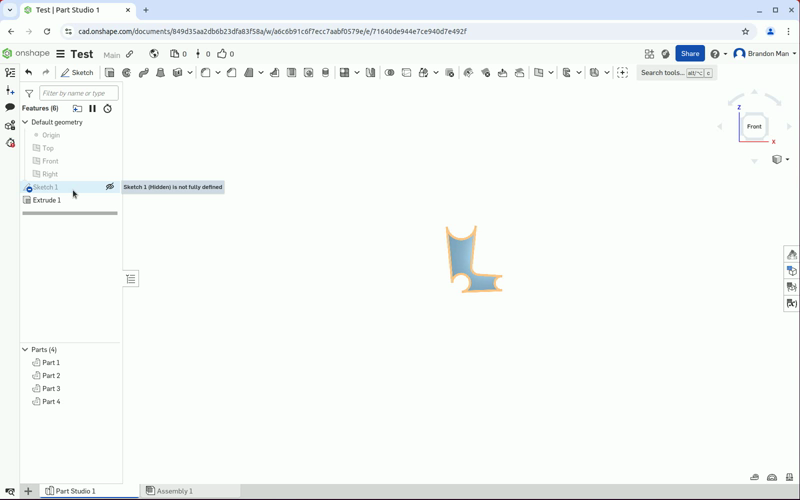
click(73, 189)
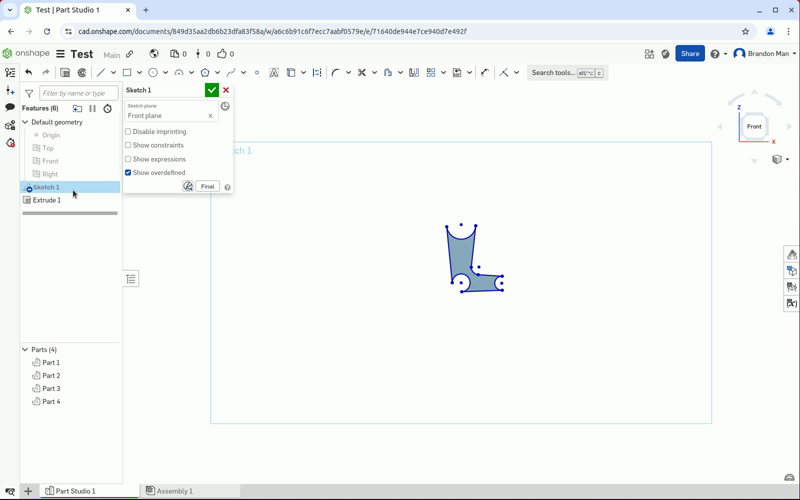
mouse_move(229, 92)
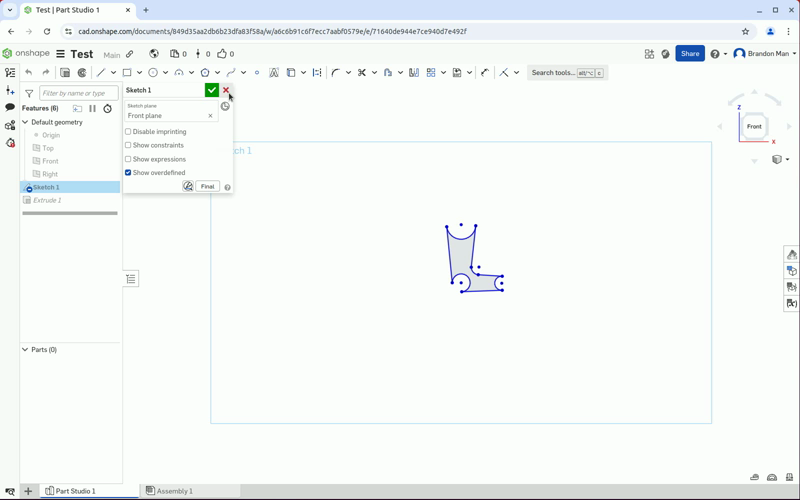
click(229, 92)
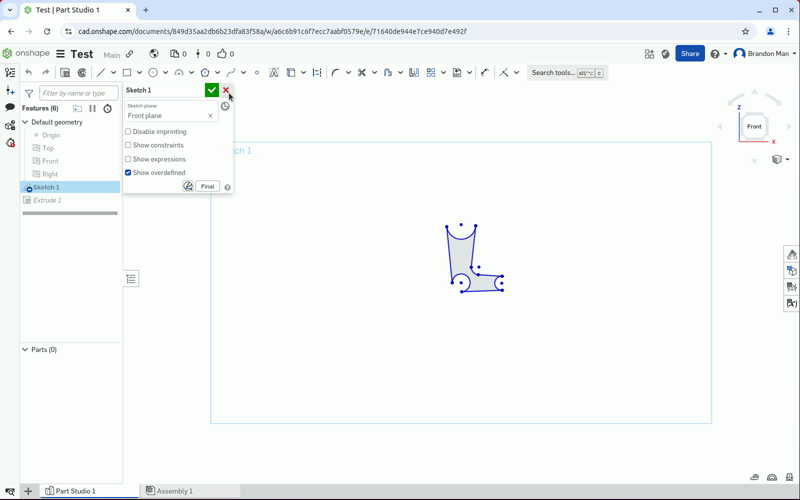
key(shift+s)
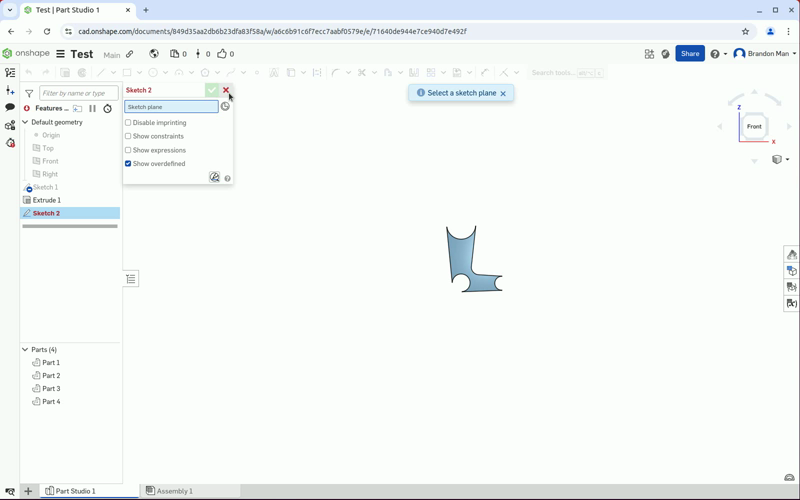
mouse_move(73, 163)
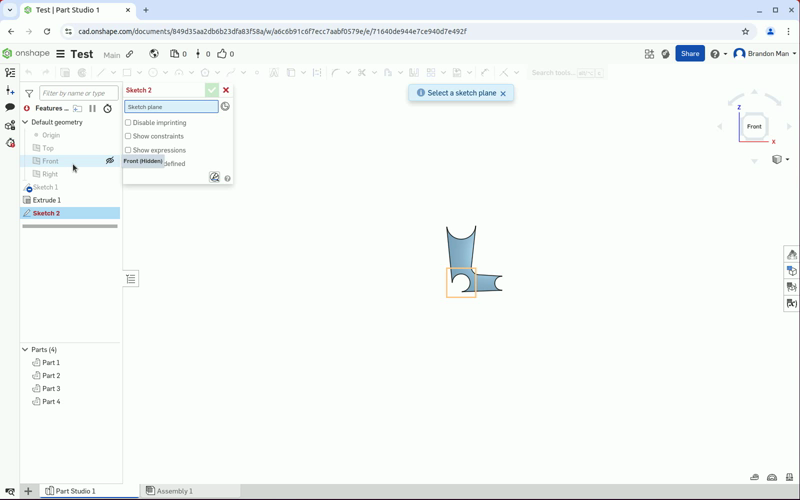
click(73, 163)
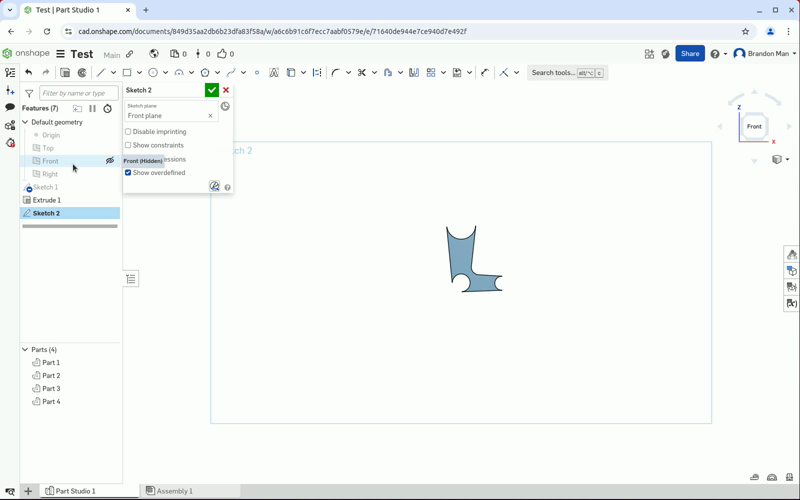
mouse_move(73, 352)
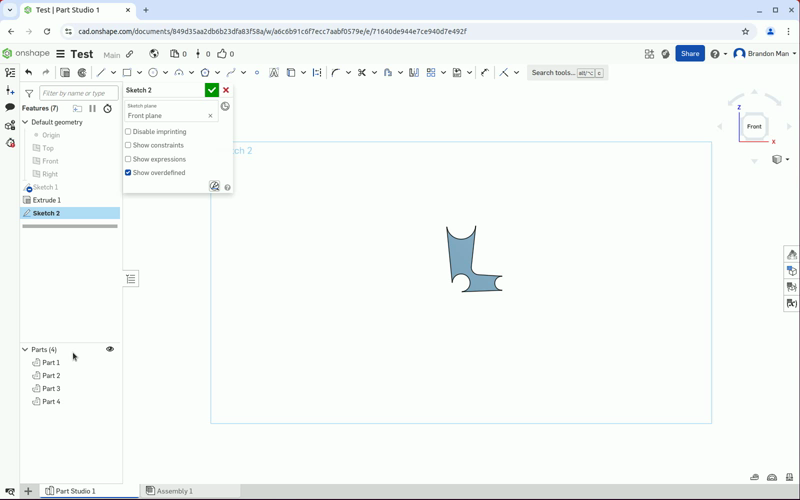
key(y)
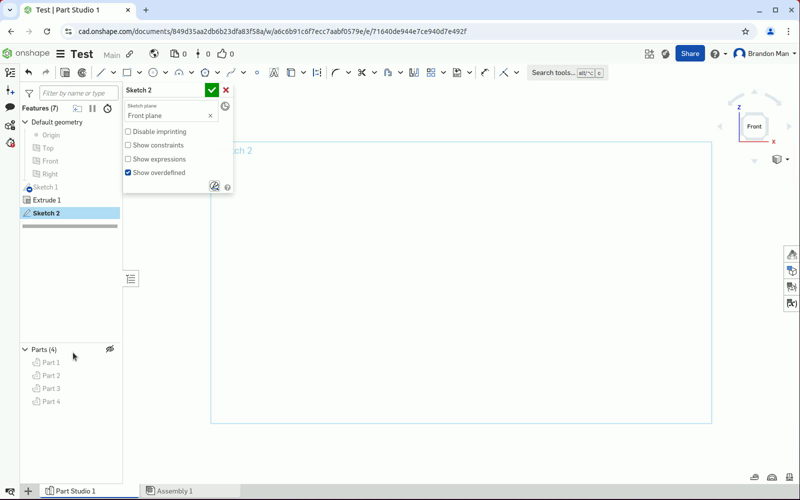
key(l)
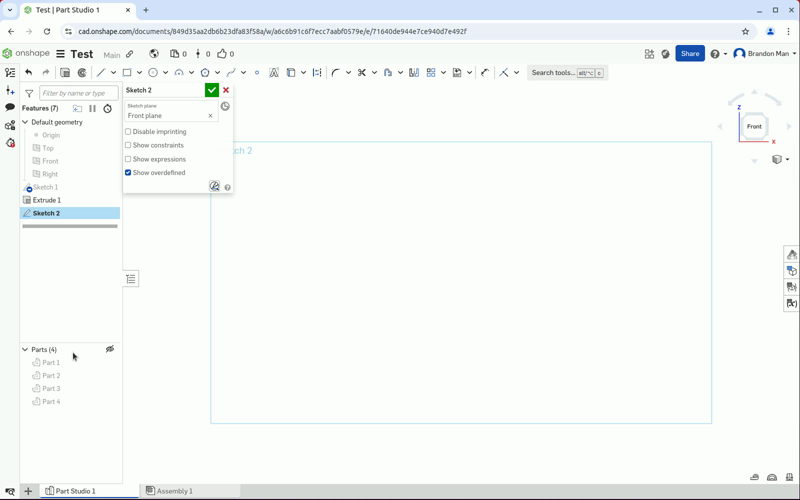
key_down(shift)
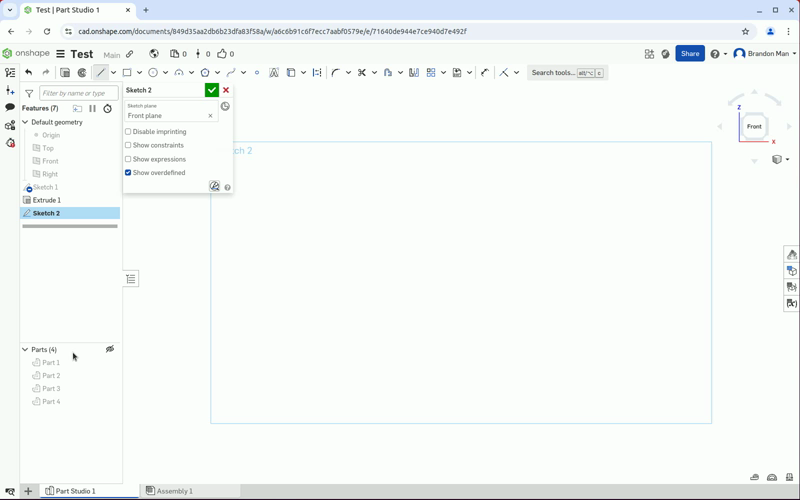
mouse_move(460, 291)
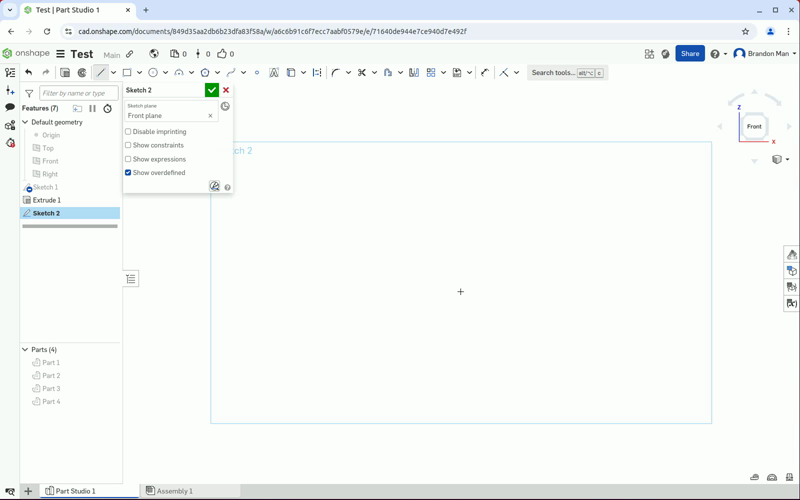
click(460, 291)
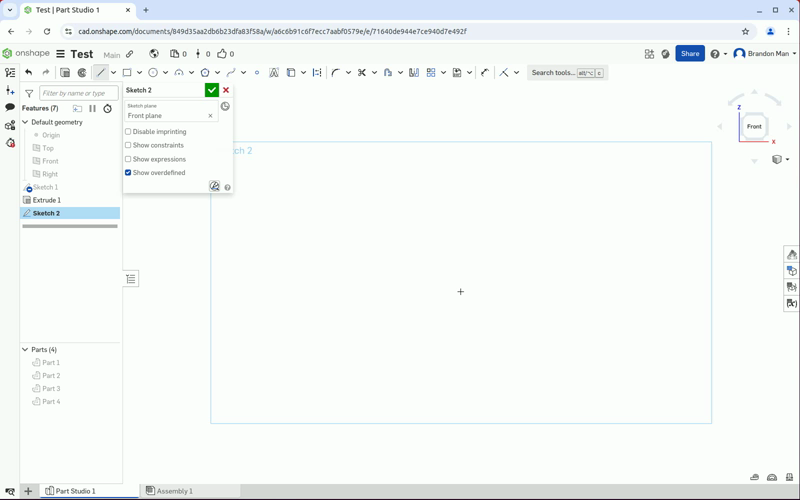
key_up(shift)
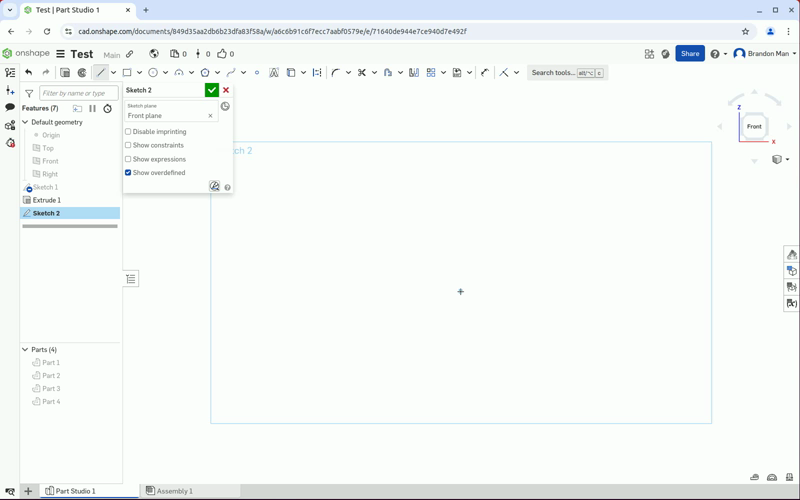
key_down(shift)
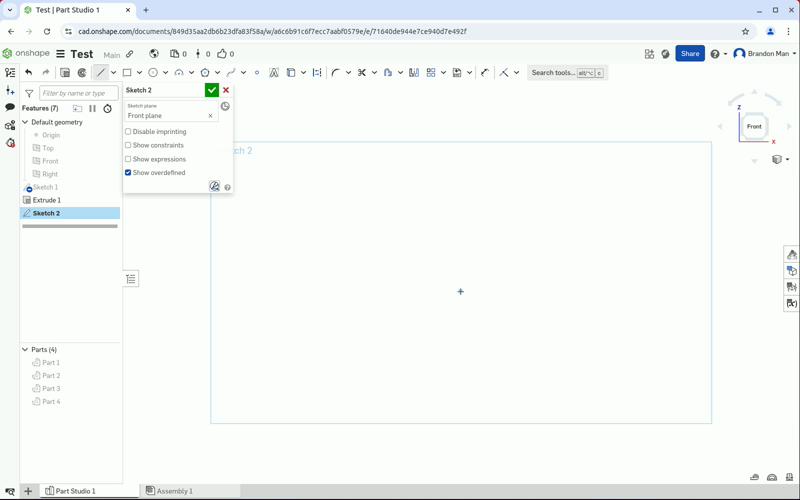
mouse_move(490, 291)
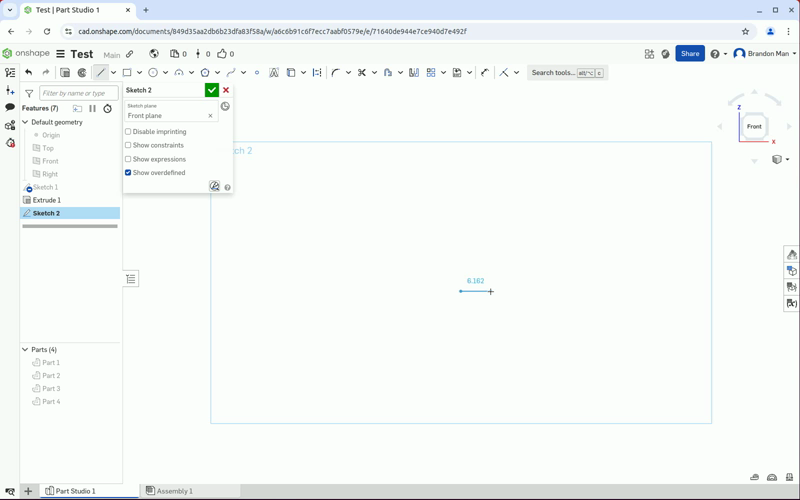
mouse_move(461, 291)
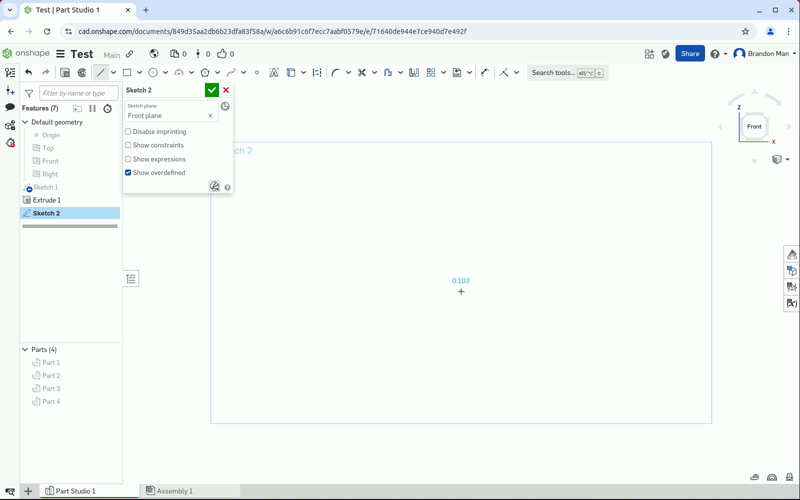
scroll(6)
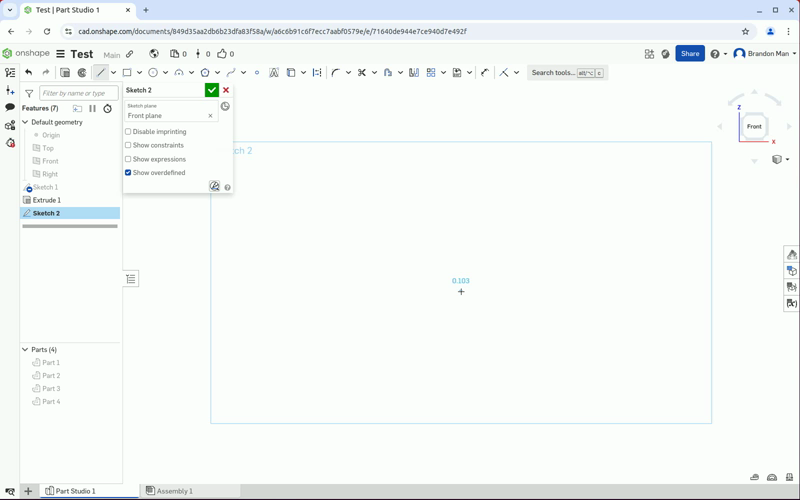
scroll(6)
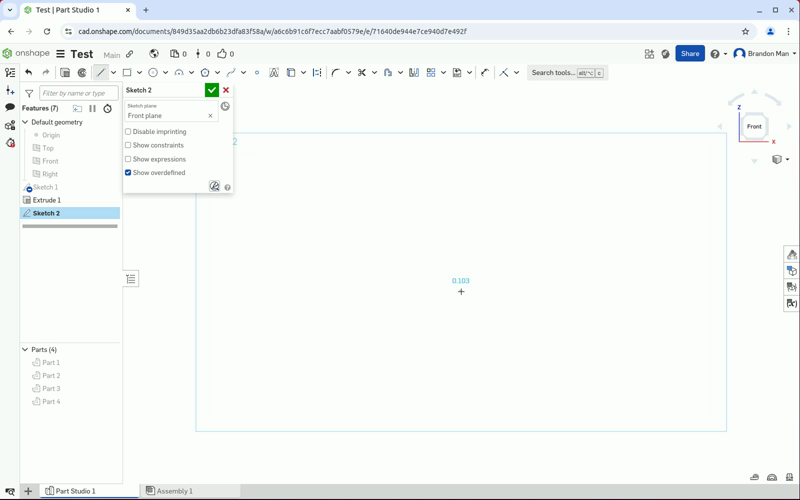
scroll(6)
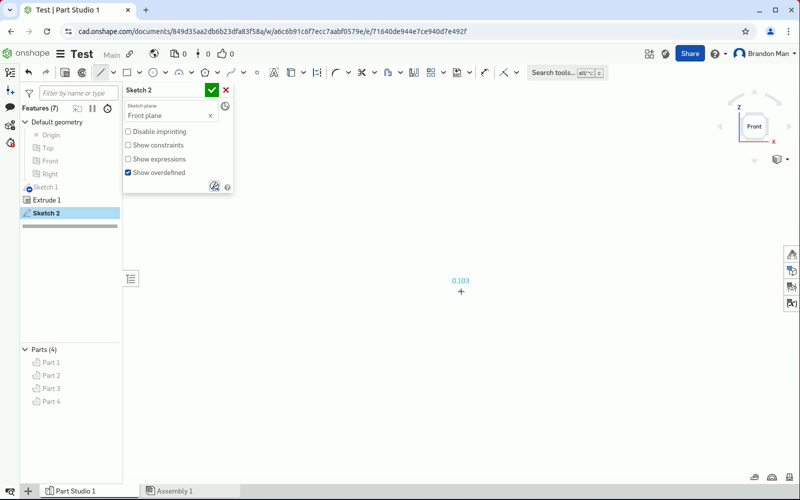
scroll(6)
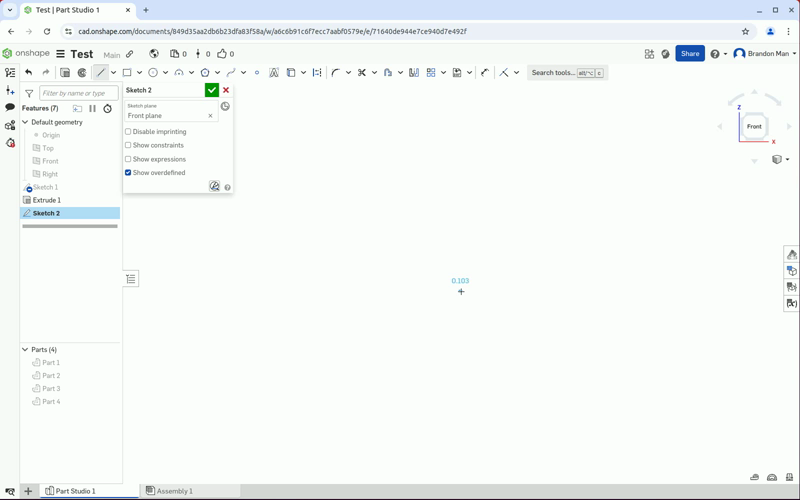
scroll(6)
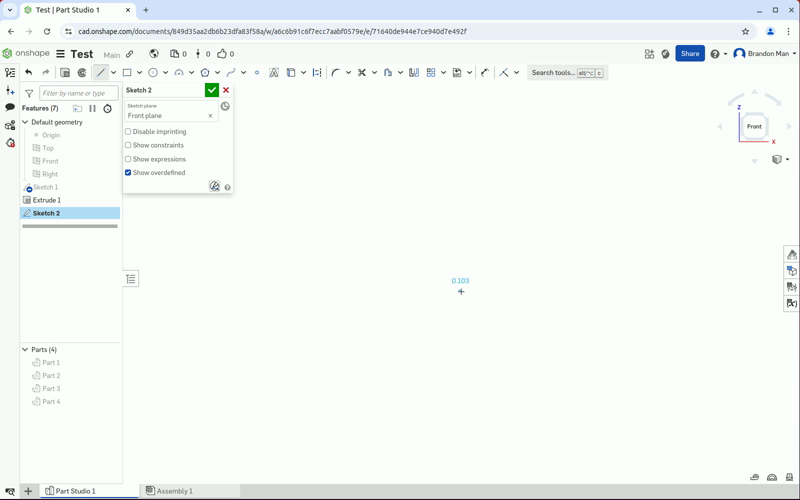
scroll(6)
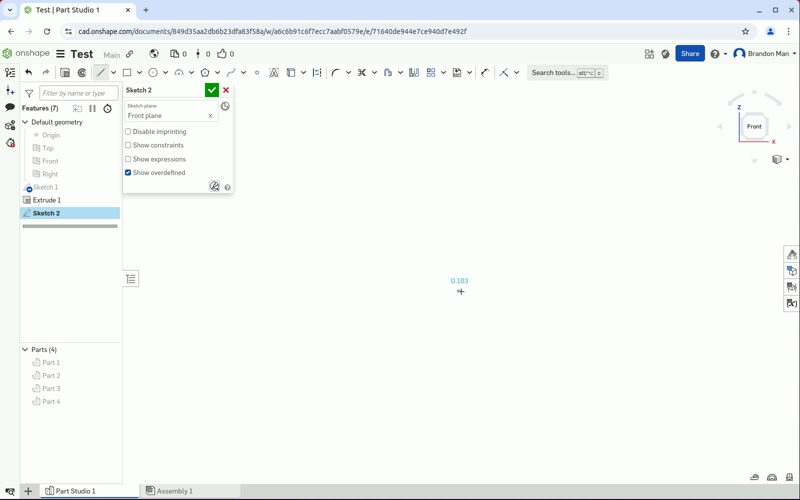
scroll(6)
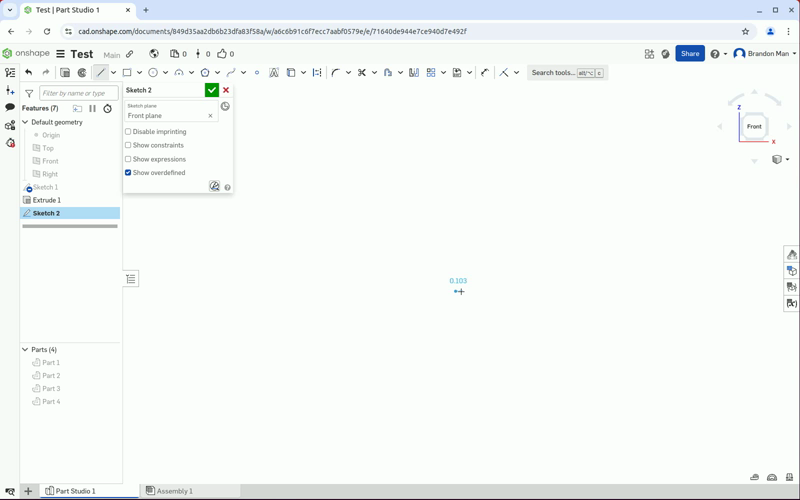
click(461, 291)
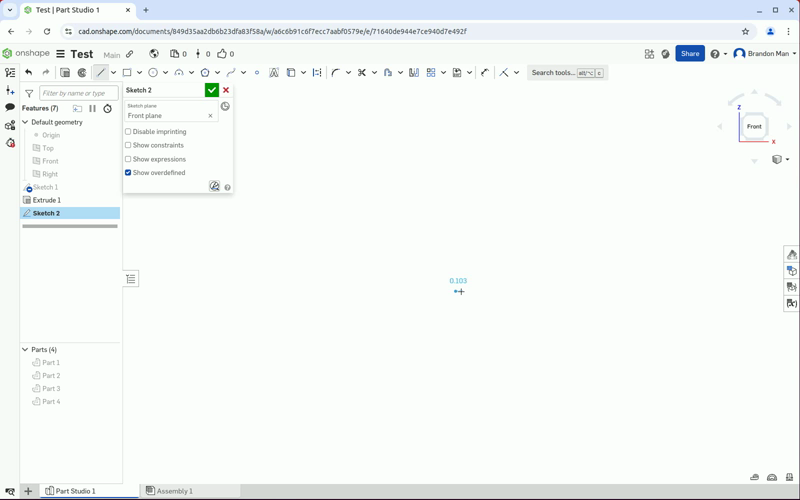
scroll(-6)
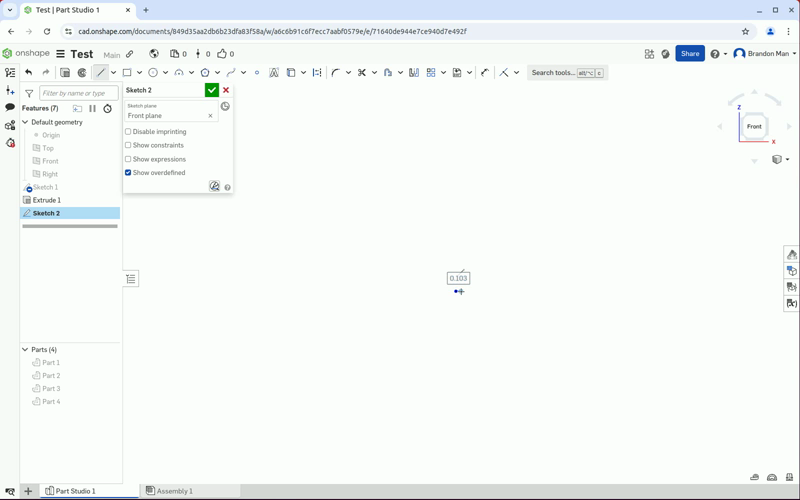
scroll(-6)
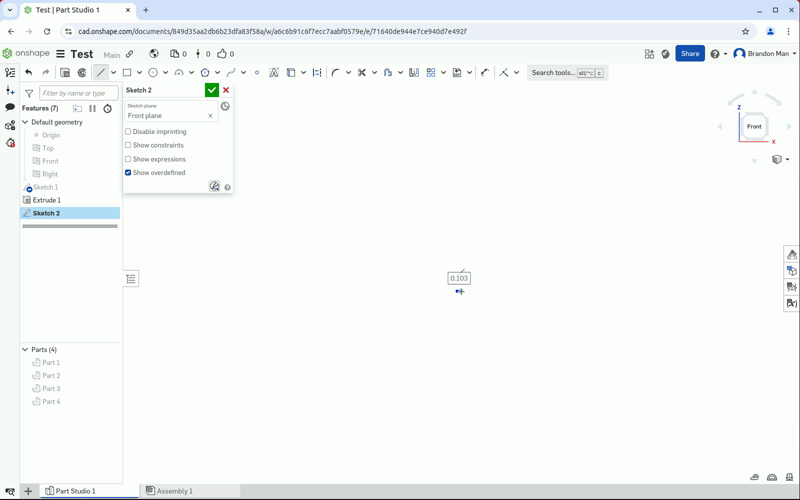
scroll(-6)
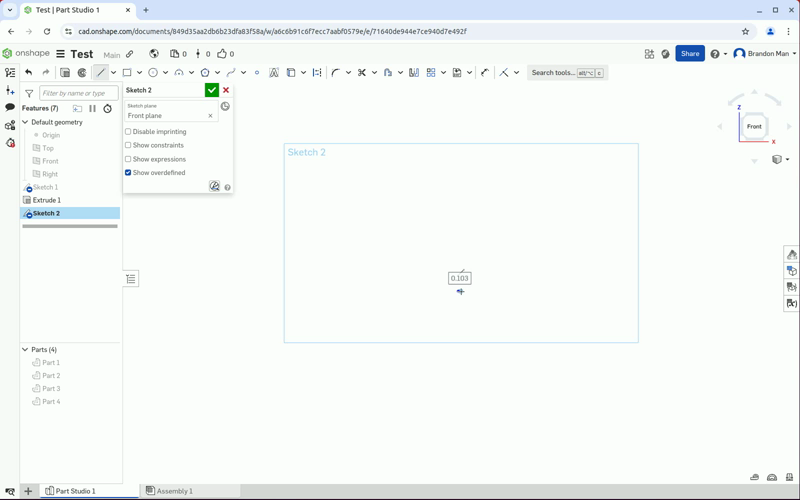
scroll(-6)
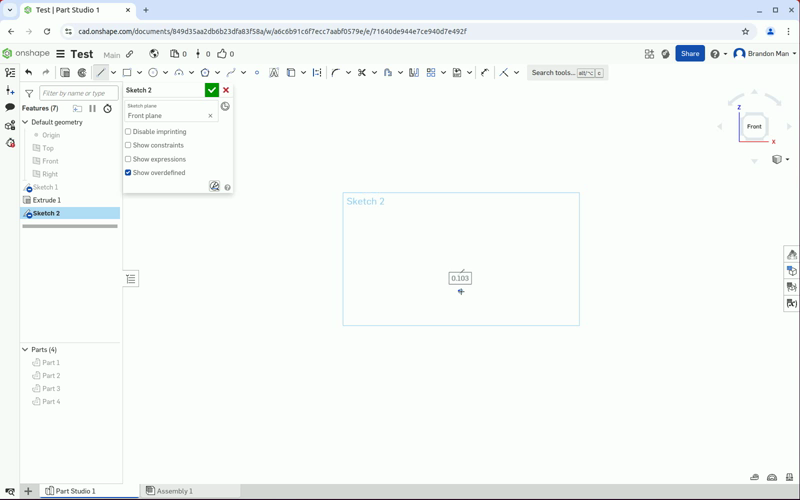
scroll(-6)
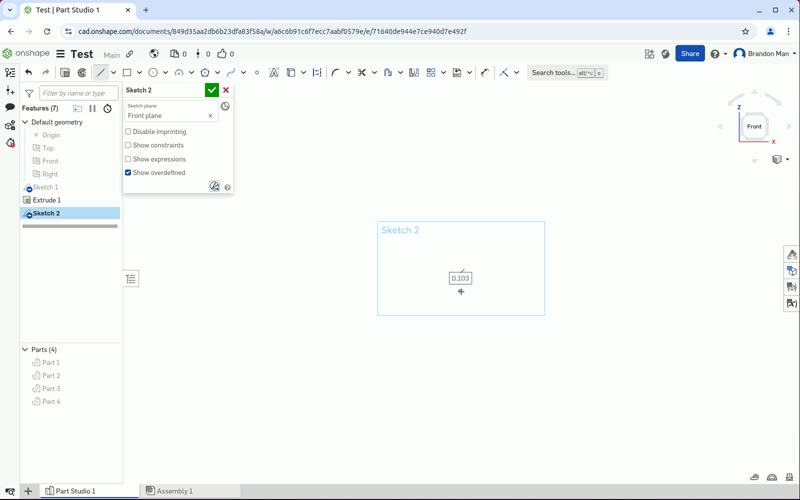
scroll(-6)
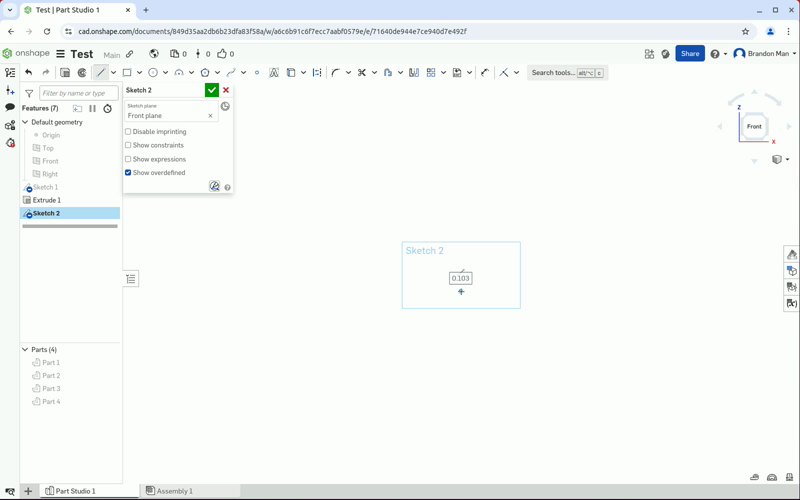
scroll(-6)
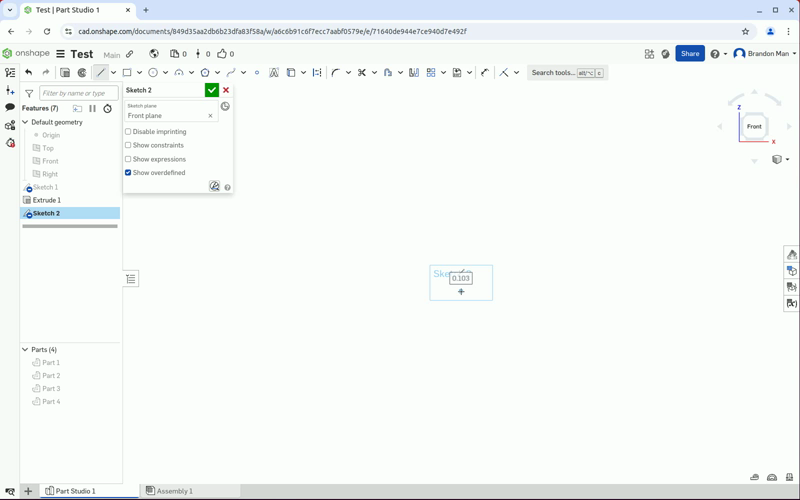
key_up(shift)
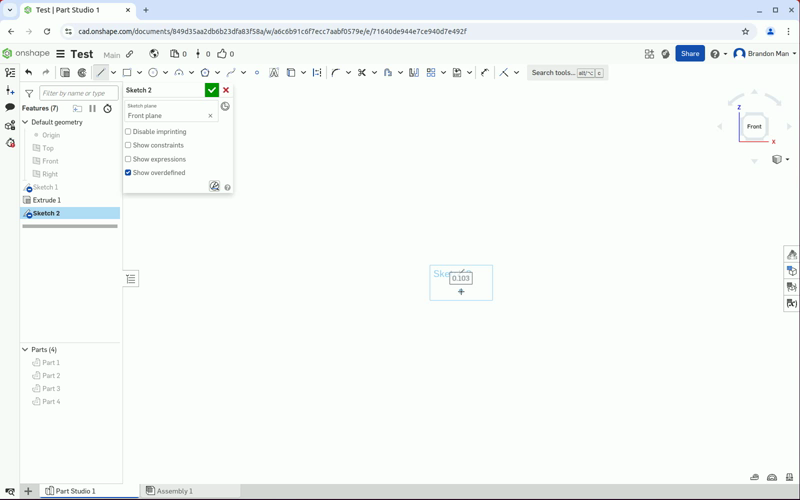
key(esc)
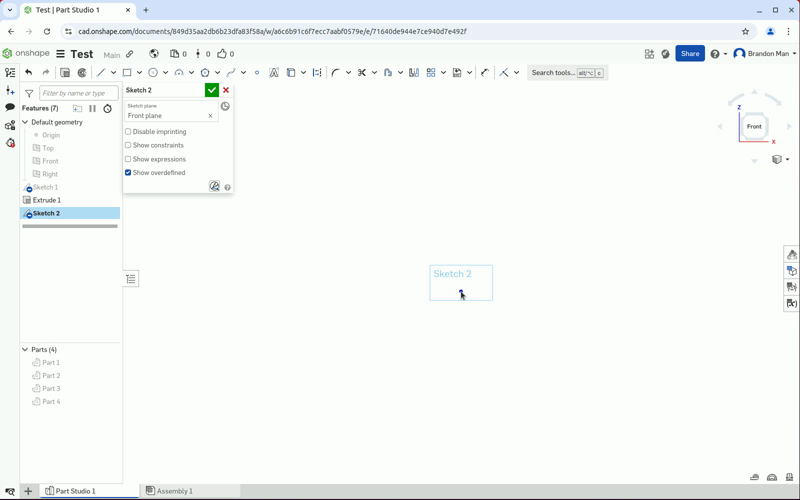
key(a)
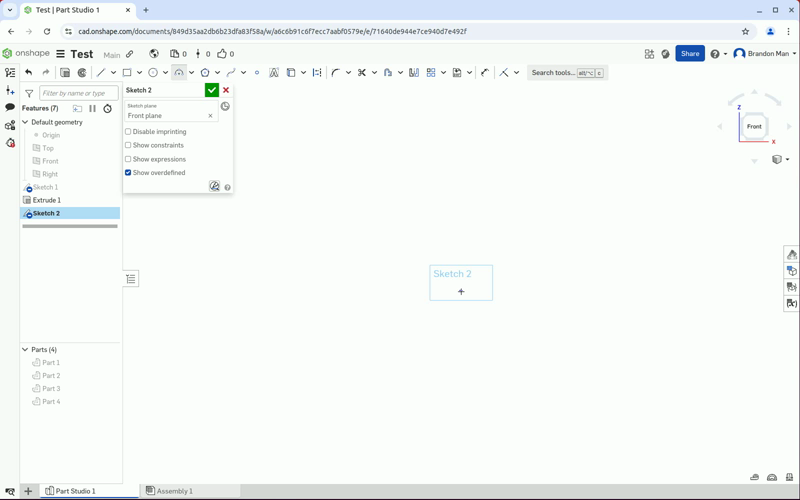
mouse_move(461, 291)
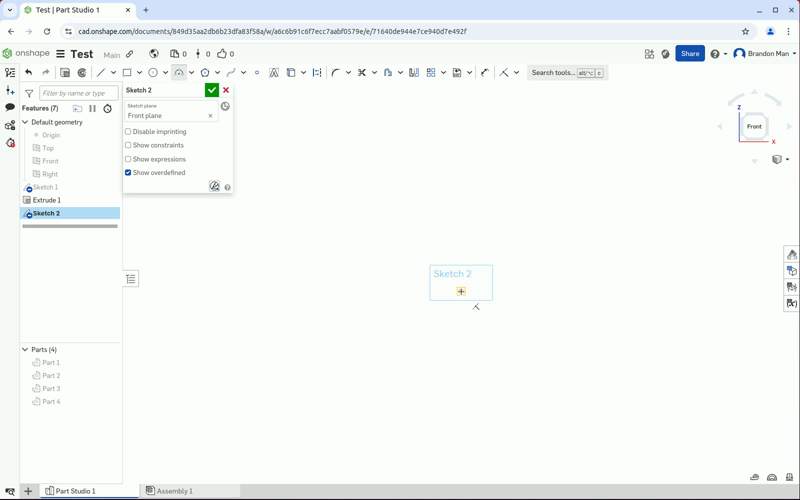
scroll(6)
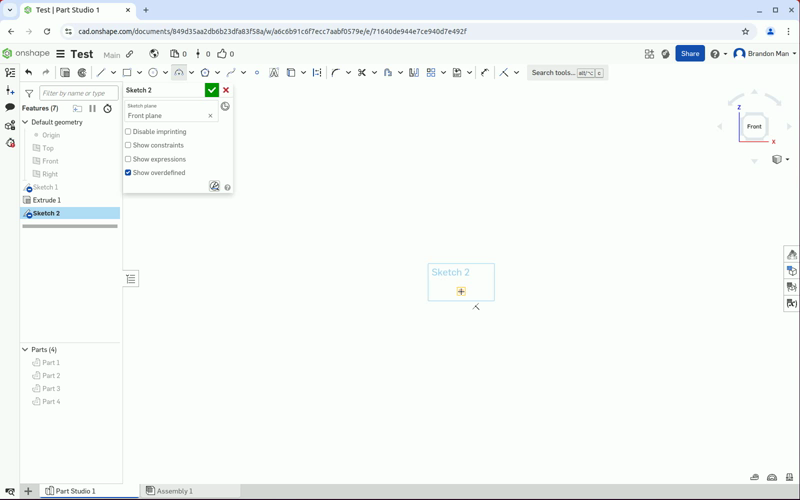
scroll(6)
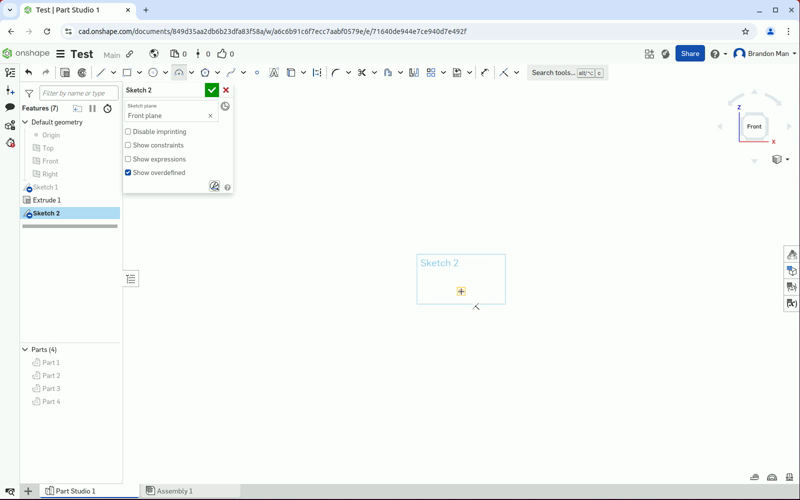
scroll(6)
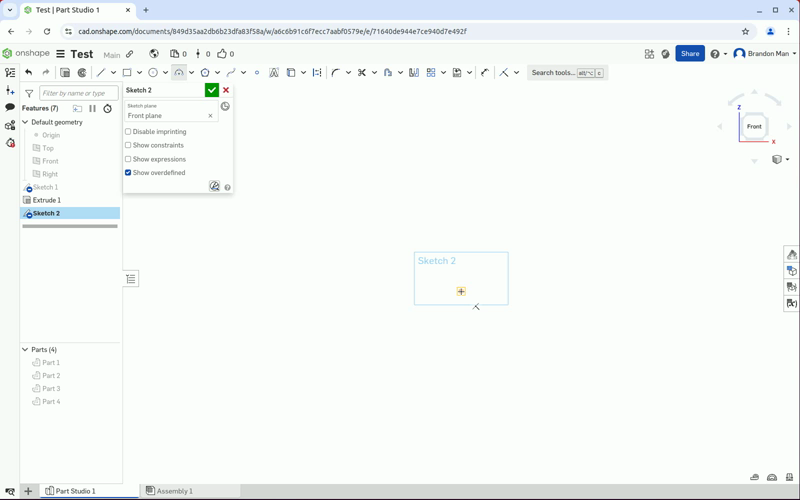
scroll(6)
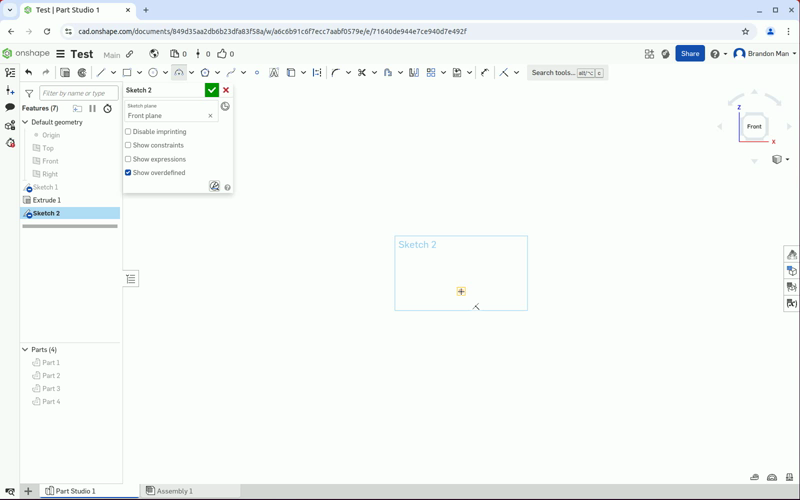
scroll(6)
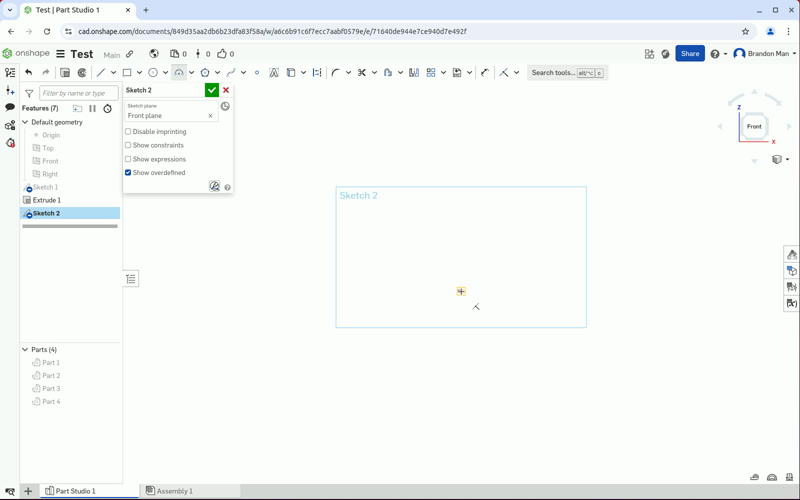
scroll(6)
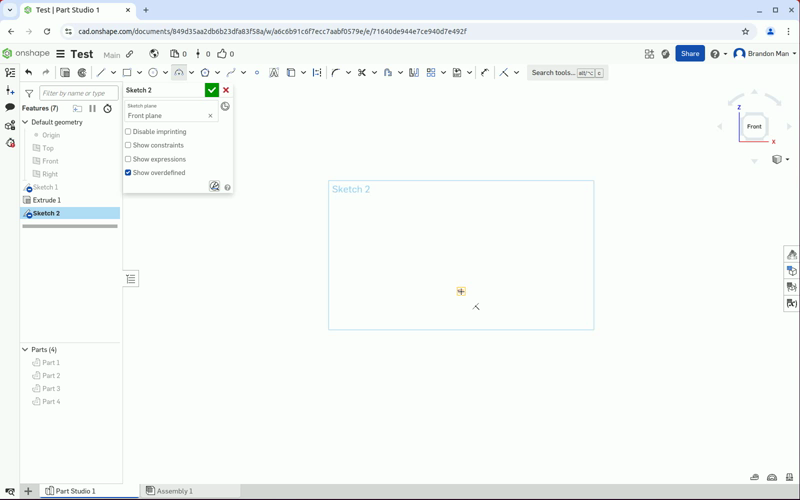
scroll(6)
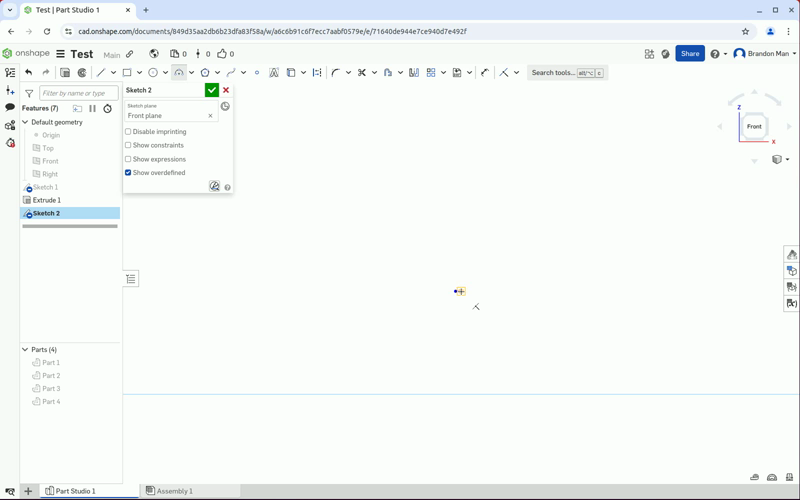
click(461, 291)
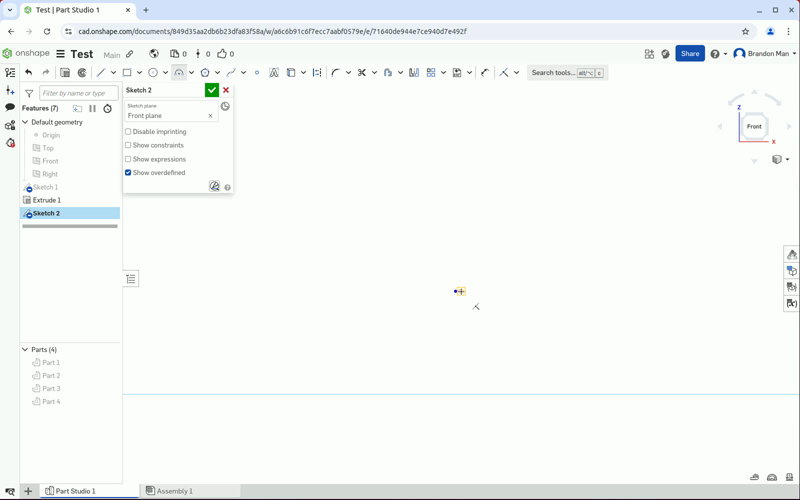
scroll(-6)
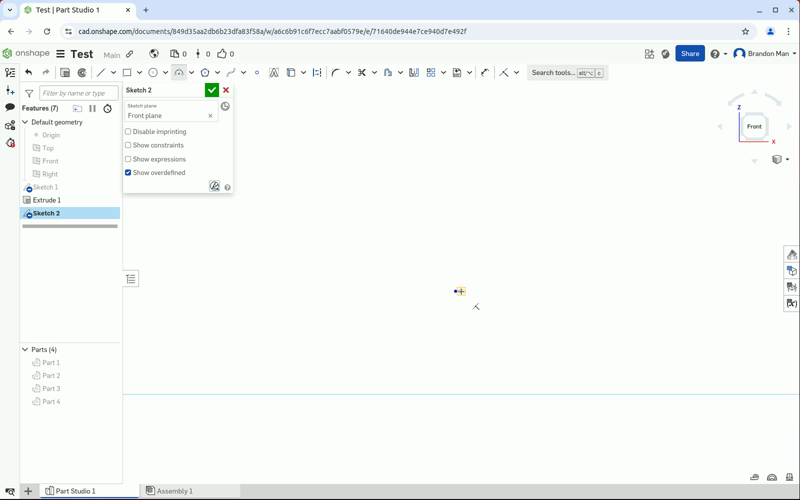
scroll(-6)
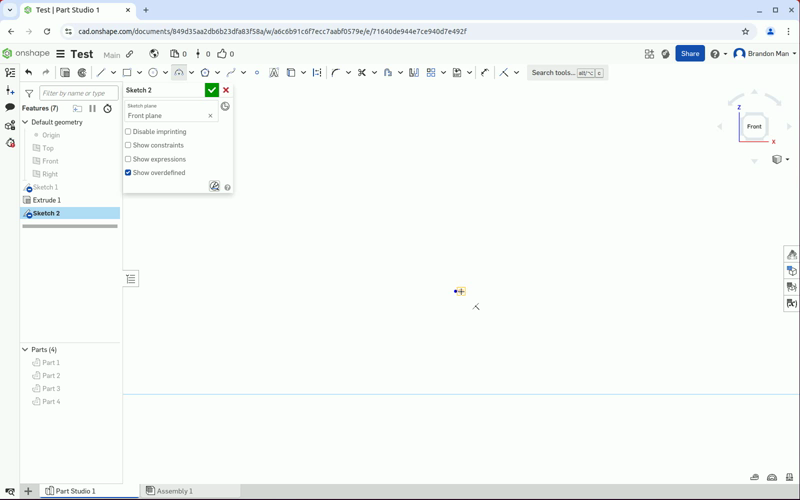
scroll(-6)
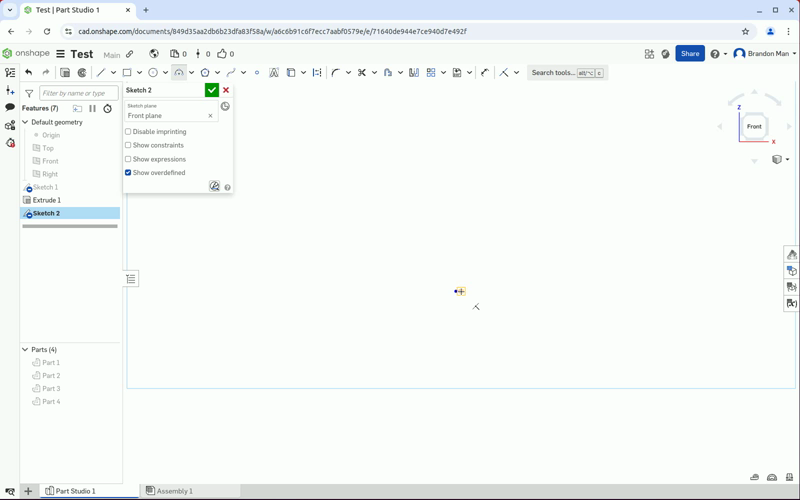
scroll(-6)
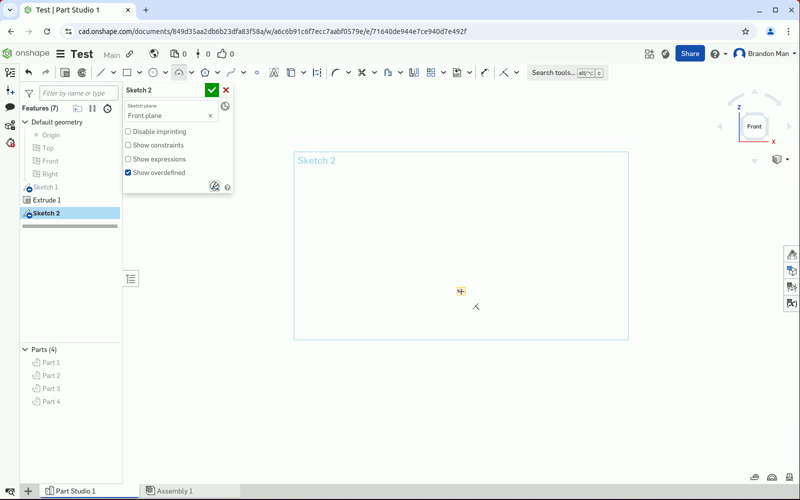
scroll(-6)
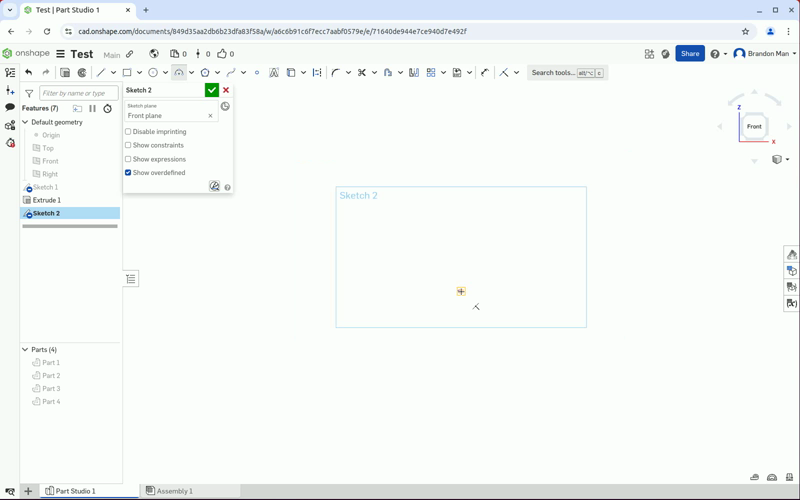
scroll(-6)
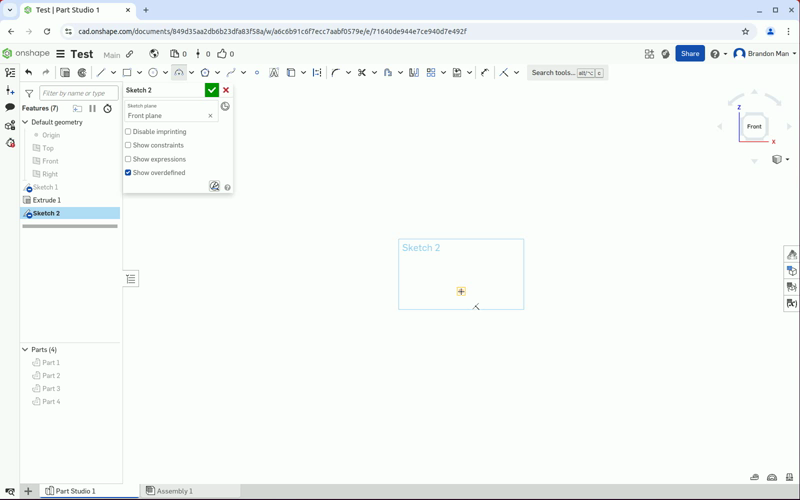
scroll(-6)
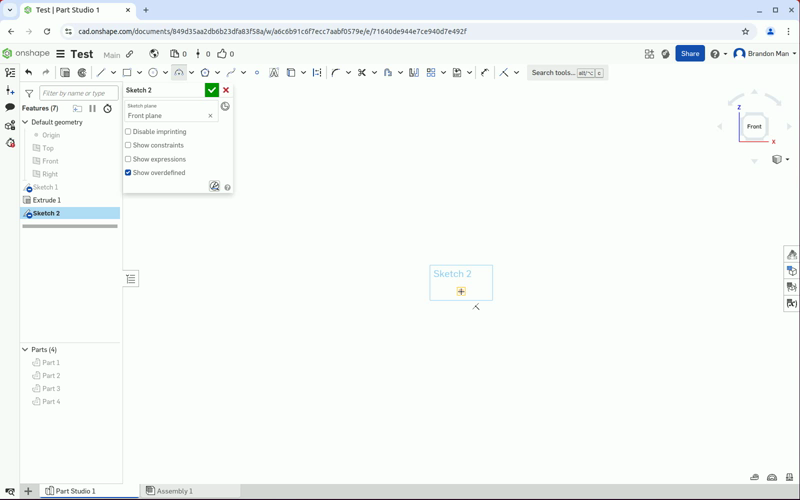
mouse_move(460, 291)
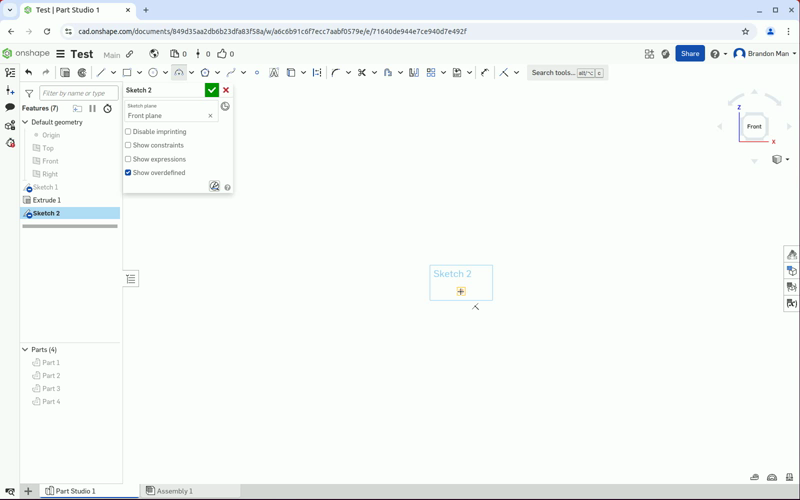
scroll(6)
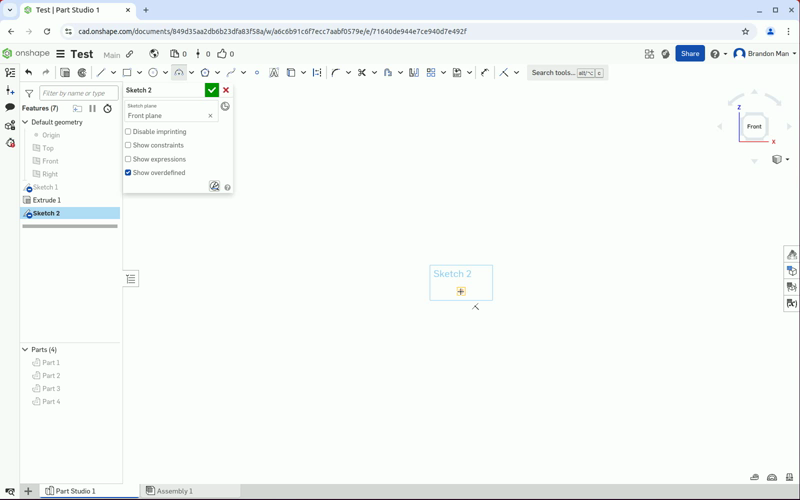
scroll(6)
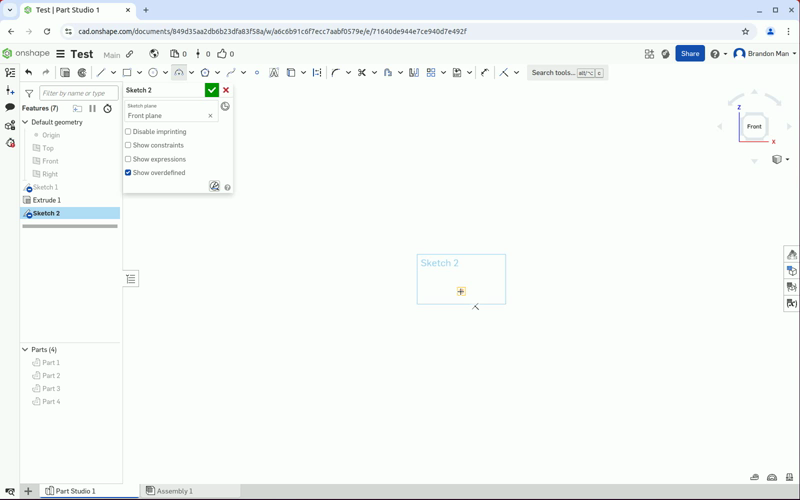
scroll(6)
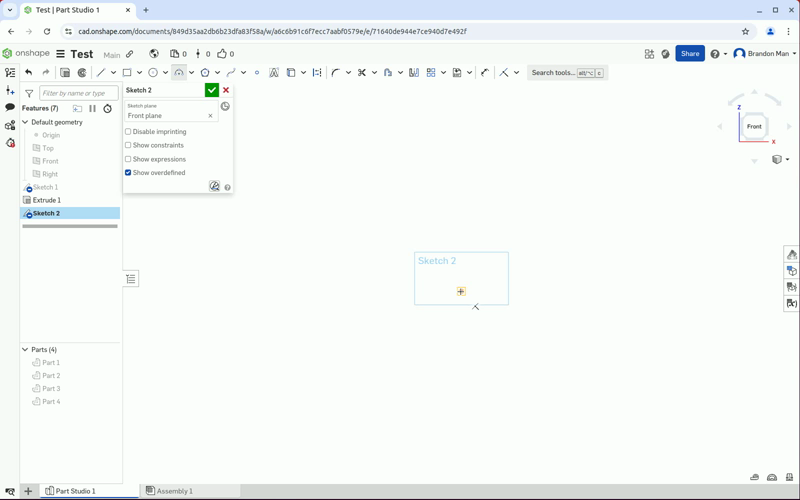
scroll(6)
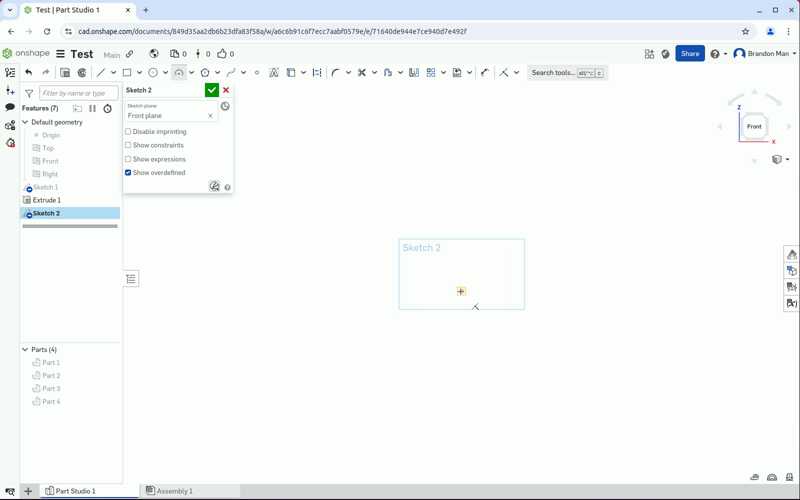
scroll(6)
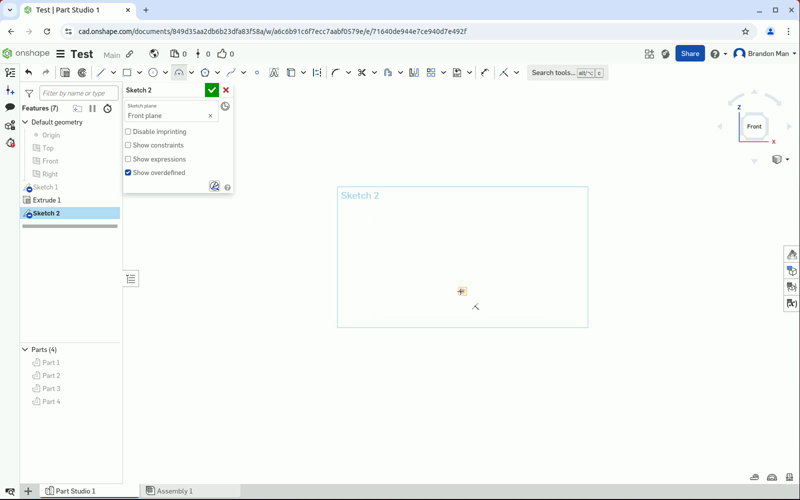
scroll(6)
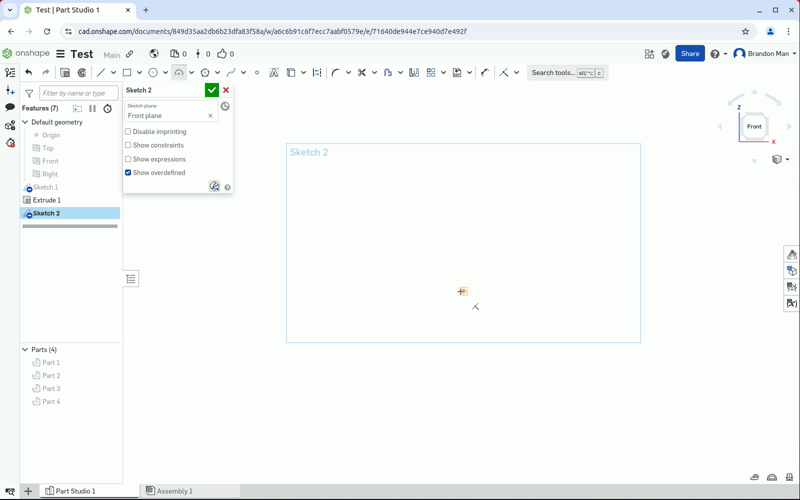
scroll(6)
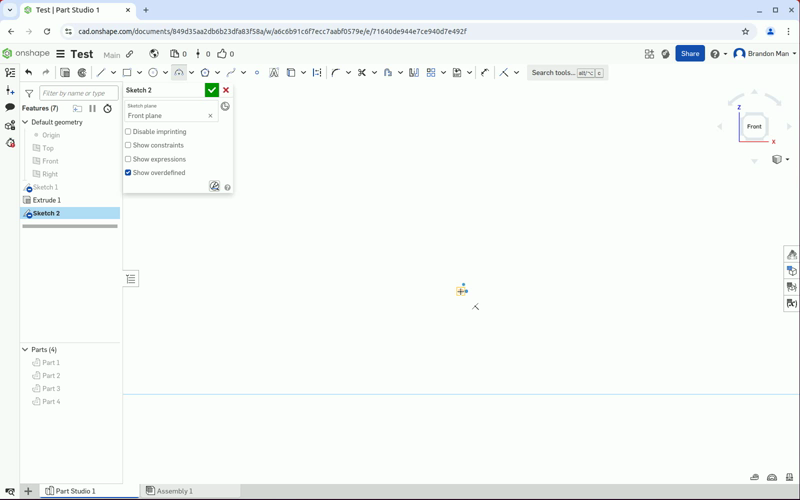
click(460, 291)
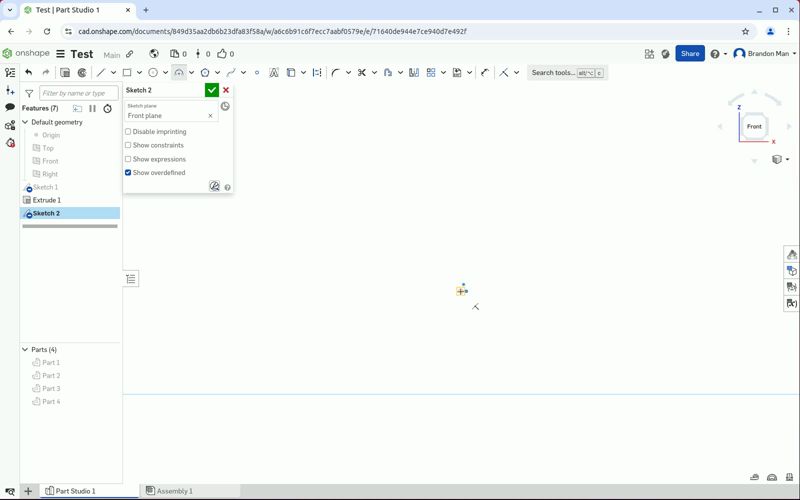
scroll(-6)
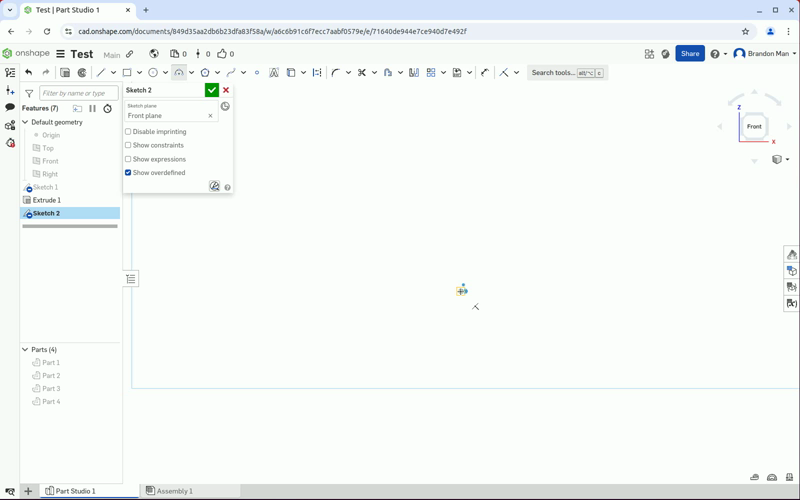
scroll(-6)
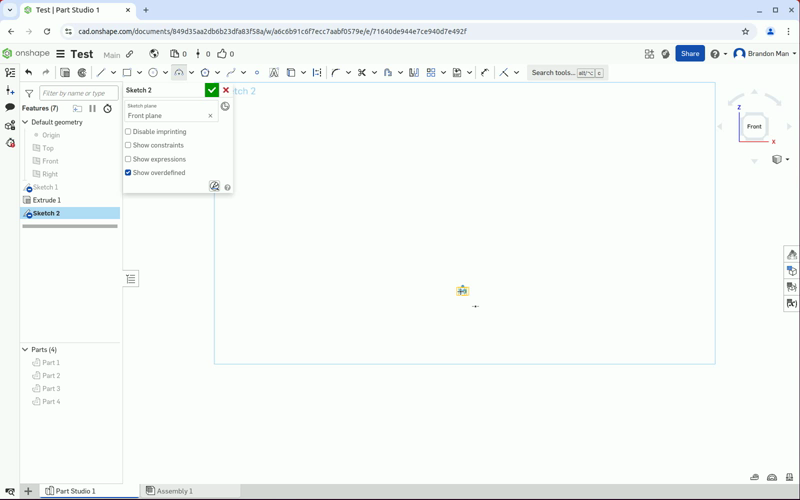
scroll(-6)
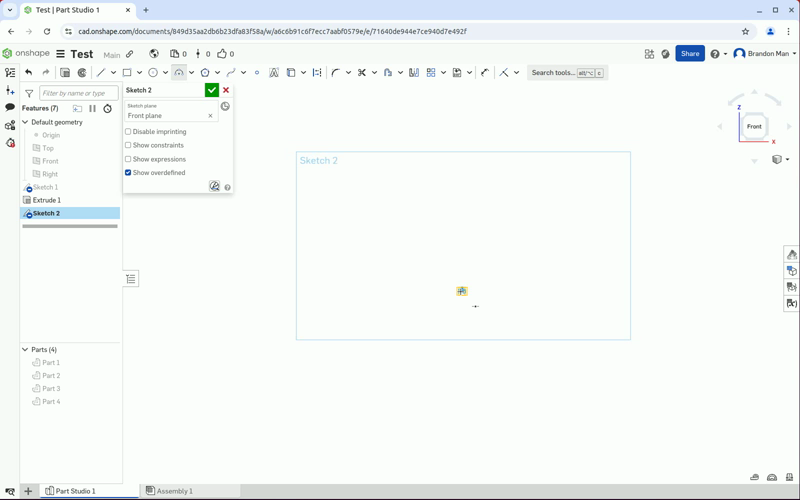
scroll(-6)
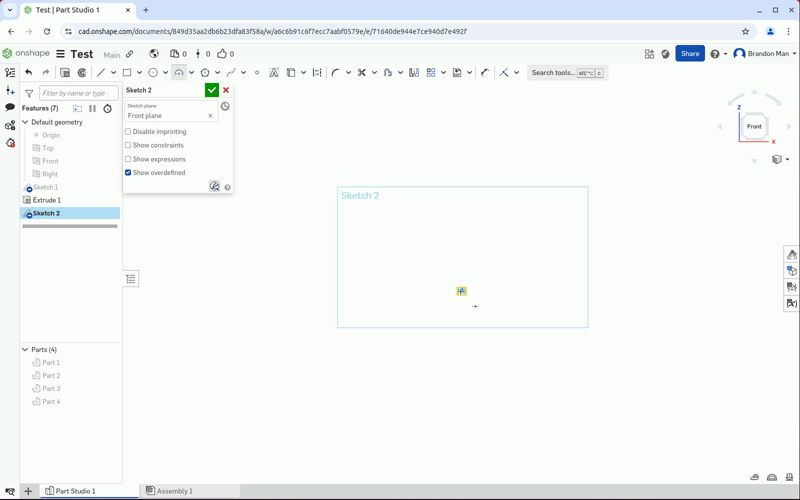
scroll(-6)
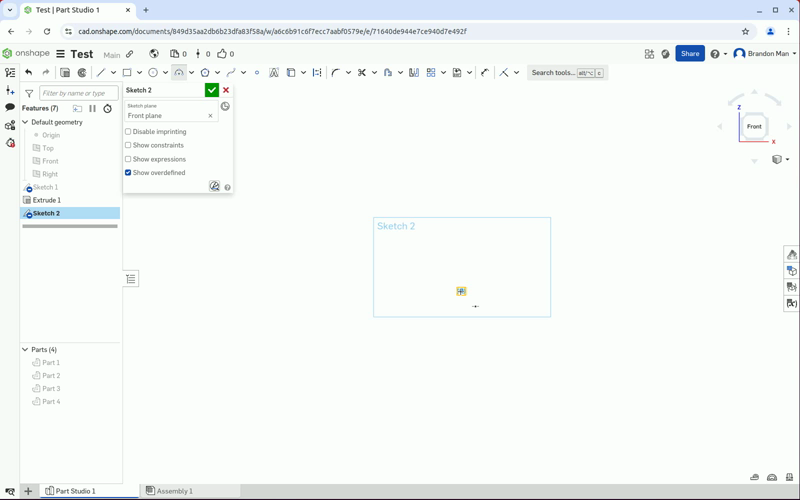
scroll(-6)
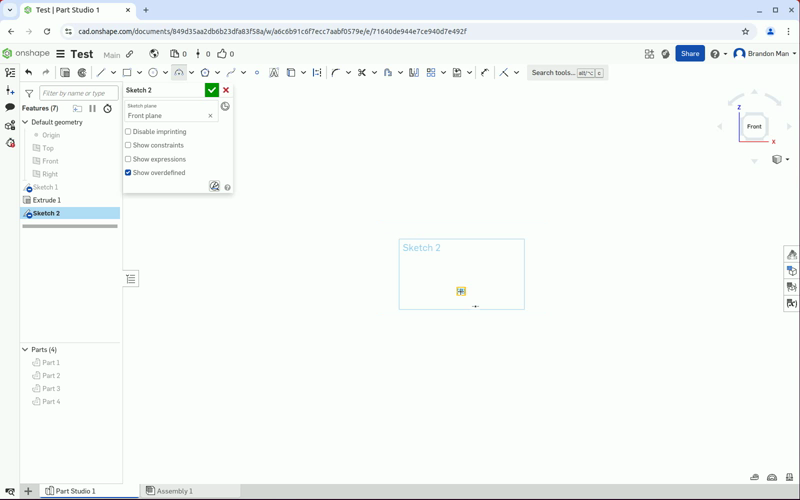
scroll(-6)
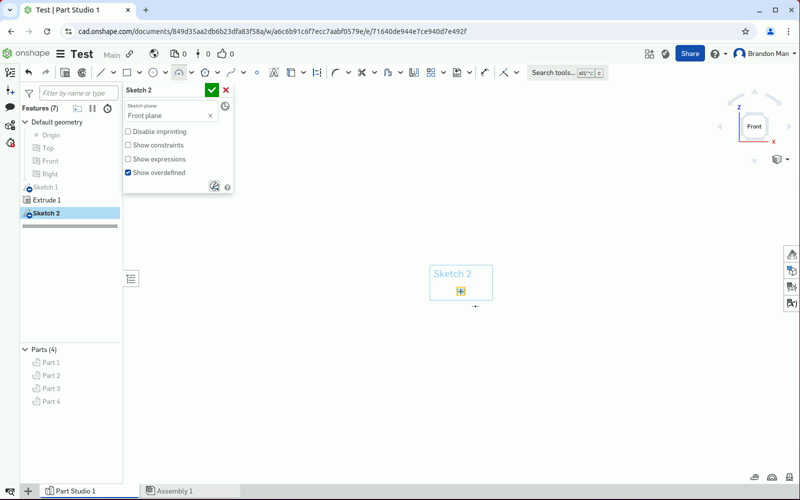
key_down(shift)
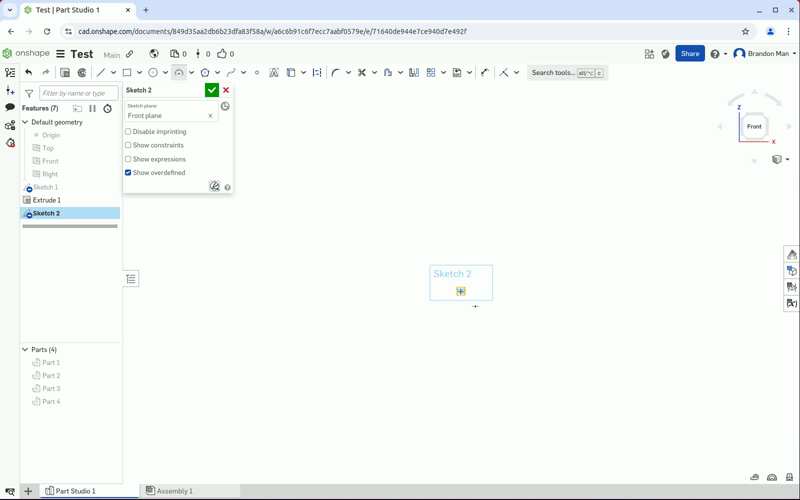
mouse_move(461, 275)
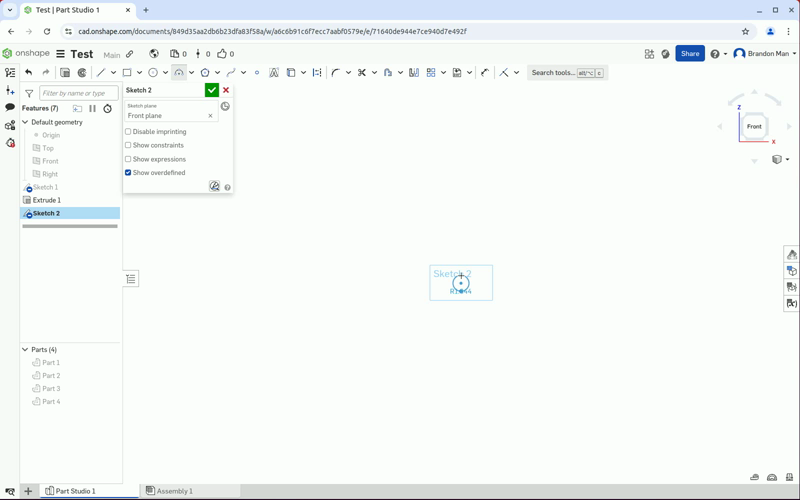
scroll(6)
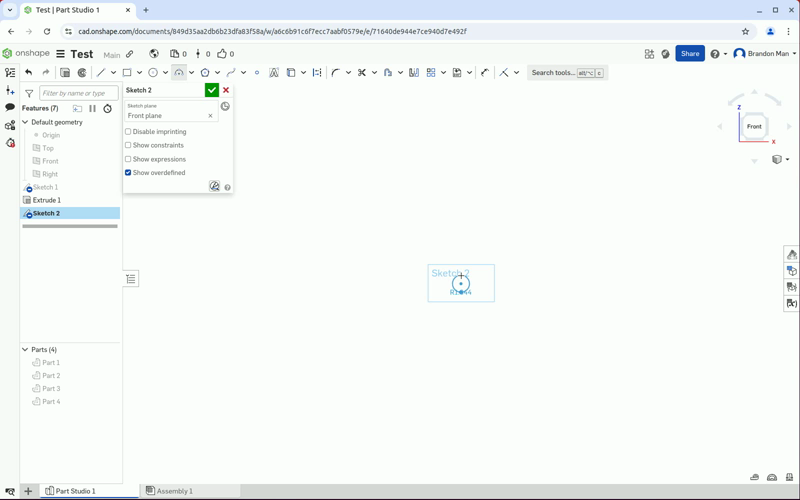
scroll(6)
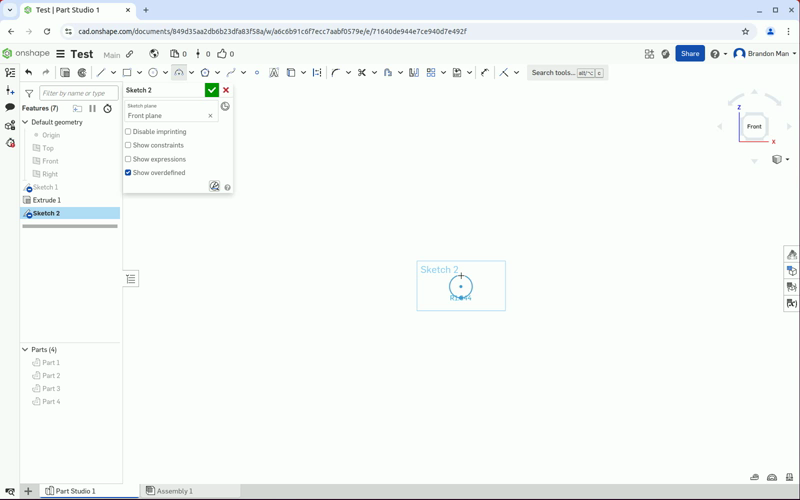
scroll(6)
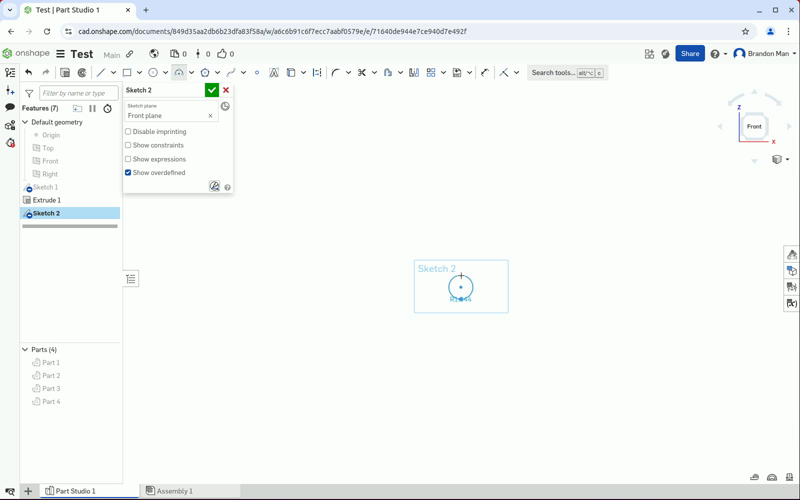
scroll(6)
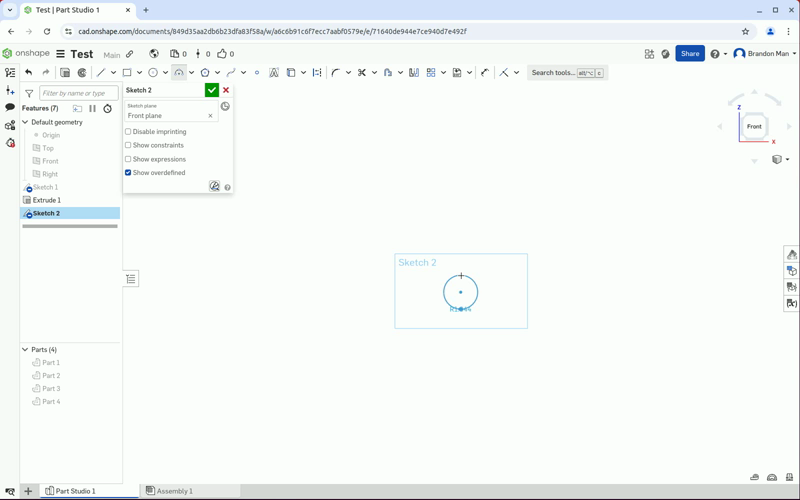
scroll(6)
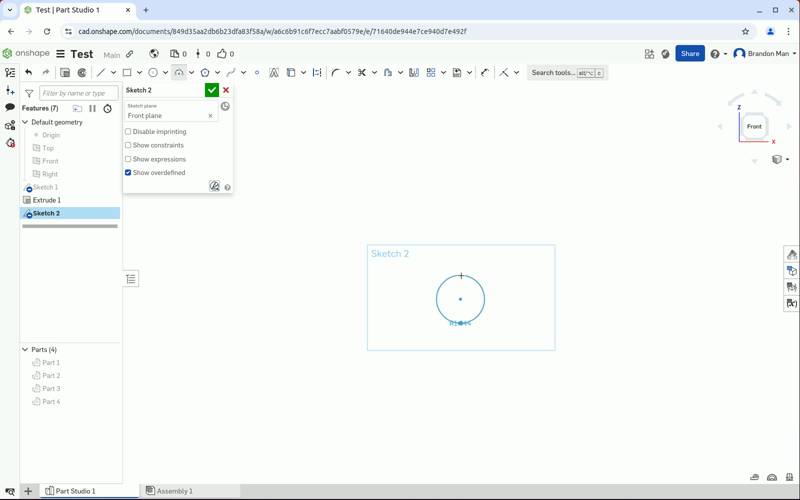
scroll(6)
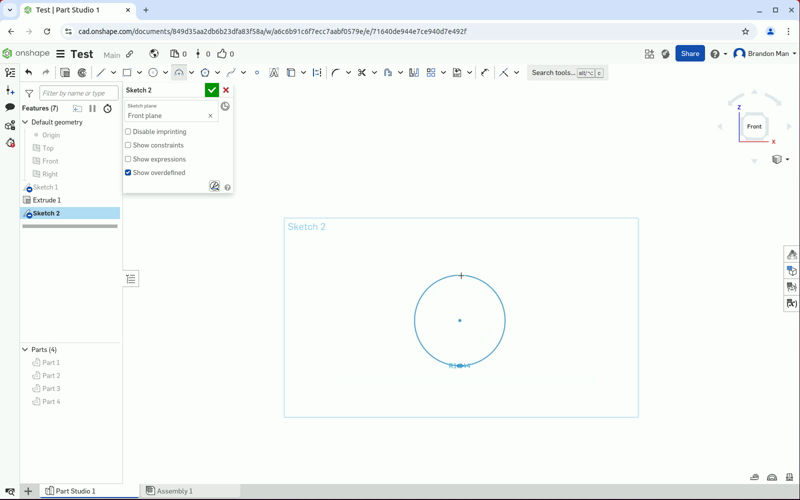
scroll(6)
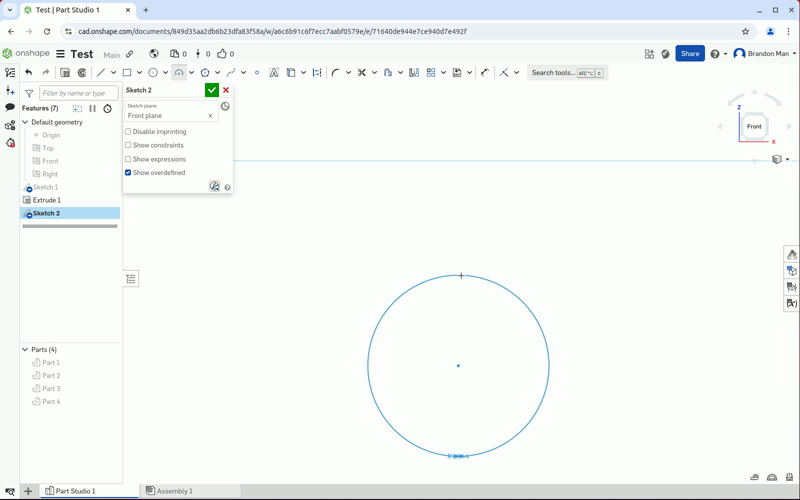
click(461, 275)
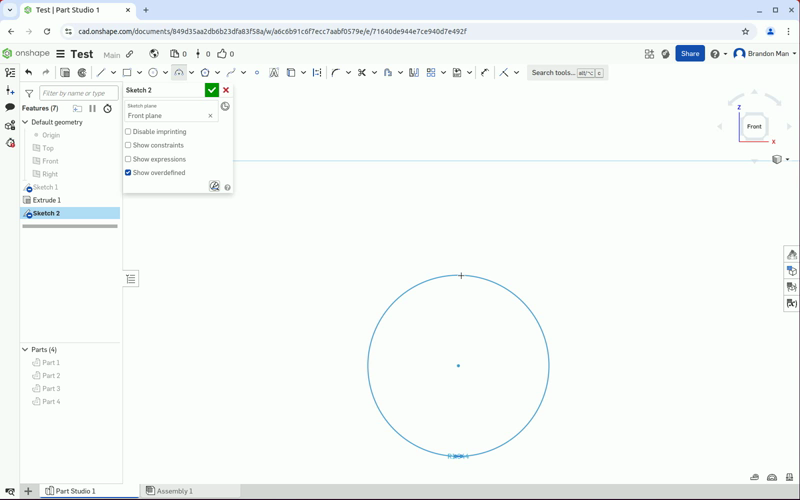
scroll(-6)
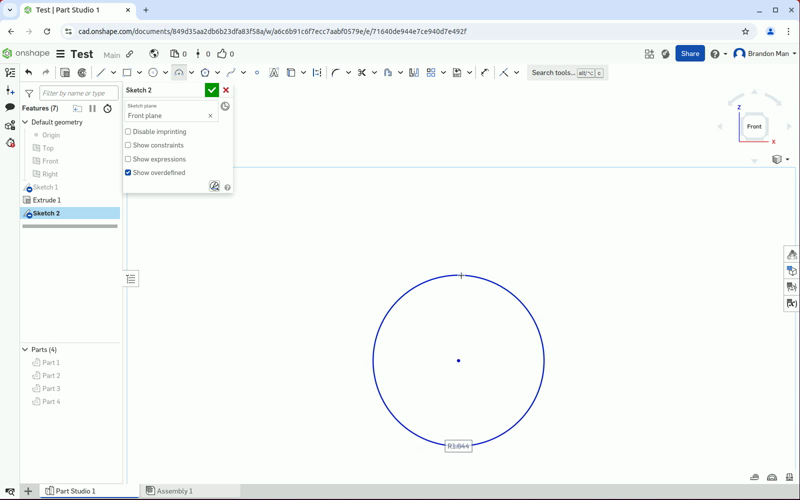
scroll(-6)
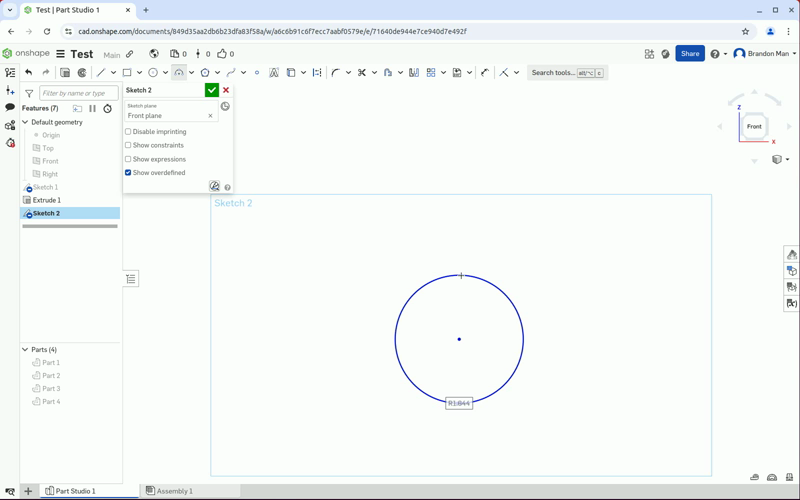
scroll(-6)
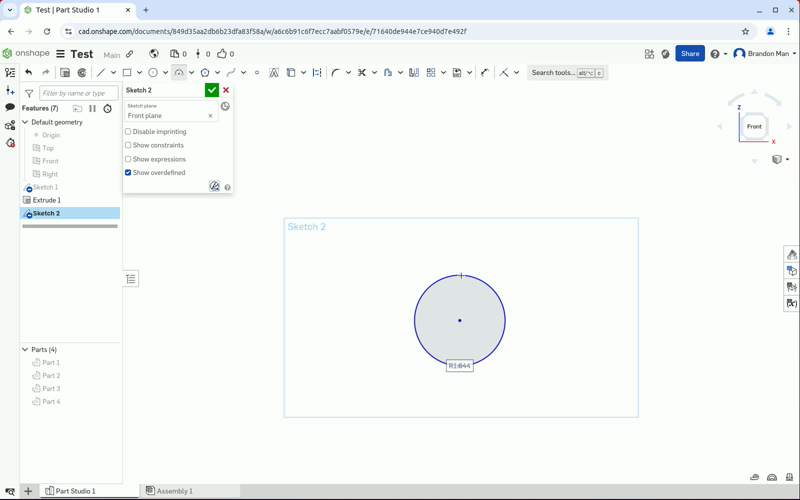
scroll(-6)
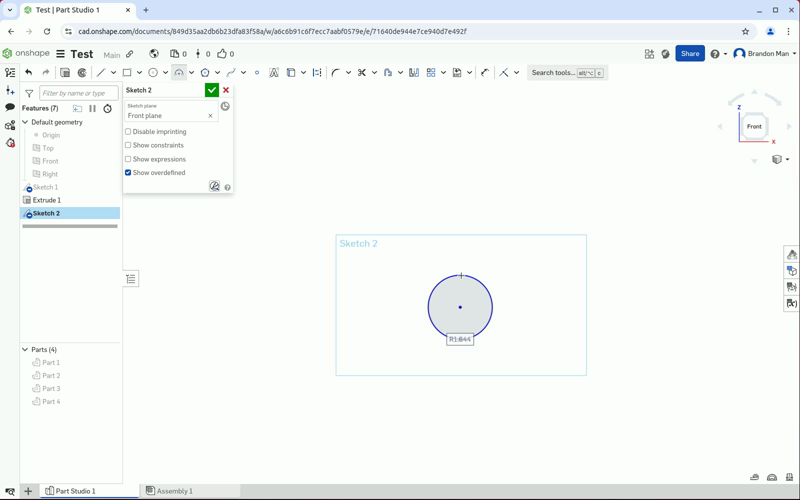
scroll(-6)
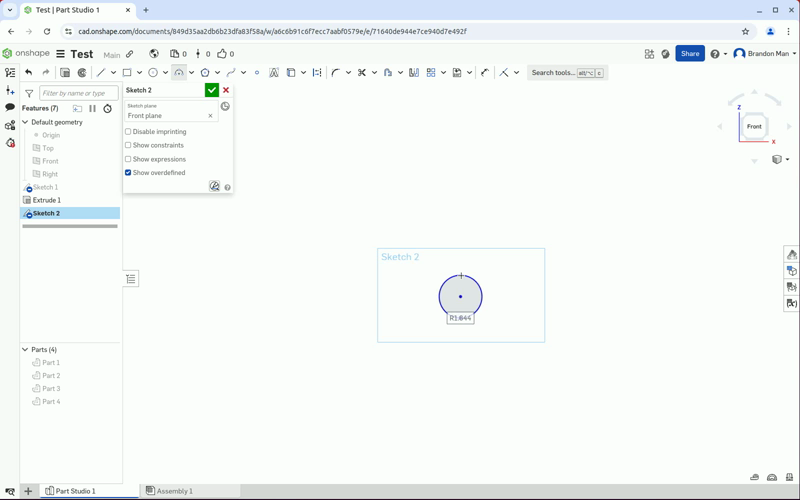
scroll(-6)
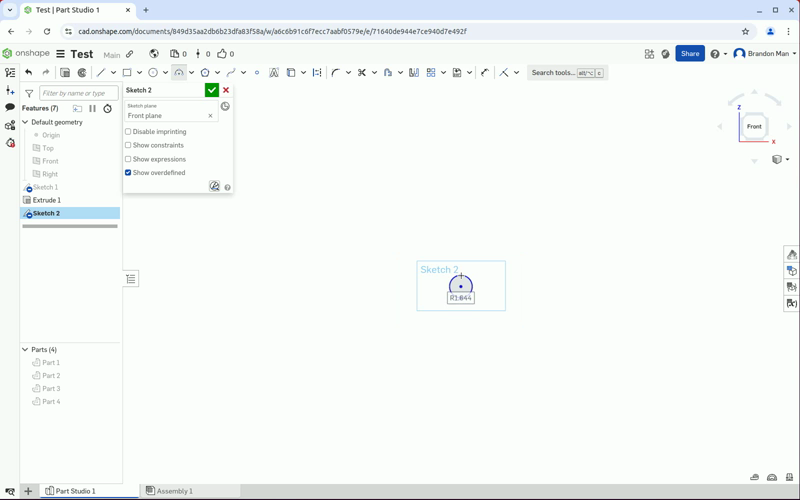
scroll(-6)
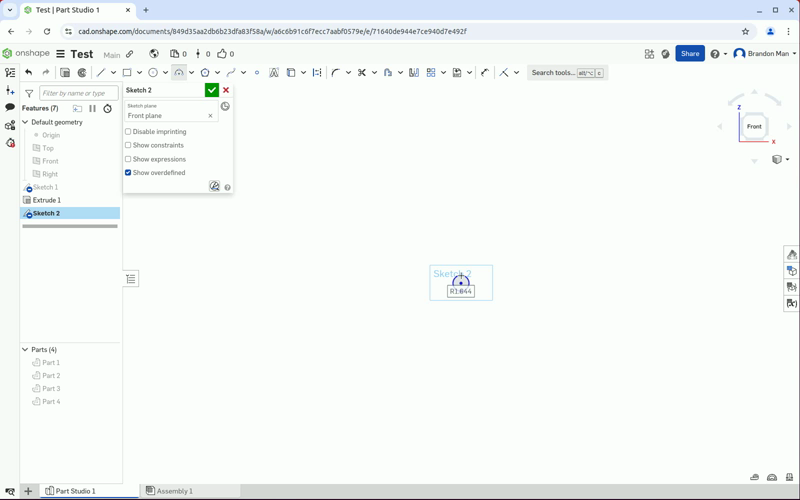
key_up(shift)
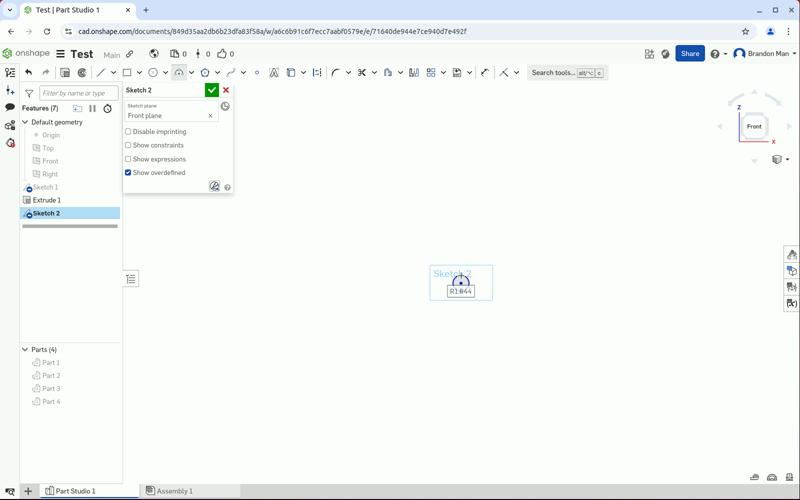
key(esc)
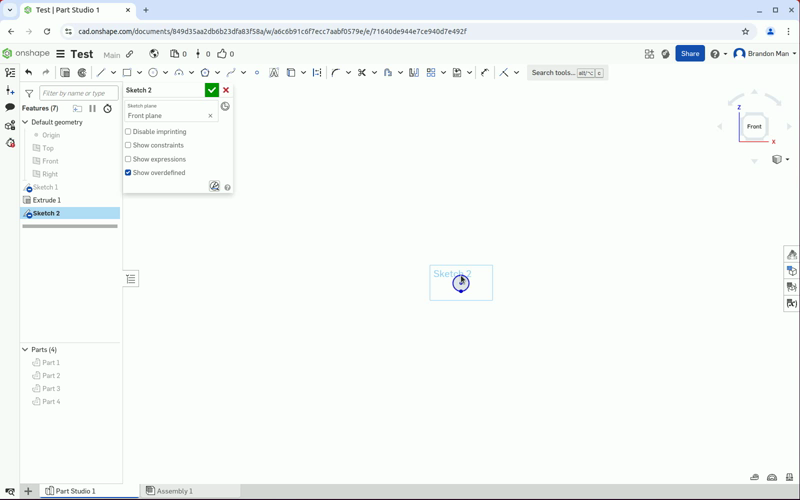
key(c)
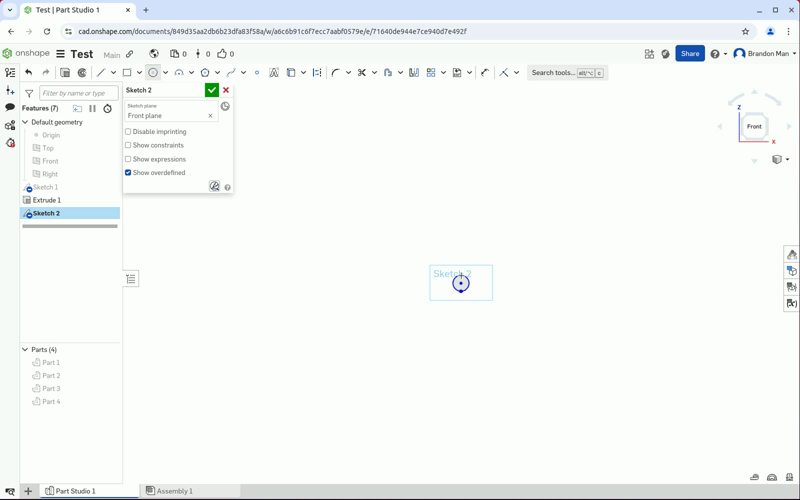
key_down(shift)
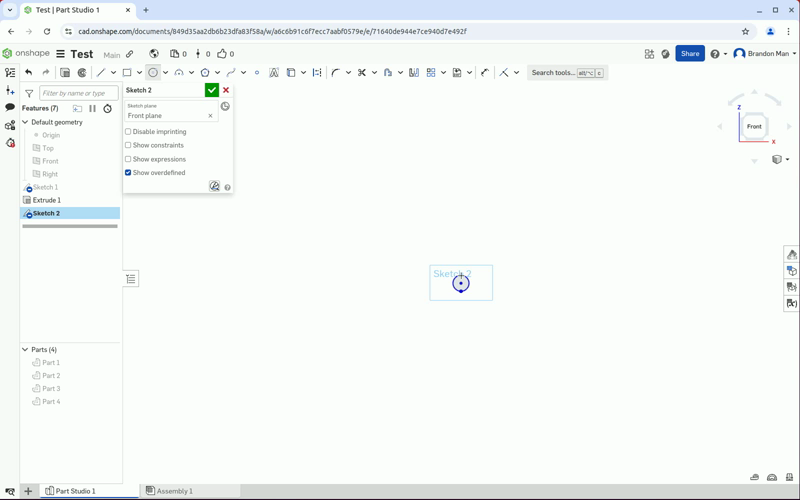
mouse_move(460, 281)
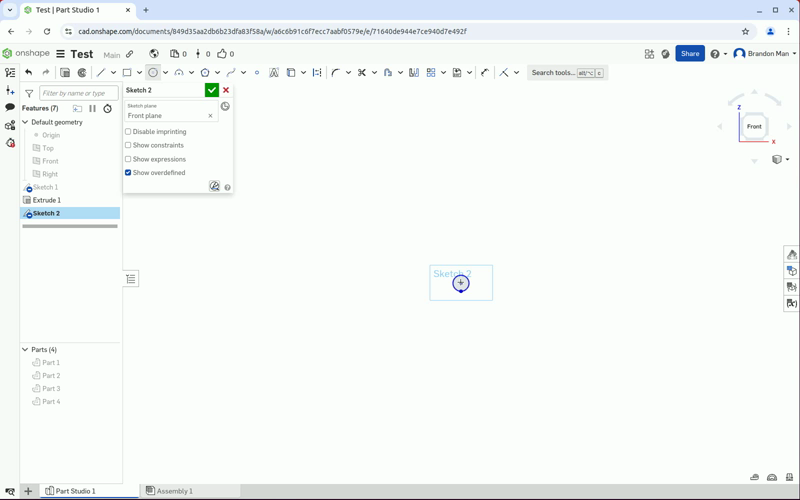
scroll(6)
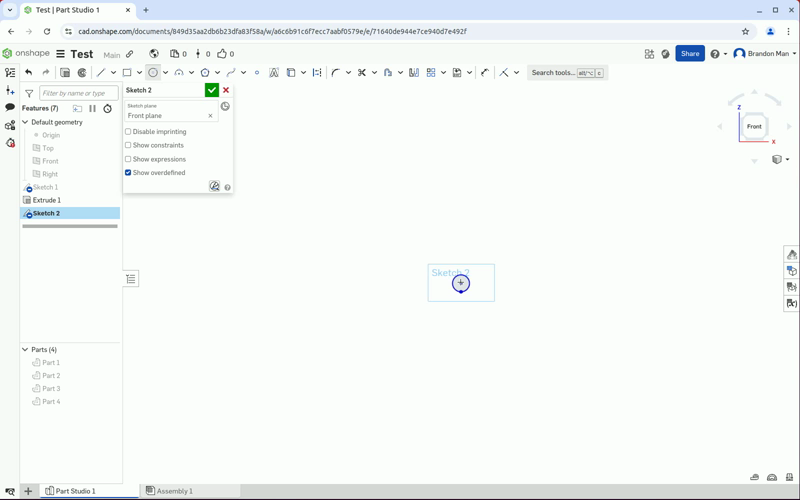
scroll(6)
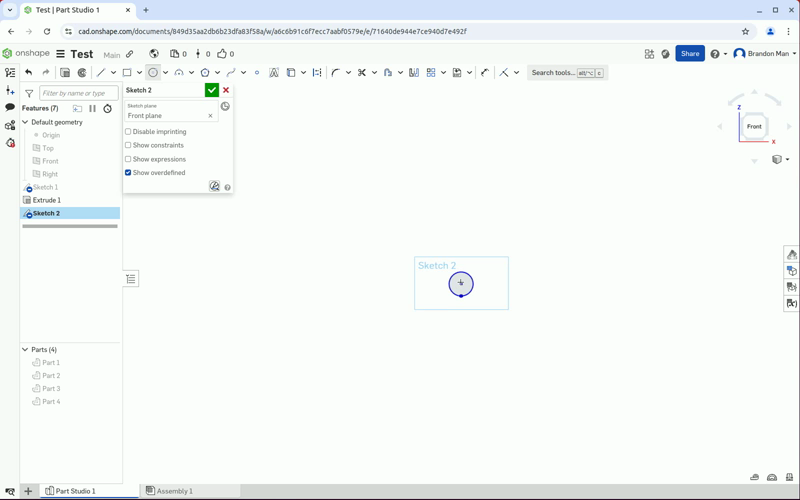
scroll(6)
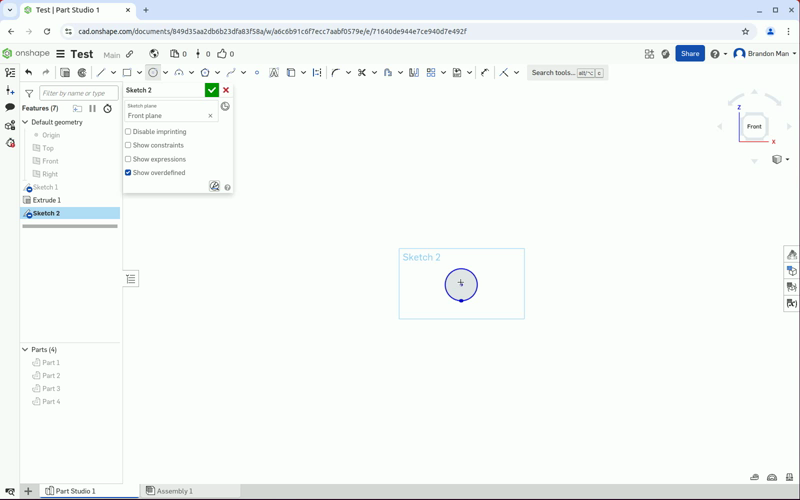
scroll(6)
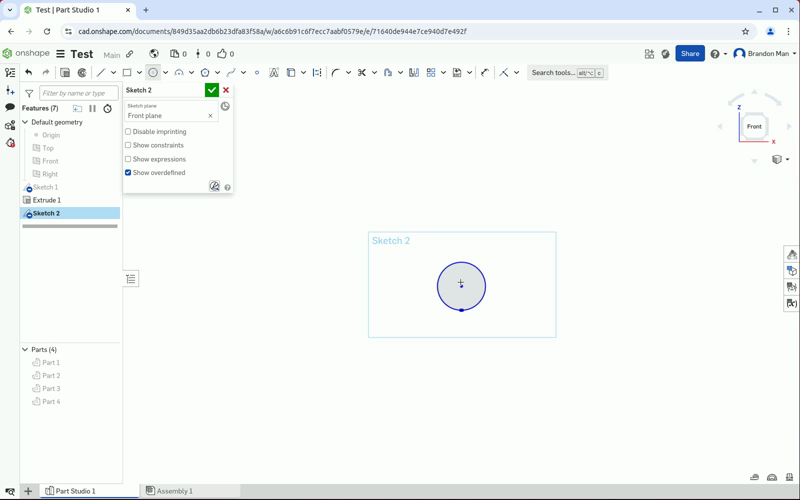
scroll(6)
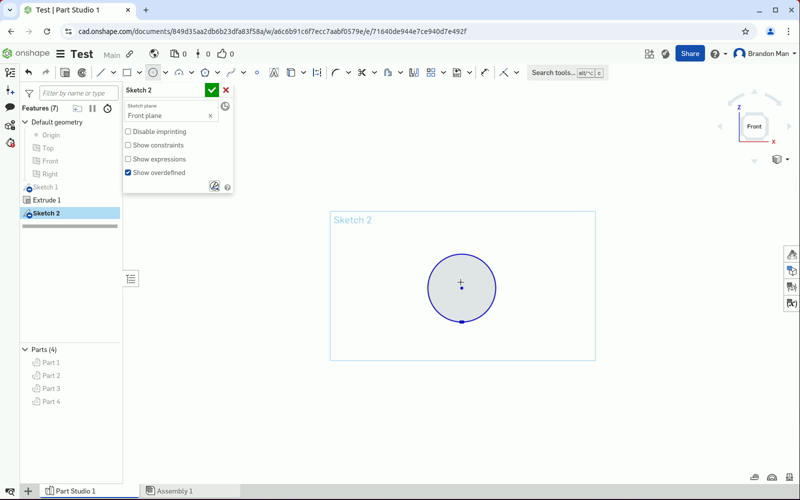
scroll(6)
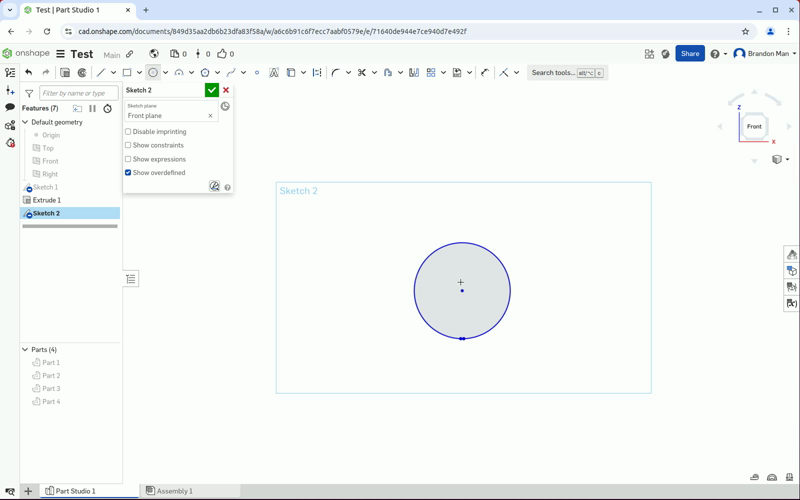
scroll(6)
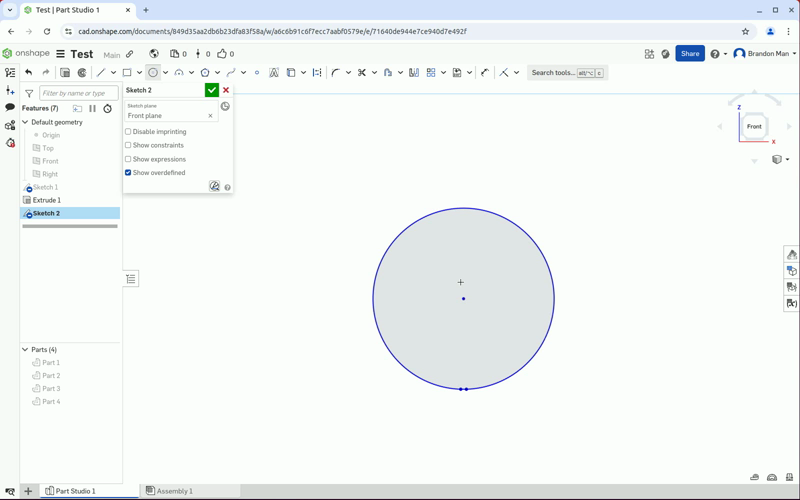
click(460, 281)
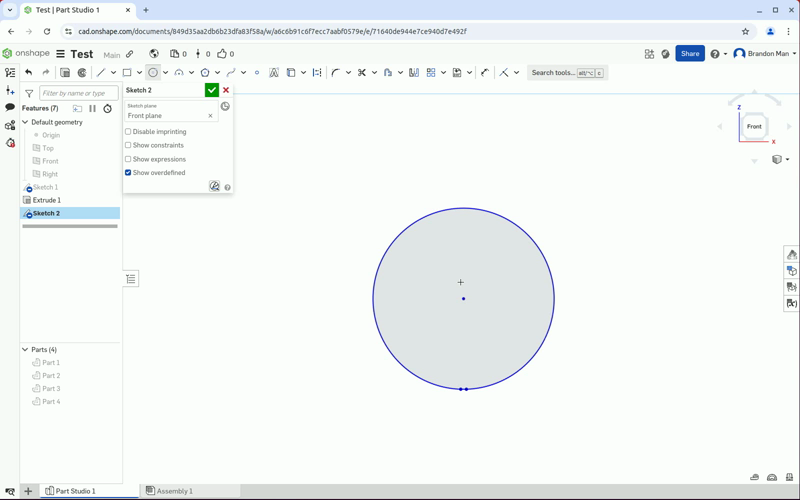
scroll(-6)
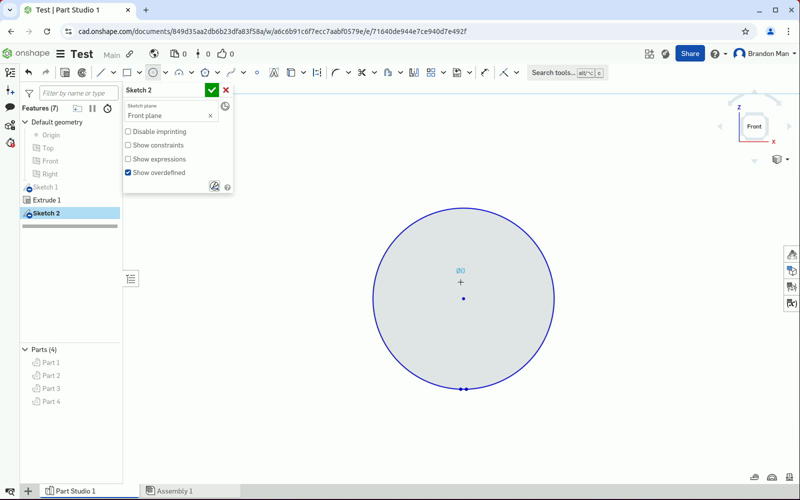
scroll(-6)
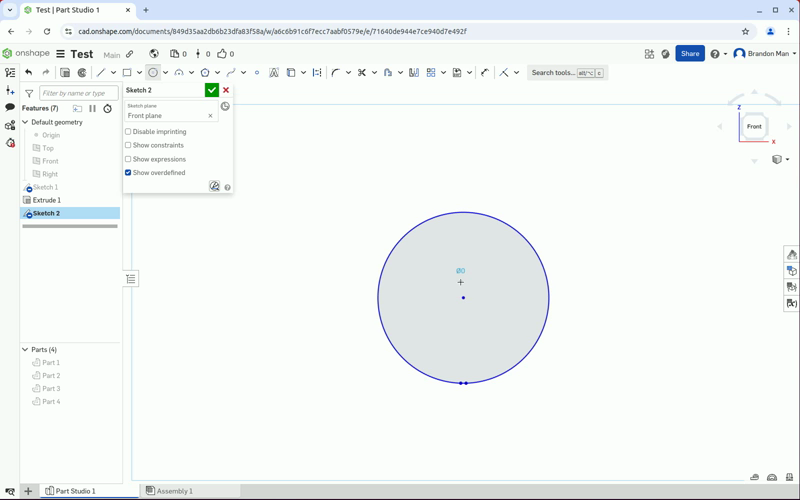
scroll(-6)
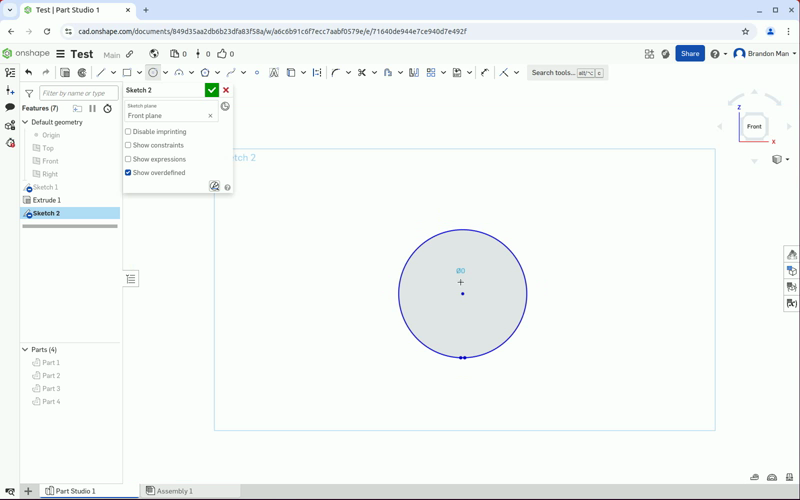
scroll(-6)
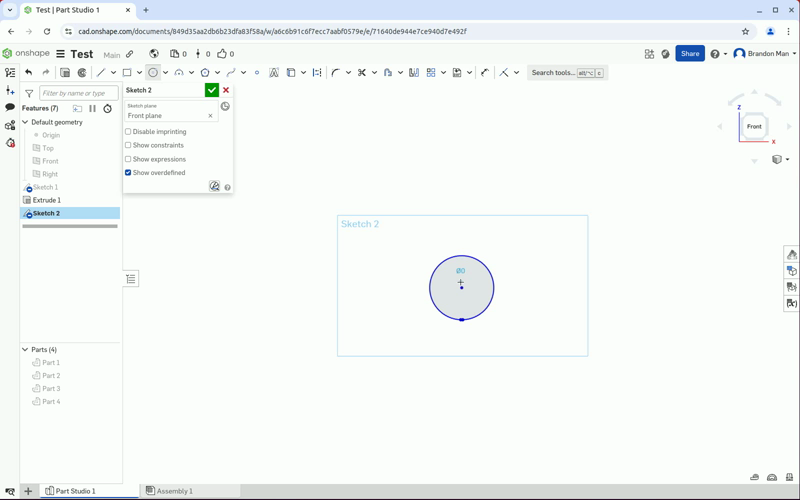
scroll(-6)
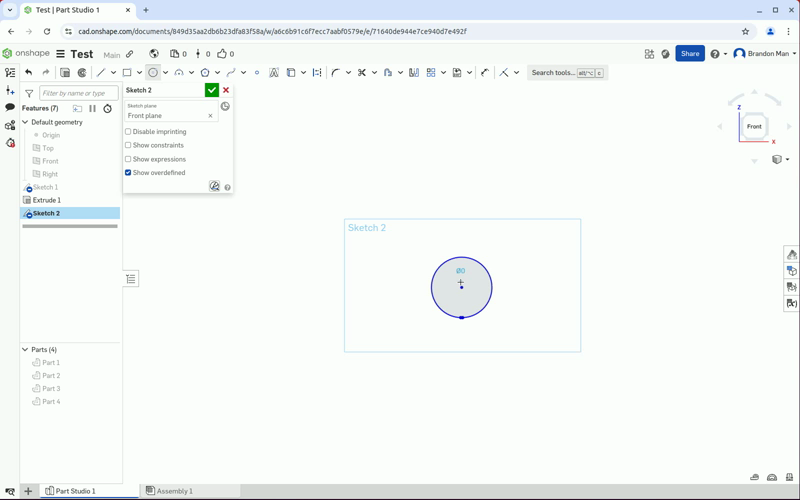
scroll(-6)
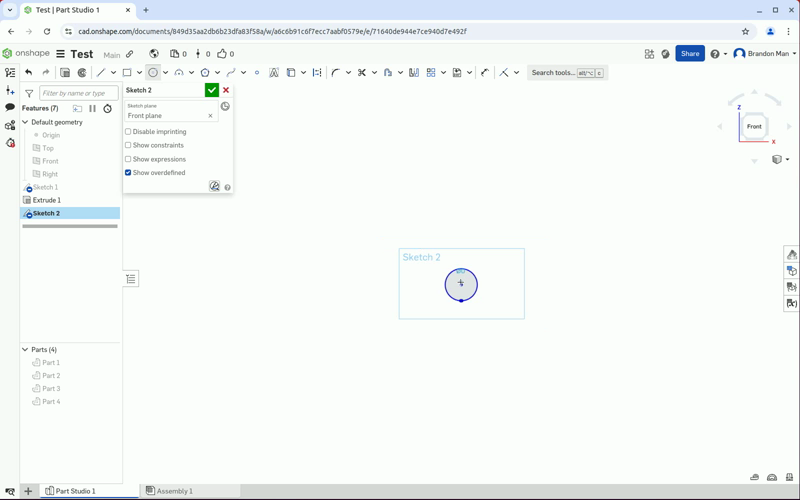
scroll(-6)
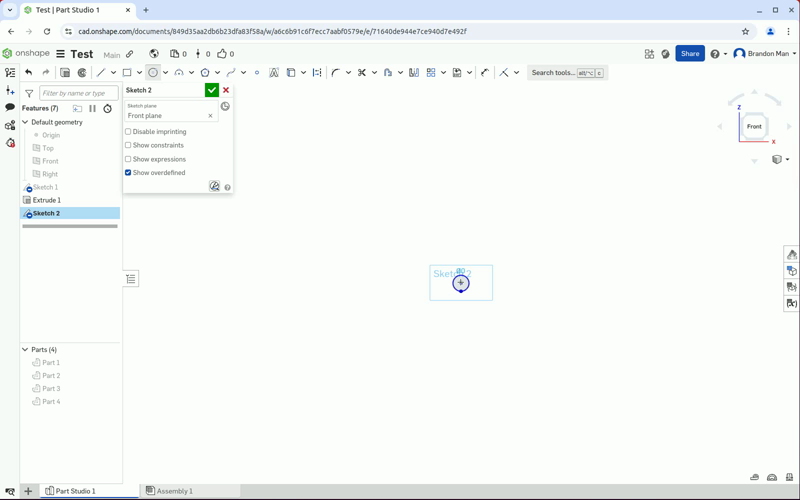
key_up(shift)
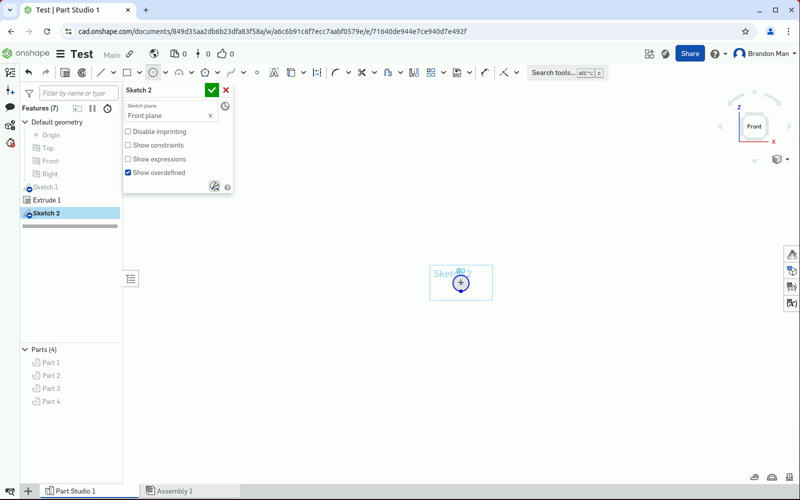
mouse_move(463, 281)
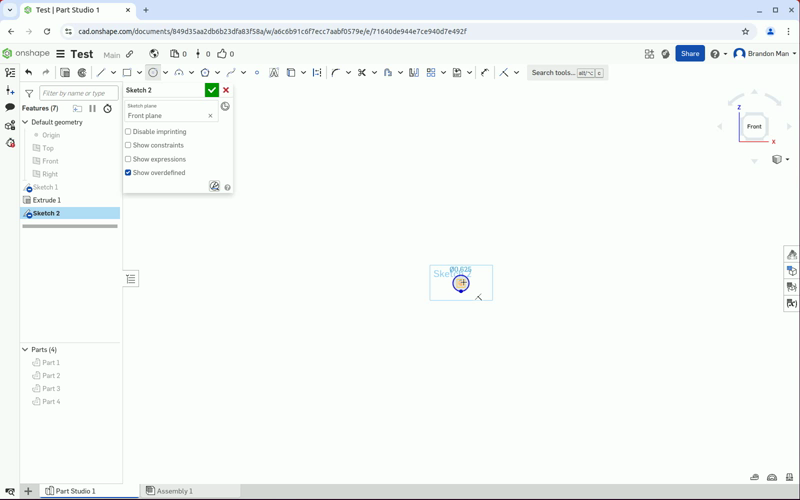
scroll(6)
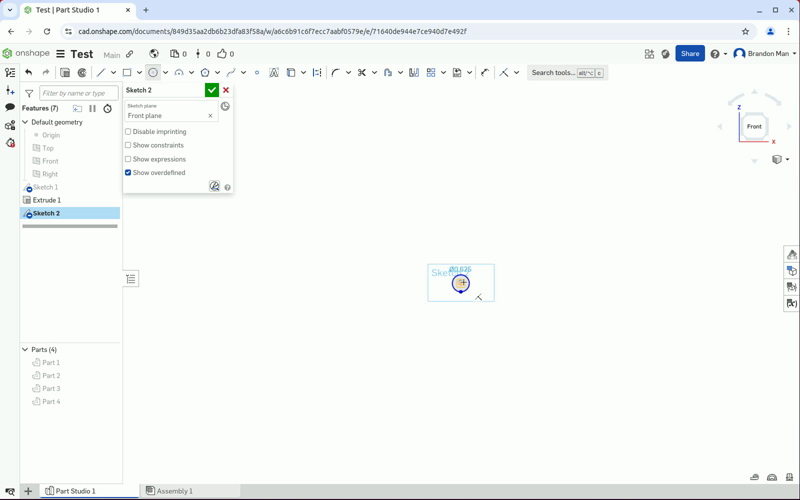
scroll(6)
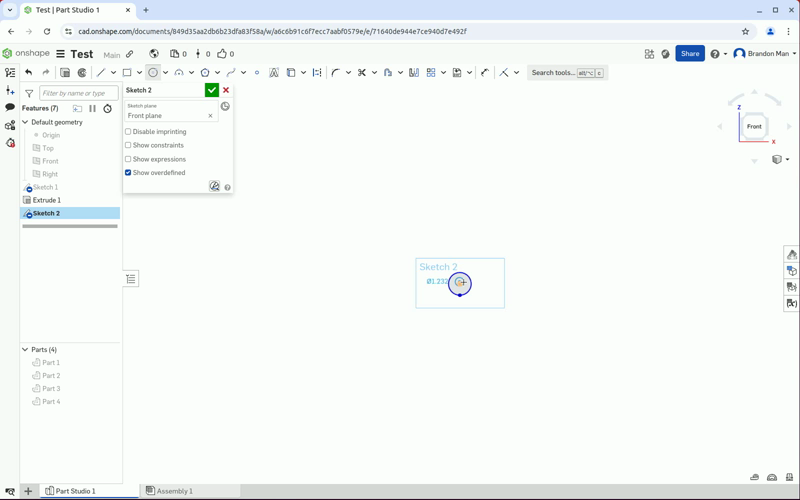
scroll(6)
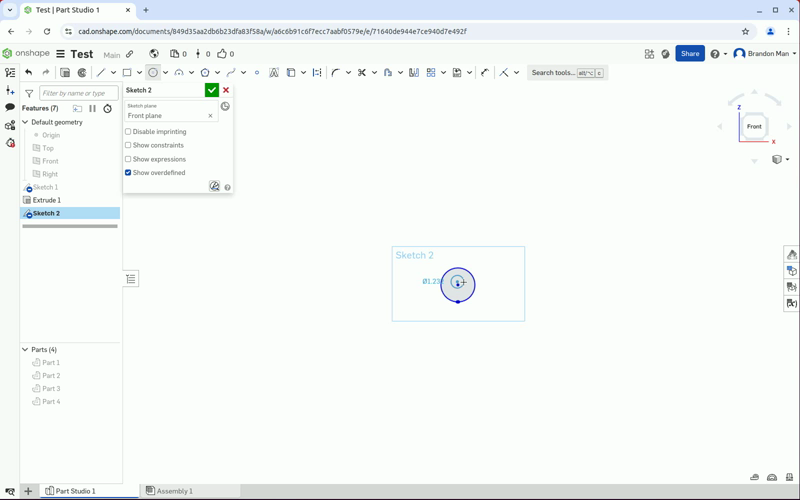
scroll(6)
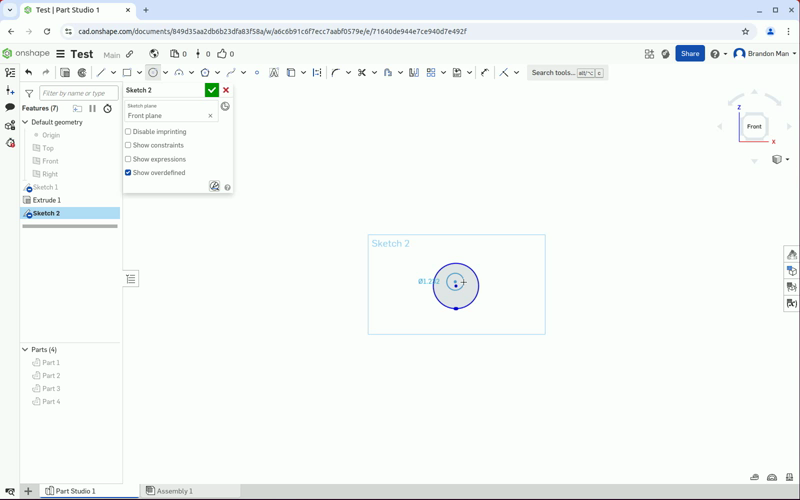
scroll(6)
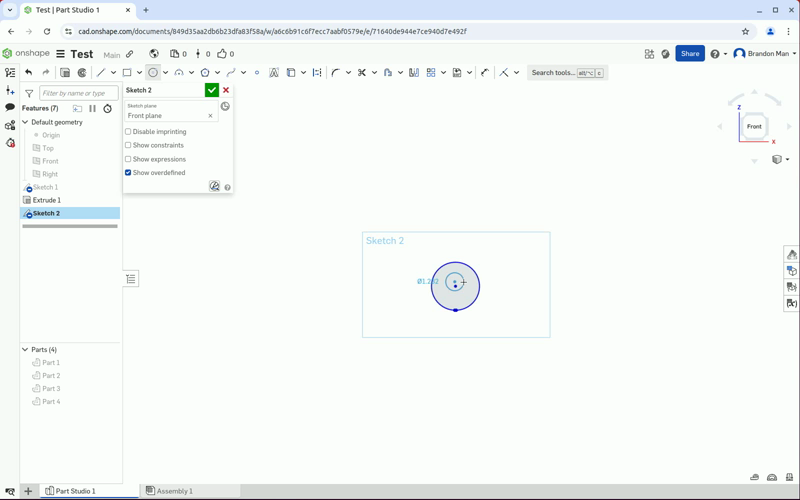
scroll(6)
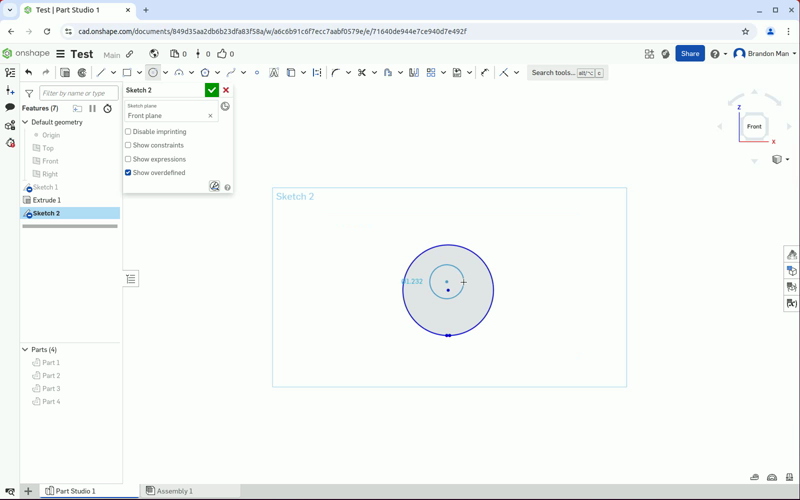
scroll(6)
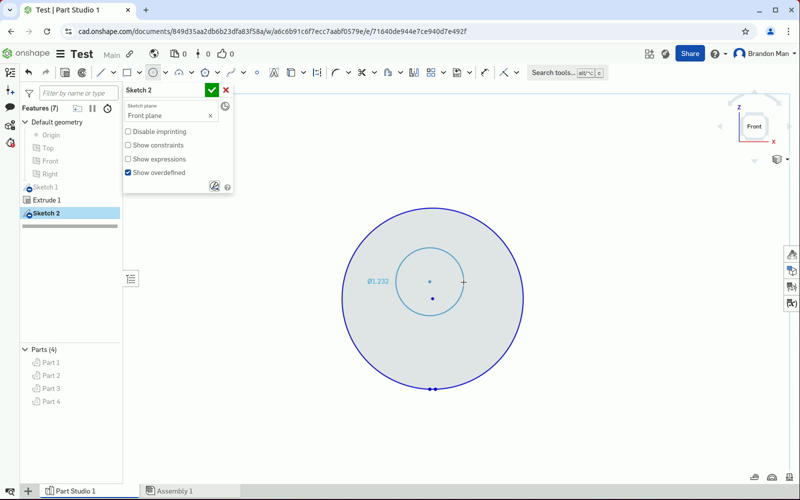
click(463, 281)
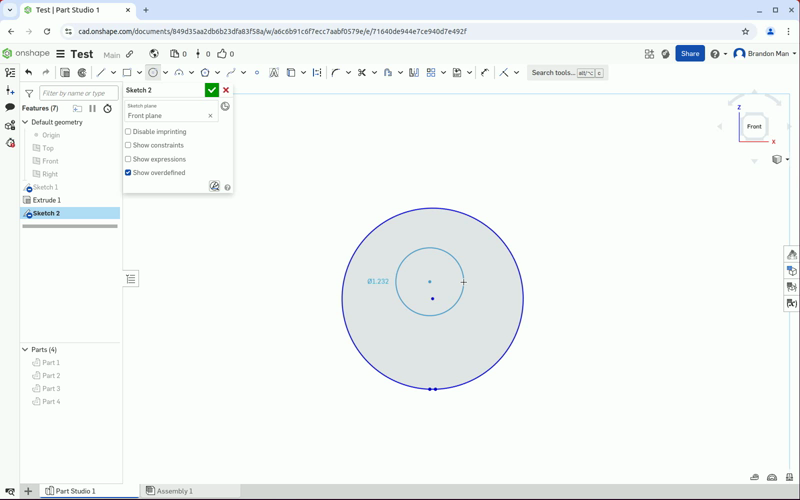
scroll(-6)
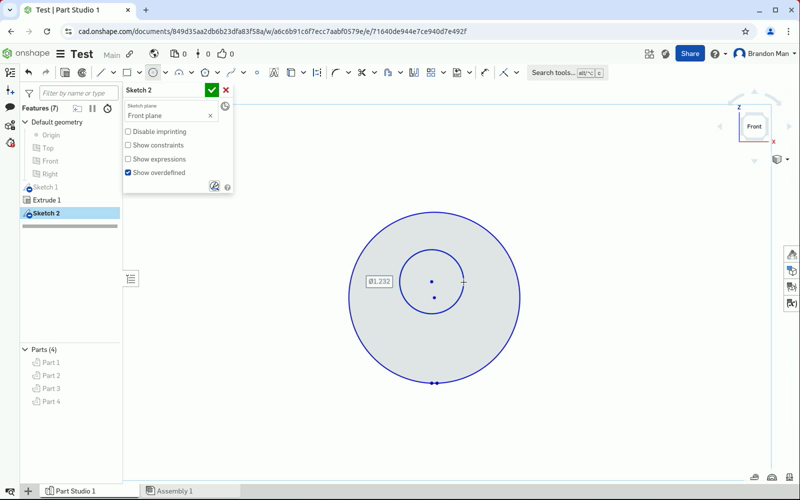
scroll(-6)
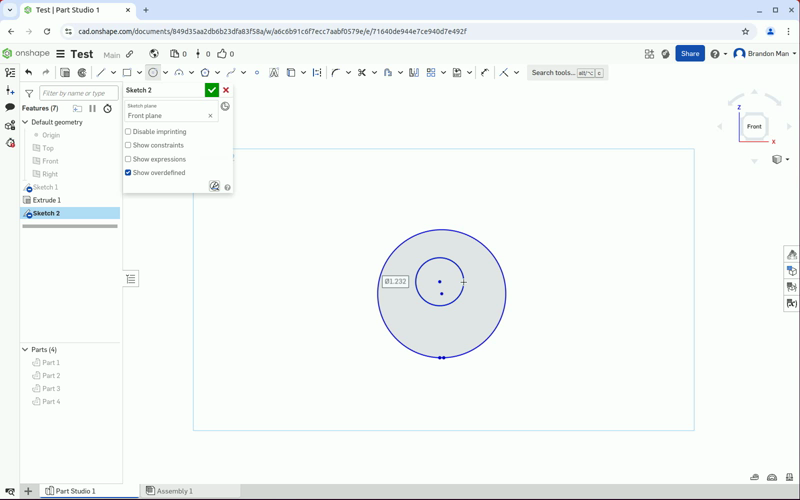
scroll(-6)
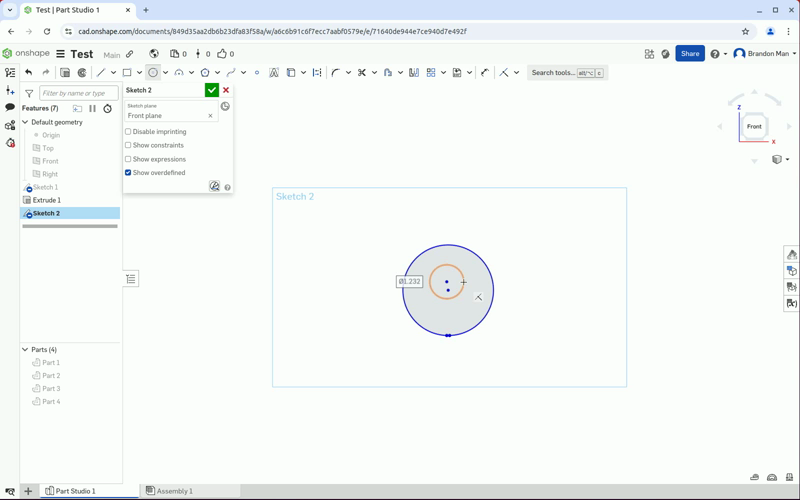
scroll(-6)
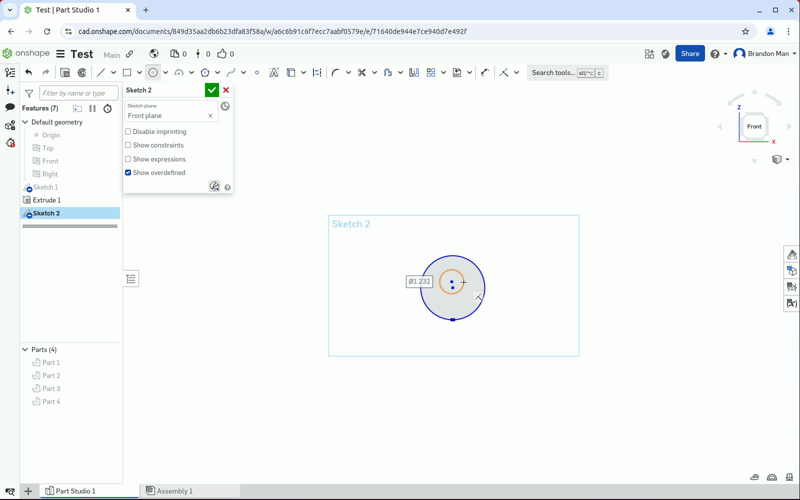
scroll(-6)
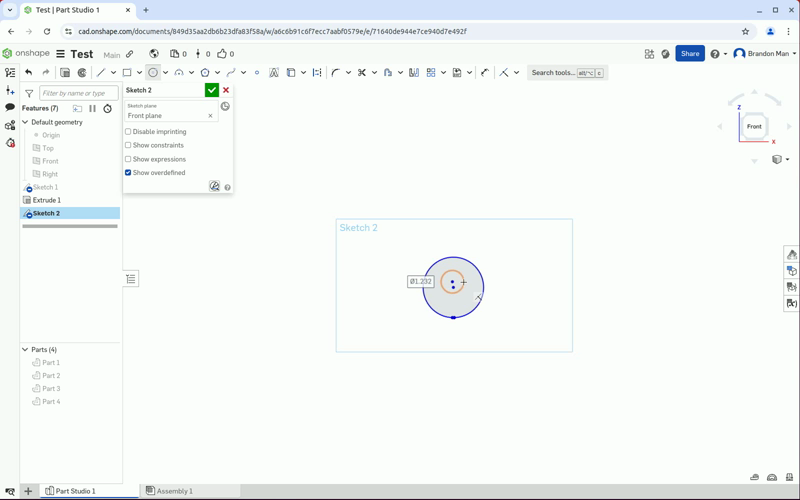
scroll(-6)
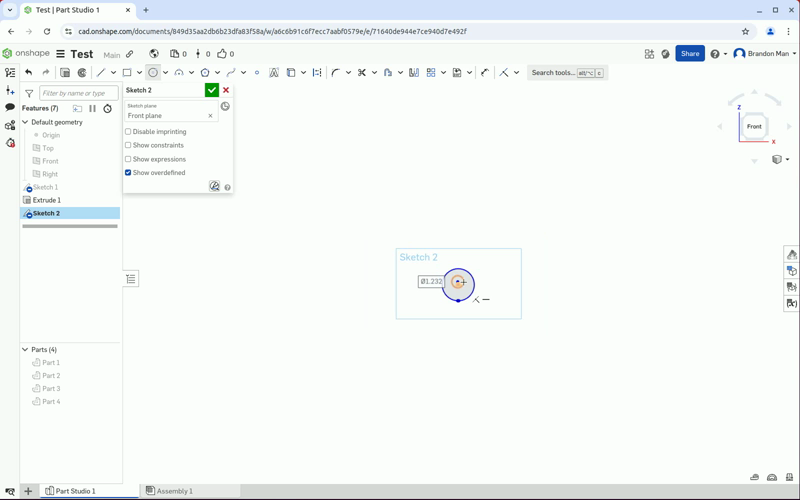
scroll(-6)
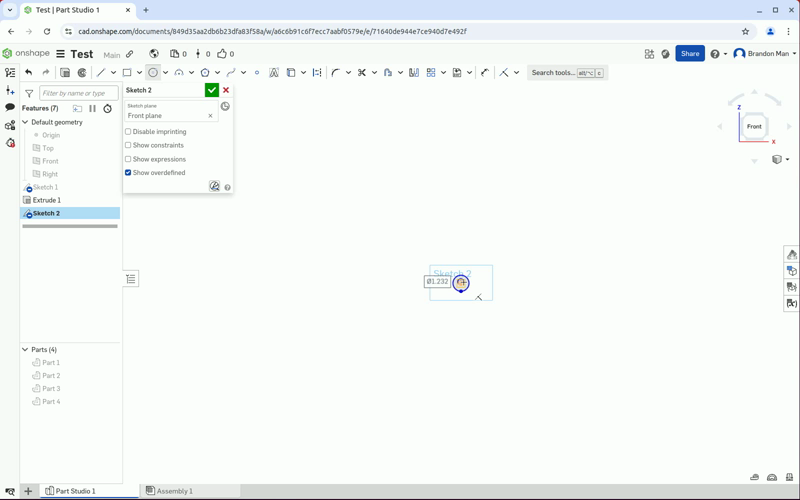
key(esc)
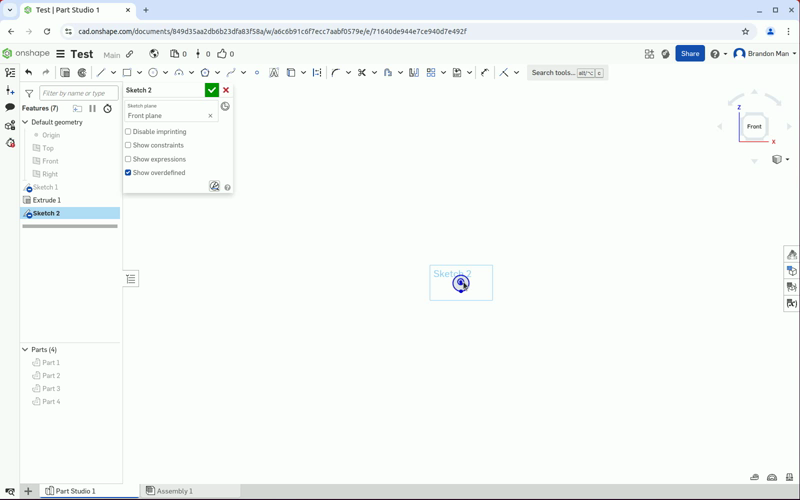
mouse_move(457, 286)
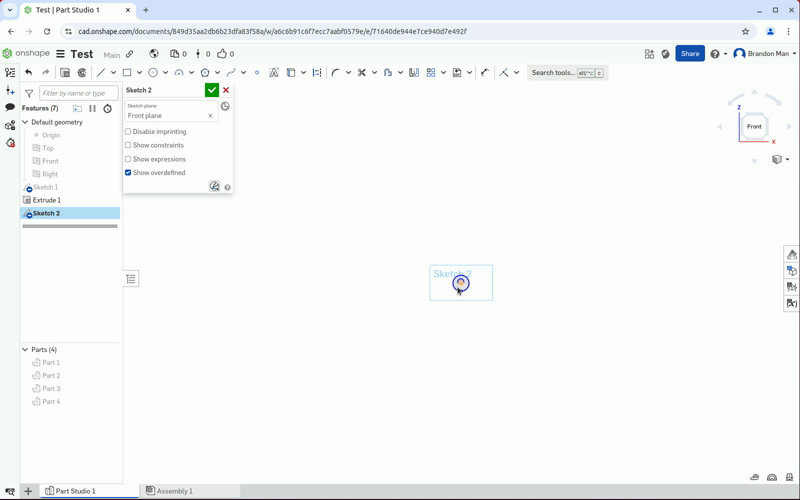
scroll(6)
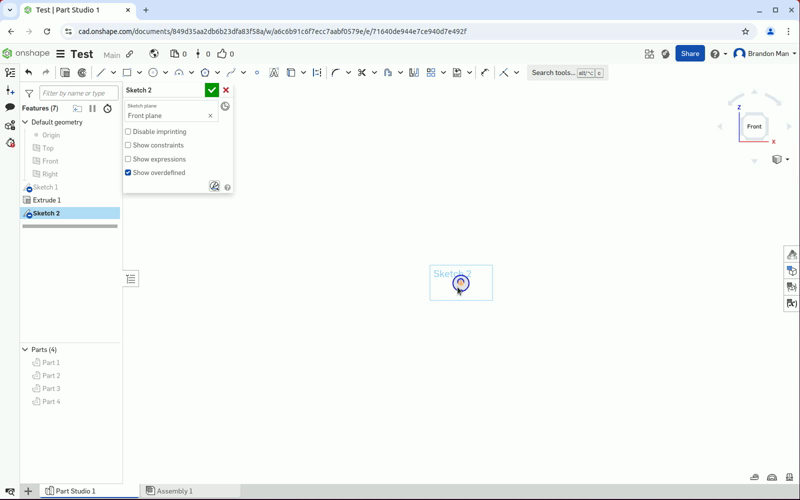
scroll(6)
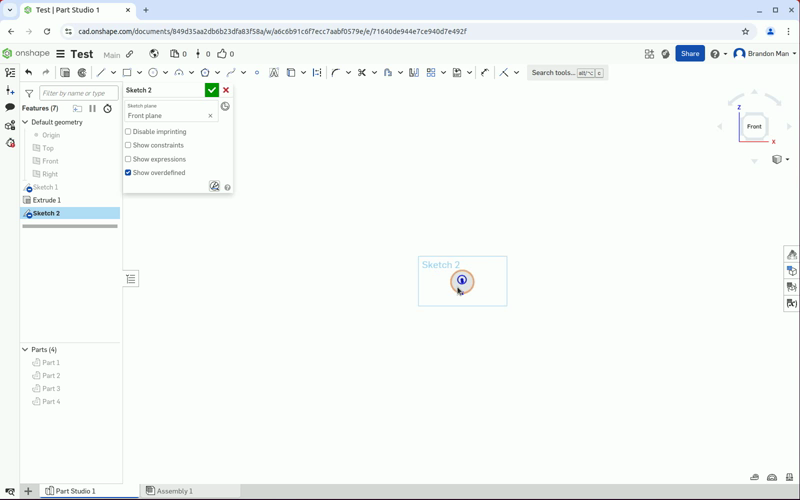
scroll(6)
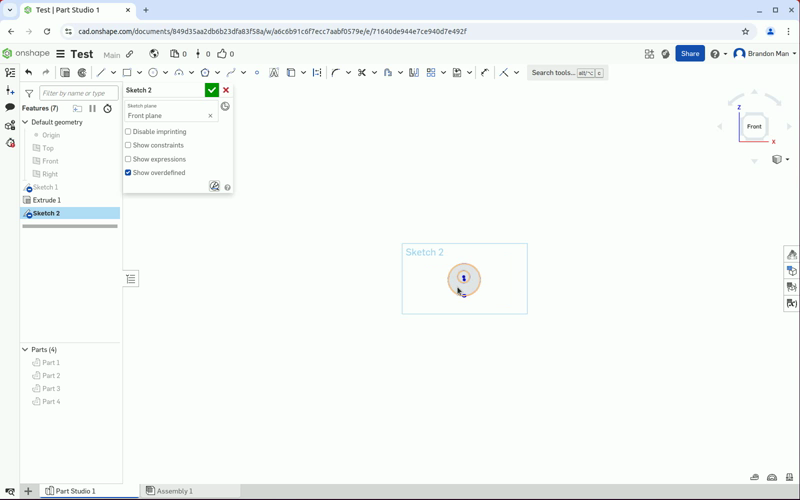
scroll(6)
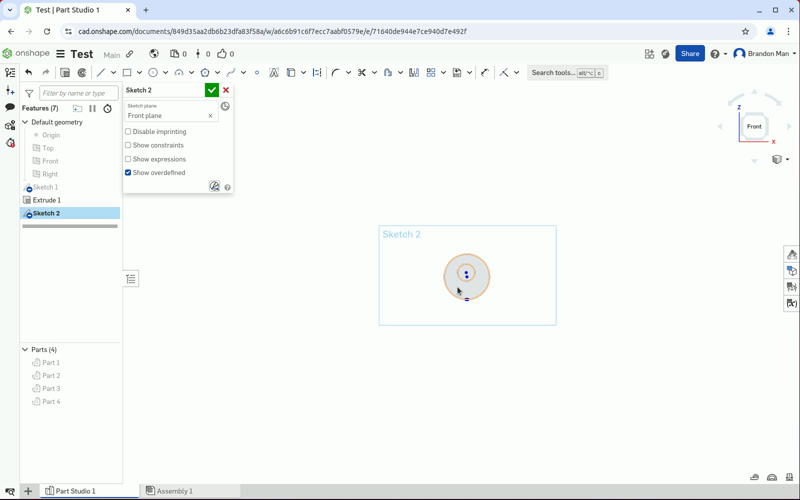
scroll(6)
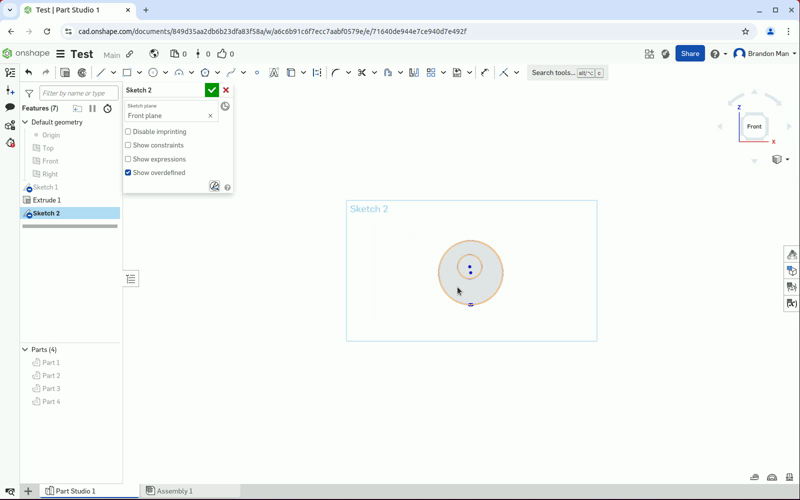
scroll(6)
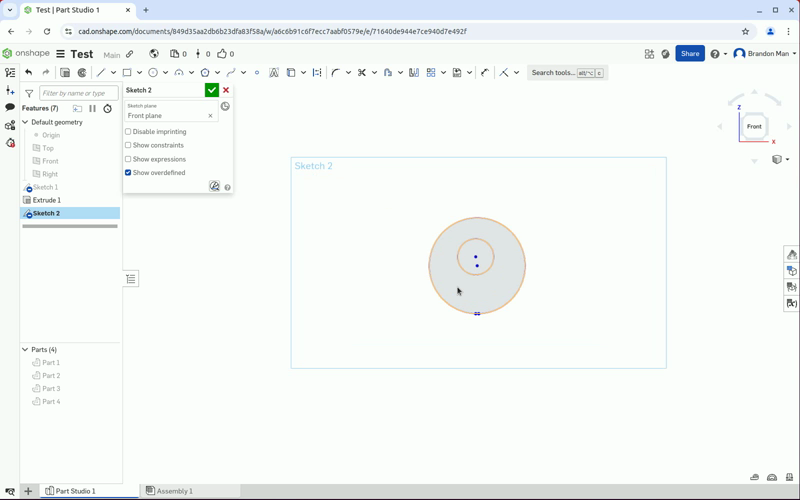
scroll(6)
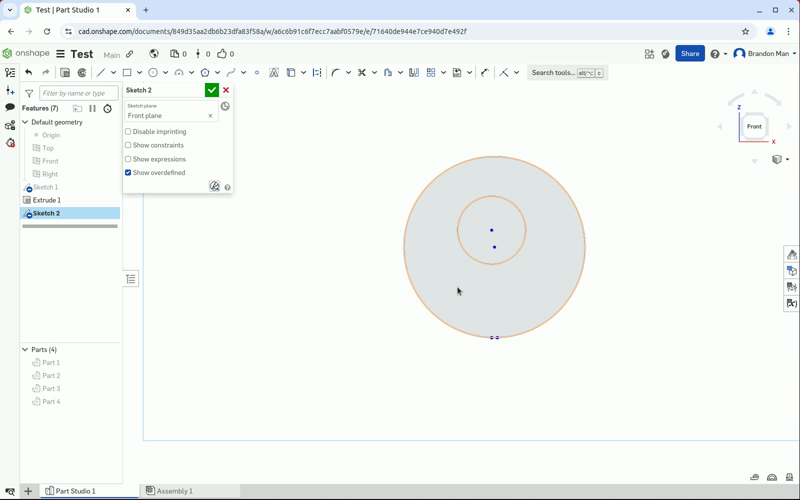
click(457, 286)
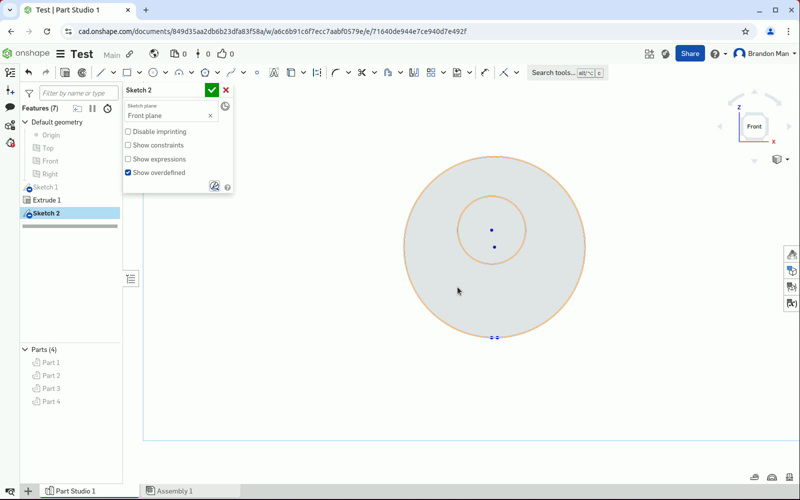
scroll(-6)
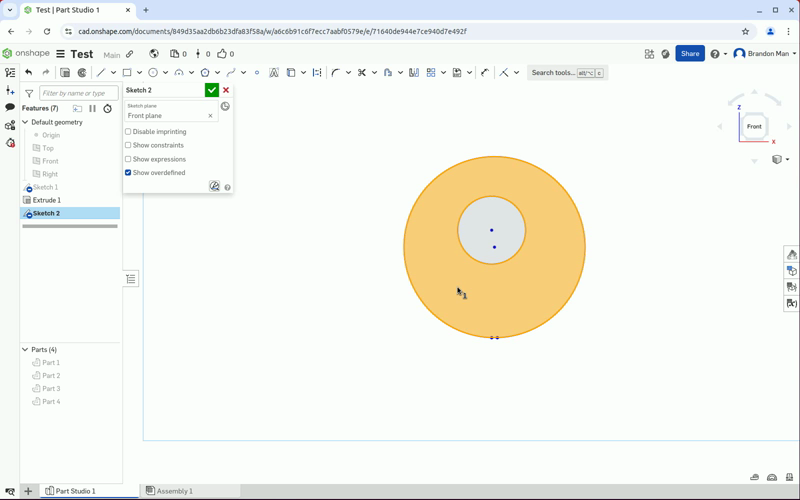
scroll(-6)
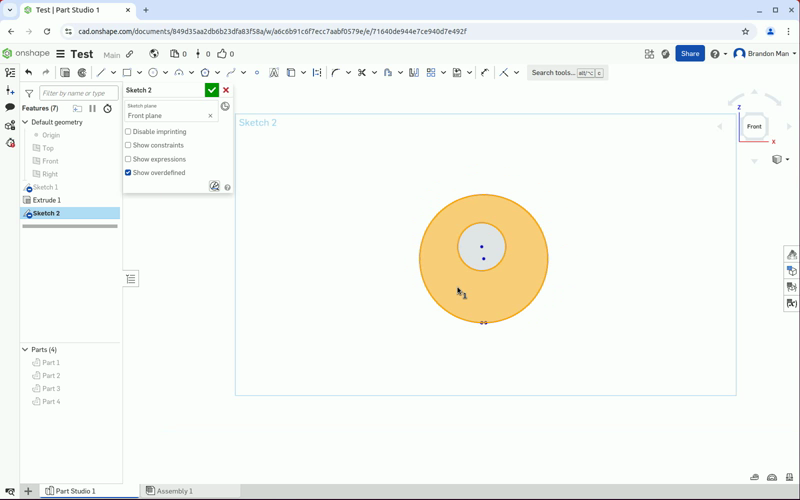
scroll(-6)
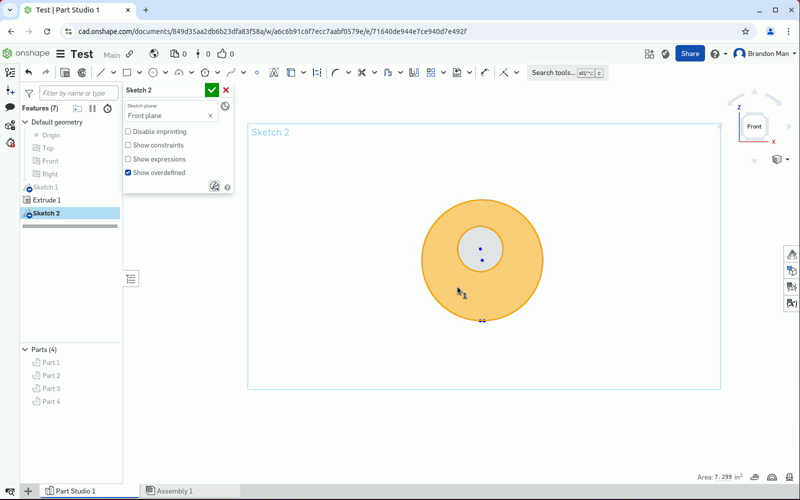
scroll(-6)
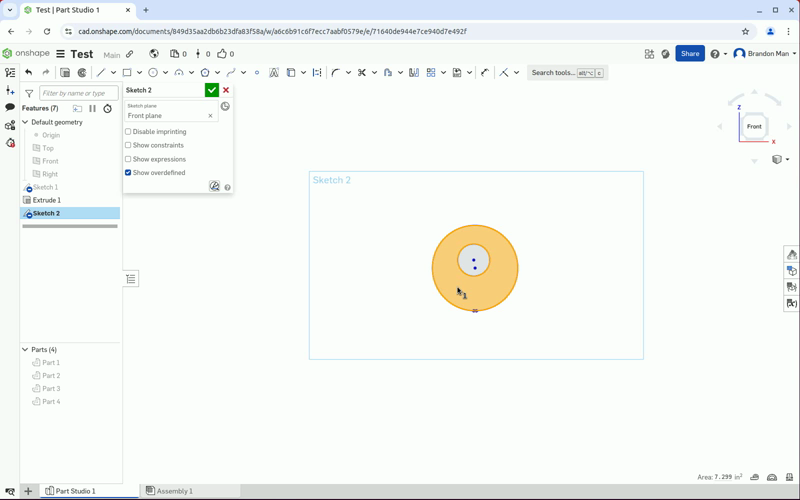
scroll(-6)
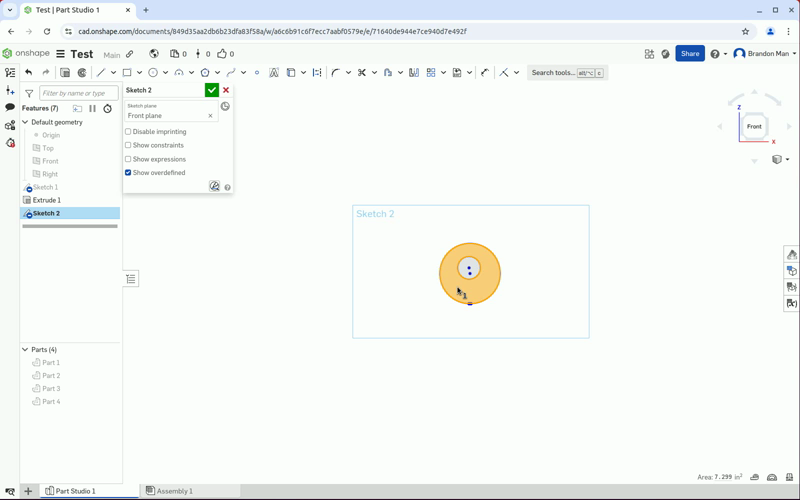
scroll(-6)
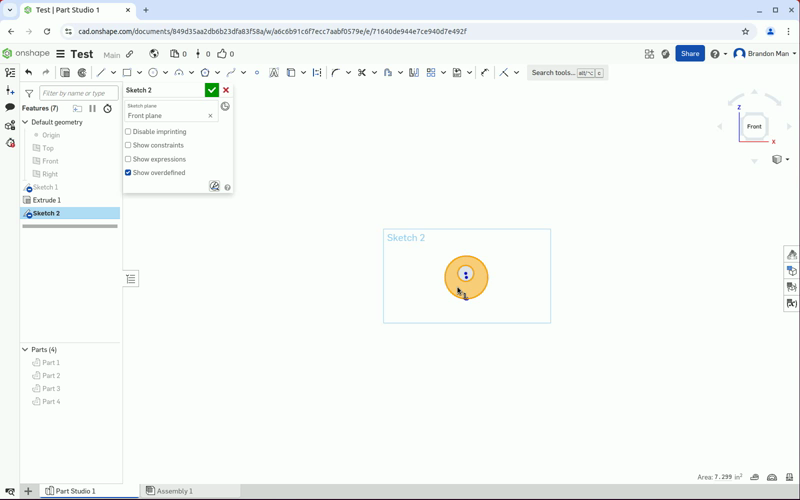
scroll(-6)
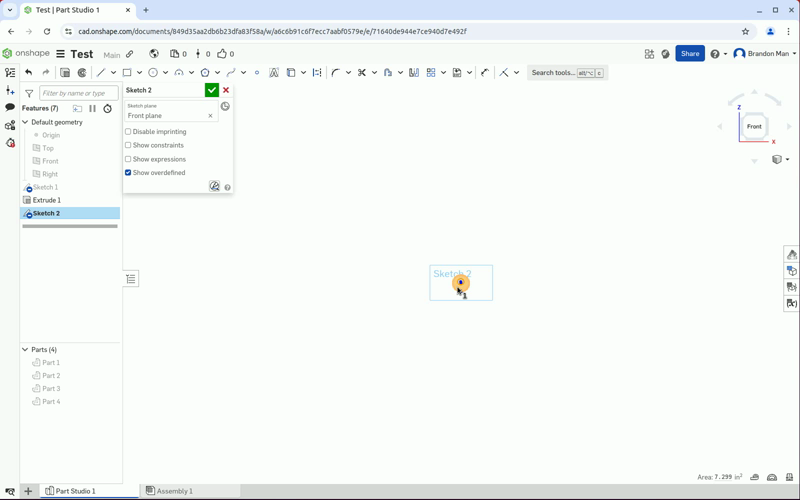
mouse_move(73, 352)
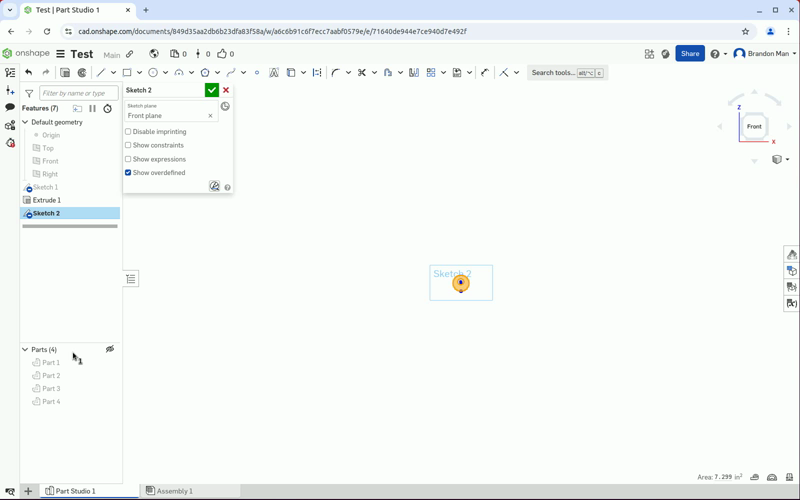
key(shift+y)
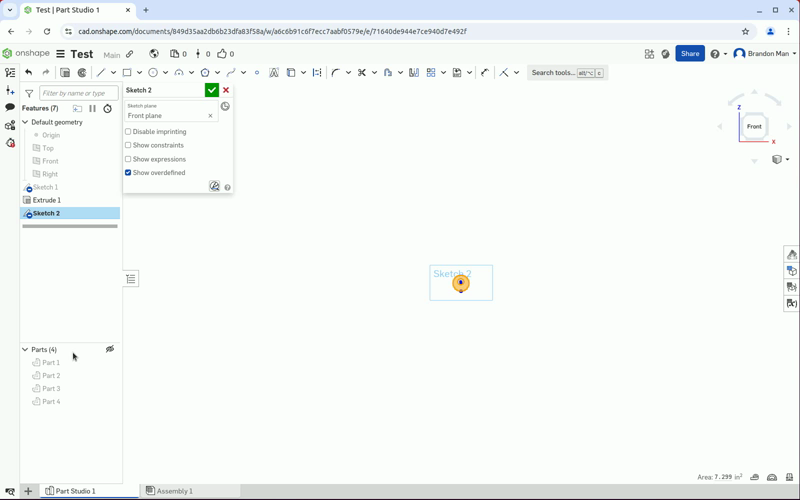
key(shift+e)
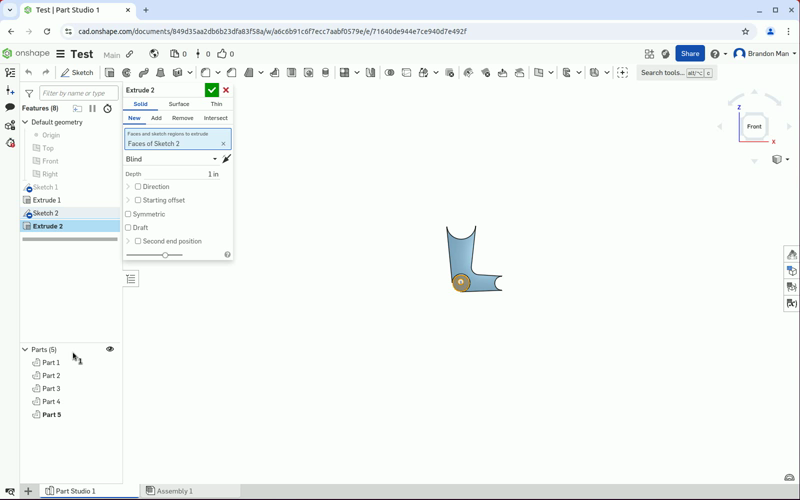
mouse_move(143, 106)
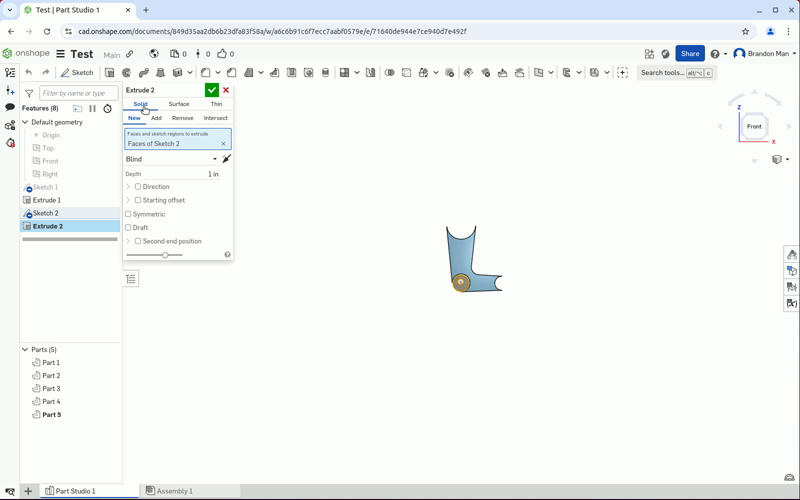
click(143, 106)
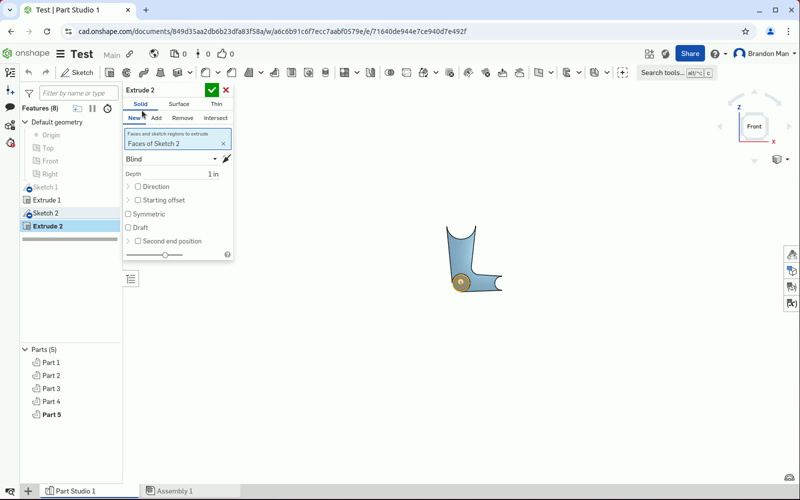
mouse_move(137, 120)
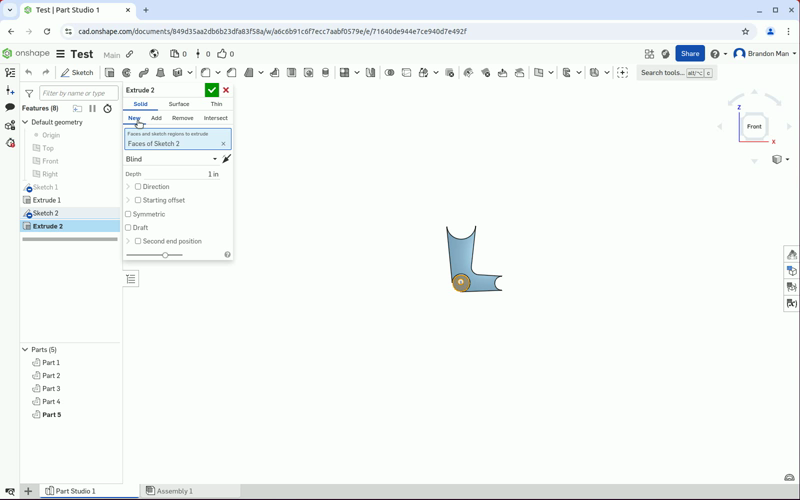
click(137, 120)
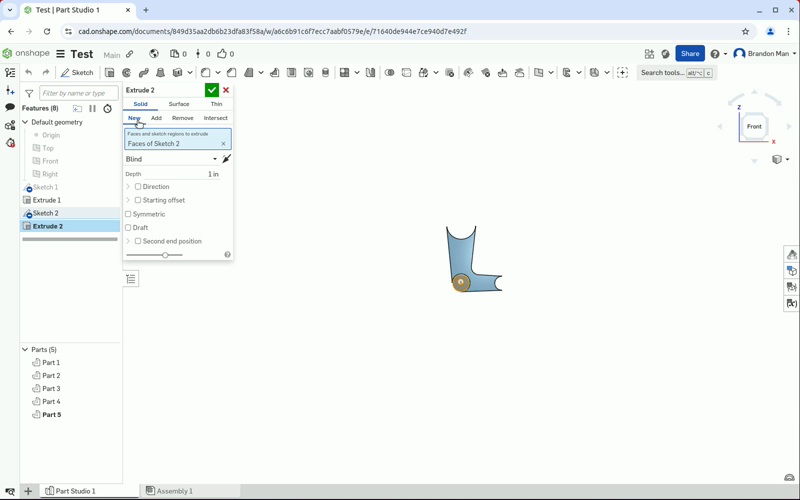
key(tab, 4)
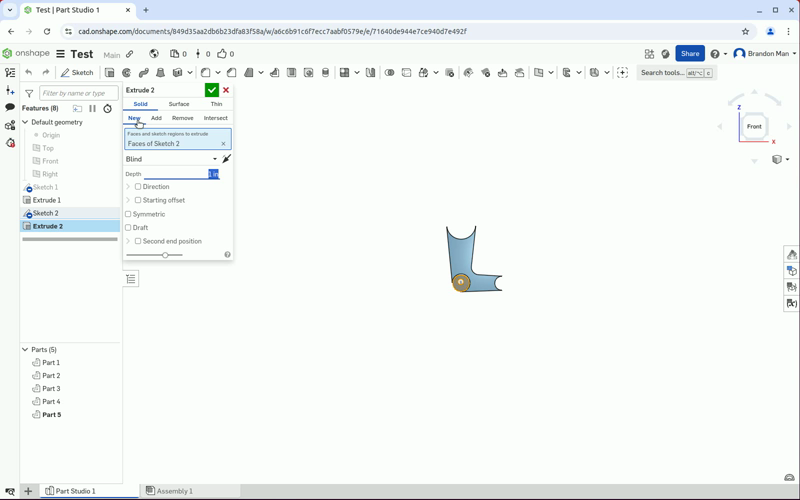
text(-0.481)
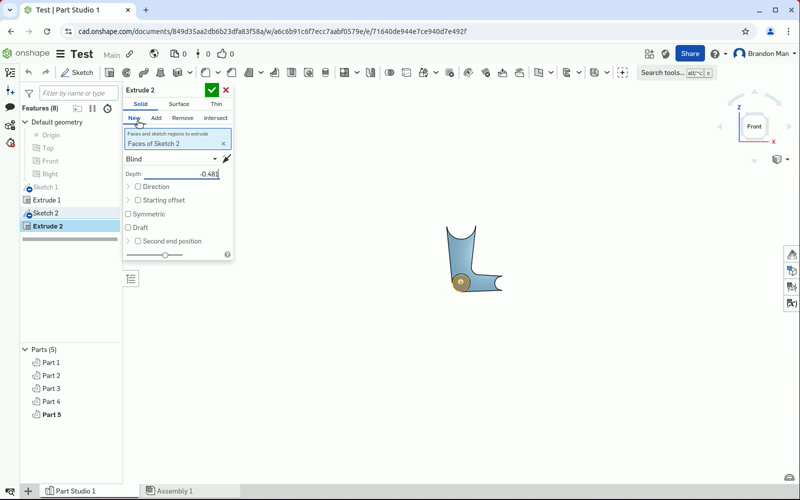
key(enter)
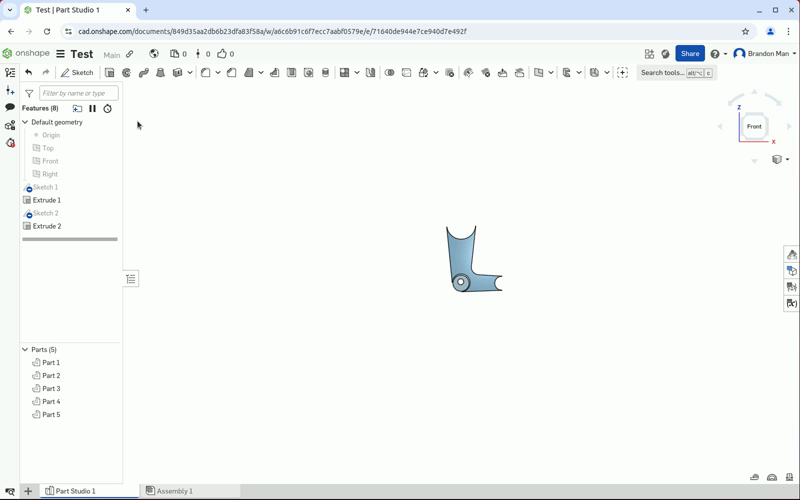
key(shift+h)
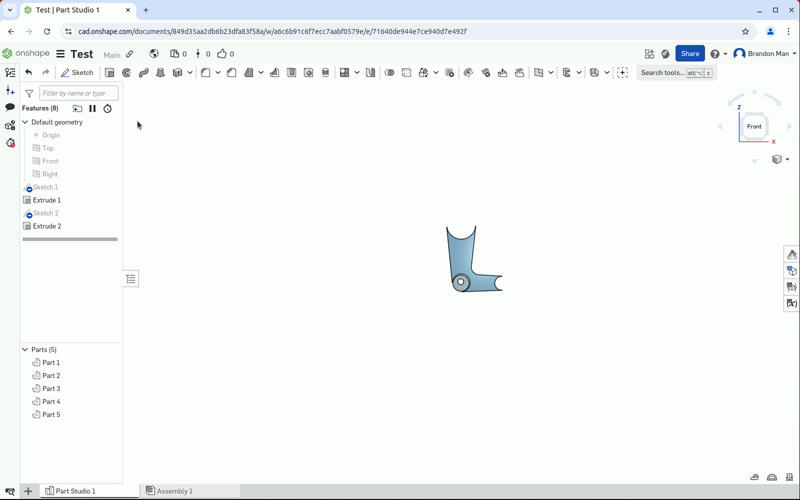
key(shift+h)
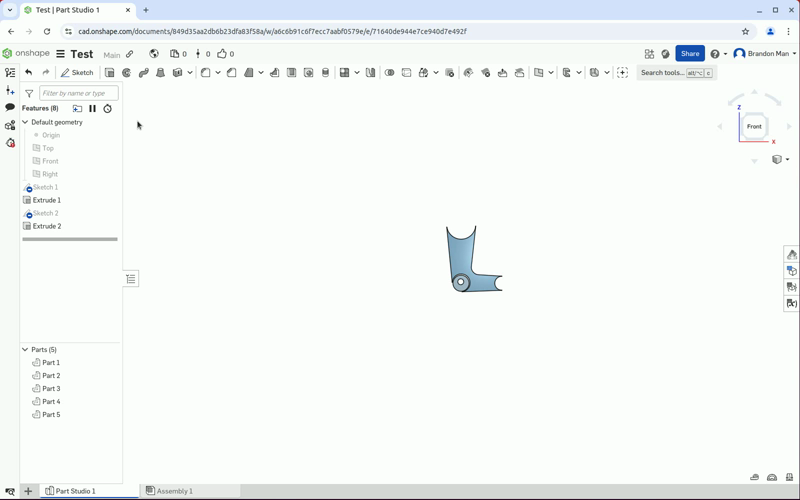
mouse_move(73, 189)
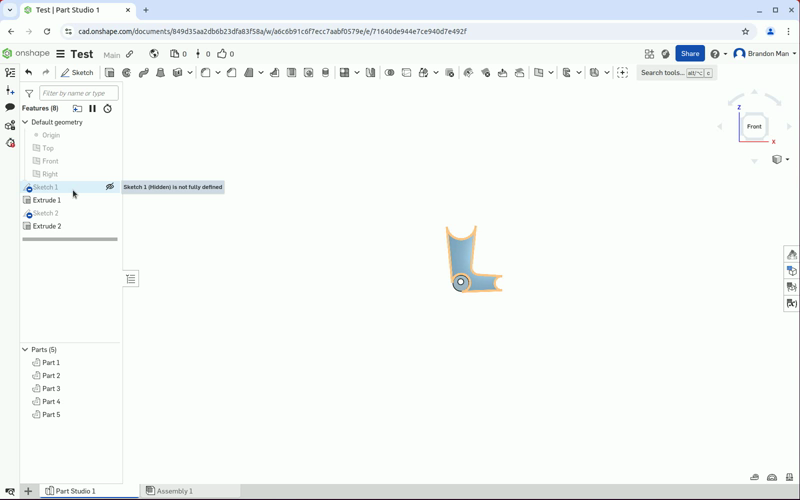
click(73, 189)
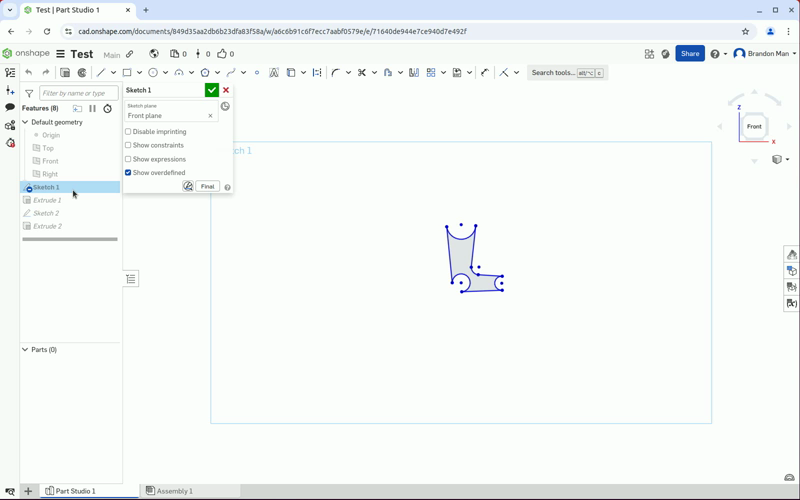
mouse_move(229, 92)
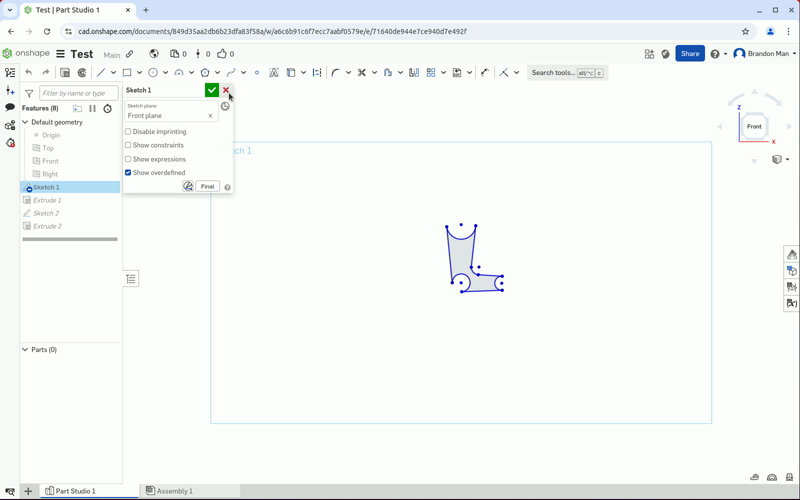
click(229, 92)
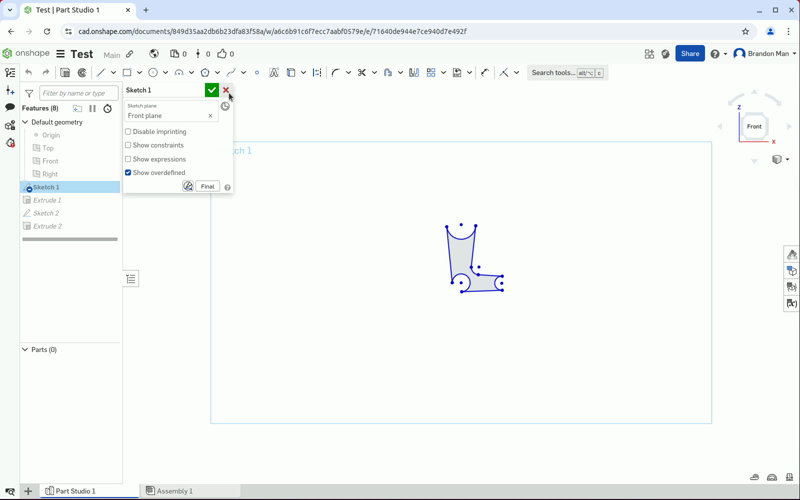
key(shift+s)
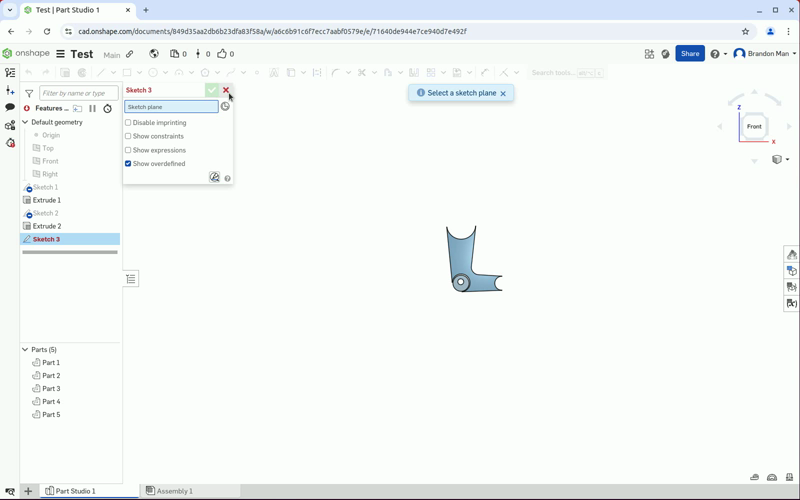
mouse_move(73, 163)
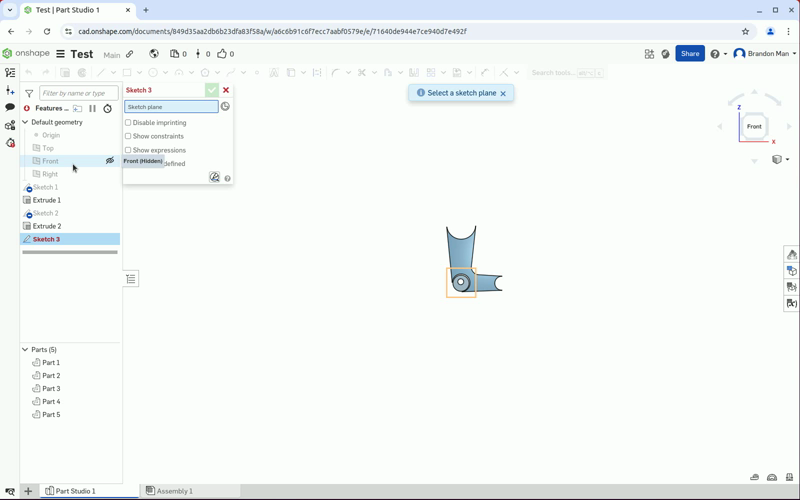
click(73, 163)
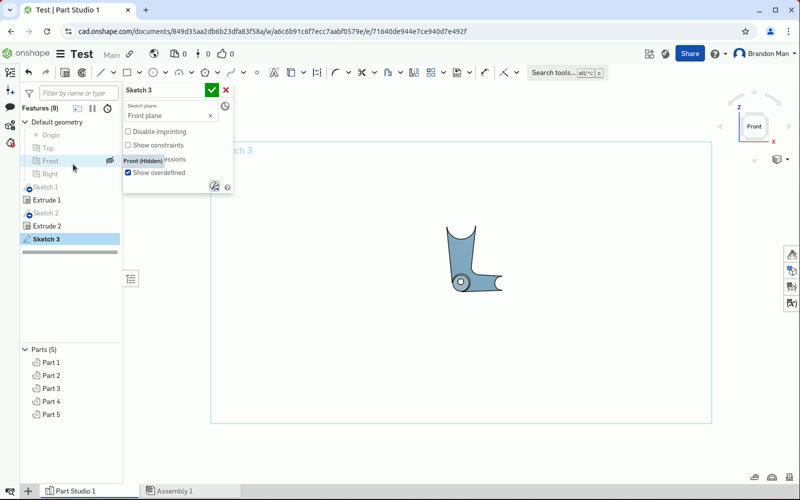
mouse_move(73, 352)
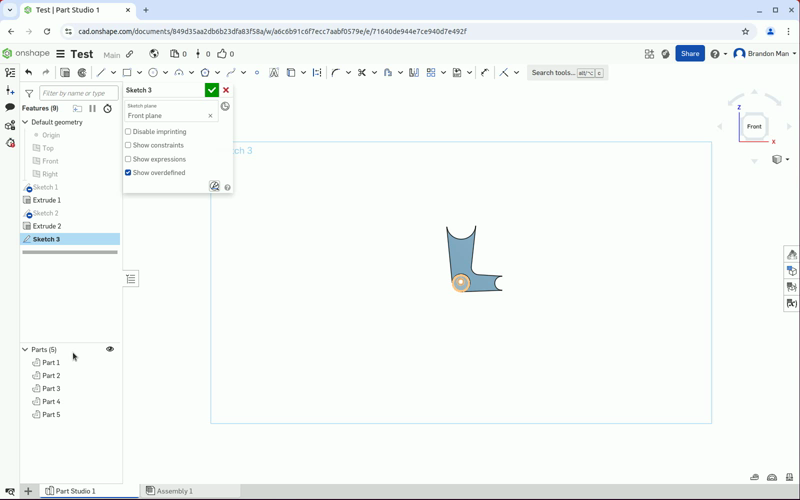
key(y)
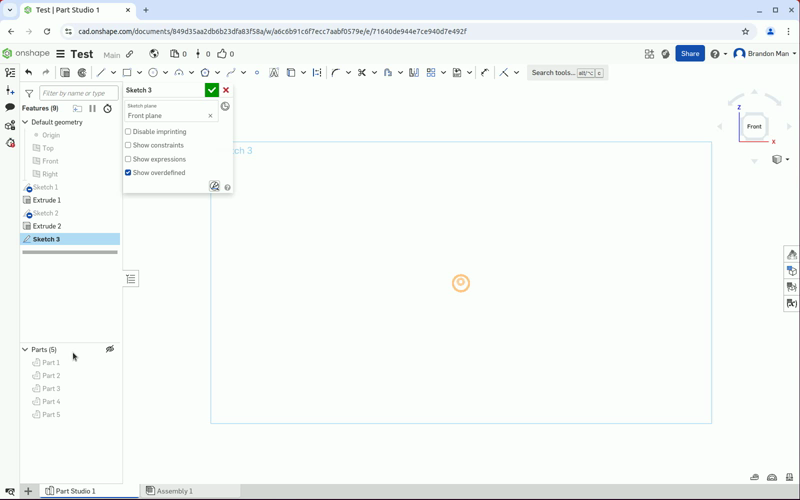
key(c)
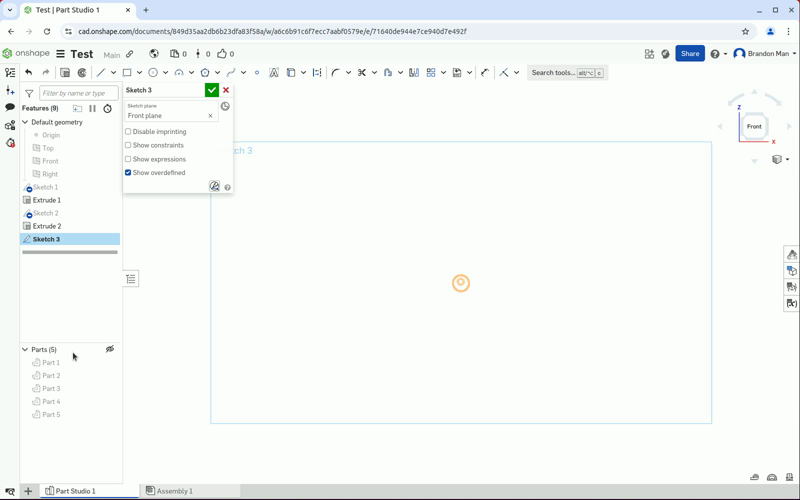
key_down(shift)
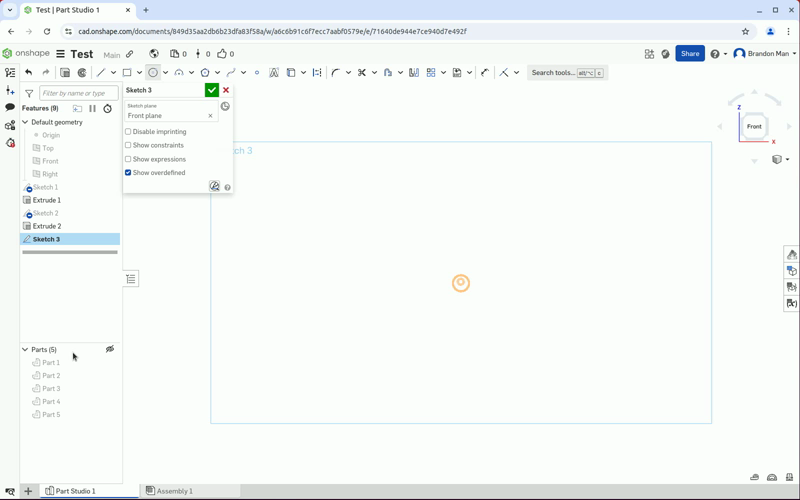
mouse_move(501, 282)
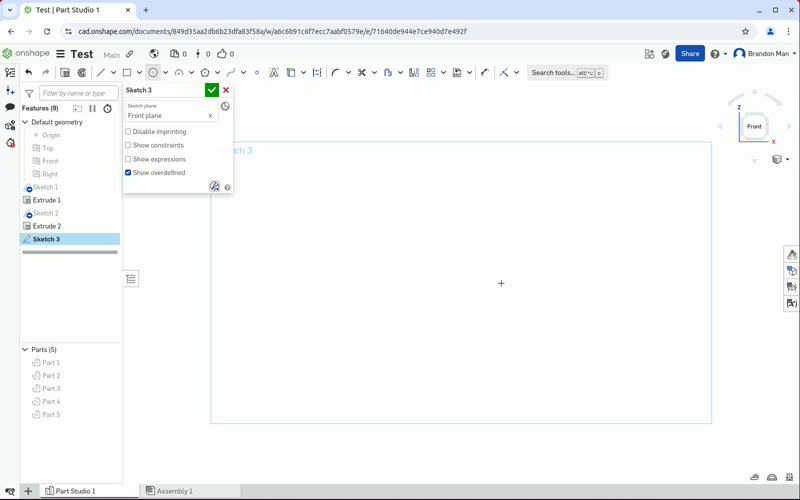
click(501, 282)
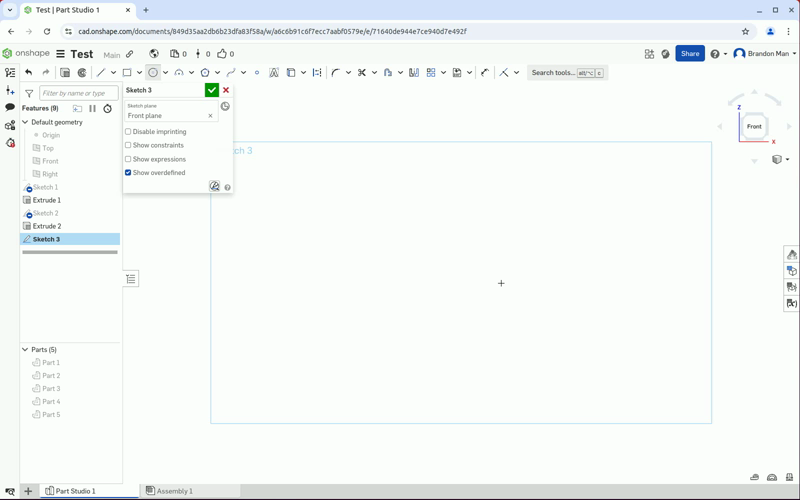
key_up(shift)
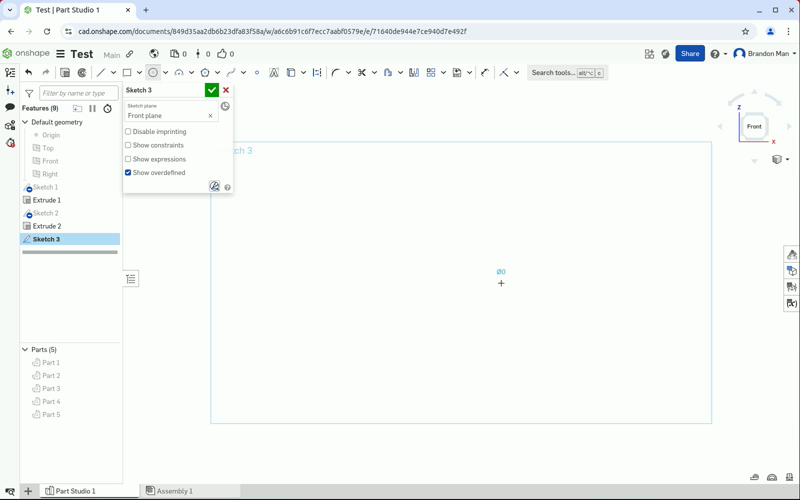
mouse_move(508, 282)
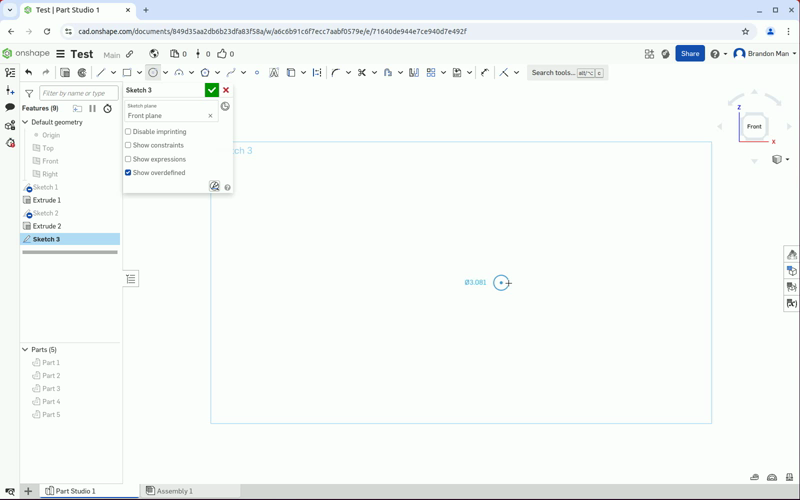
click(508, 282)
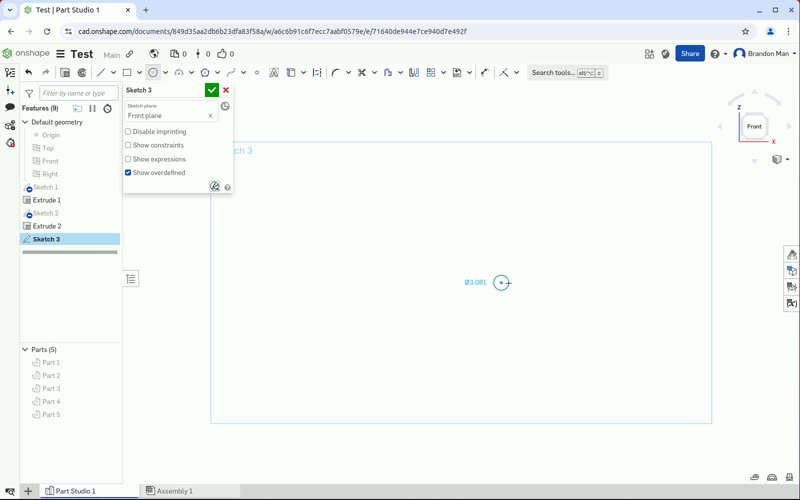
key(esc)
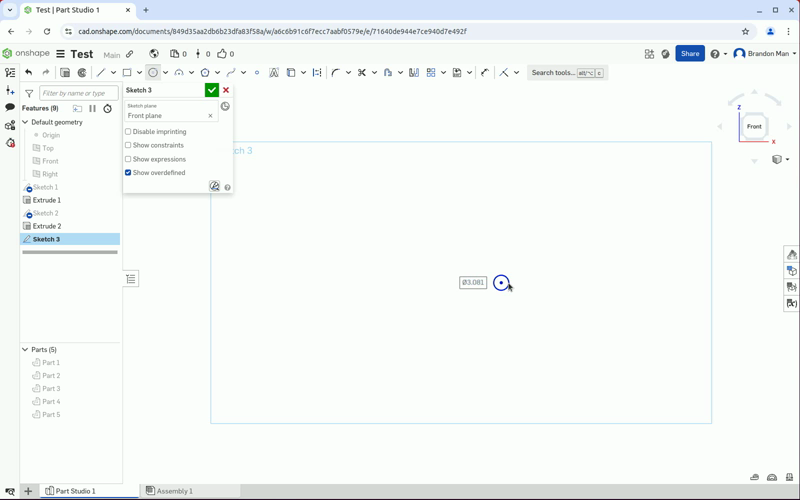
key(c)
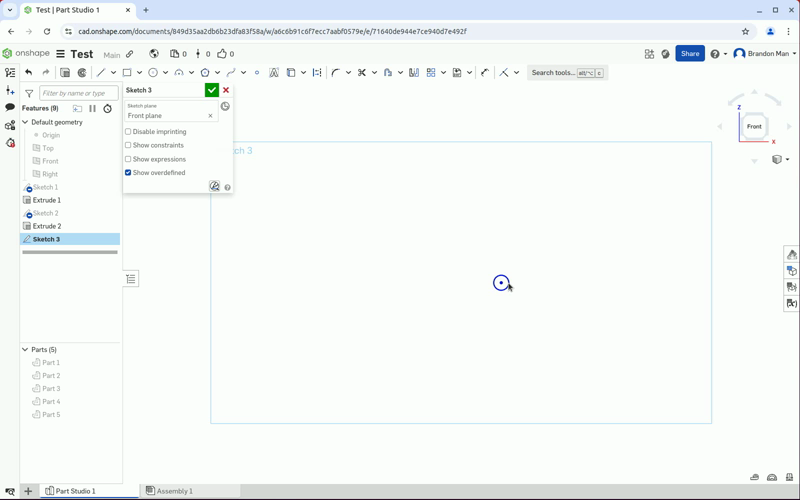
key_down(shift)
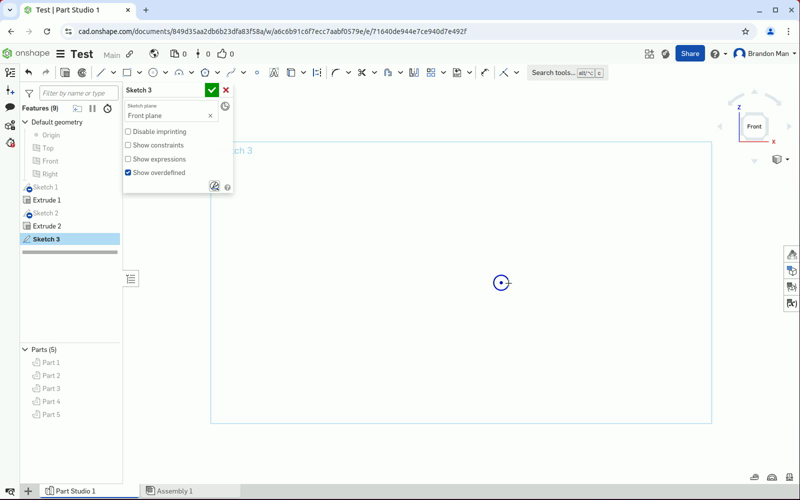
mouse_move(501, 282)
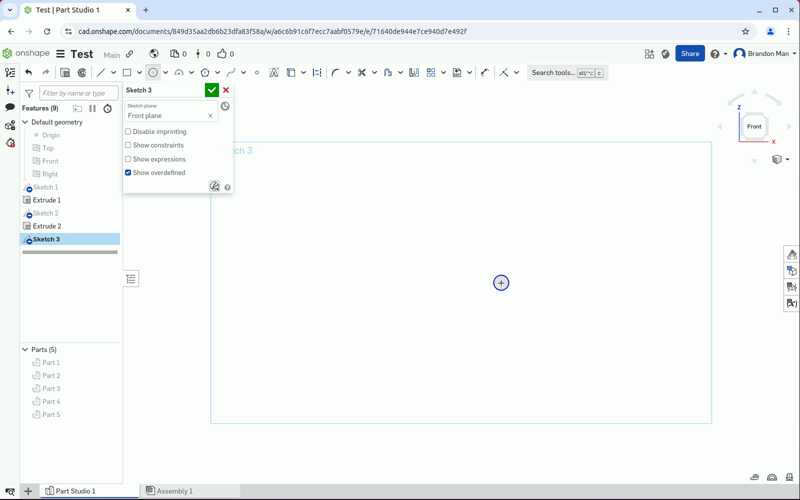
click(501, 282)
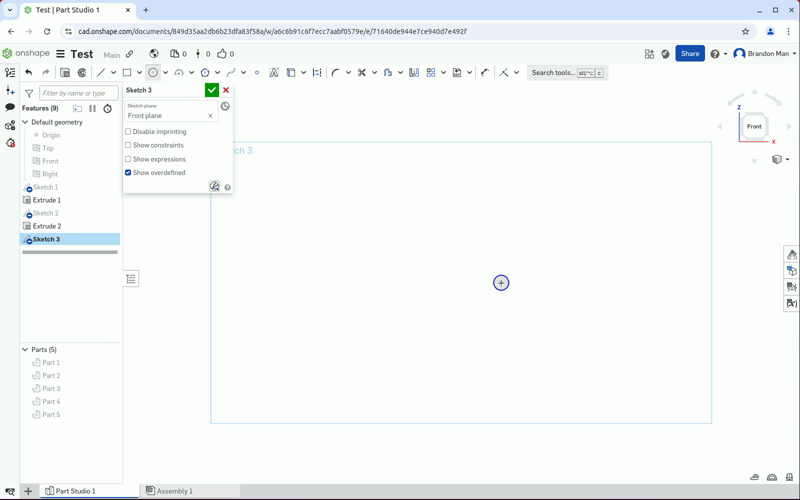
key_up(shift)
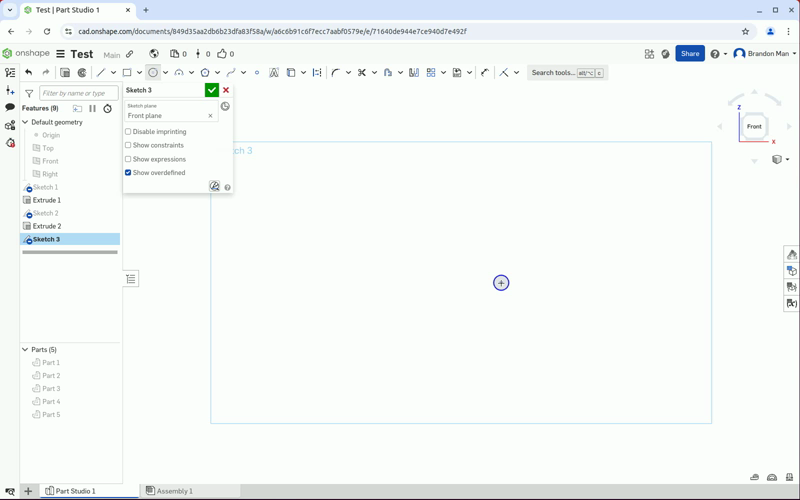
mouse_move(504, 282)
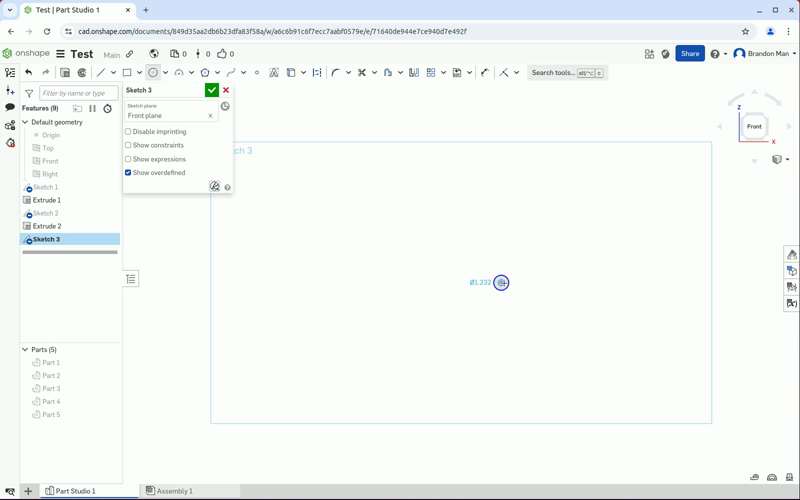
scroll(6)
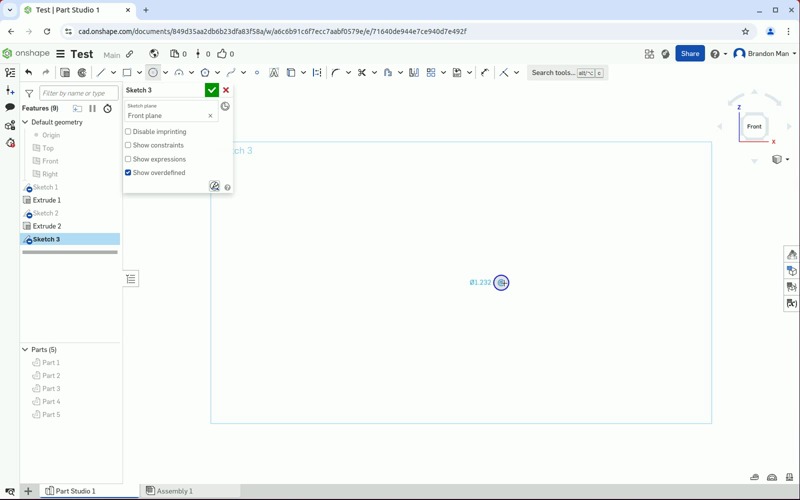
scroll(6)
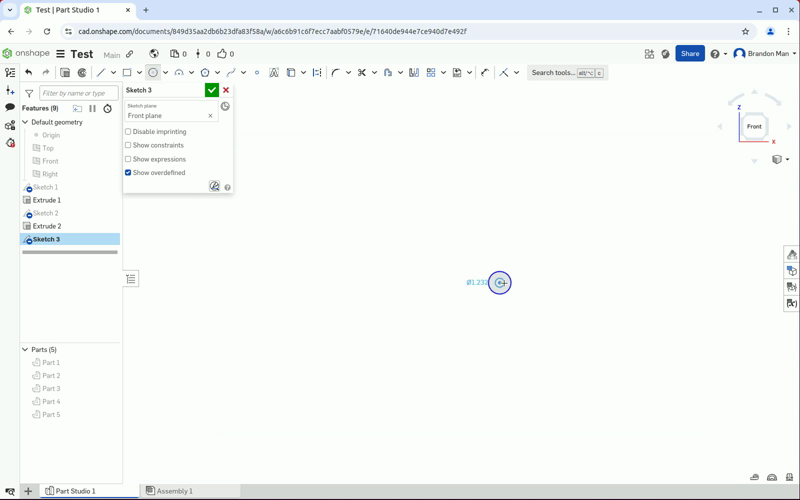
scroll(6)
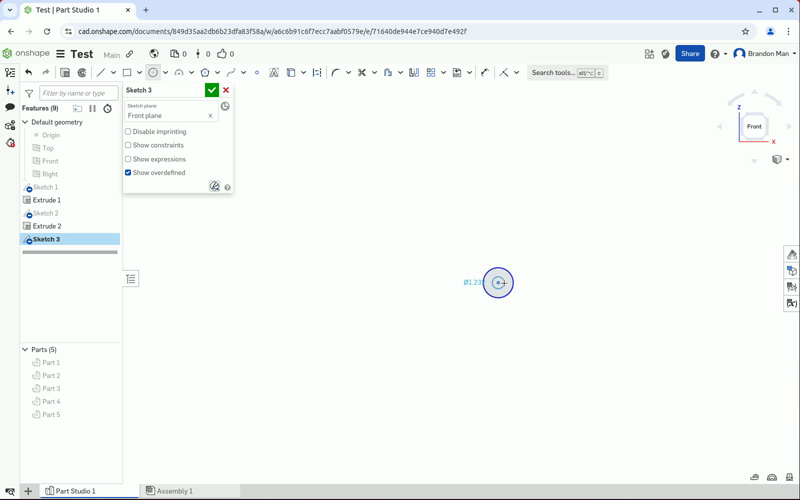
scroll(6)
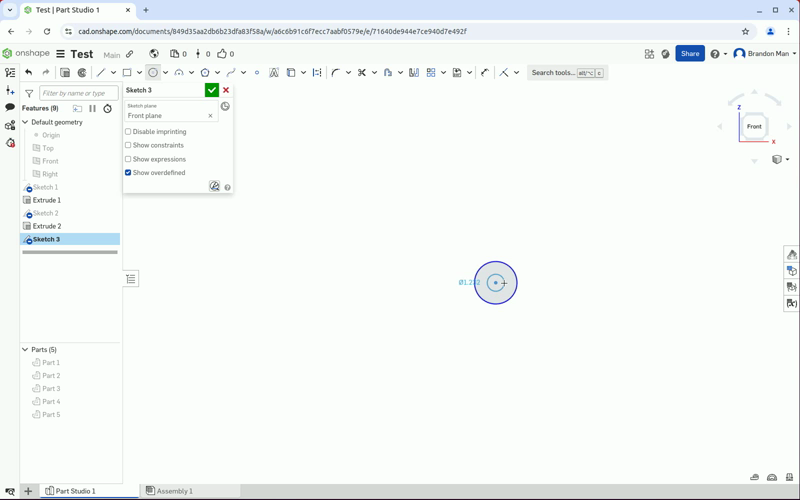
scroll(6)
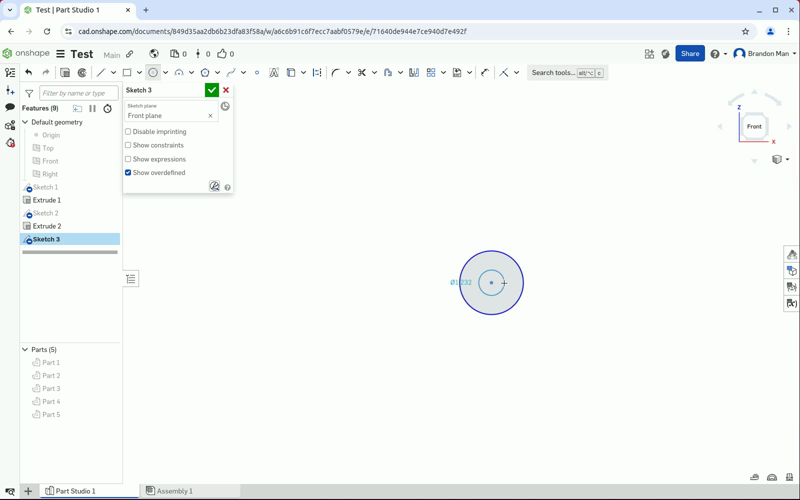
scroll(6)
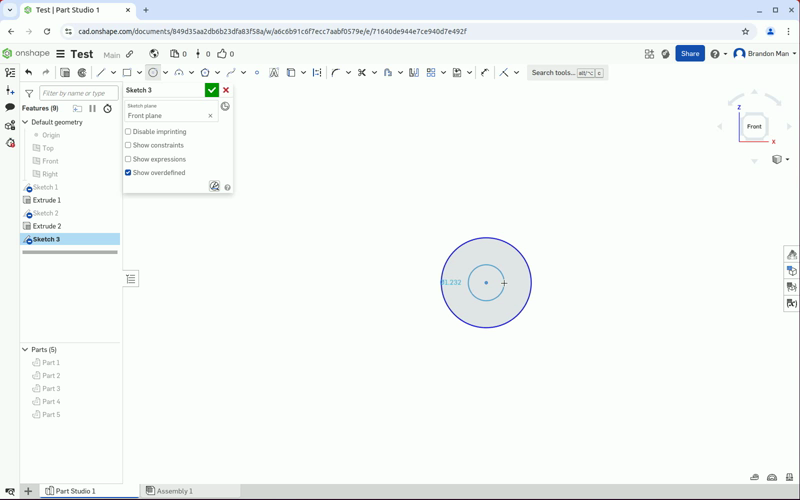
scroll(6)
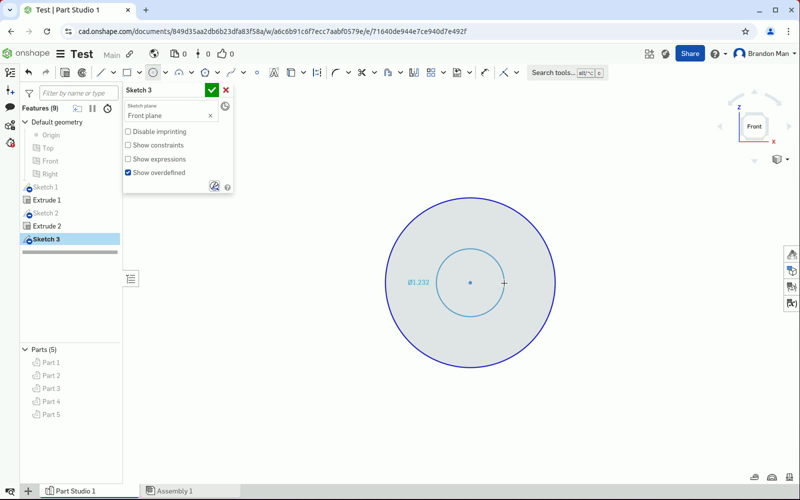
click(504, 282)
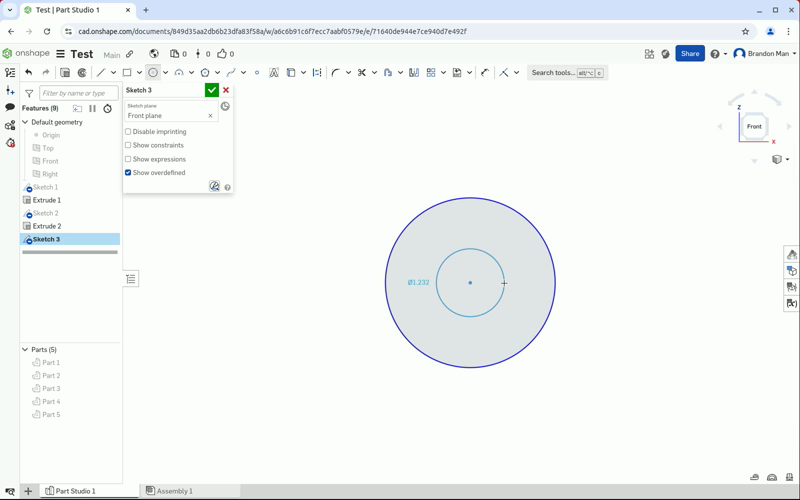
scroll(-6)
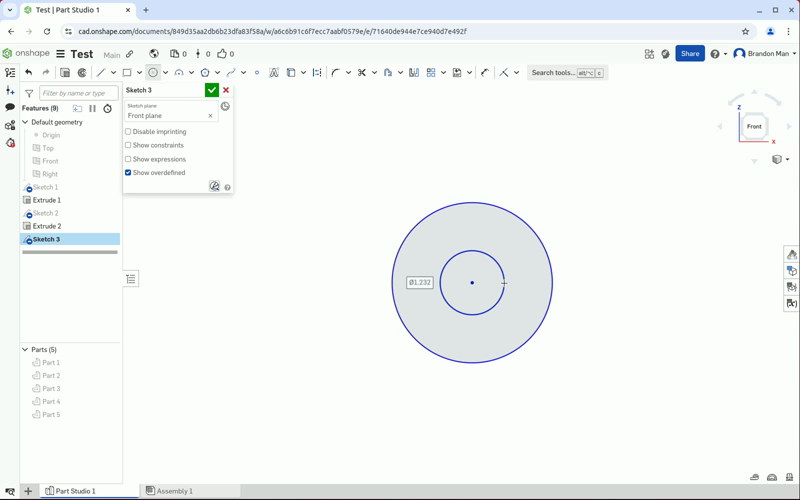
scroll(-6)
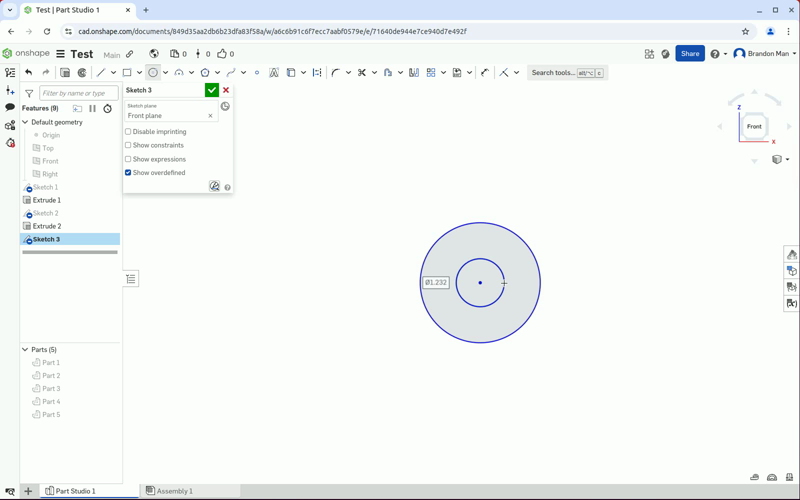
scroll(-6)
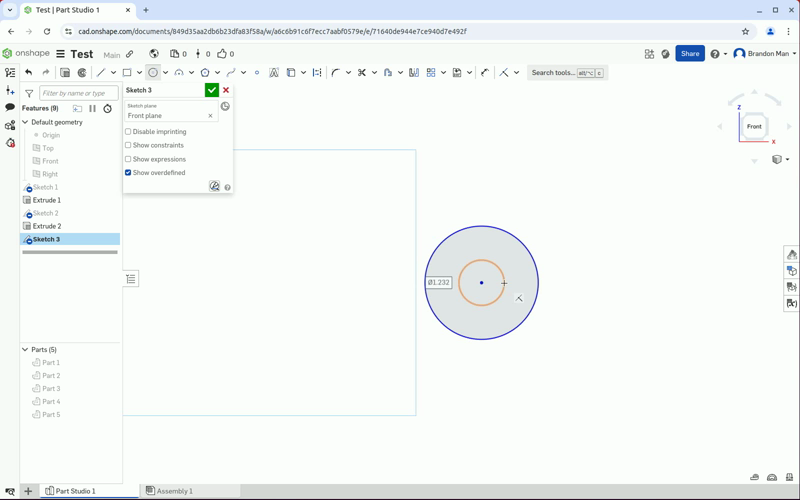
scroll(-6)
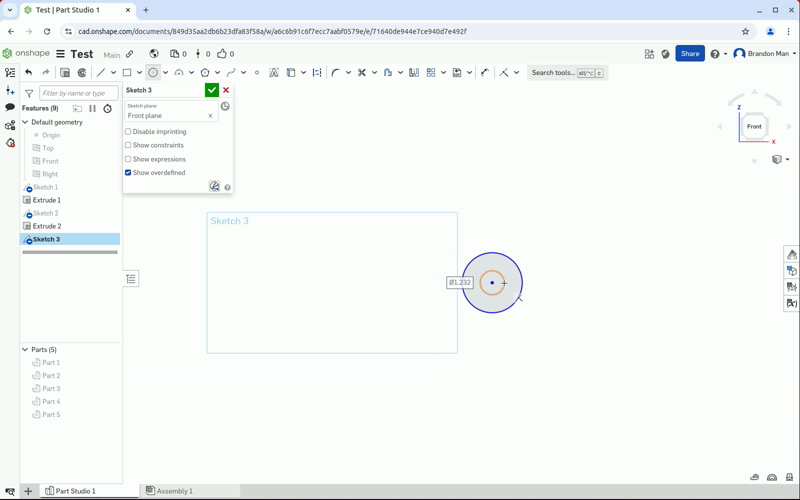
scroll(-6)
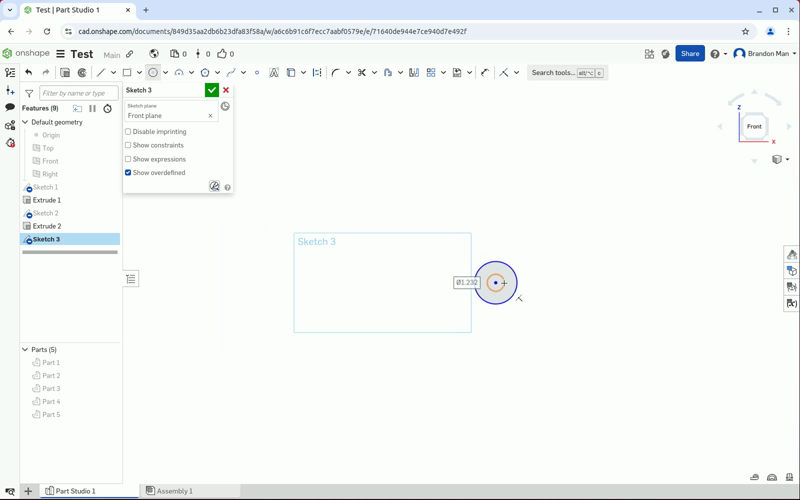
scroll(-6)
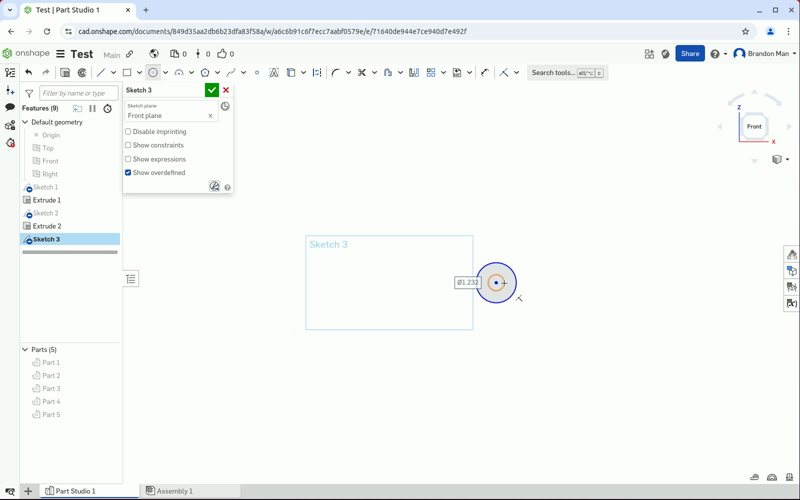
scroll(-6)
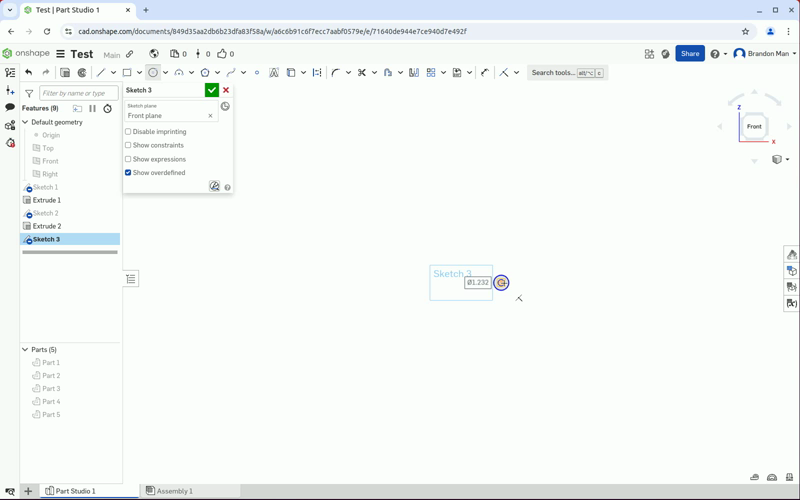
key(esc)
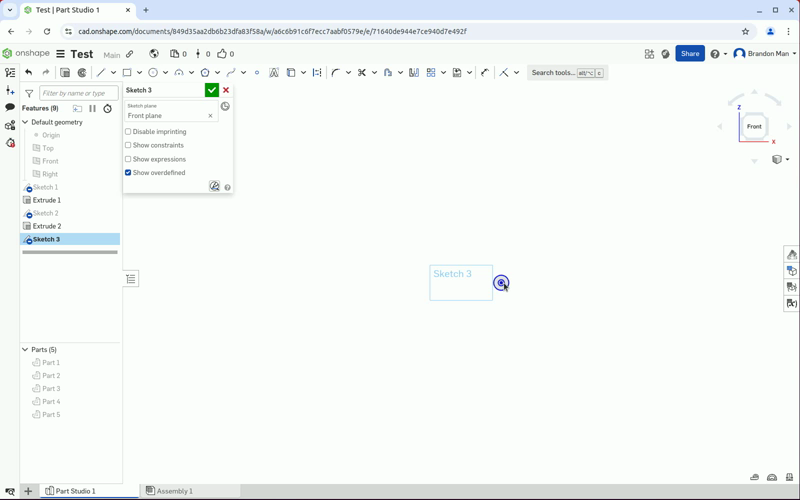
mouse_move(495, 280)
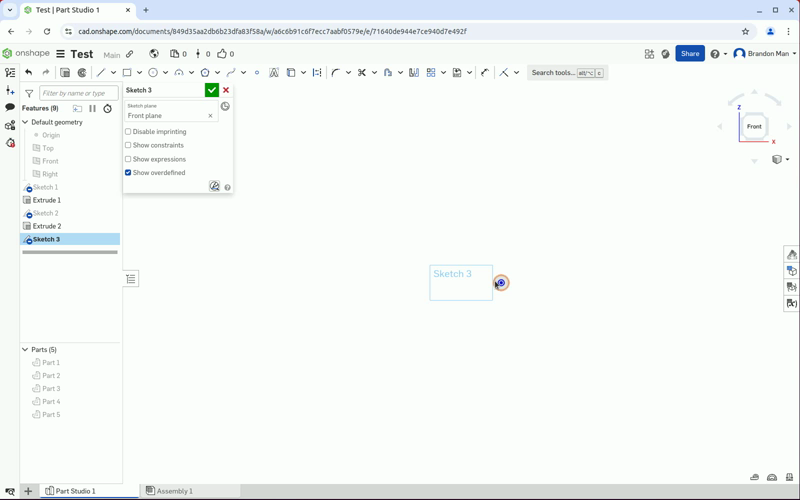
scroll(6)
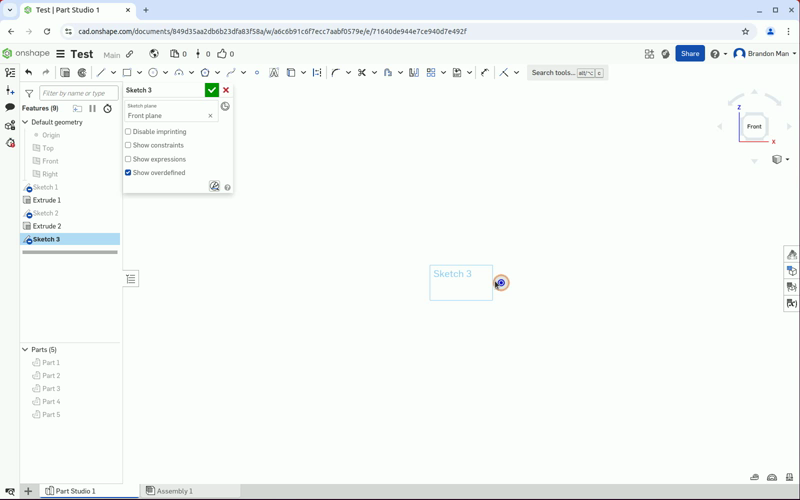
scroll(6)
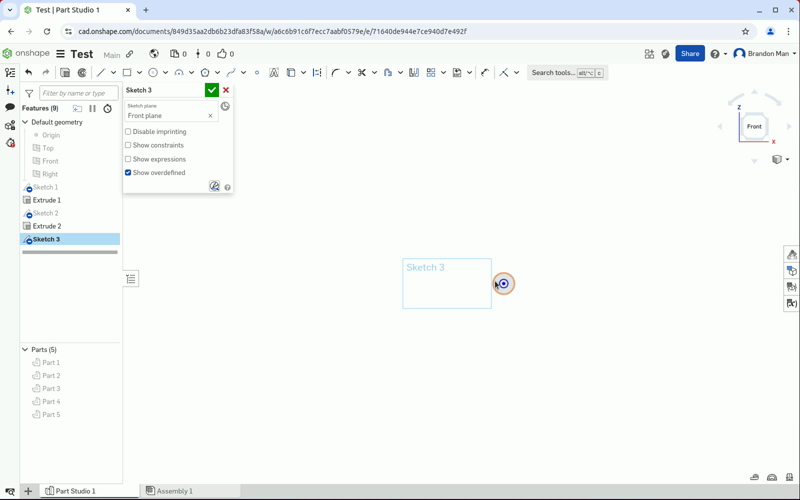
scroll(6)
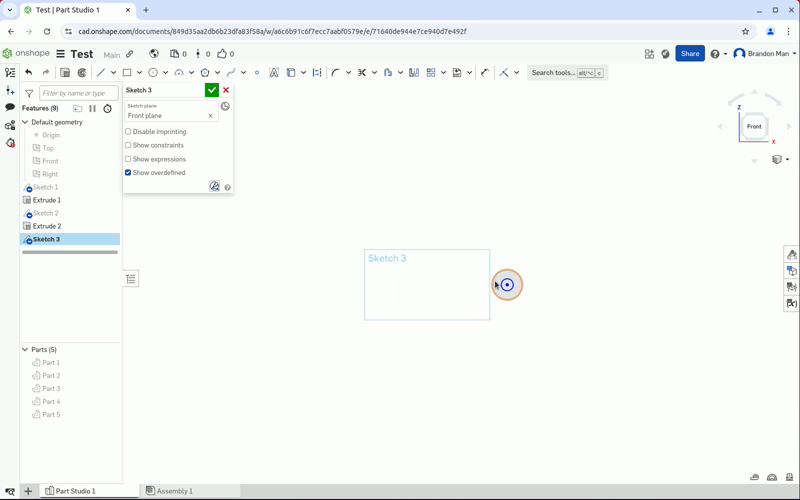
scroll(6)
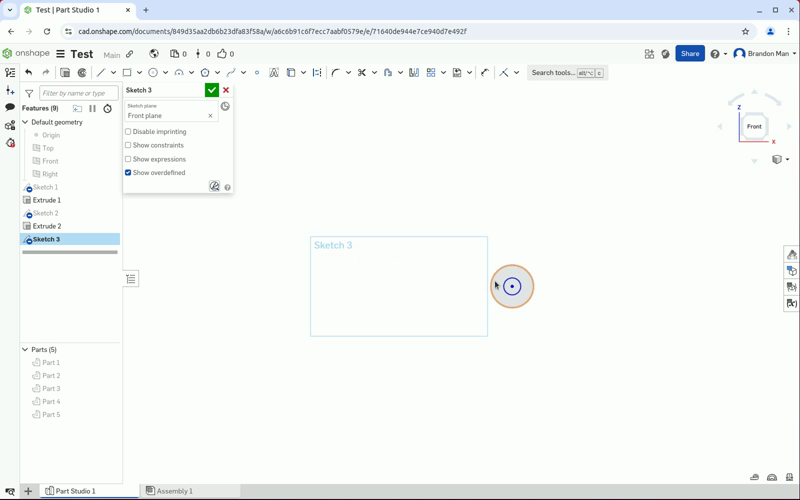
scroll(6)
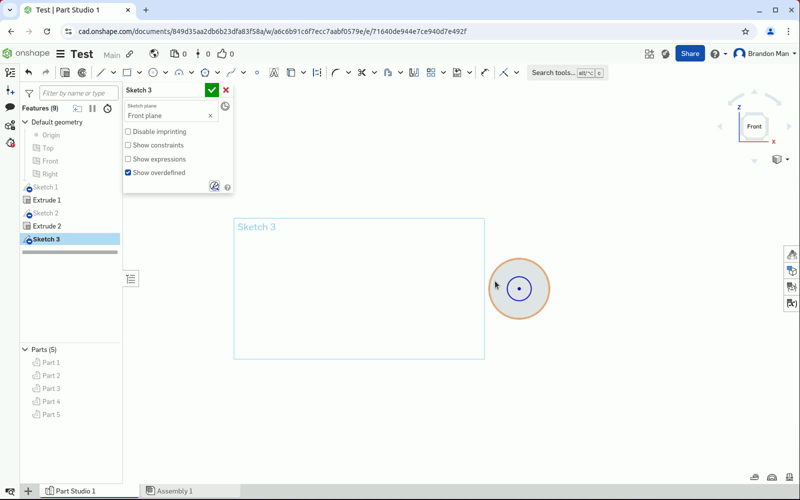
scroll(6)
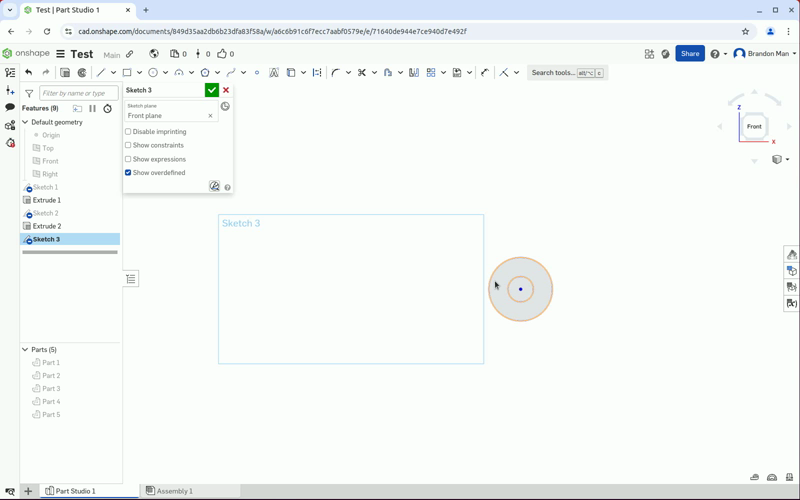
scroll(6)
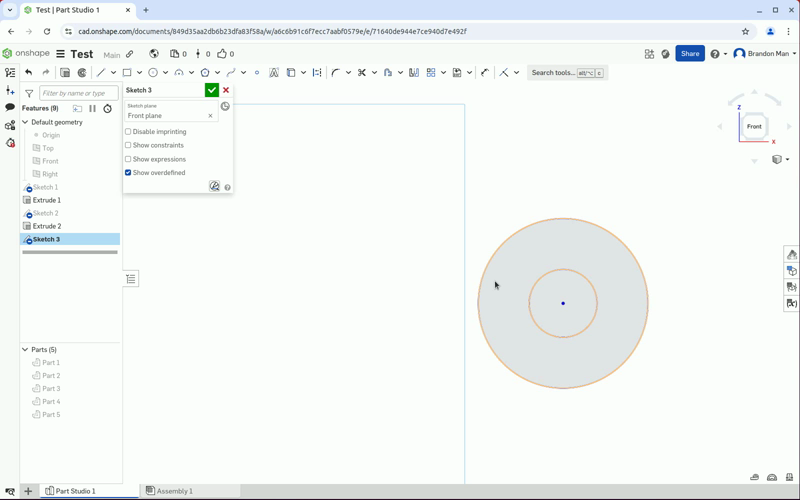
click(495, 280)
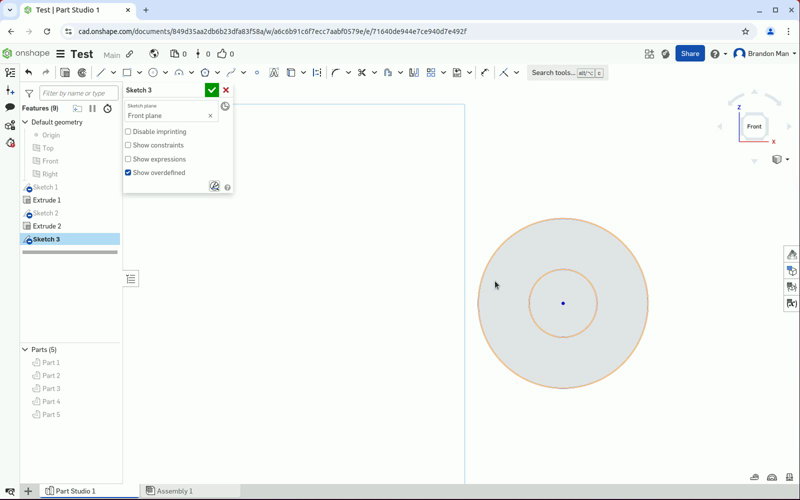
scroll(-6)
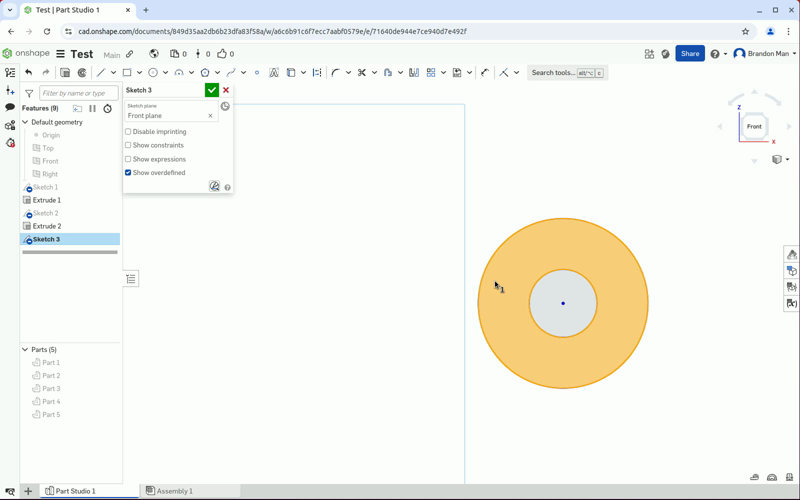
scroll(-6)
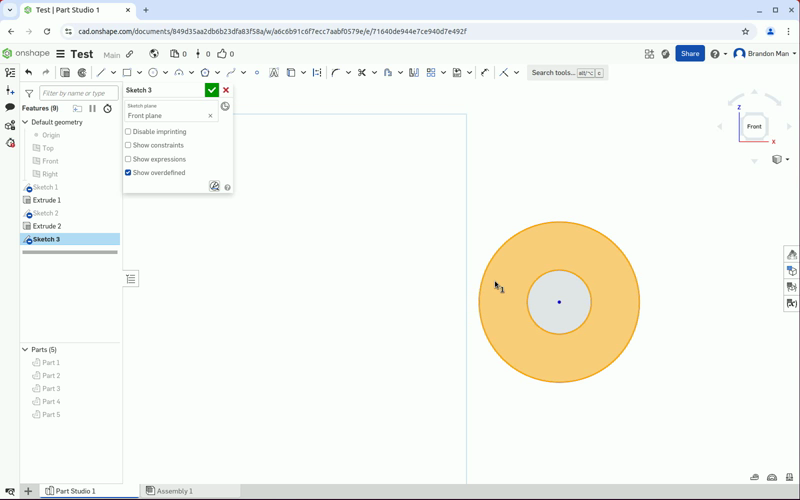
scroll(-6)
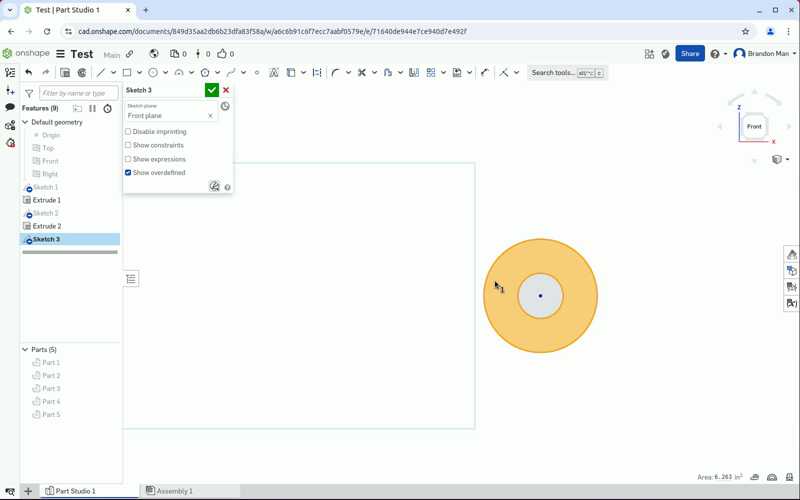
scroll(-6)
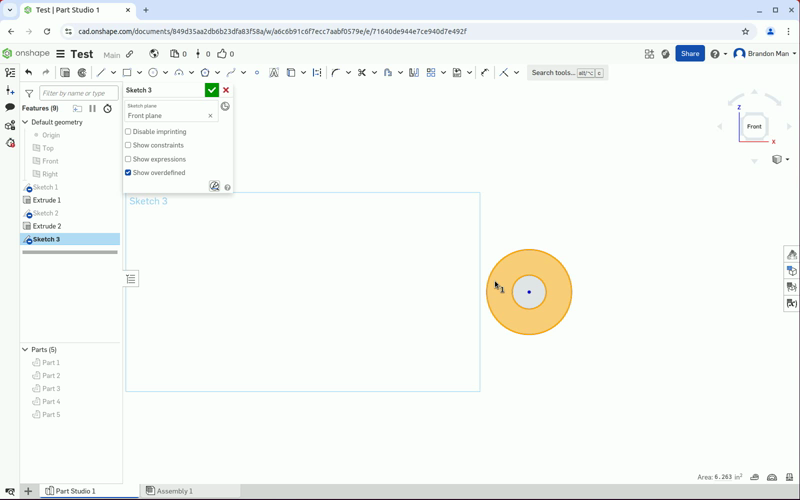
scroll(-6)
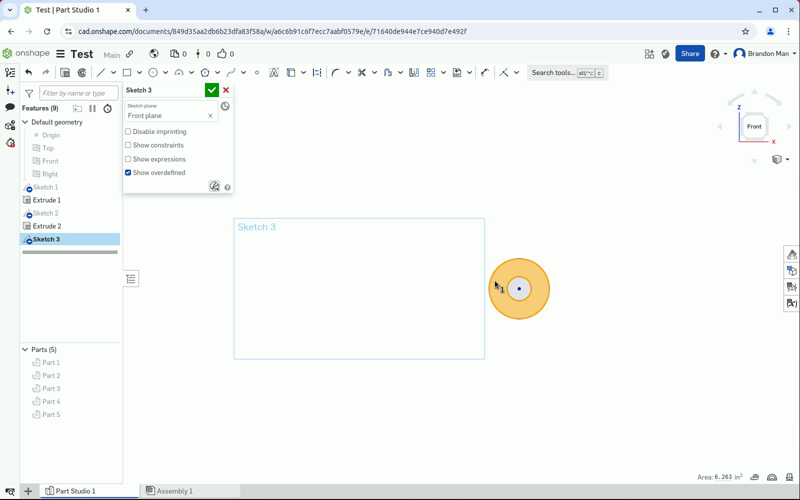
scroll(-6)
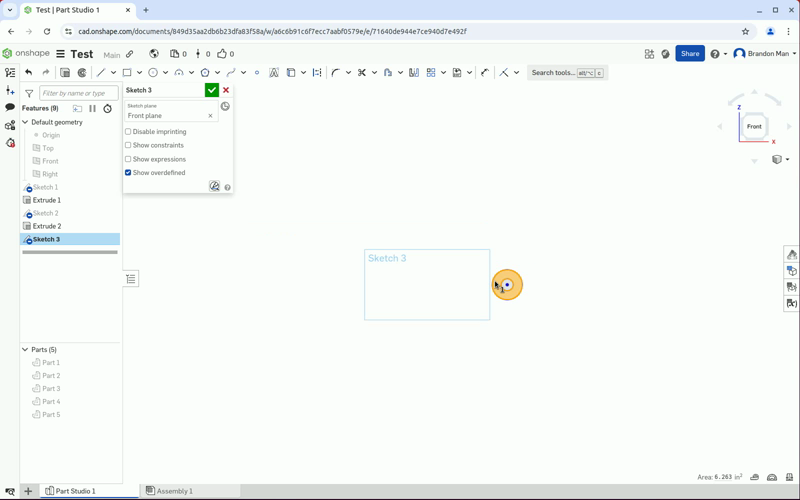
scroll(-6)
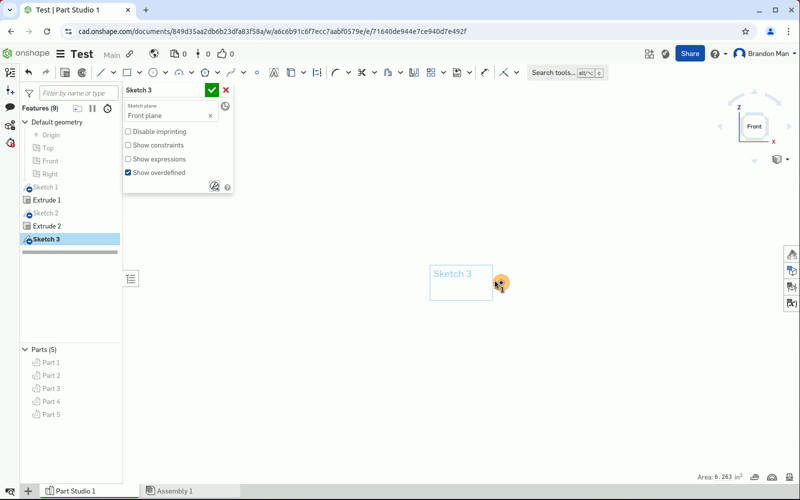
mouse_move(73, 352)
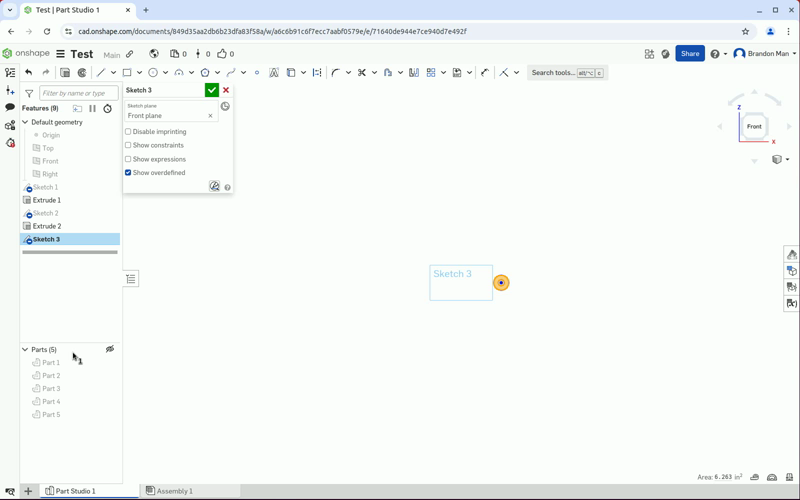
key(shift+y)
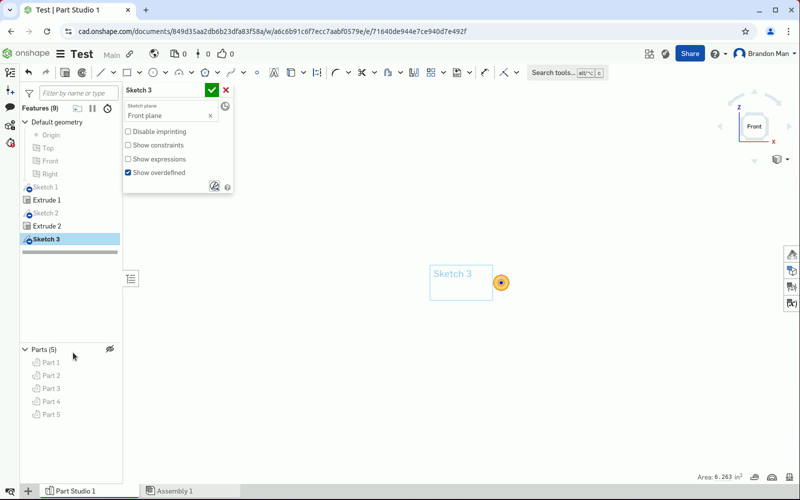
key(shift+e)
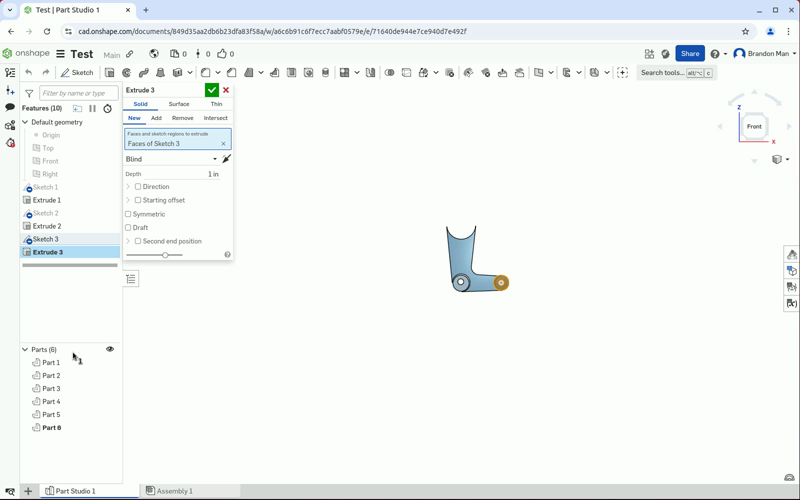
mouse_move(143, 106)
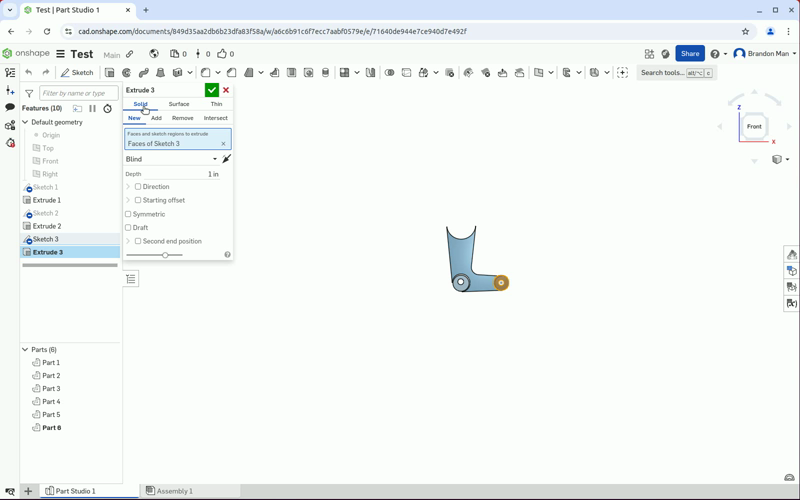
click(143, 106)
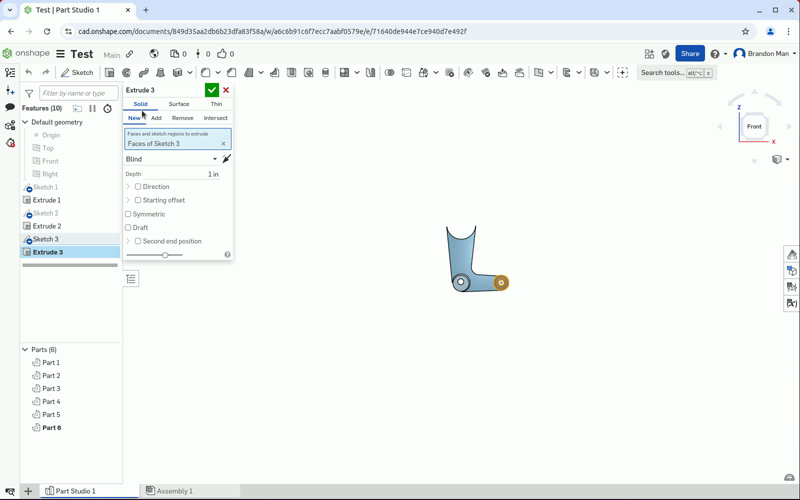
mouse_move(137, 120)
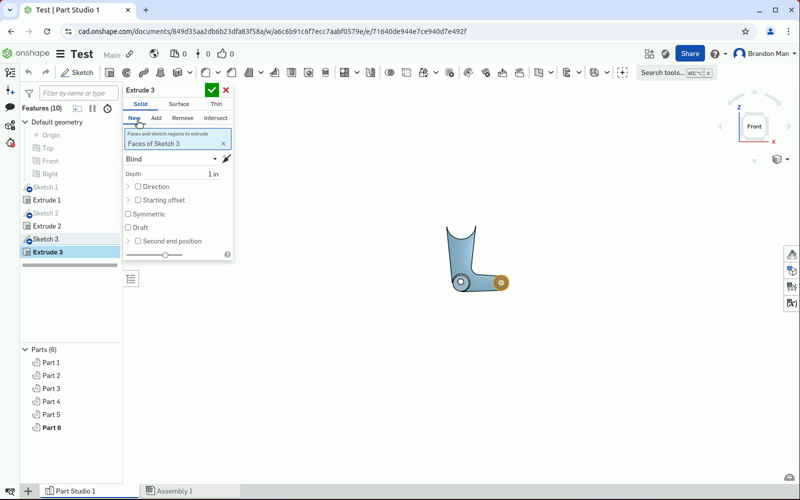
click(137, 120)
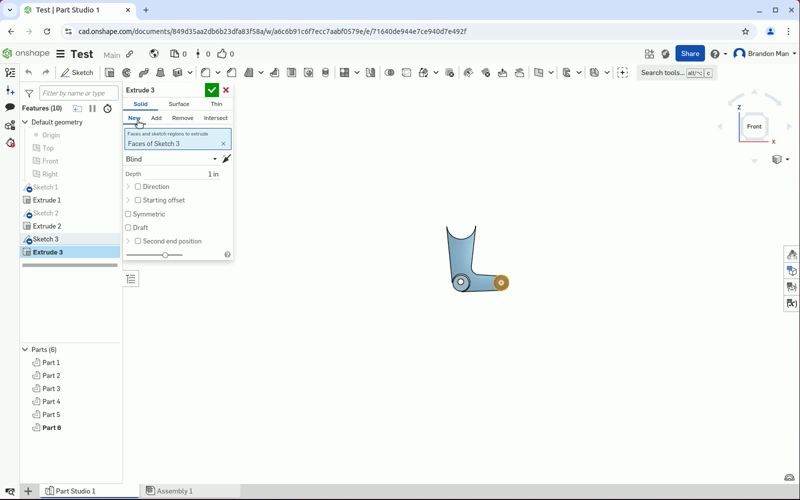
key(tab, 4)
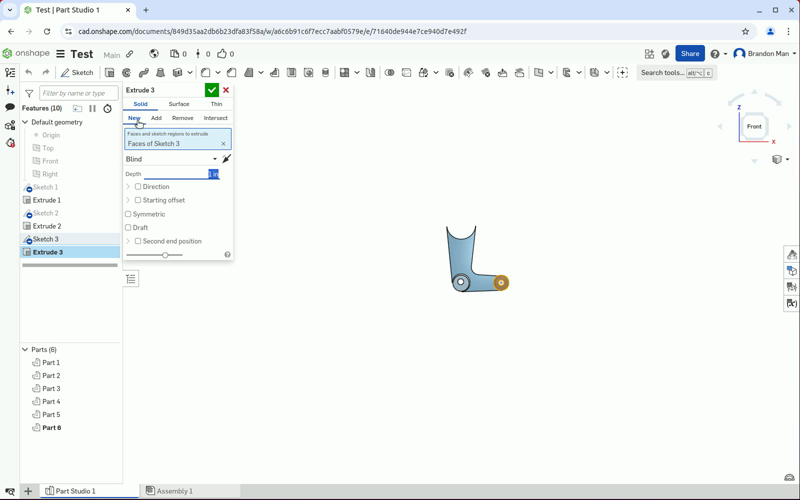
text(-0.481)
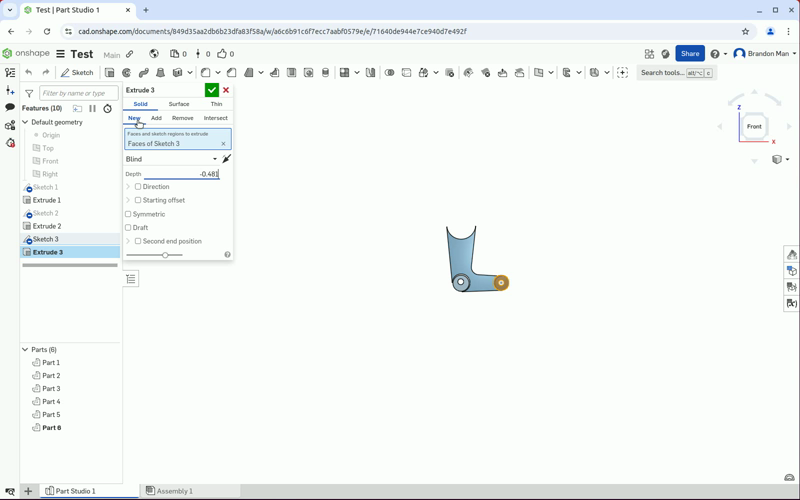
key(enter)
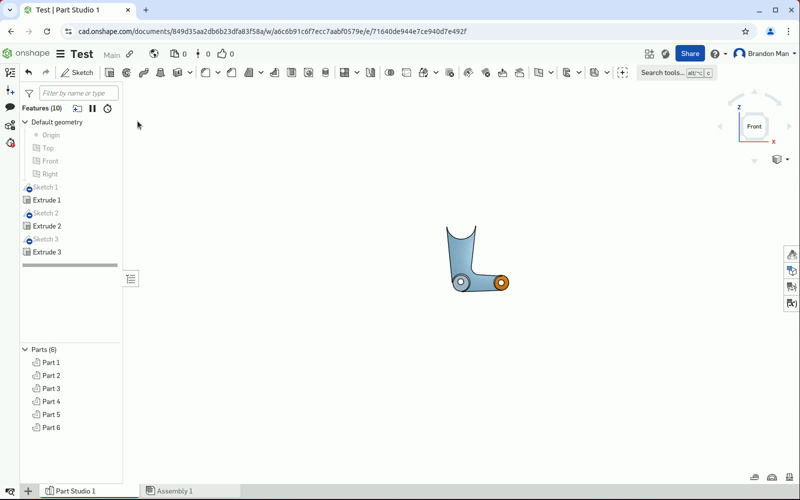
key(shift+h)
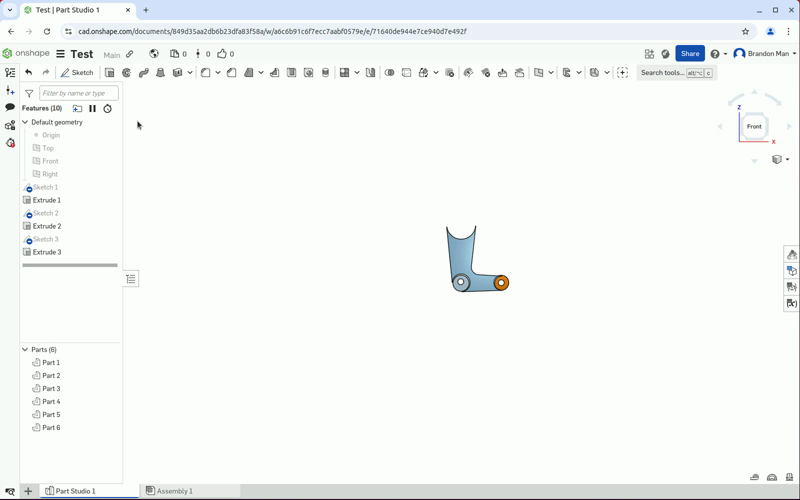
key(shift+h)
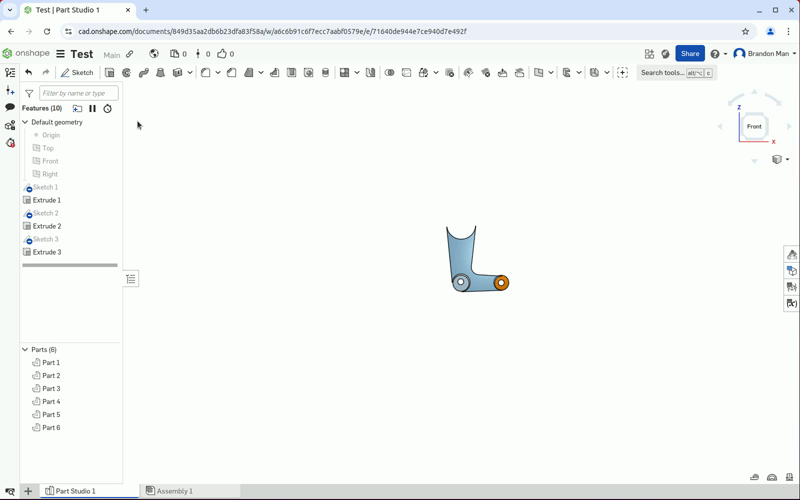
mouse_move(73, 189)
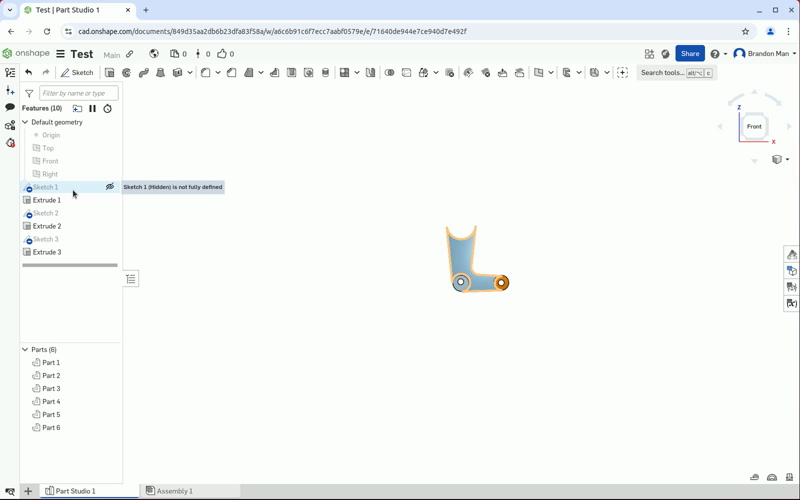
click(73, 189)
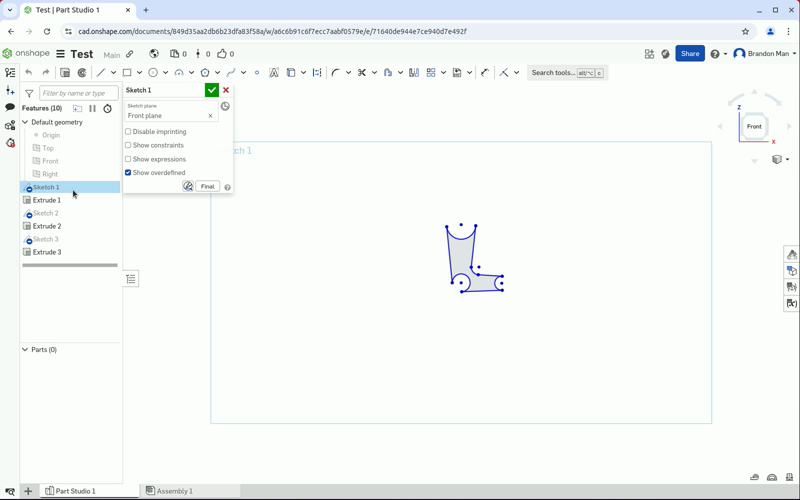
mouse_move(229, 92)
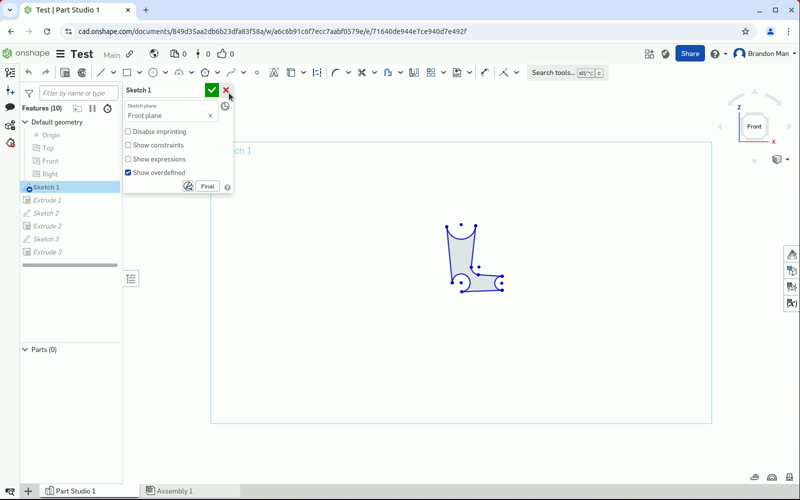
click(229, 92)
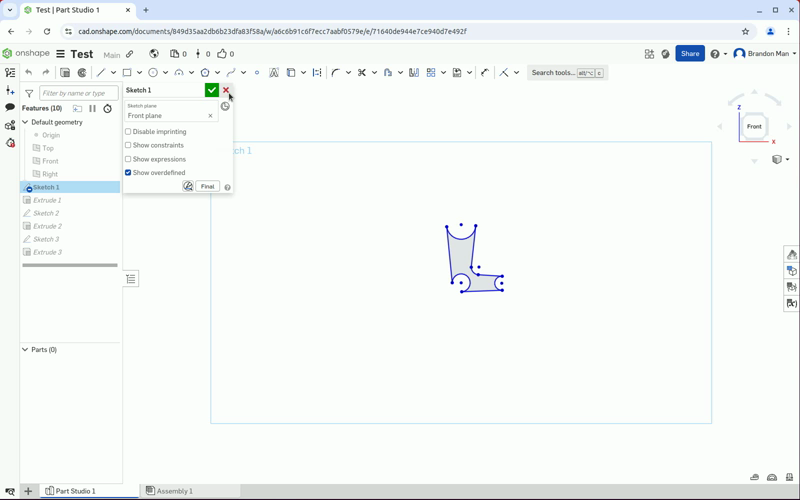
key(shift+s)
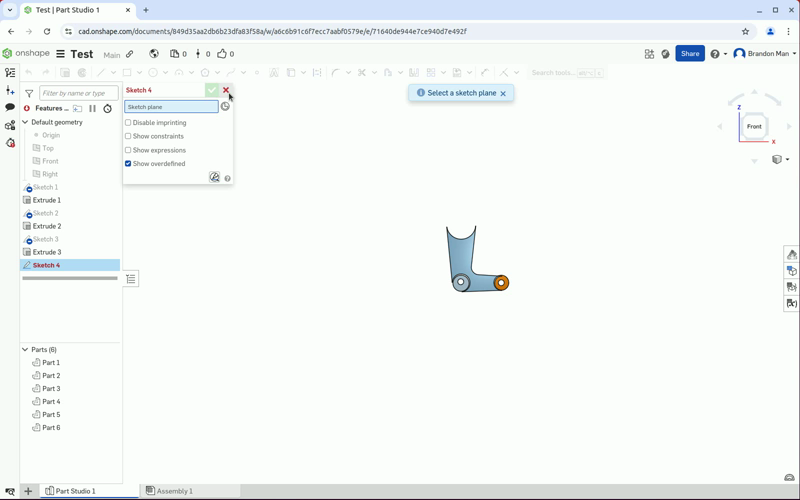
mouse_move(73, 163)
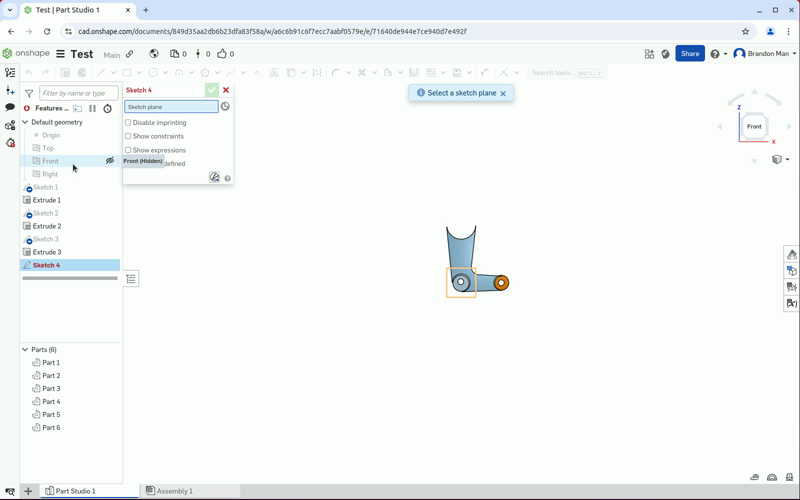
click(73, 163)
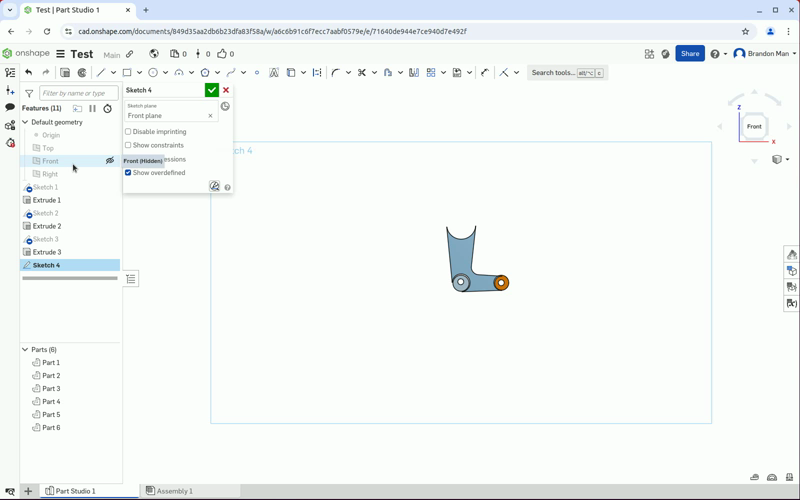
mouse_move(73, 352)
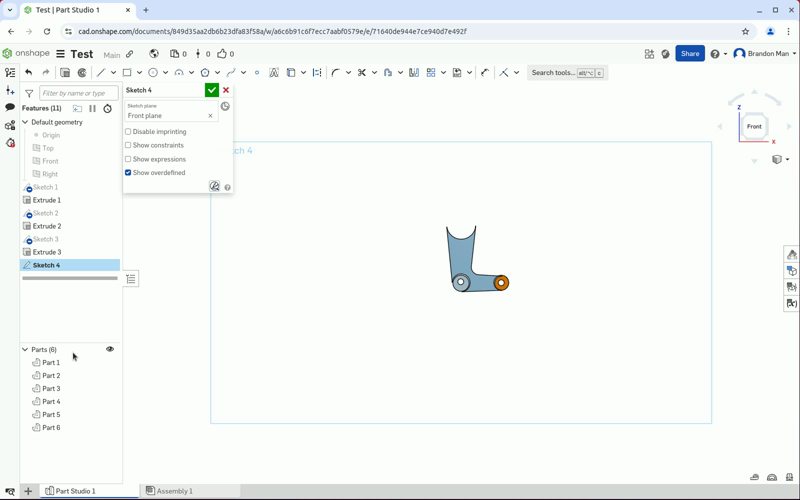
key(y)
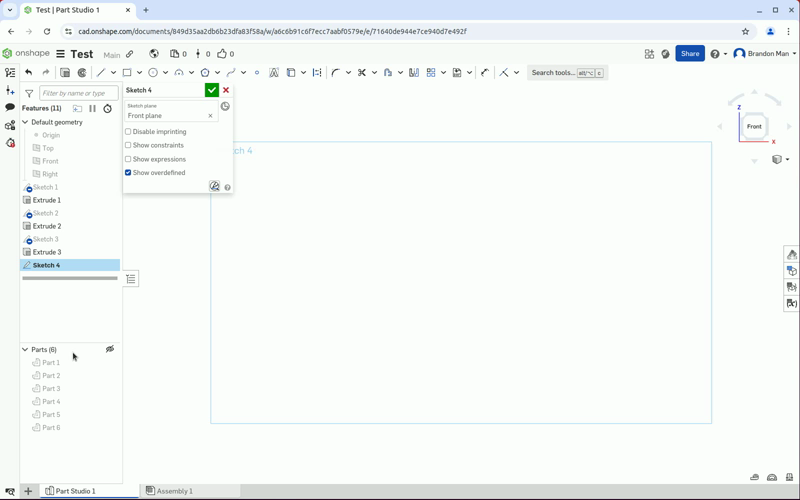
key(a)
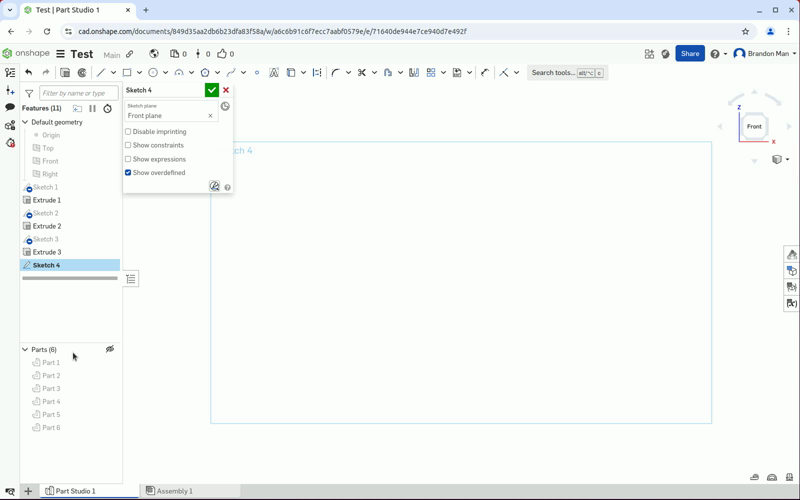
key_down(shift)
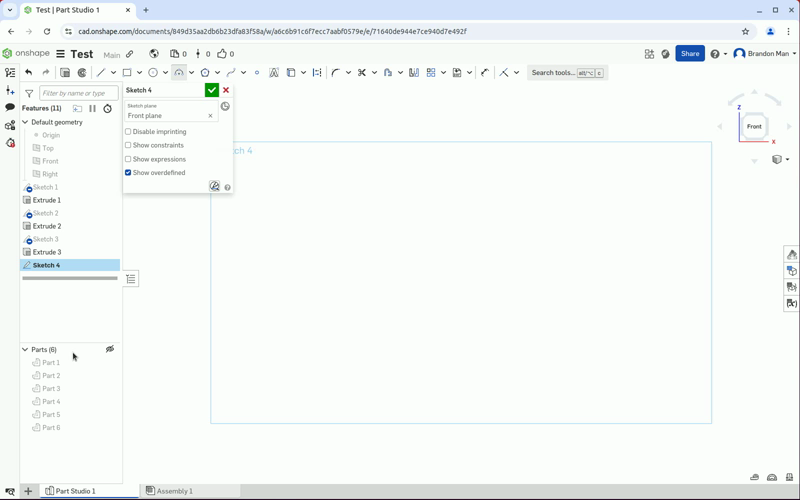
mouse_move(446, 226)
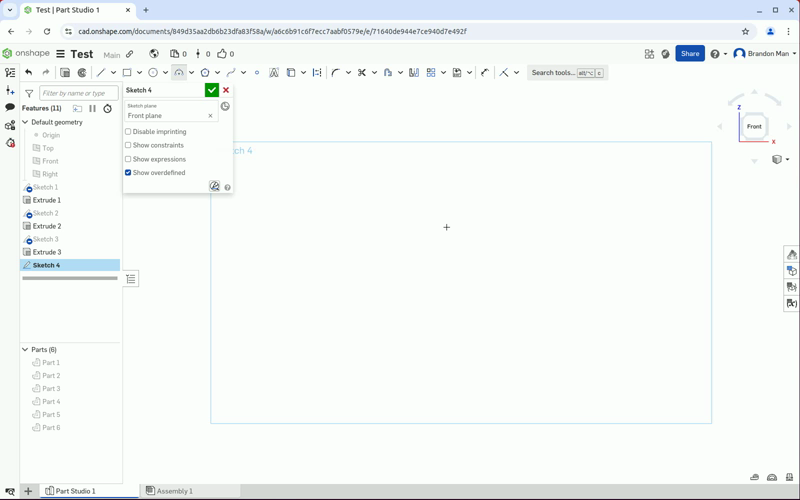
click(446, 226)
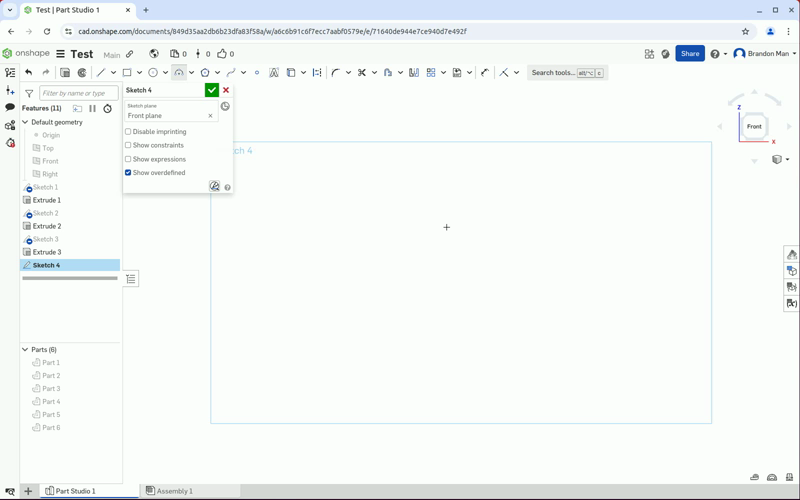
key_up(shift)
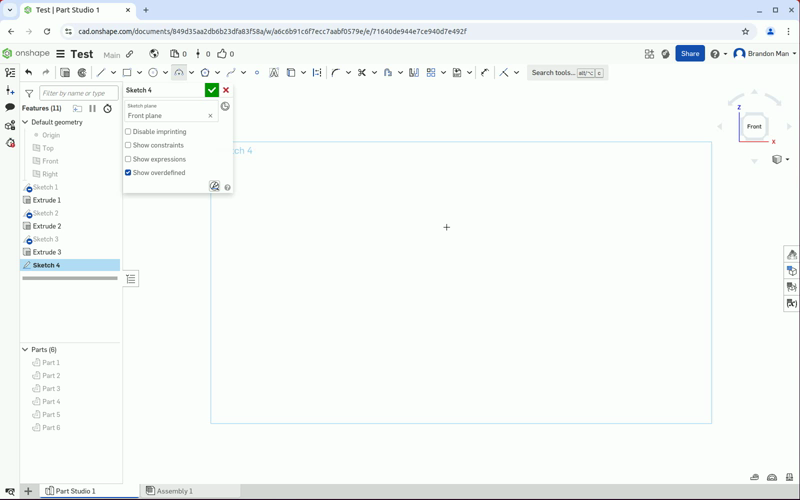
key_down(shift)
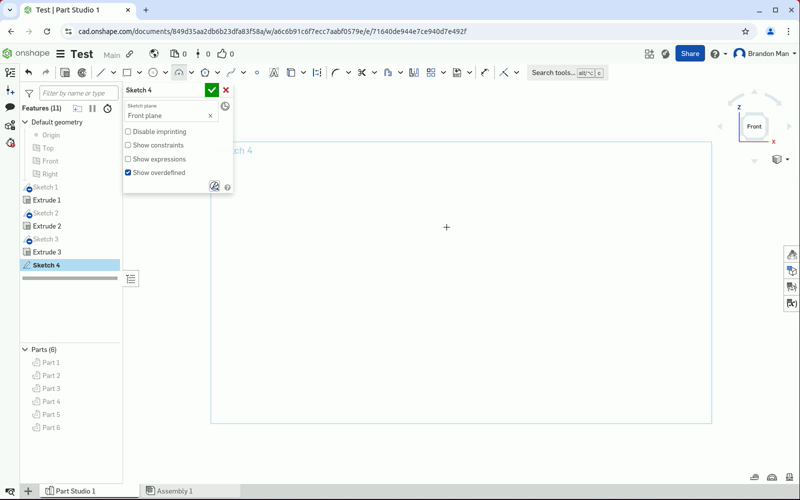
mouse_move(446, 222)
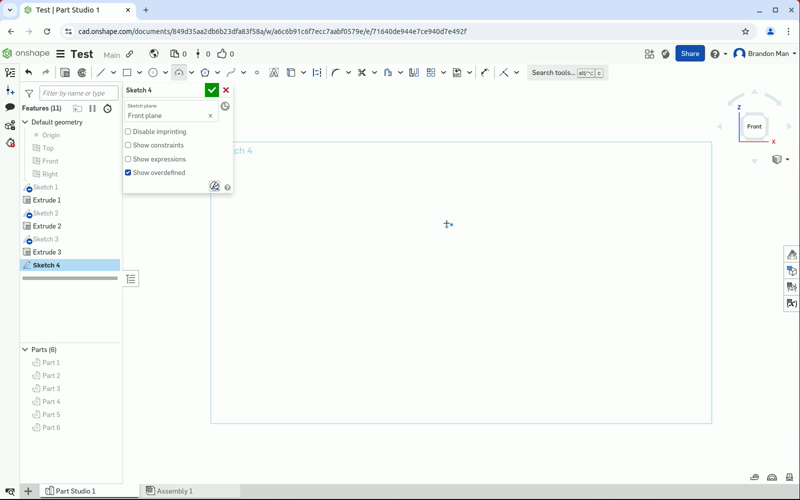
scroll(6)
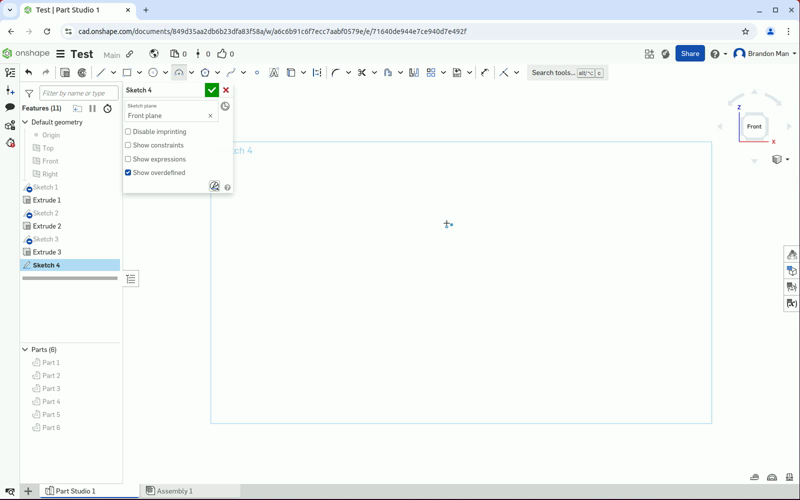
scroll(6)
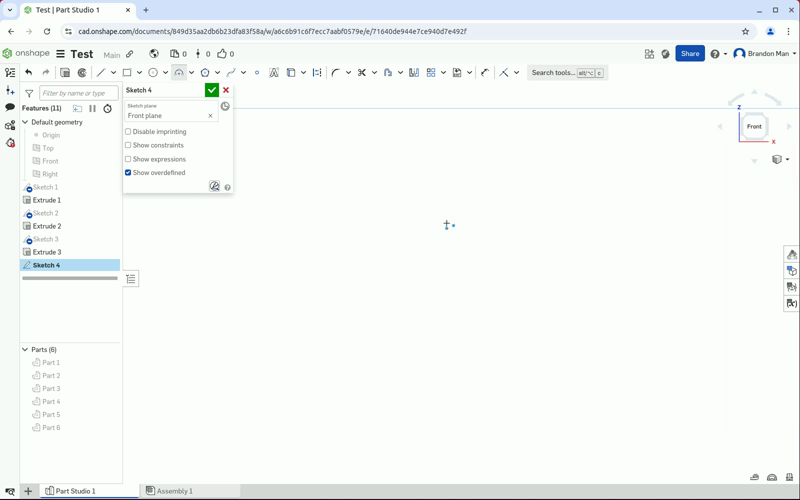
scroll(6)
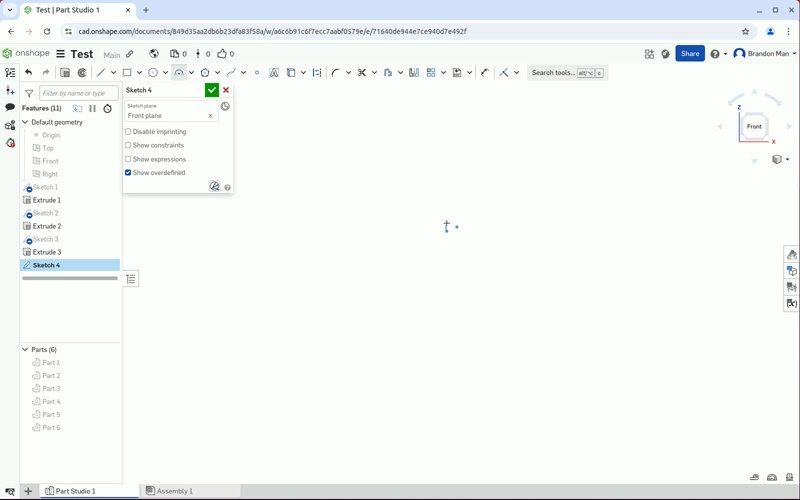
scroll(6)
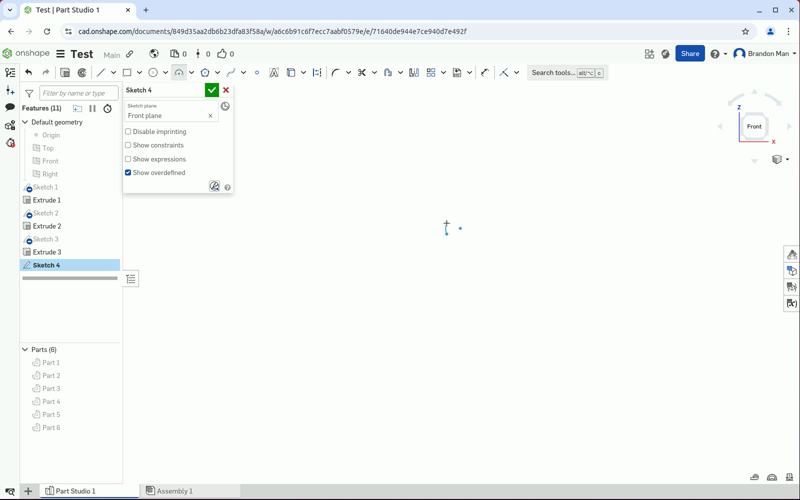
scroll(6)
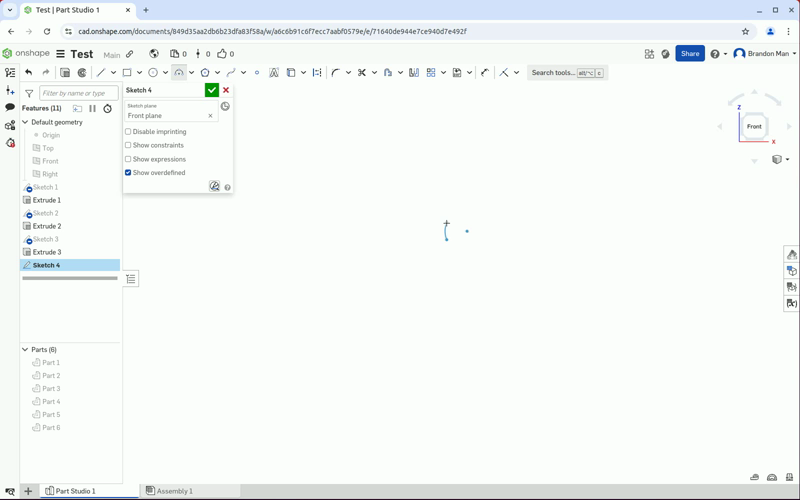
scroll(6)
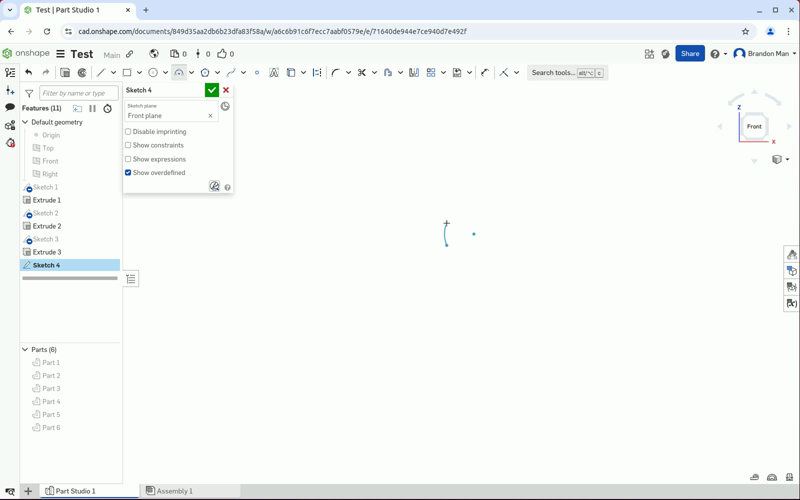
scroll(6)
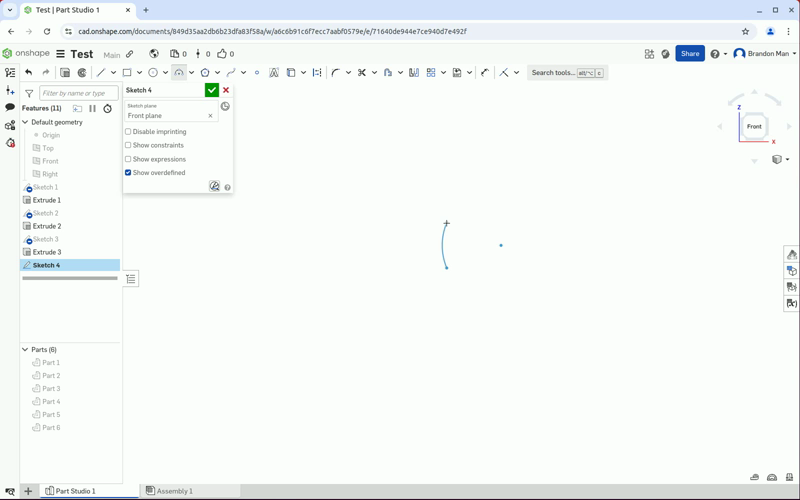
click(446, 222)
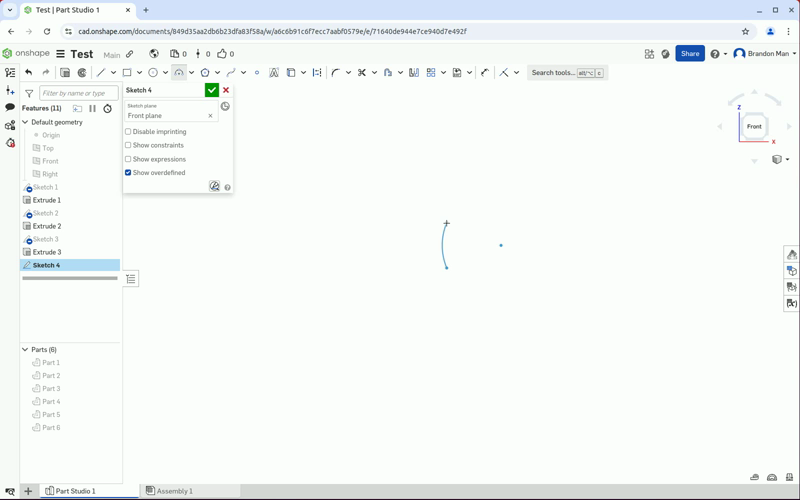
scroll(-6)
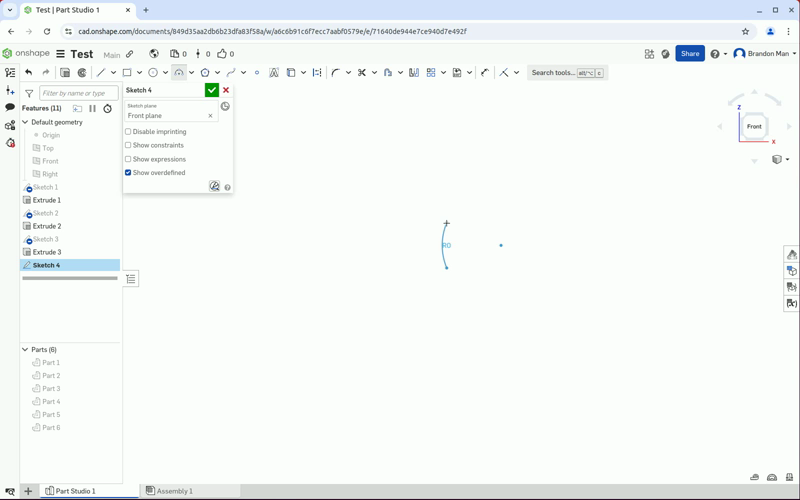
scroll(-6)
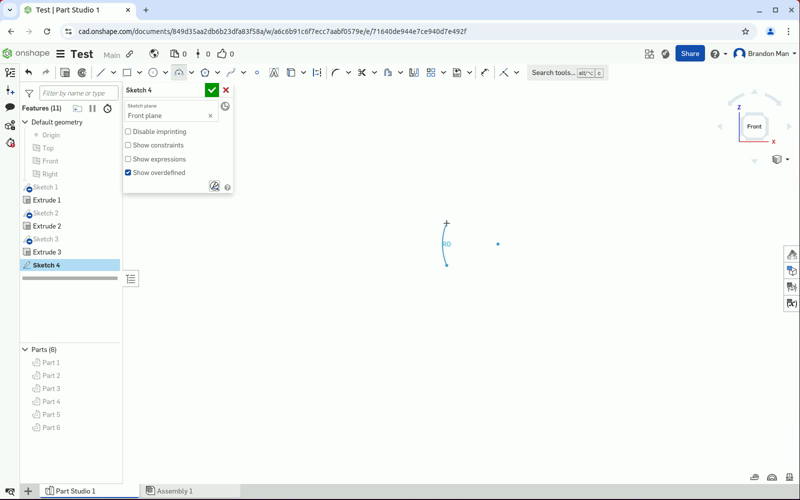
scroll(-6)
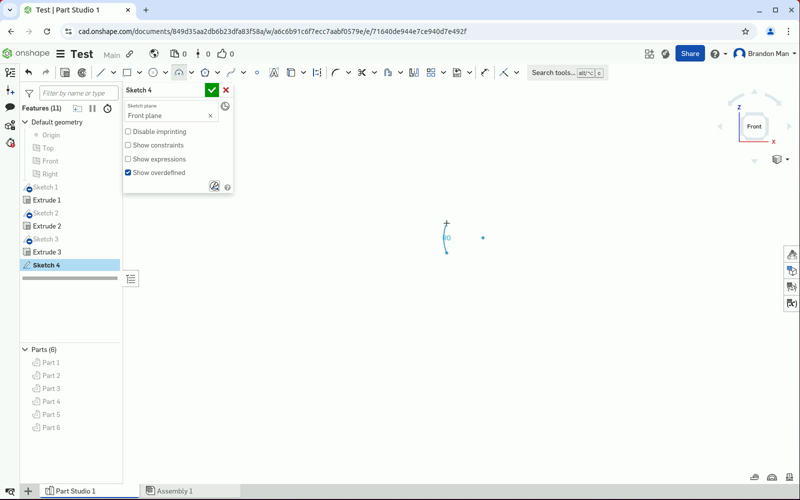
scroll(-6)
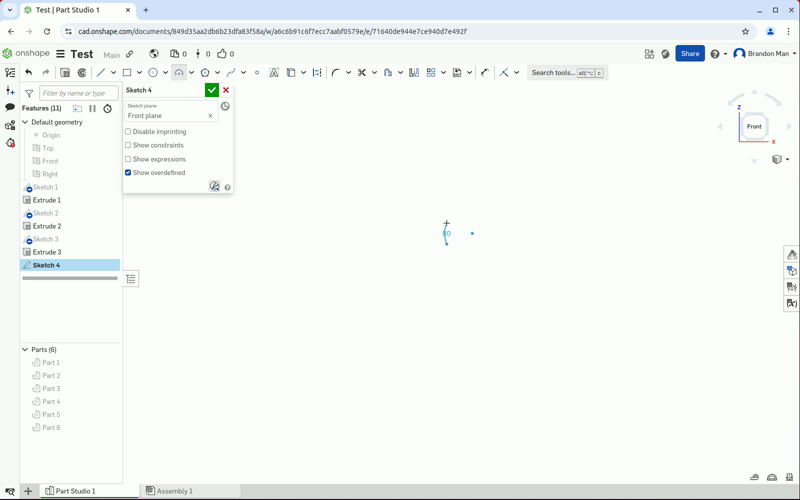
scroll(-6)
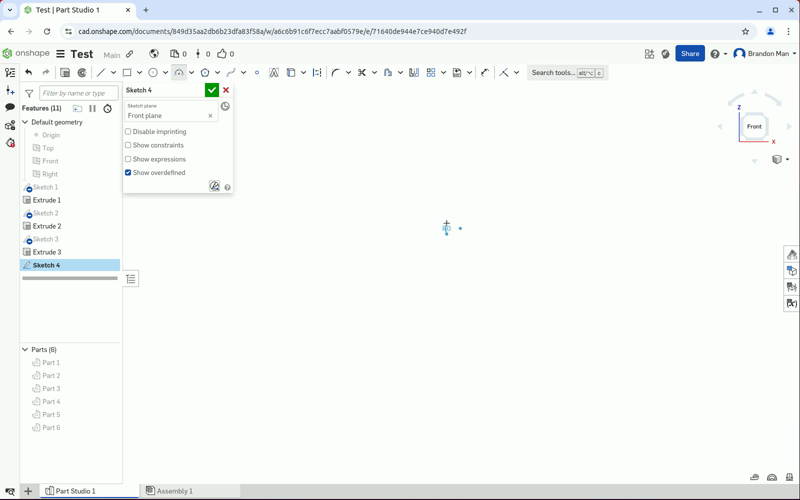
scroll(-6)
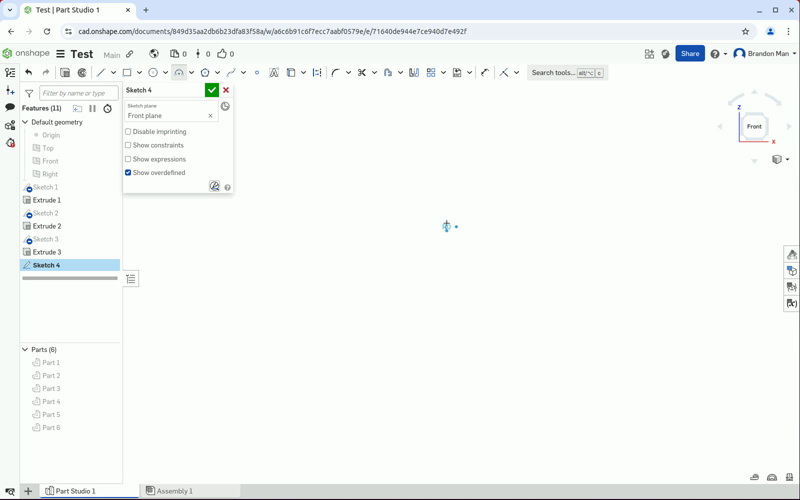
scroll(-6)
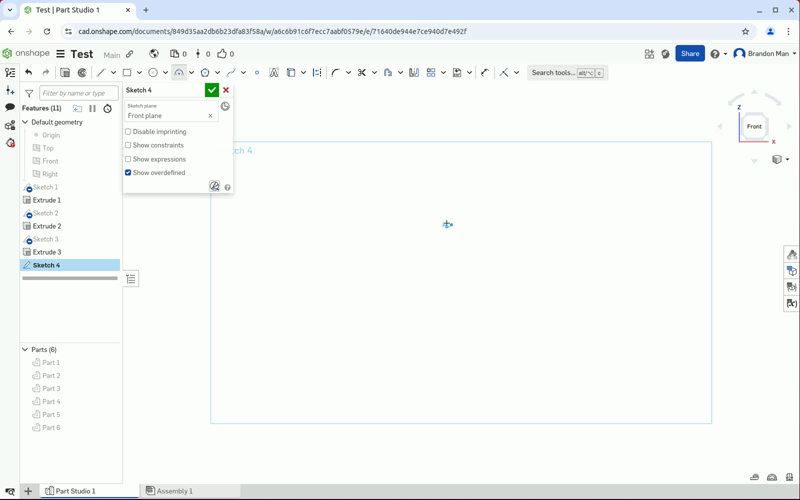
mouse_move(477, 224)
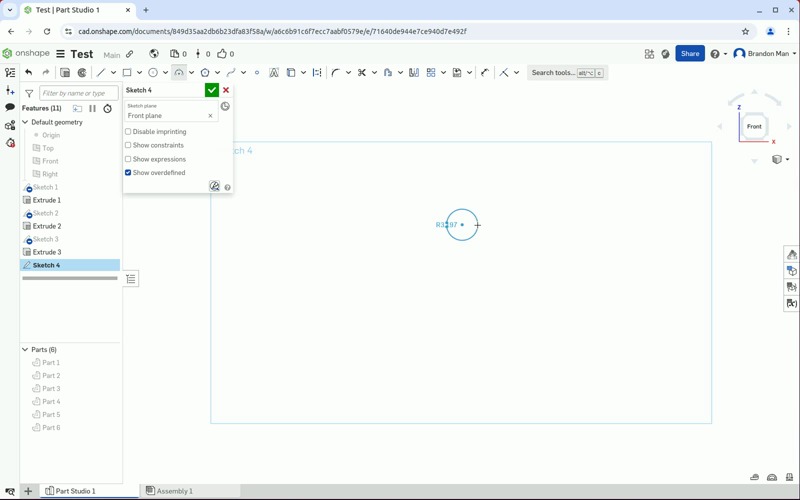
scroll(6)
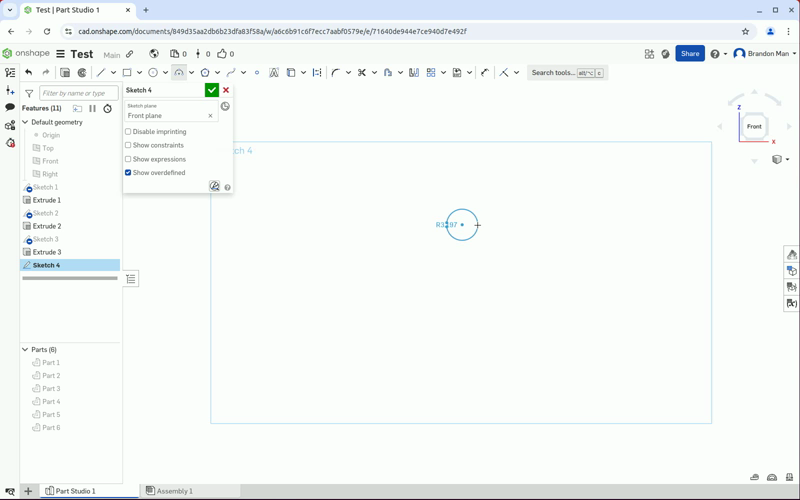
scroll(6)
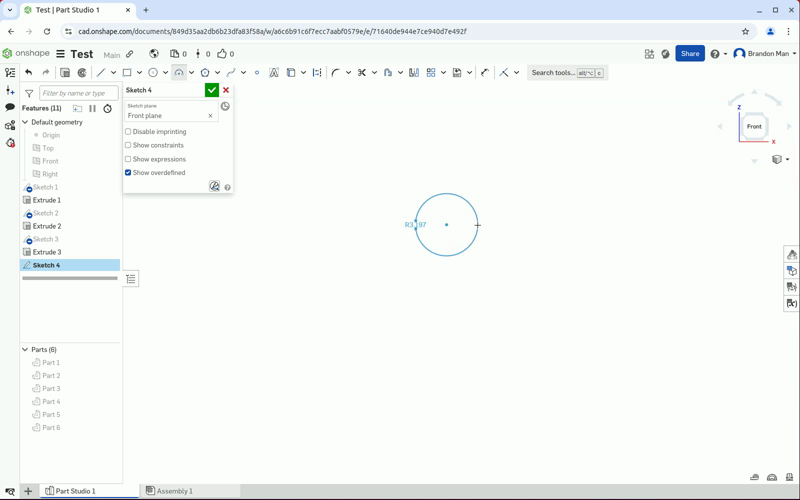
scroll(6)
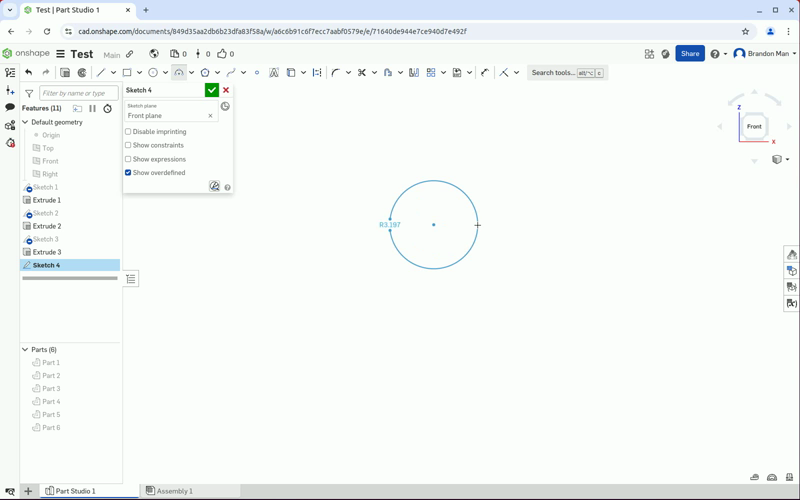
scroll(6)
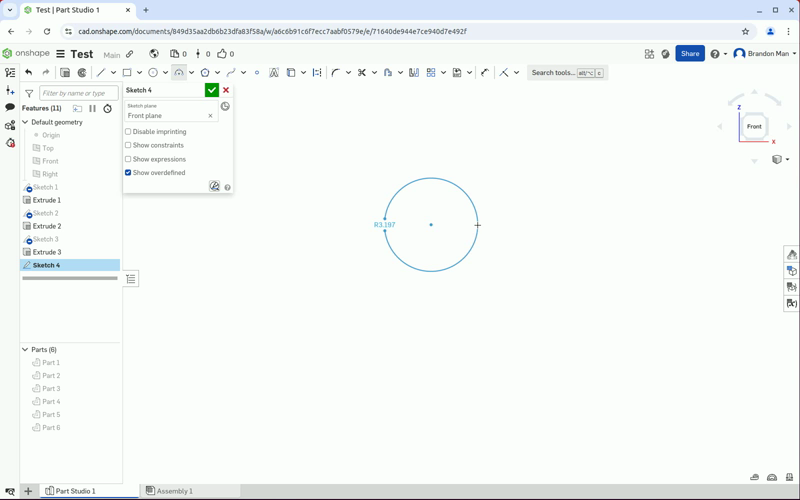
scroll(6)
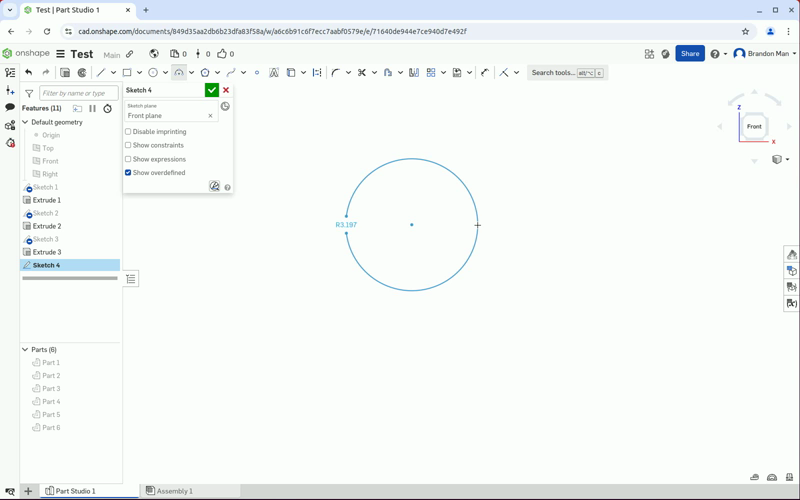
scroll(6)
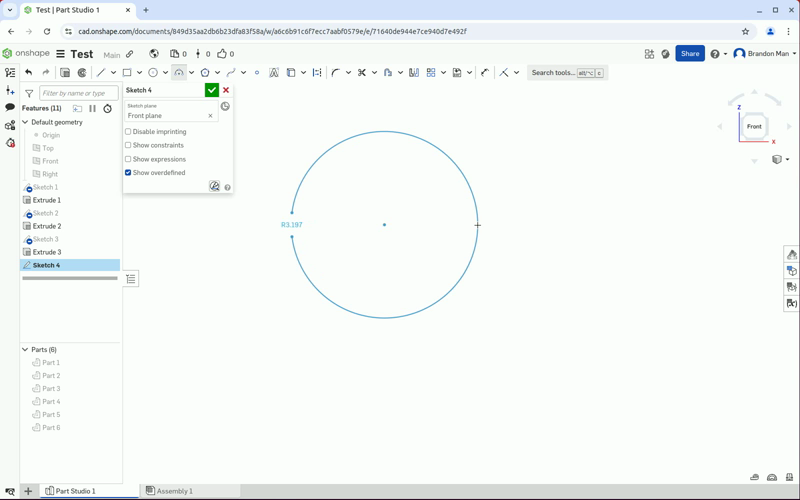
scroll(6)
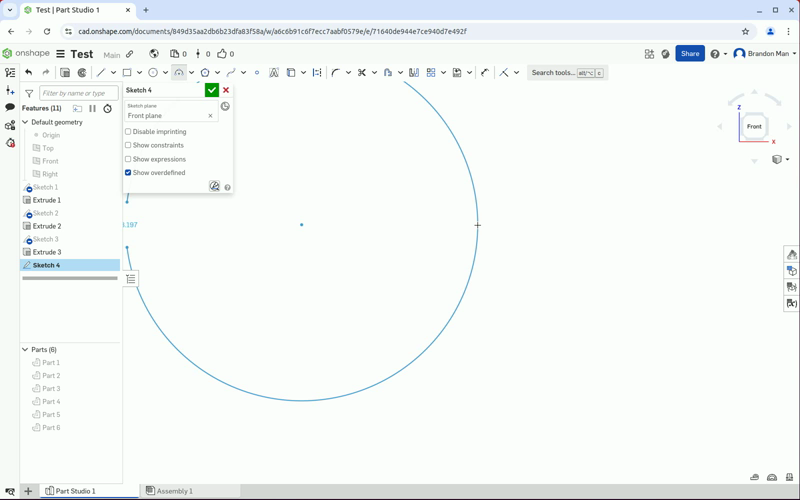
click(477, 224)
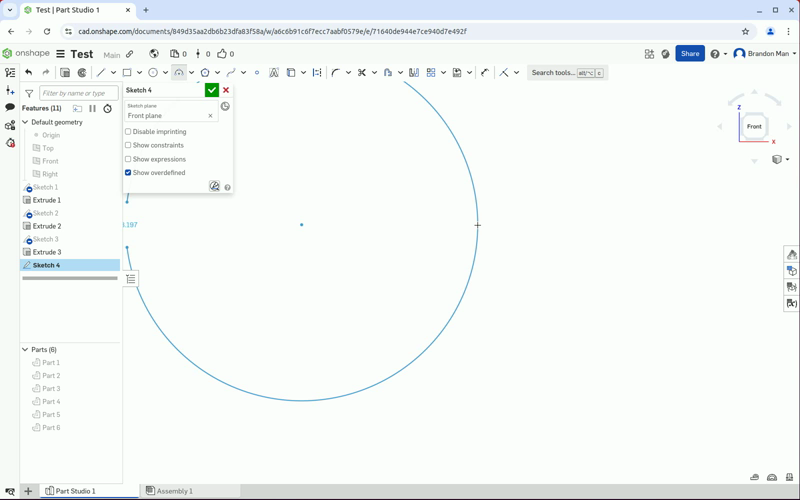
scroll(-6)
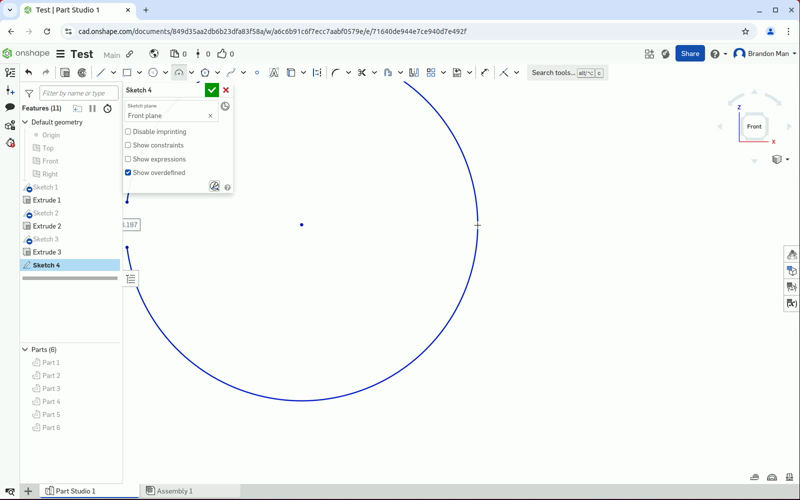
scroll(-6)
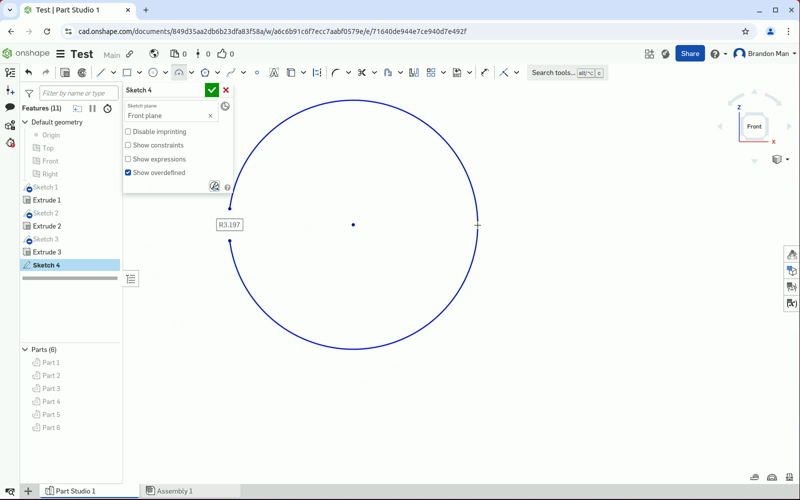
scroll(-6)
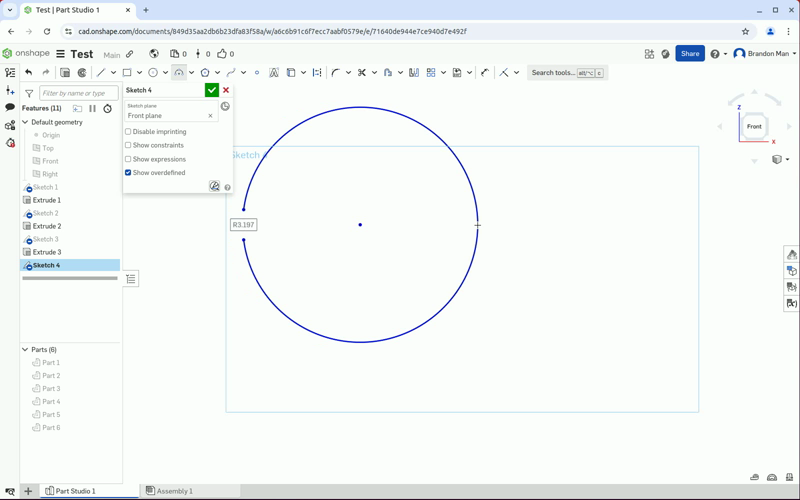
scroll(-6)
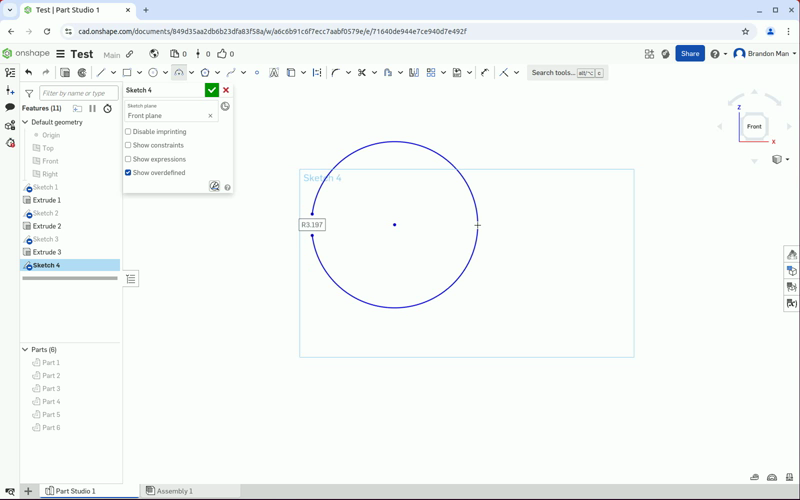
scroll(-6)
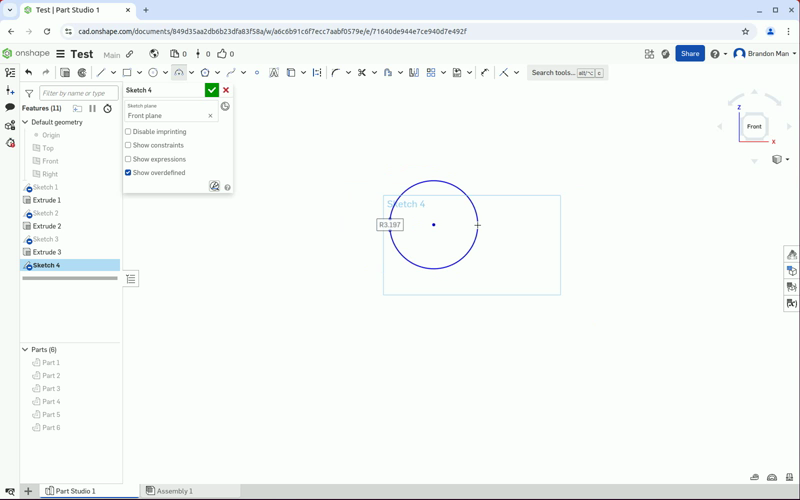
scroll(-6)
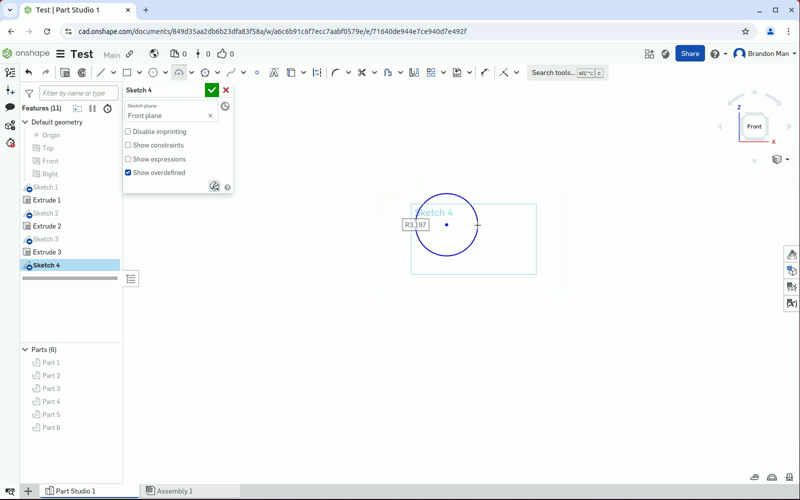
scroll(-6)
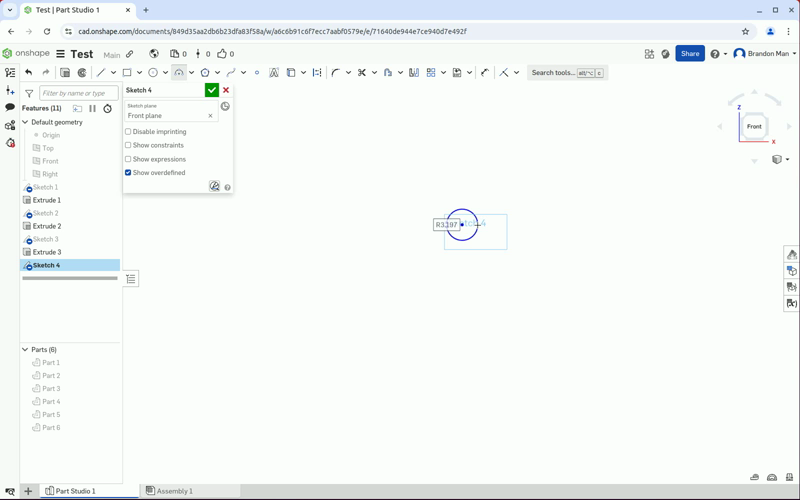
key_up(shift)
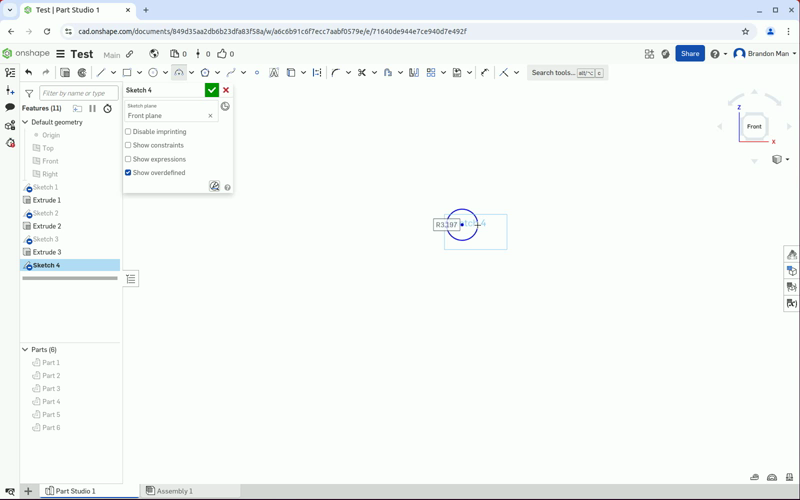
key(esc)
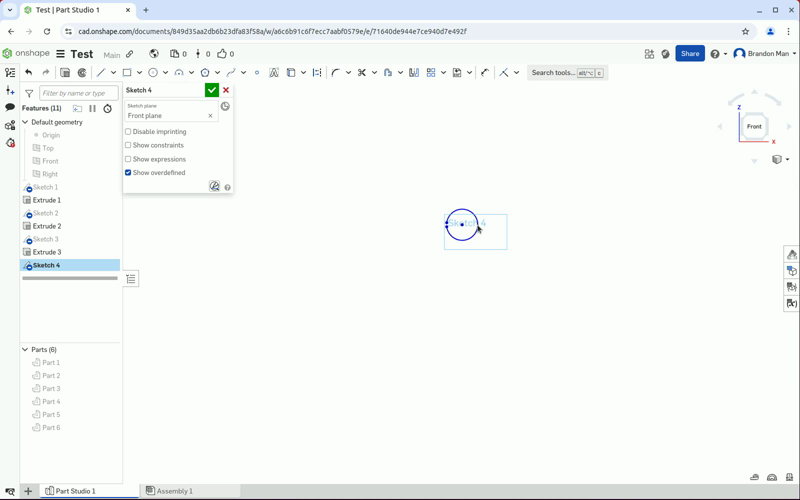
key(l)
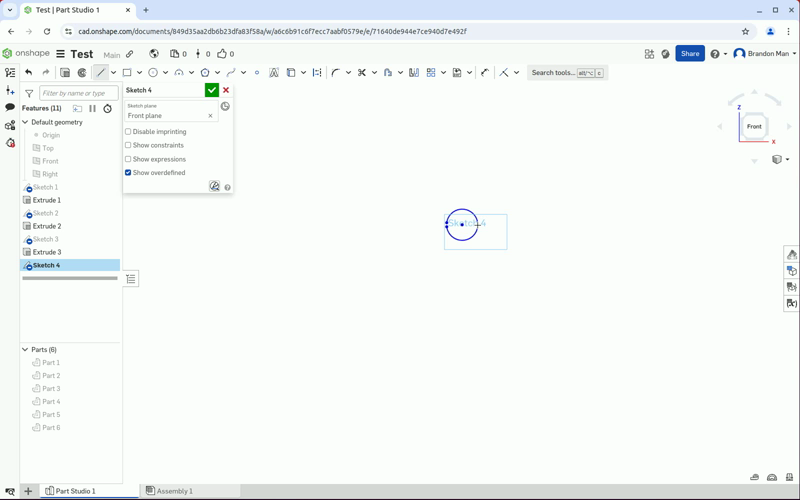
mouse_move(446, 222)
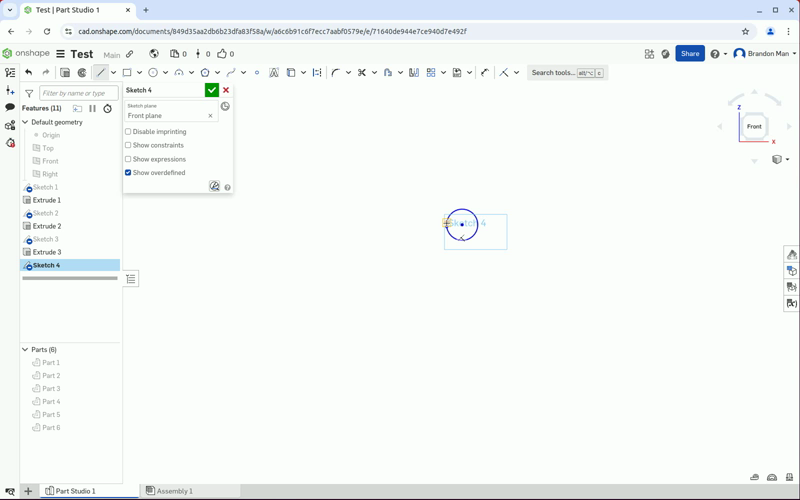
scroll(6)
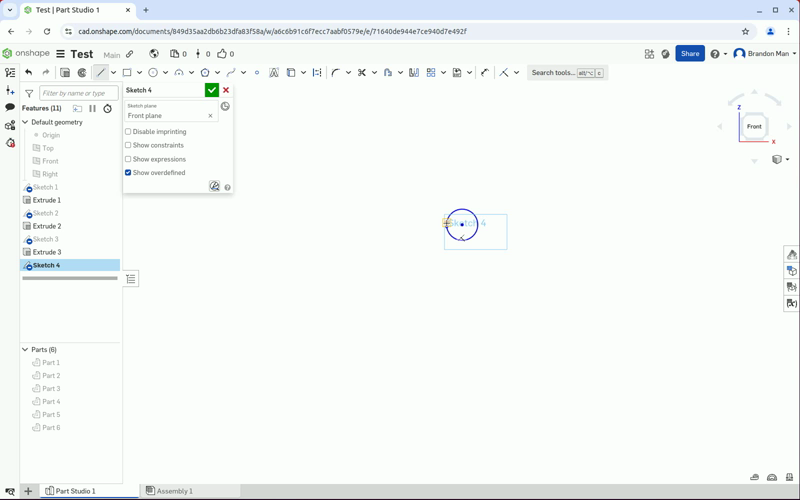
scroll(6)
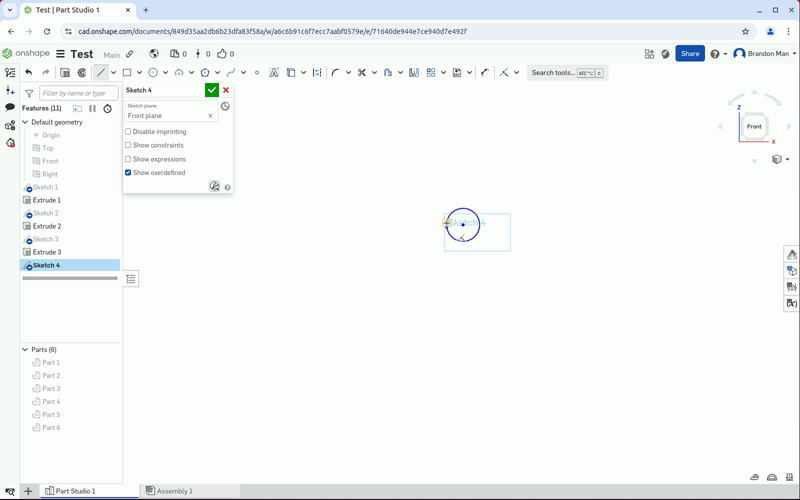
scroll(6)
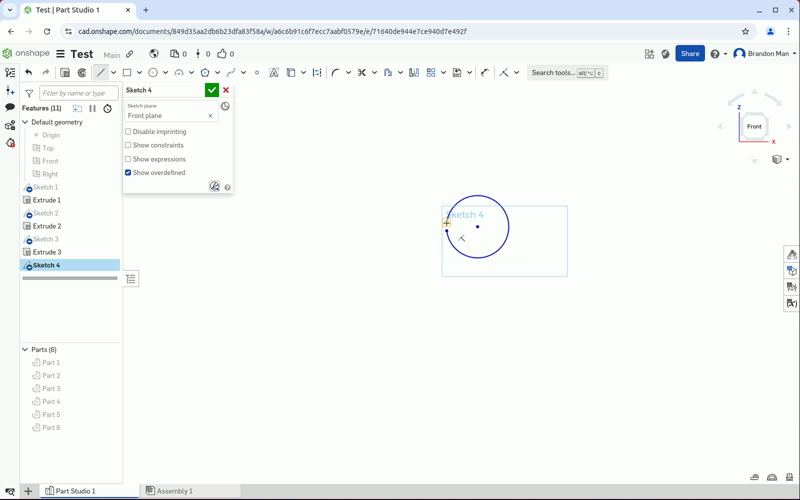
scroll(6)
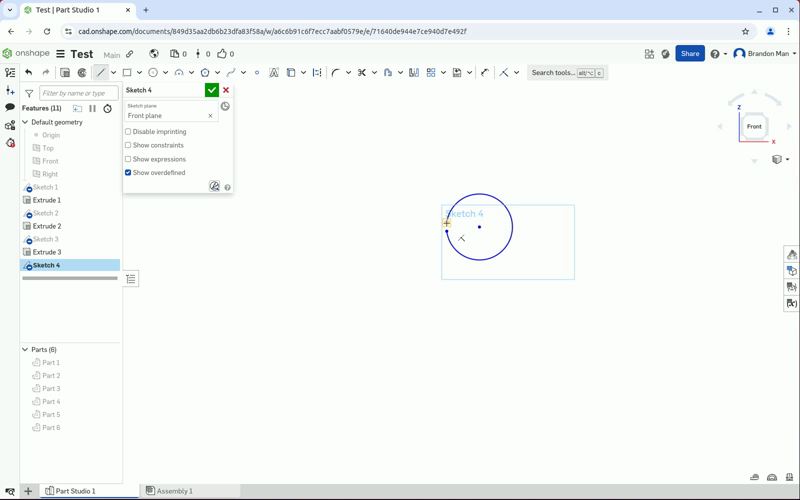
scroll(6)
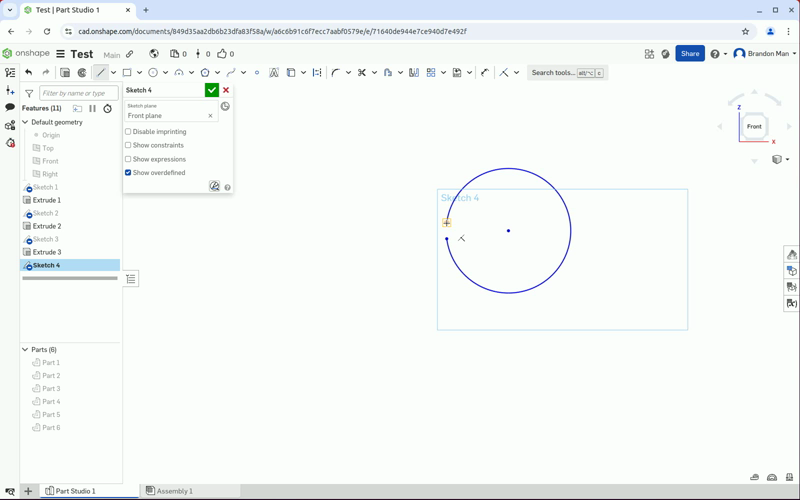
scroll(6)
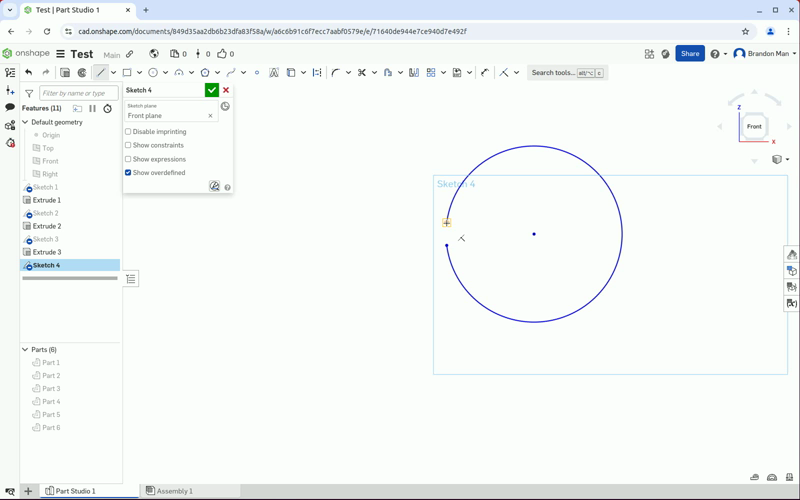
scroll(6)
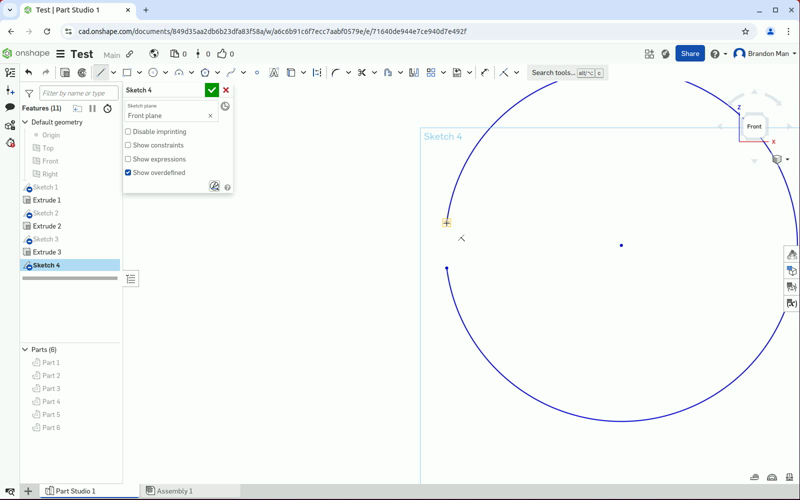
click(446, 222)
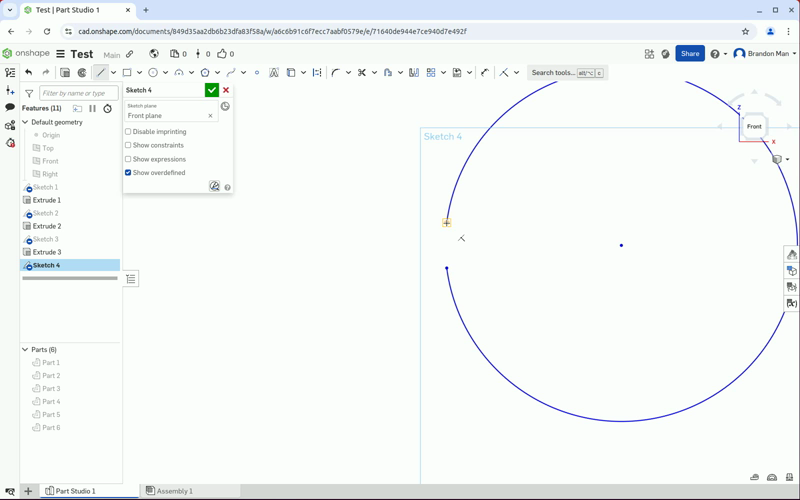
scroll(-6)
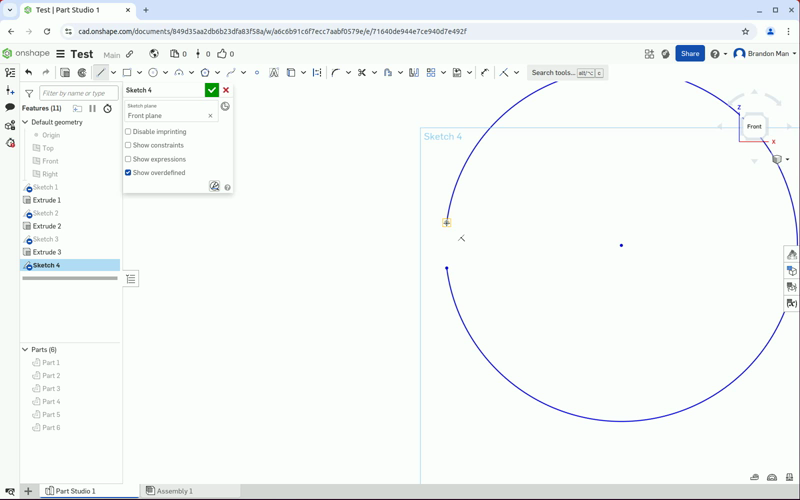
scroll(-6)
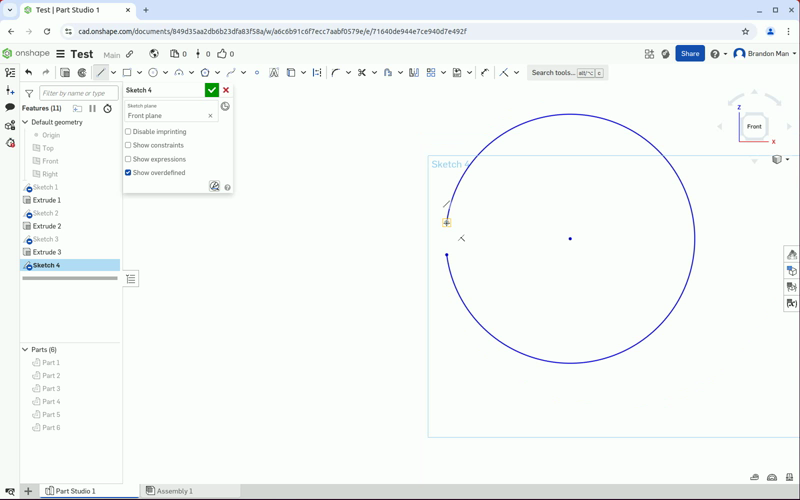
scroll(-6)
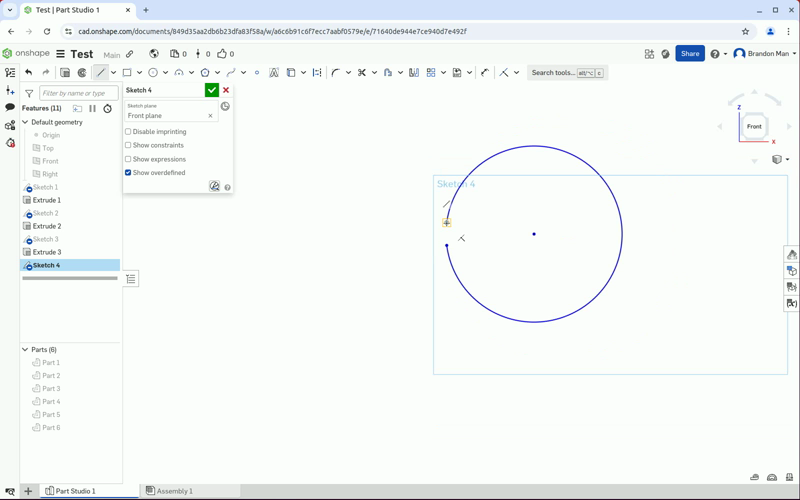
scroll(-6)
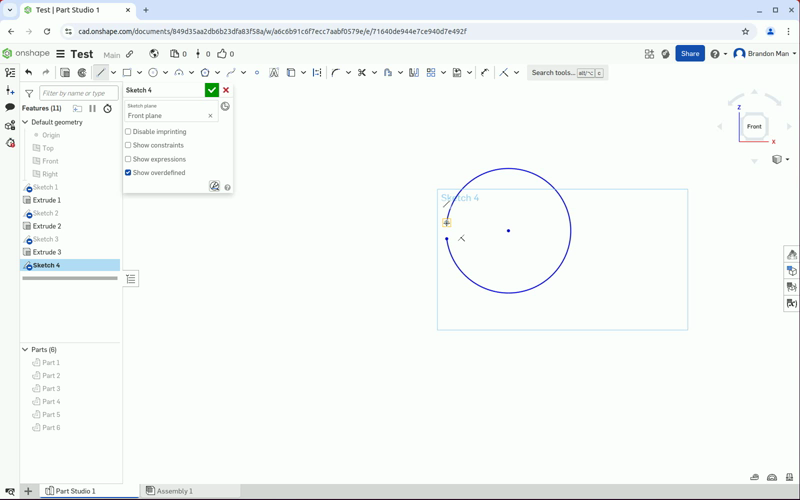
scroll(-6)
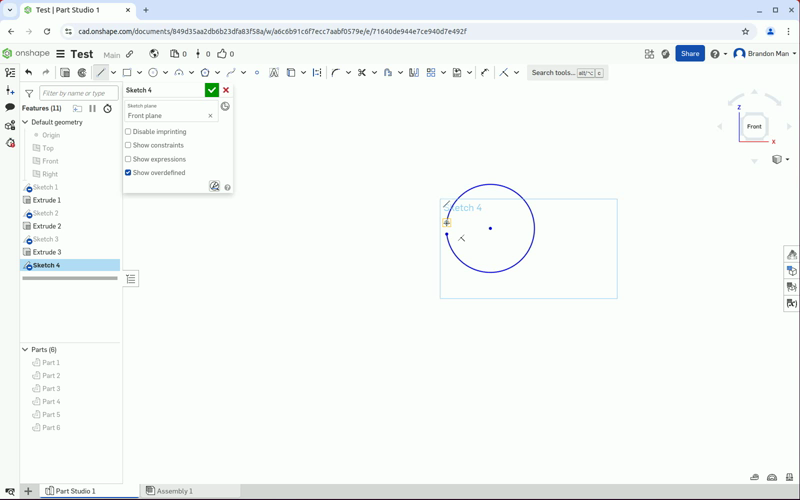
scroll(-6)
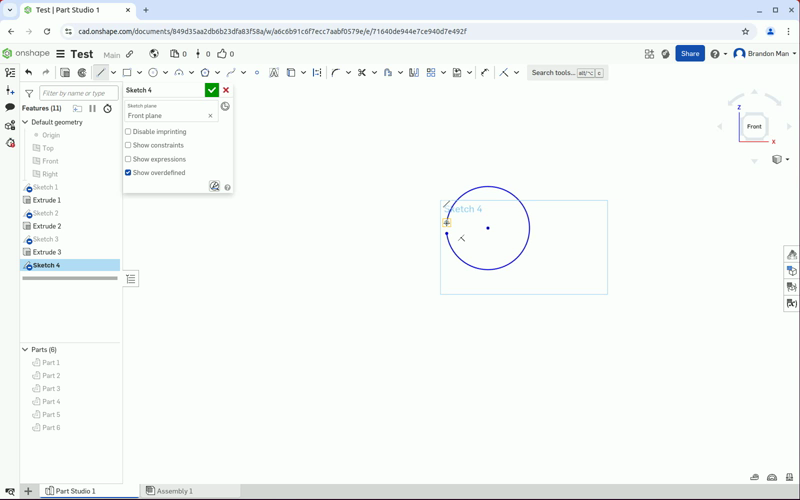
scroll(-6)
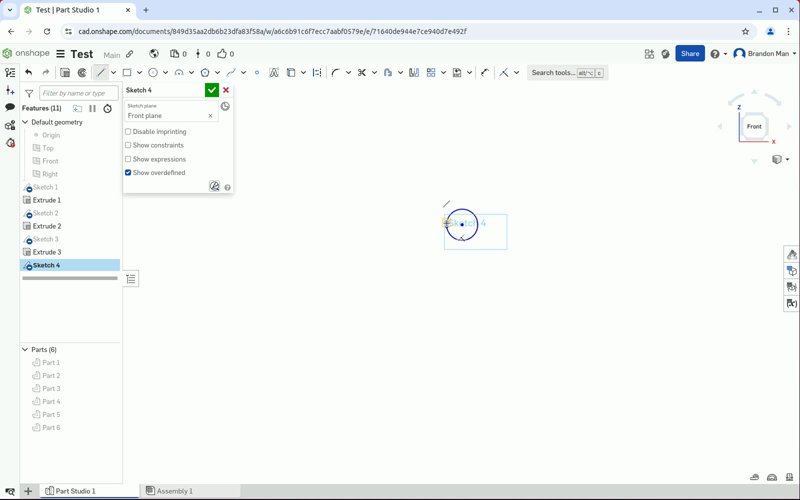
mouse_move(476, 222)
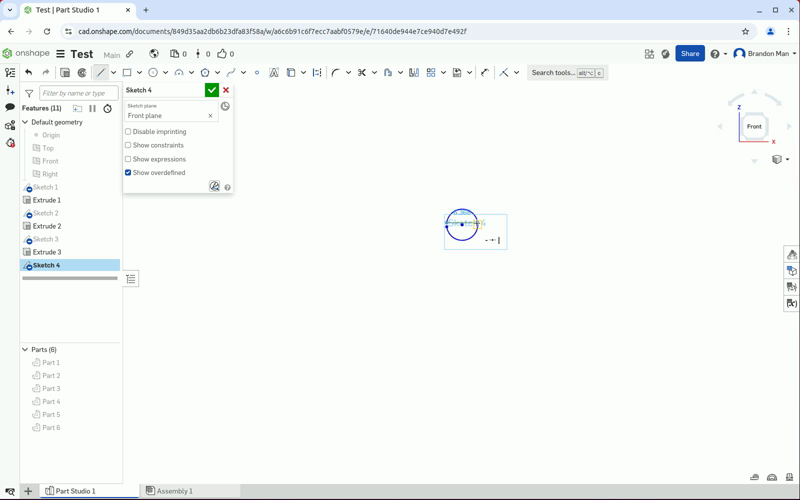
key_down(shift)
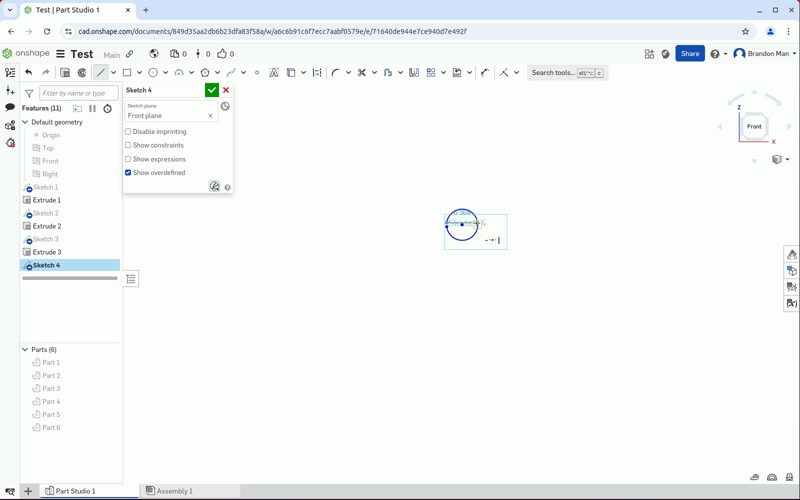
mouse_move(446, 226)
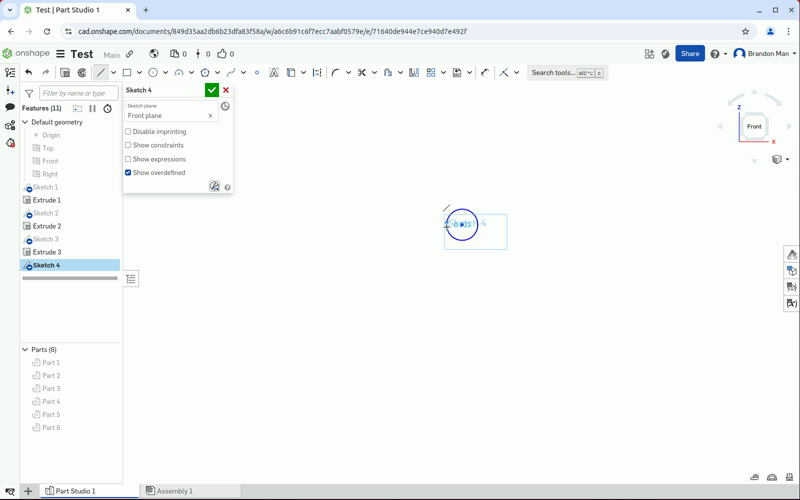
scroll(6)
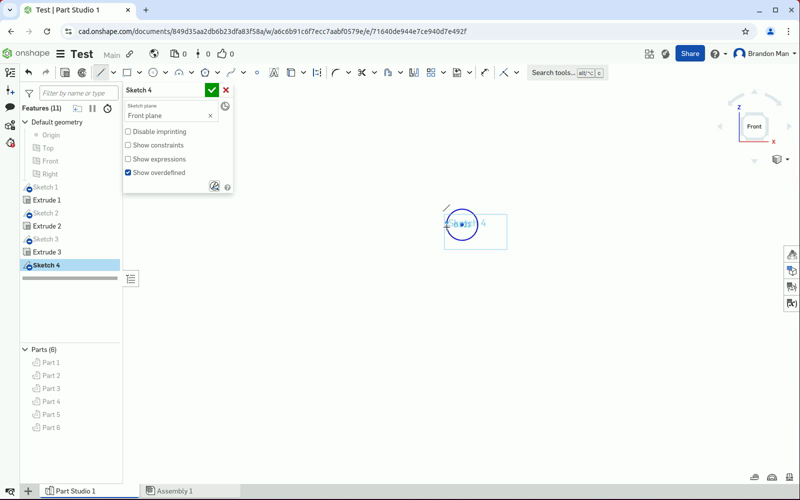
scroll(6)
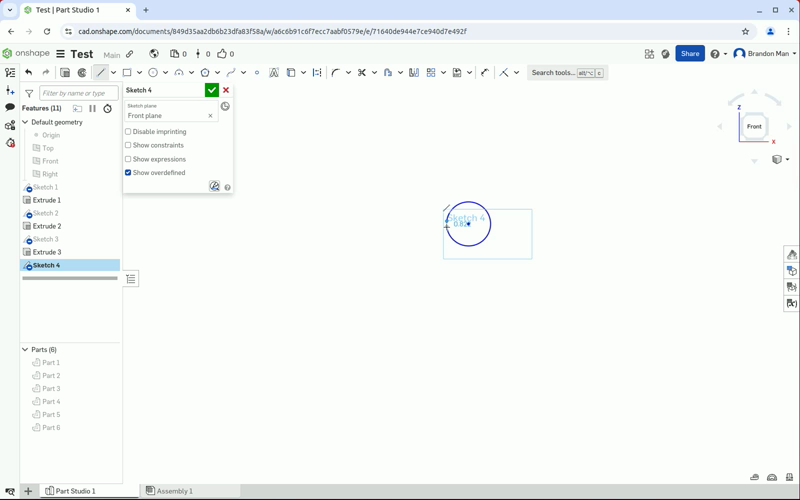
scroll(6)
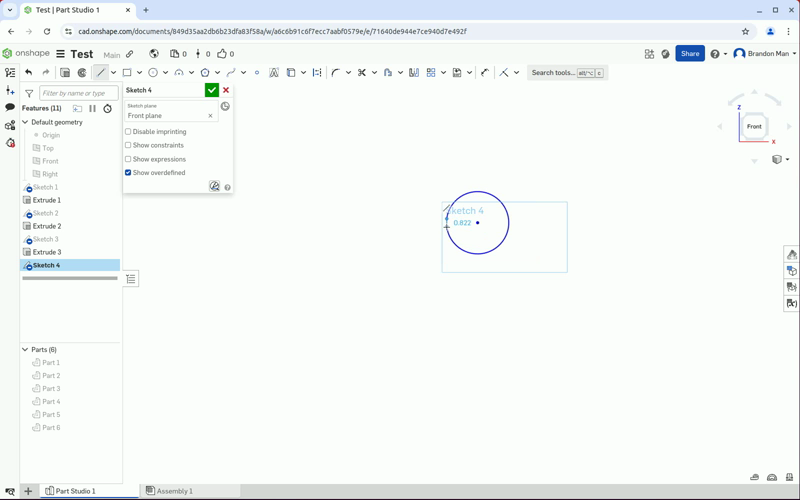
scroll(6)
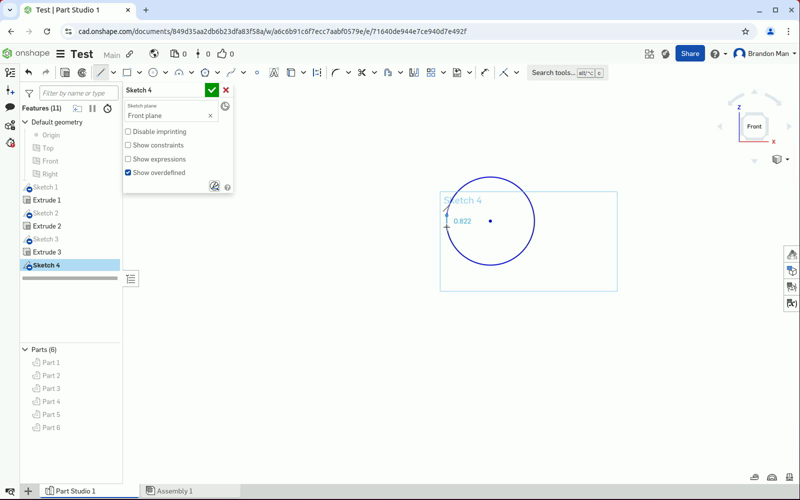
scroll(6)
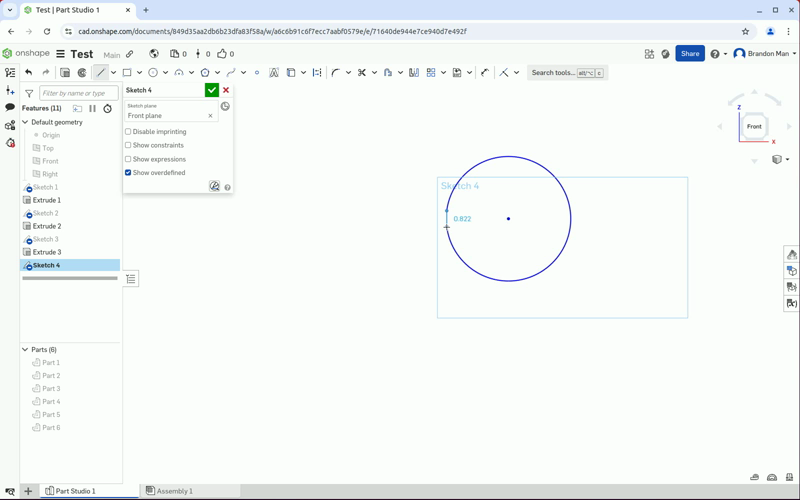
scroll(6)
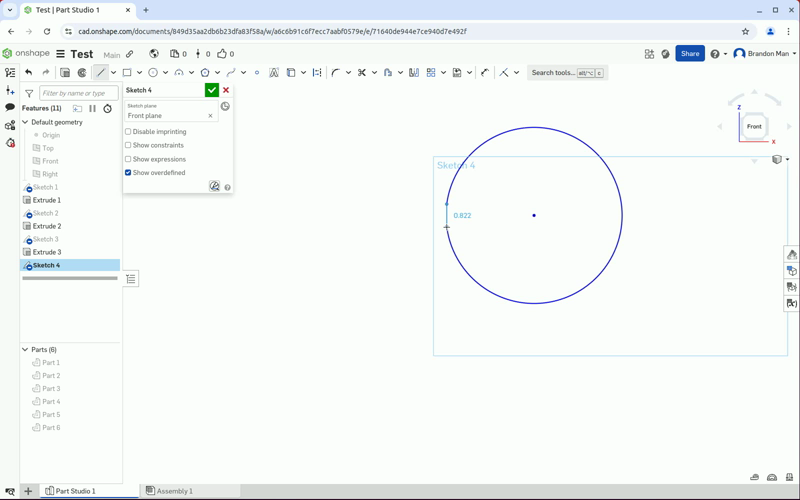
scroll(6)
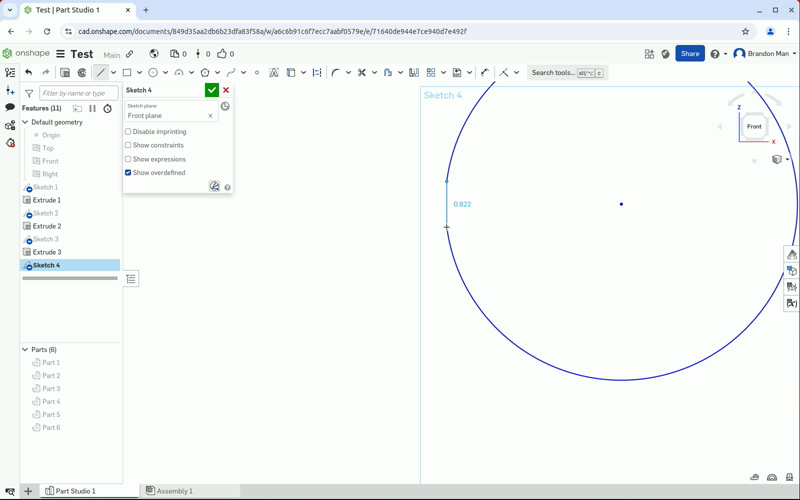
key_up(shift)
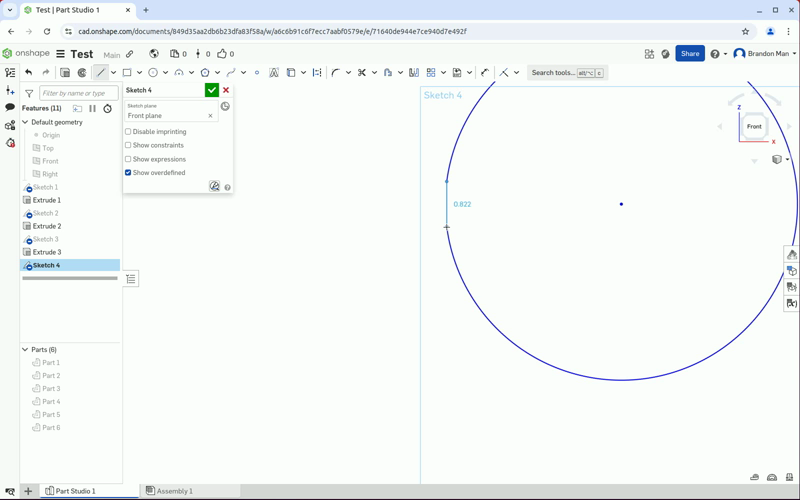
click(446, 226)
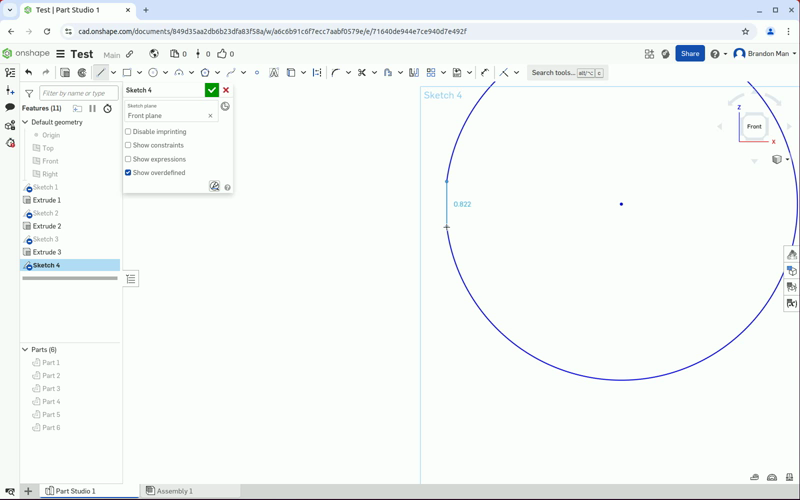
scroll(-6)
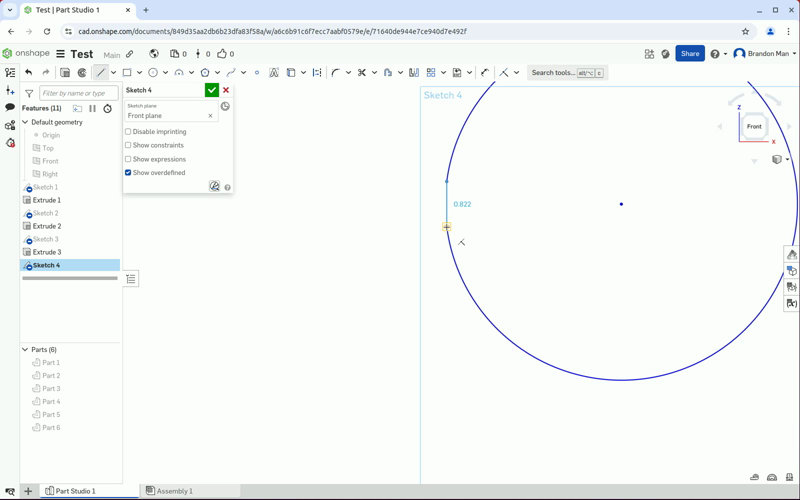
scroll(-6)
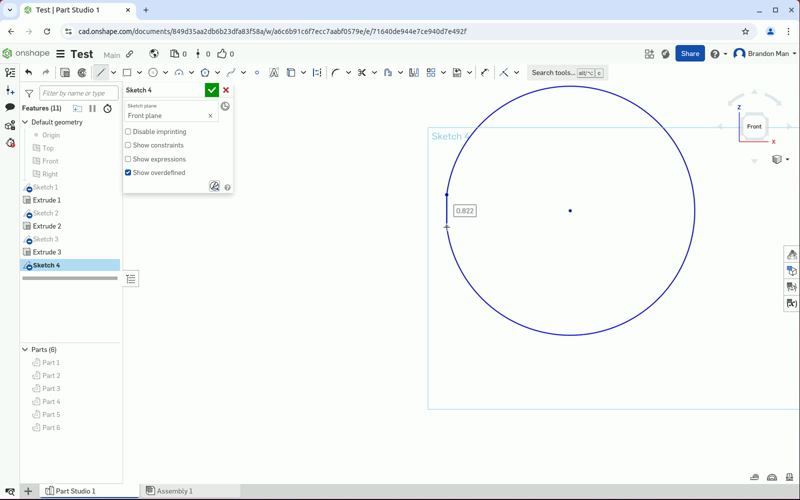
scroll(-6)
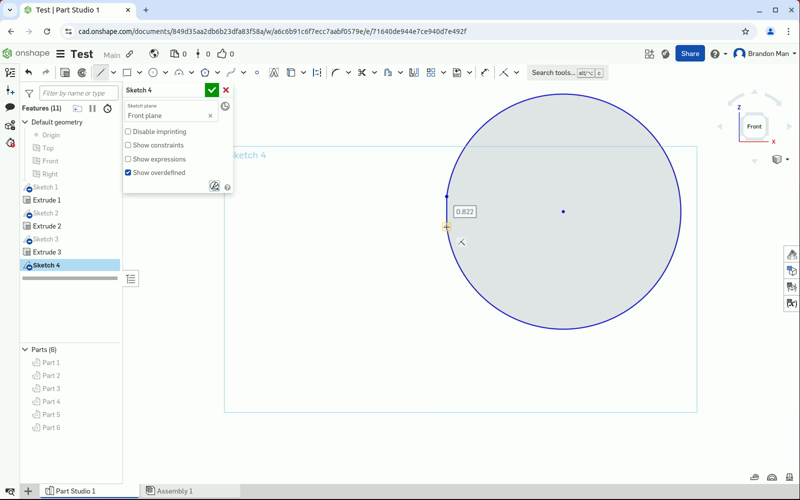
scroll(-6)
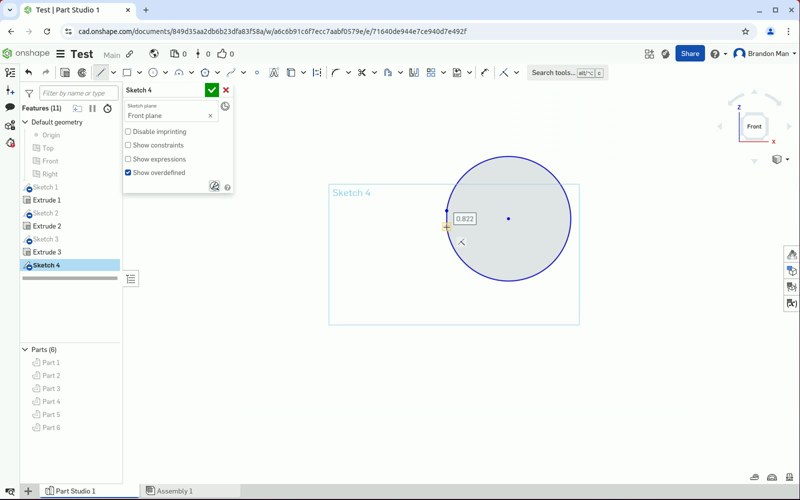
scroll(-6)
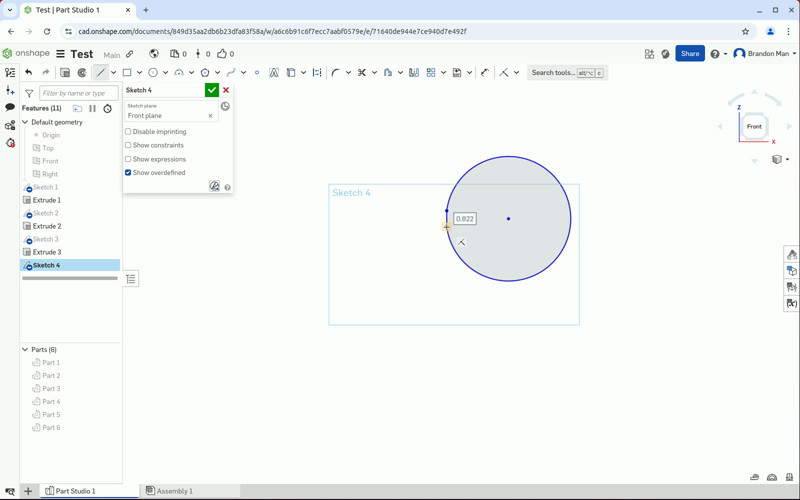
scroll(-6)
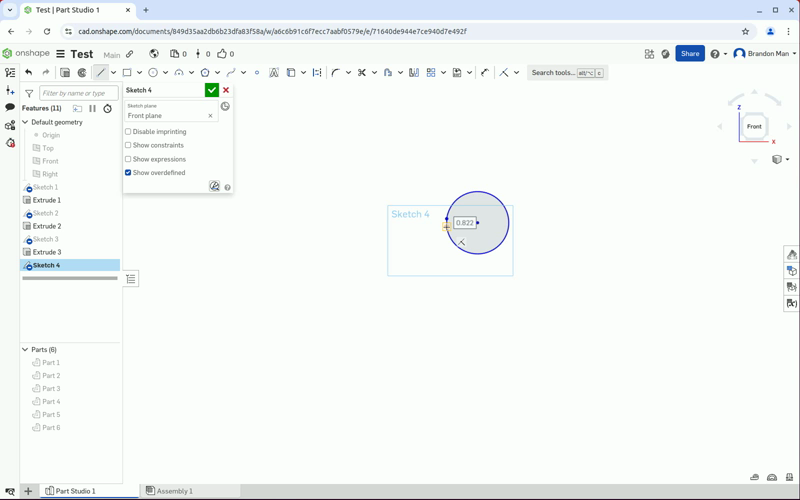
scroll(-6)
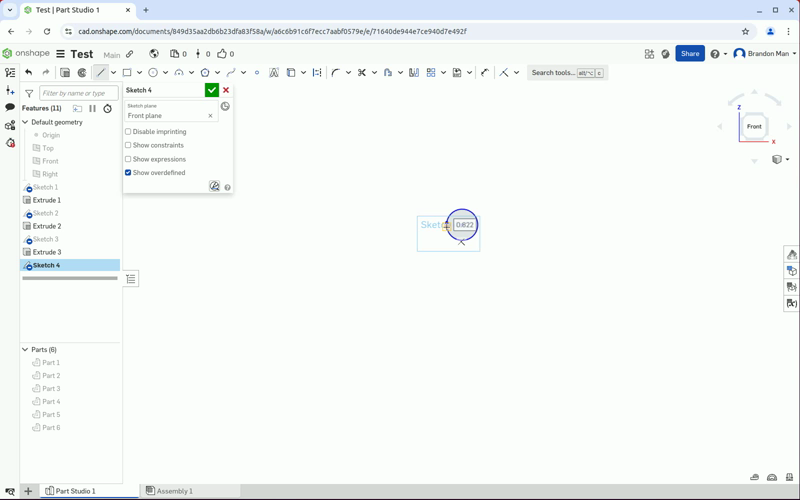
key(esc)
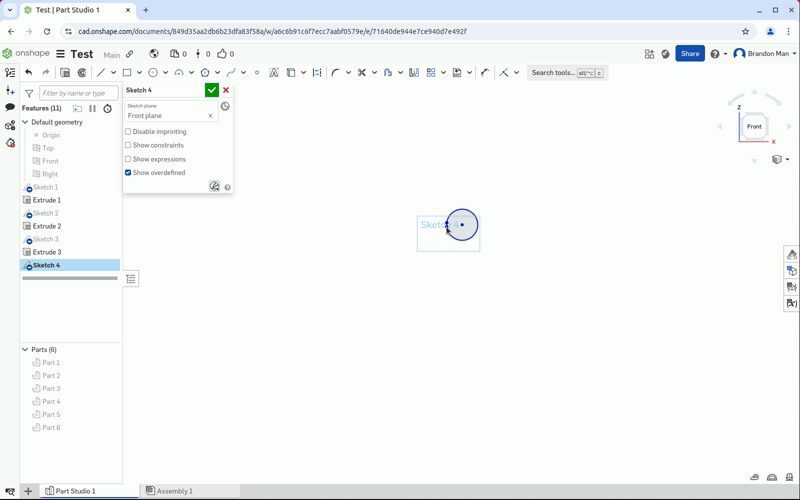
key(c)
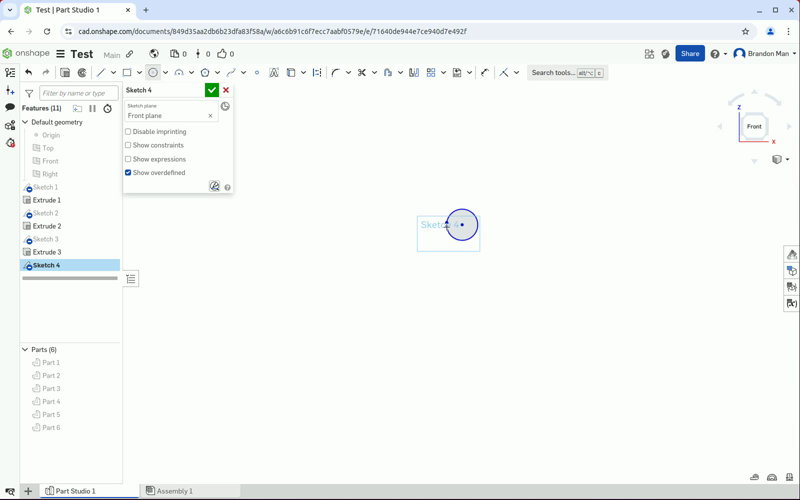
key_down(shift)
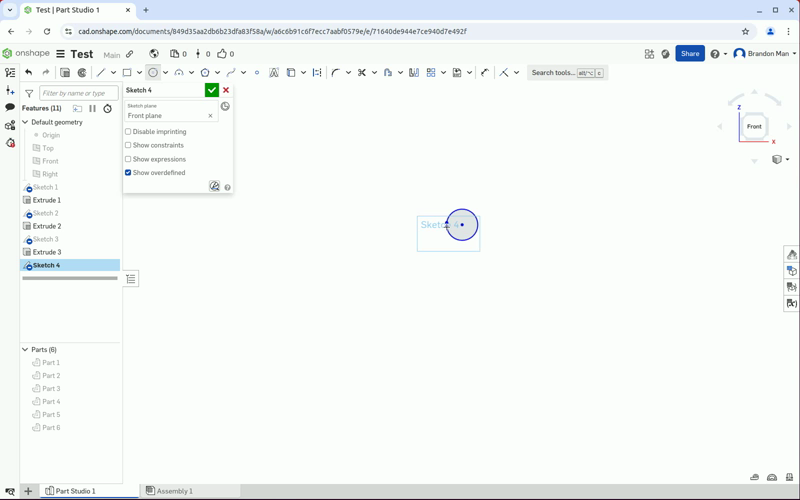
mouse_move(461, 224)
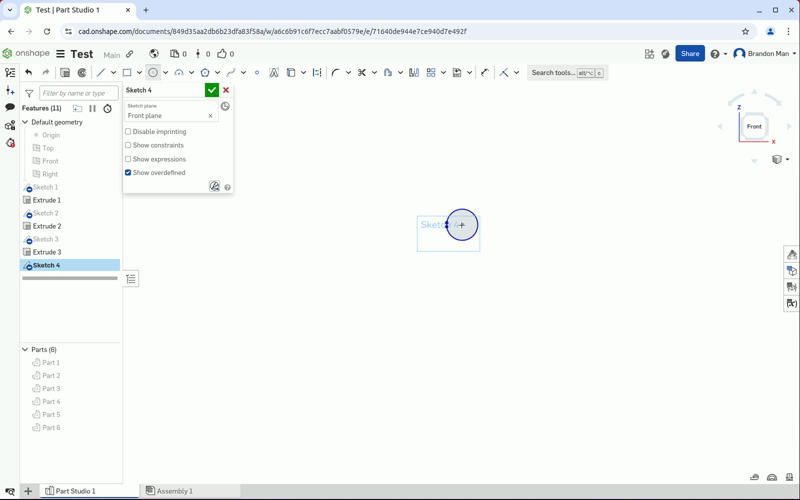
click(461, 224)
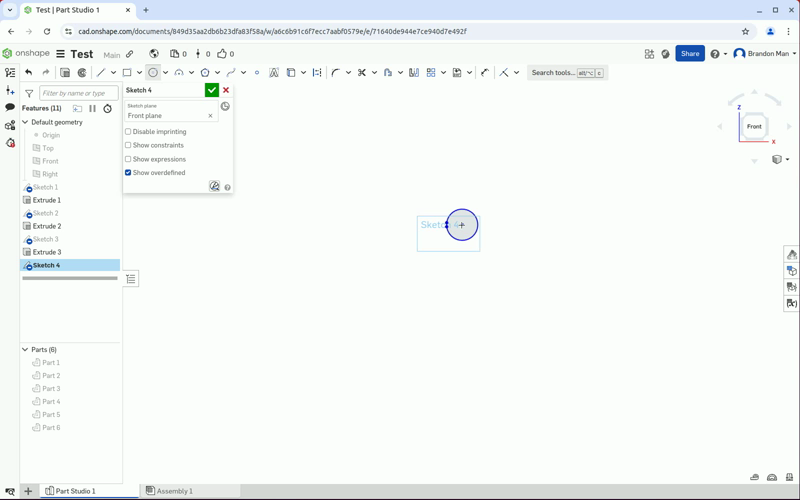
key_up(shift)
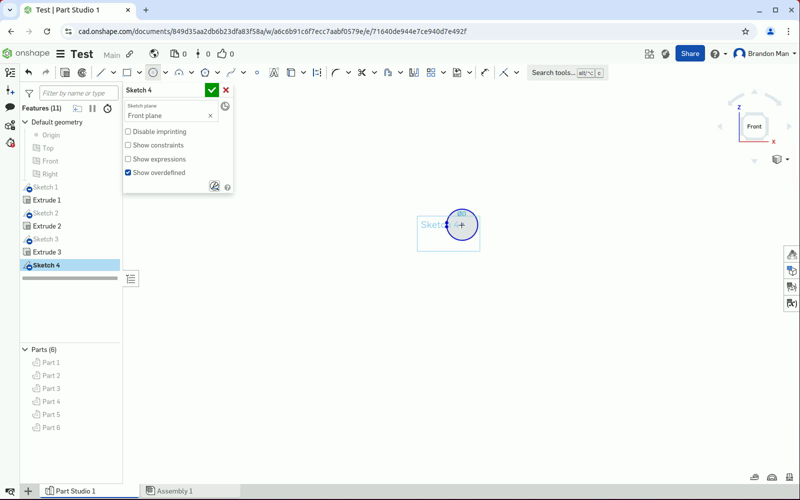
mouse_move(464, 224)
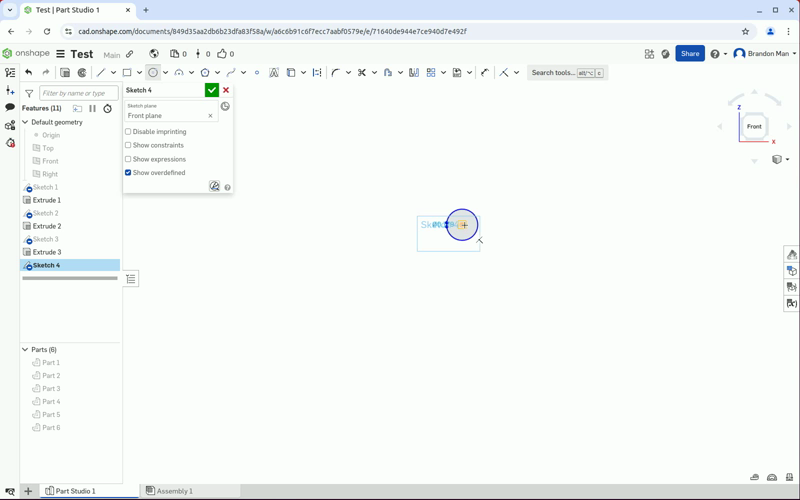
scroll(6)
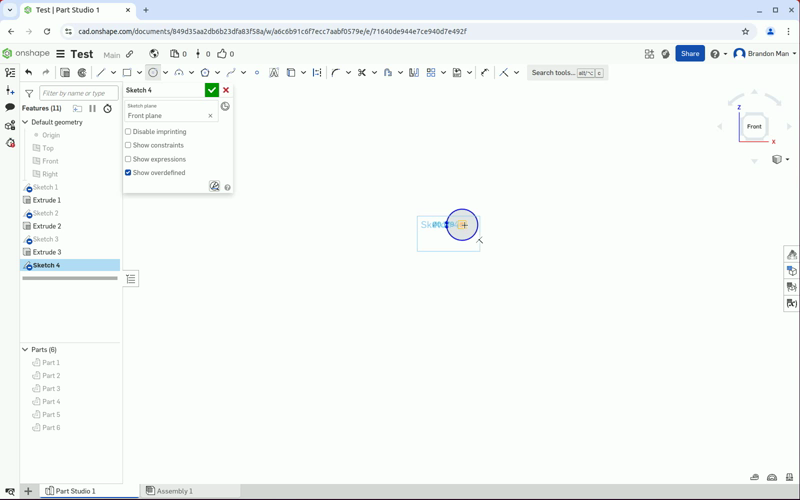
scroll(6)
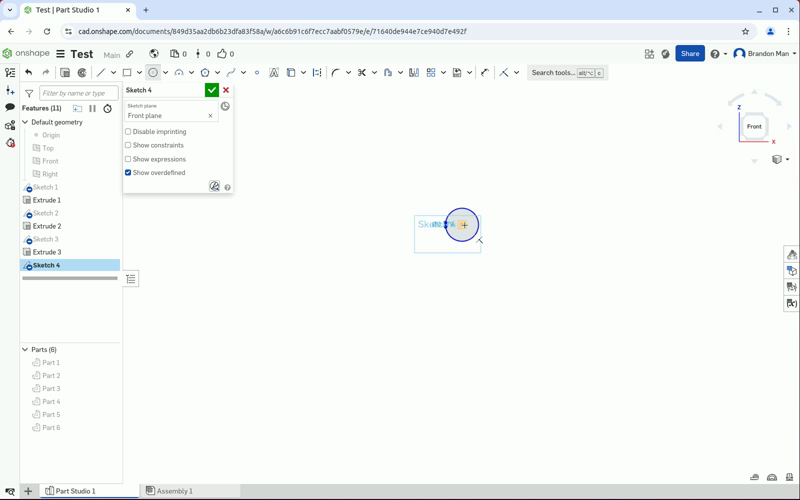
scroll(6)
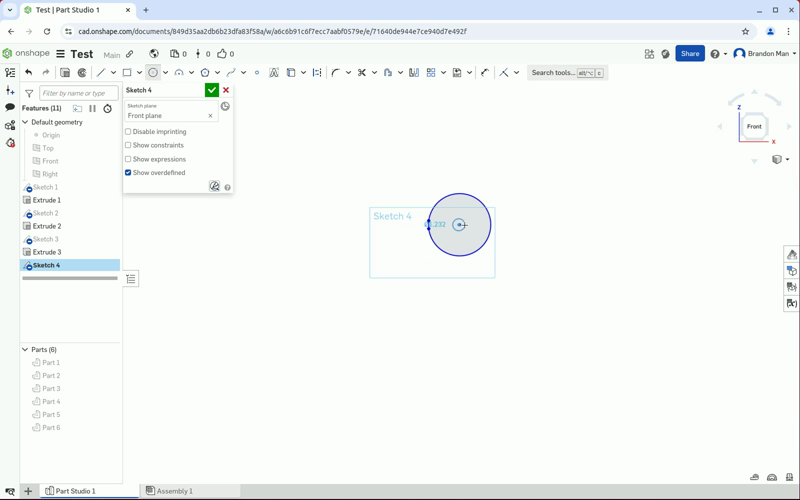
scroll(6)
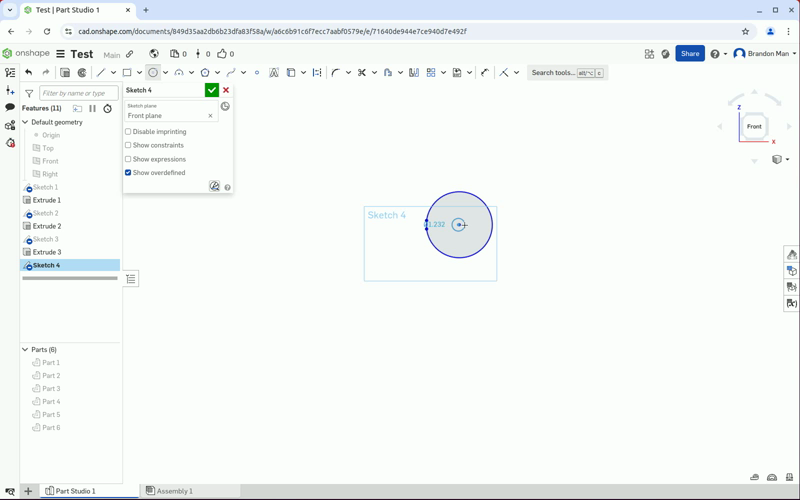
scroll(6)
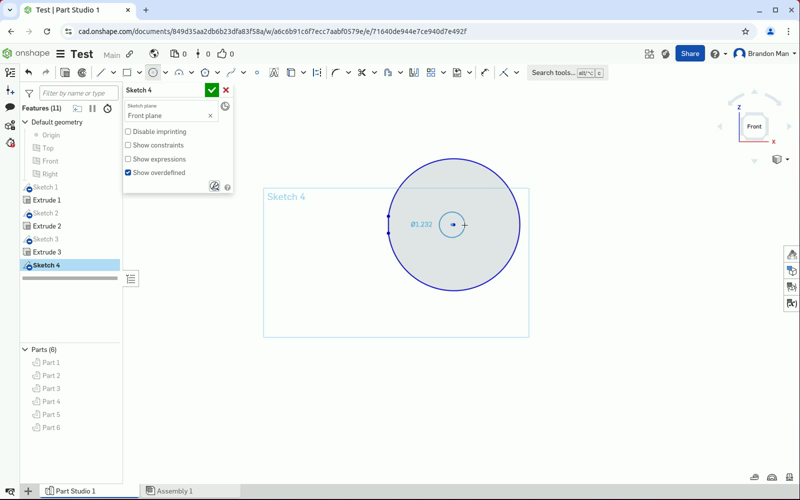
scroll(6)
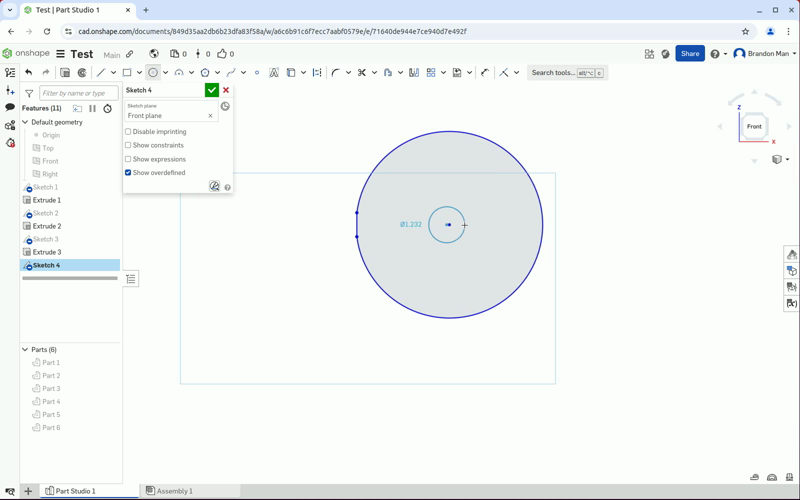
scroll(6)
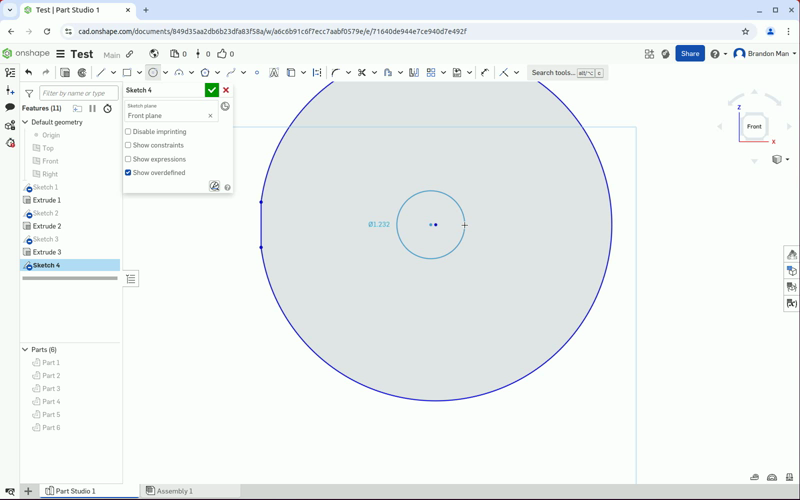
click(464, 224)
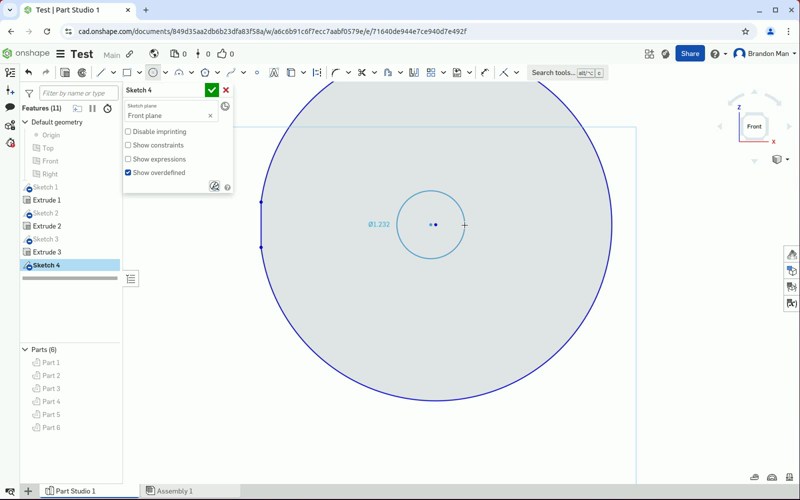
scroll(-6)
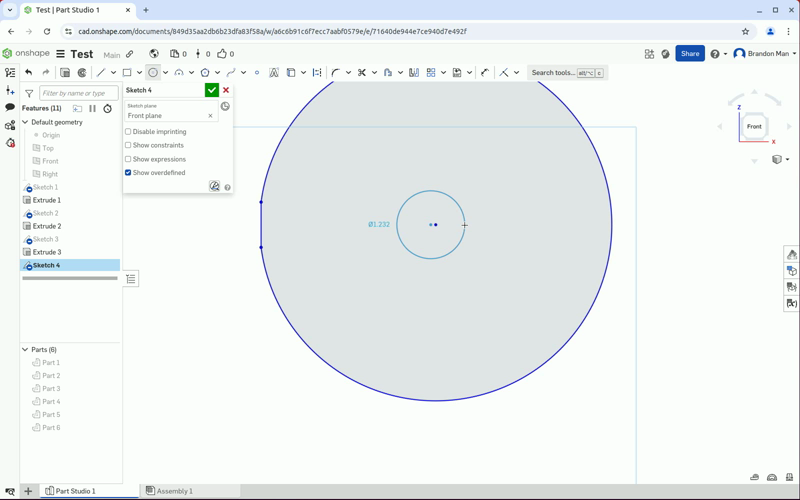
scroll(-6)
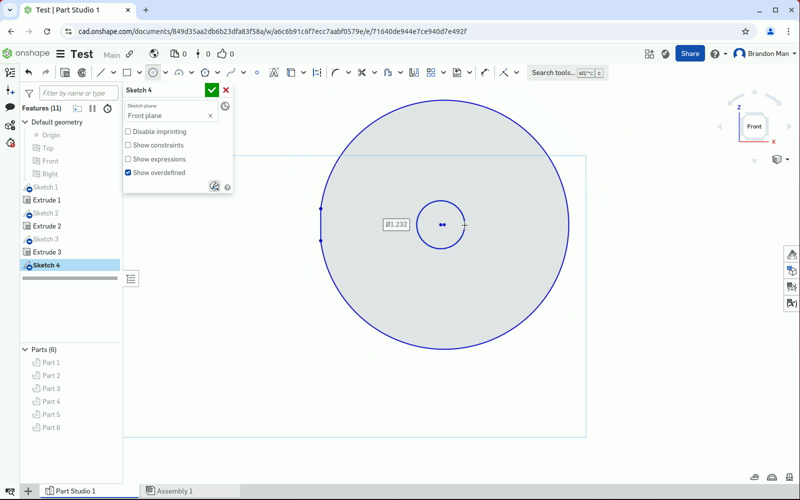
scroll(-6)
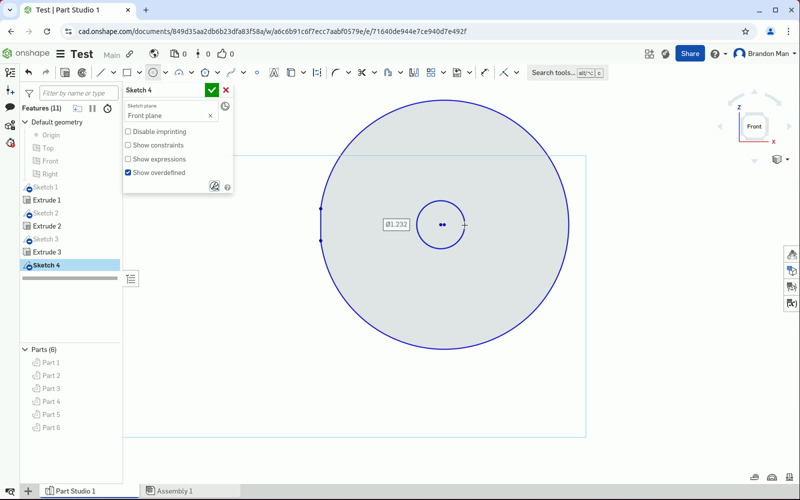
scroll(-6)
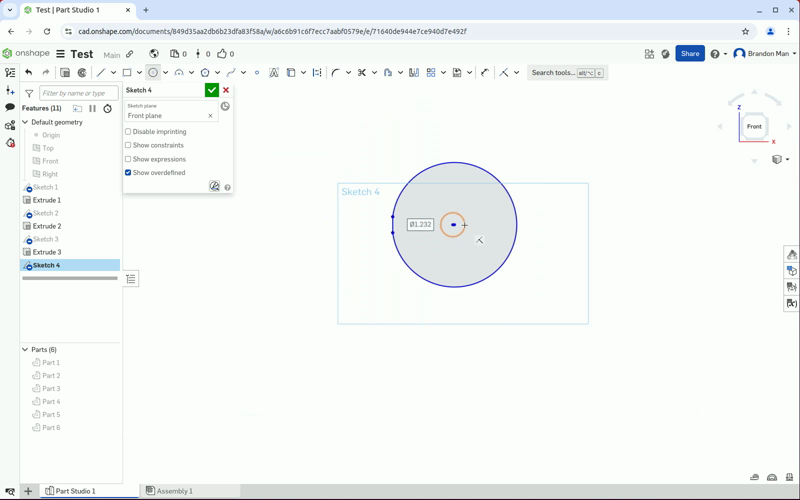
scroll(-6)
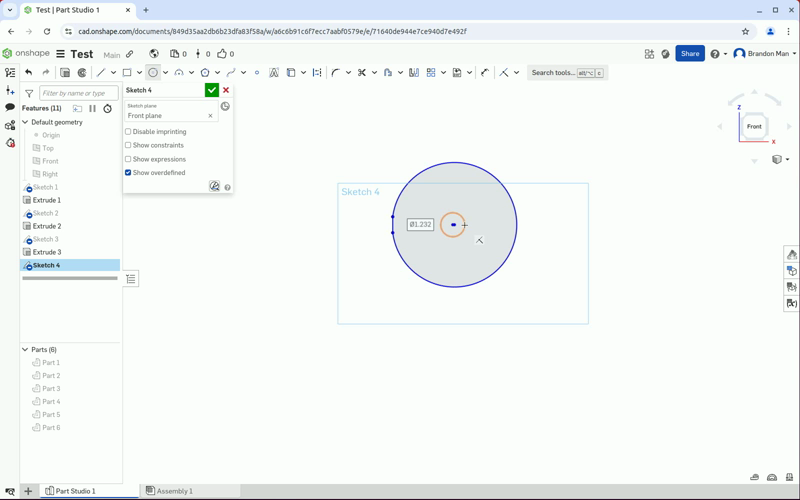
scroll(-6)
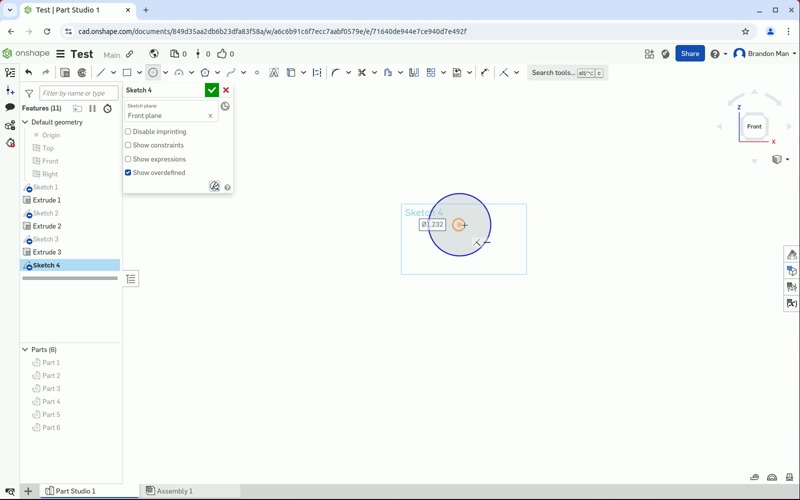
scroll(-6)
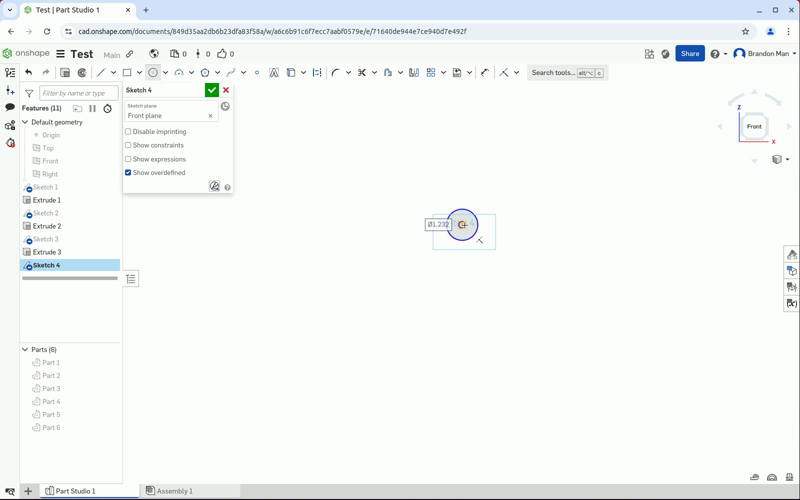
key(esc)
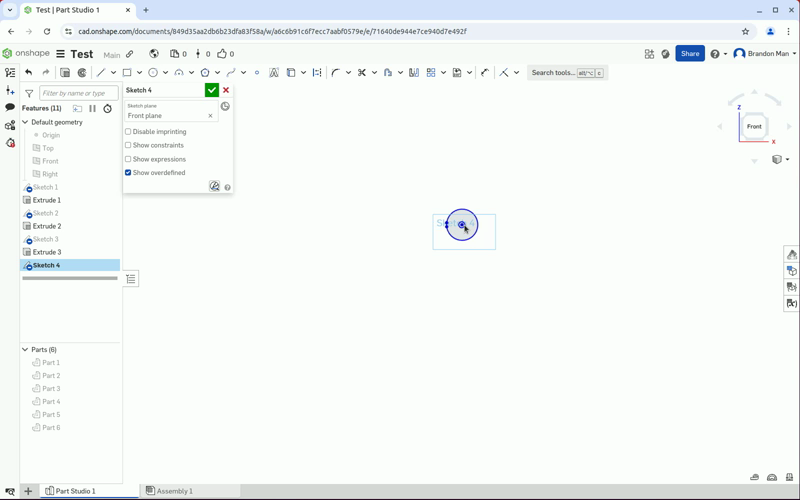
mouse_move(456, 215)
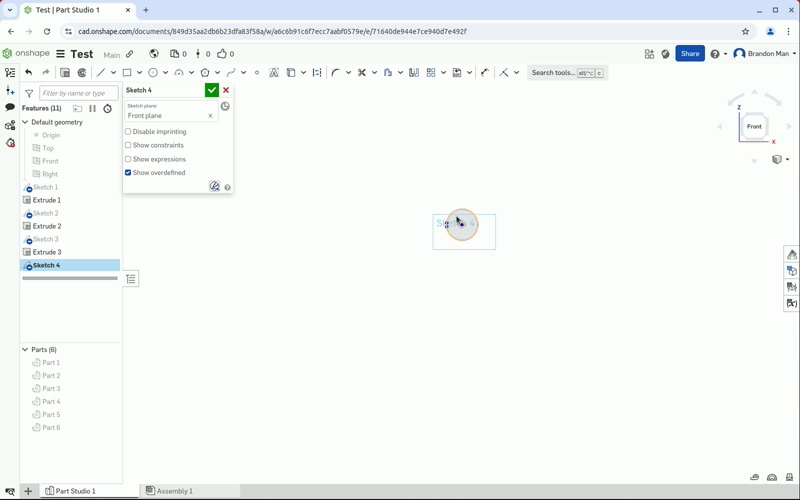
scroll(6)
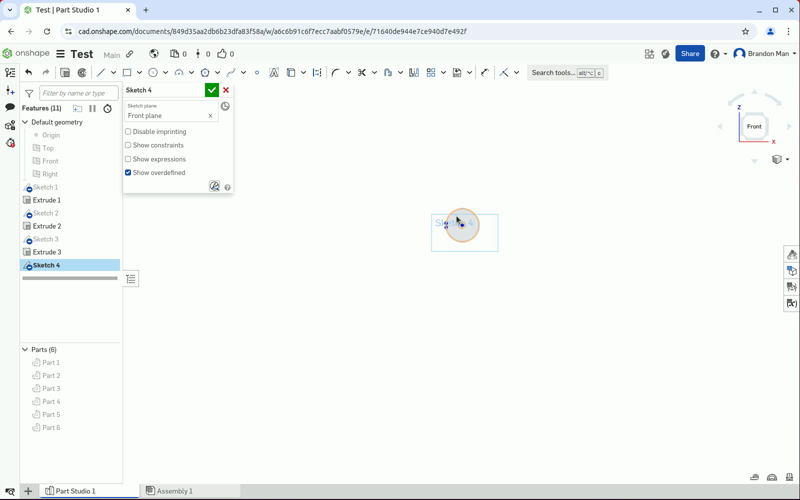
scroll(6)
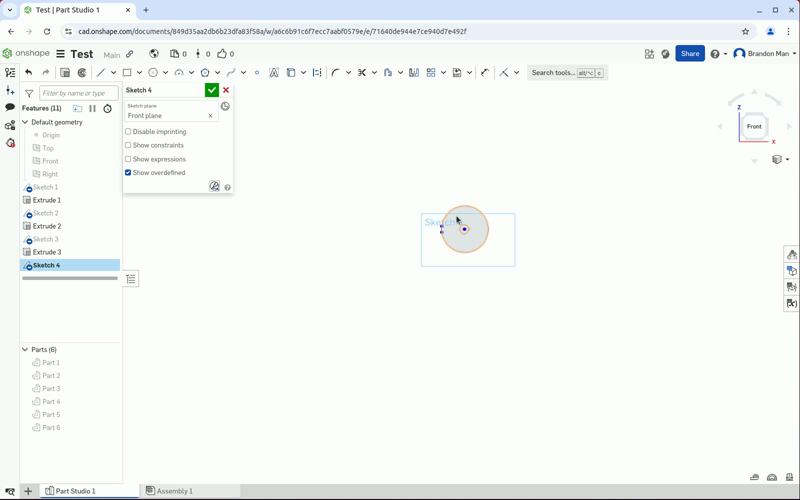
scroll(6)
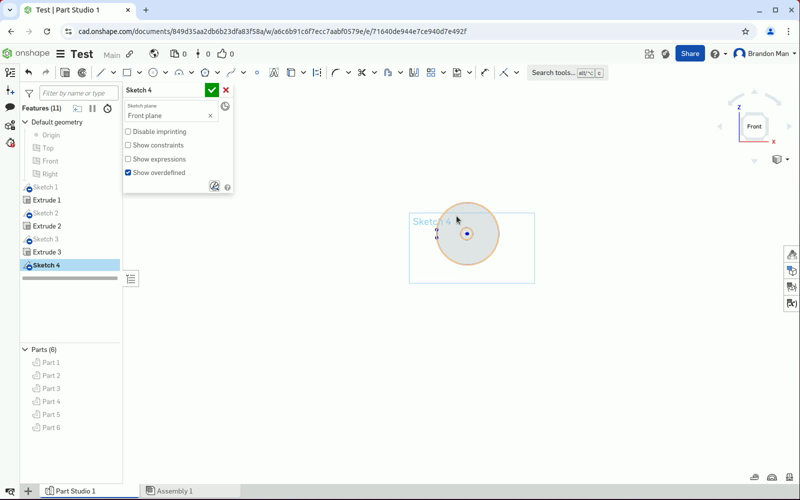
scroll(6)
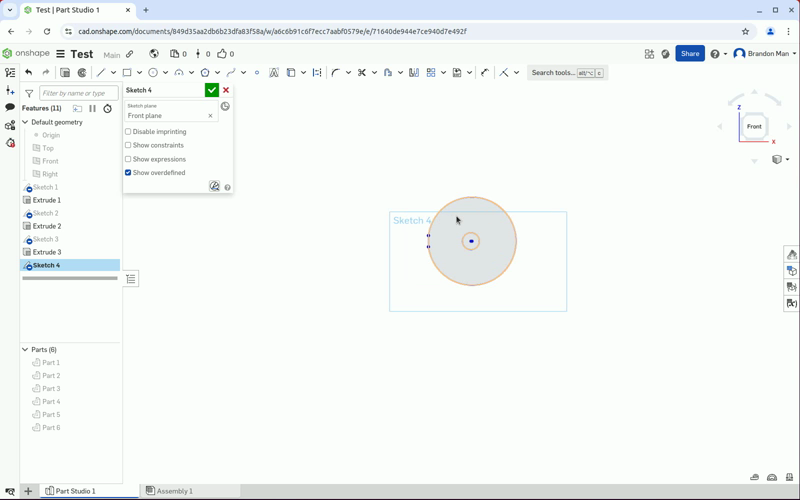
scroll(6)
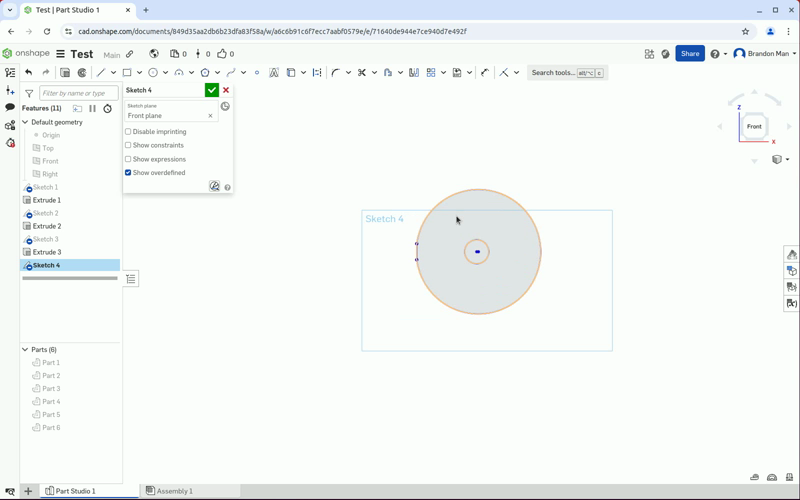
scroll(6)
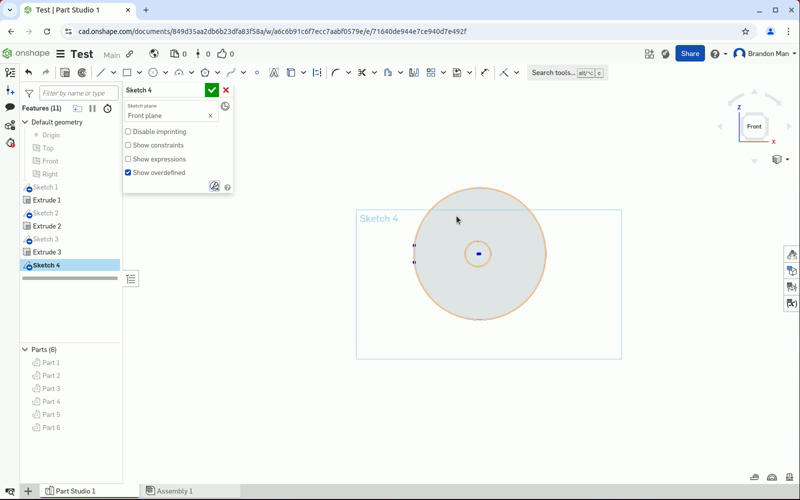
scroll(6)
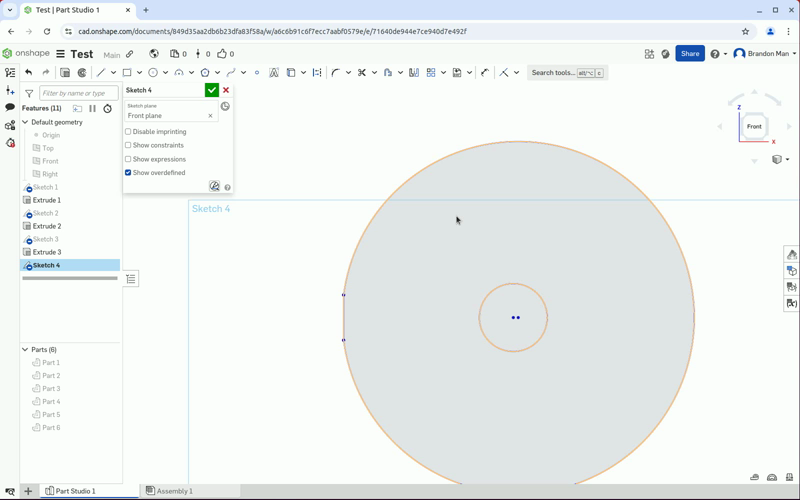
click(456, 215)
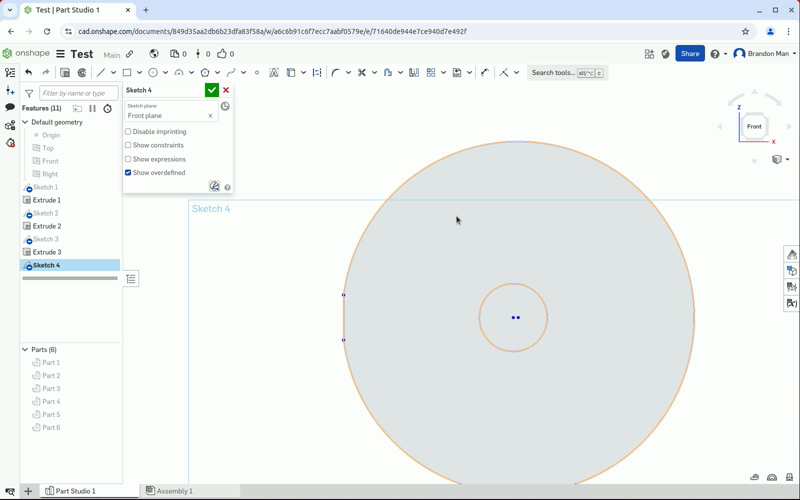
scroll(-6)
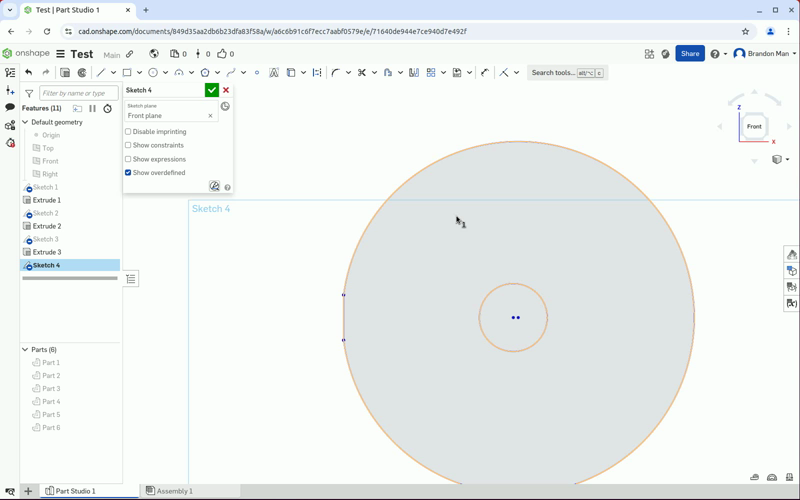
scroll(-6)
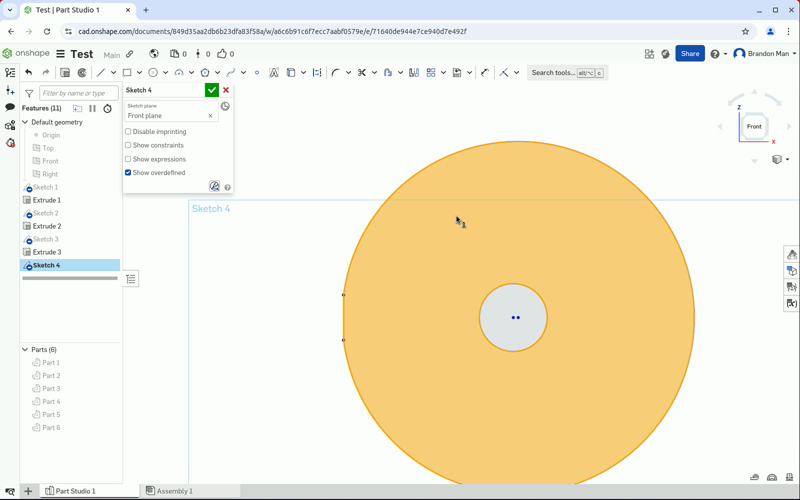
scroll(-6)
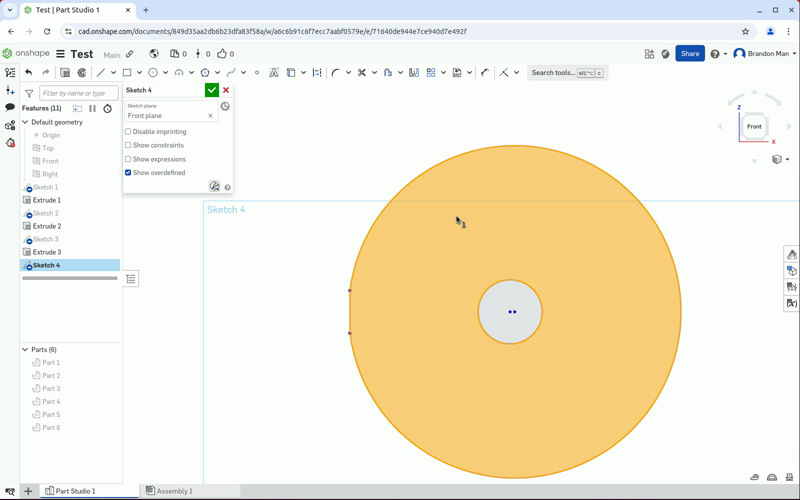
scroll(-6)
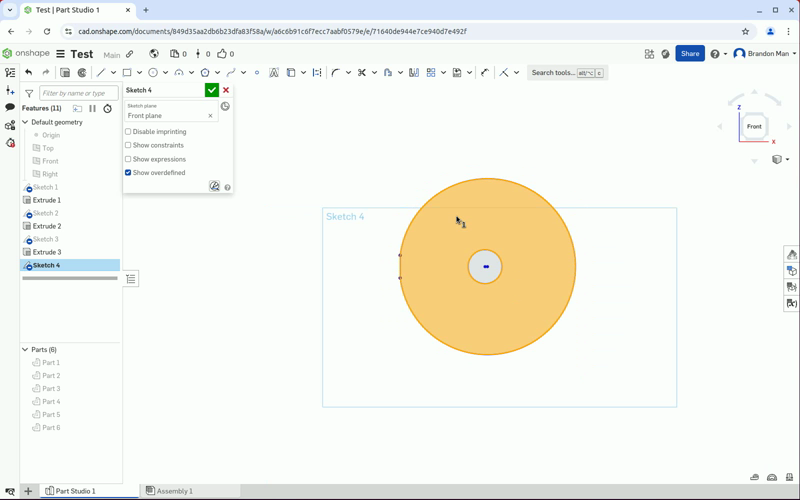
scroll(-6)
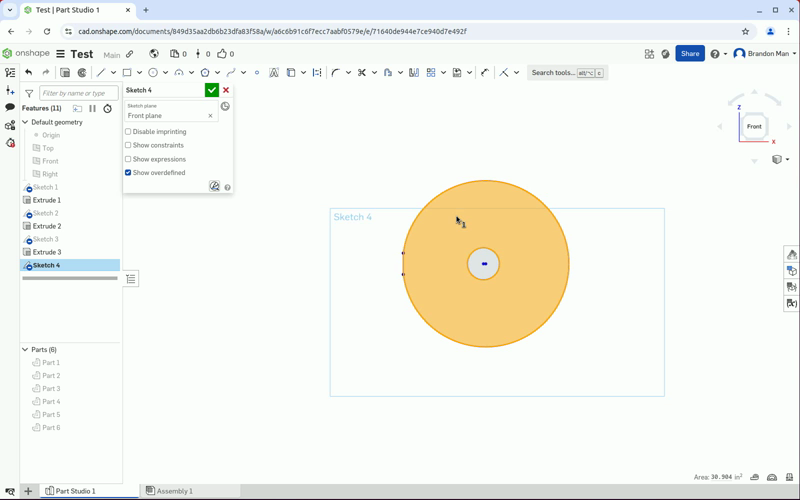
scroll(-6)
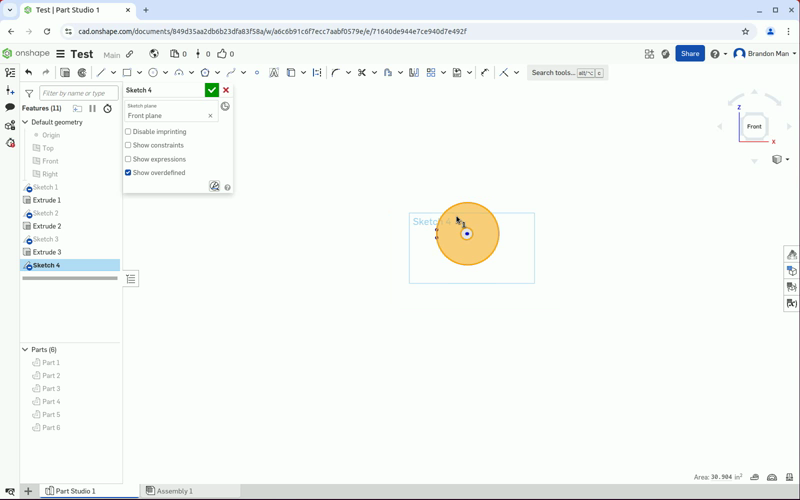
scroll(-6)
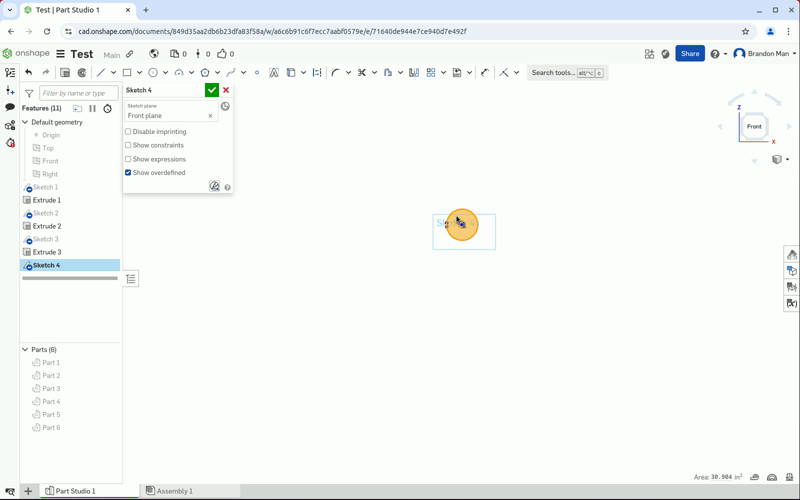
mouse_move(73, 352)
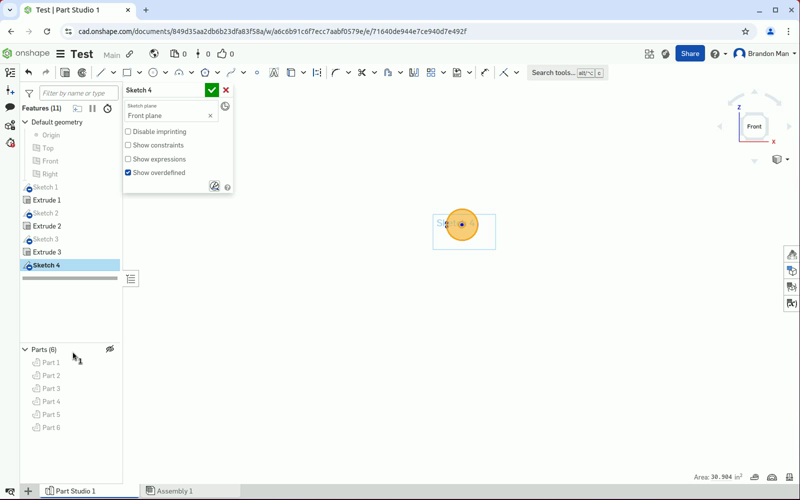
key(shift+y)
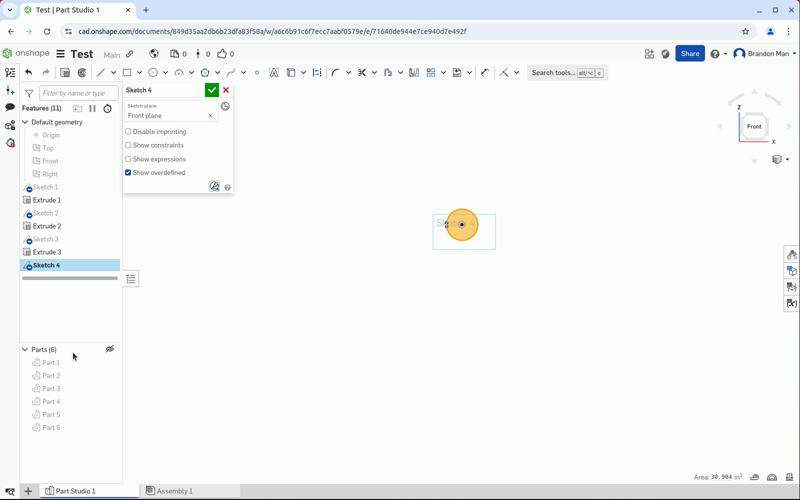
key(shift+e)
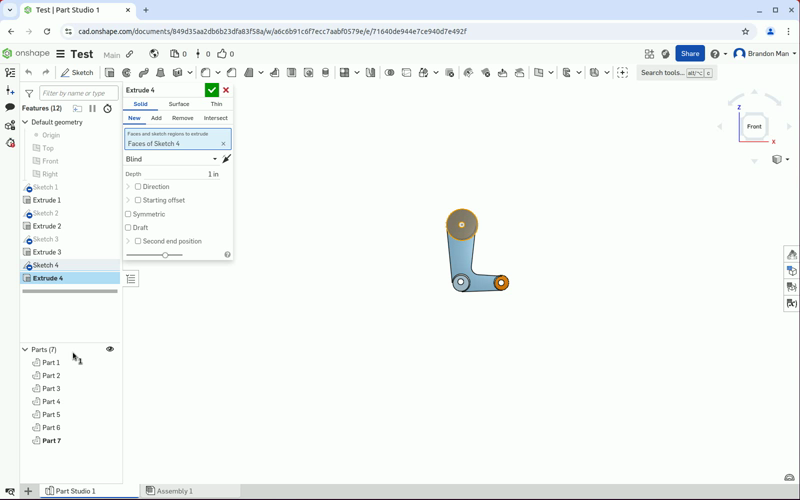
mouse_move(143, 106)
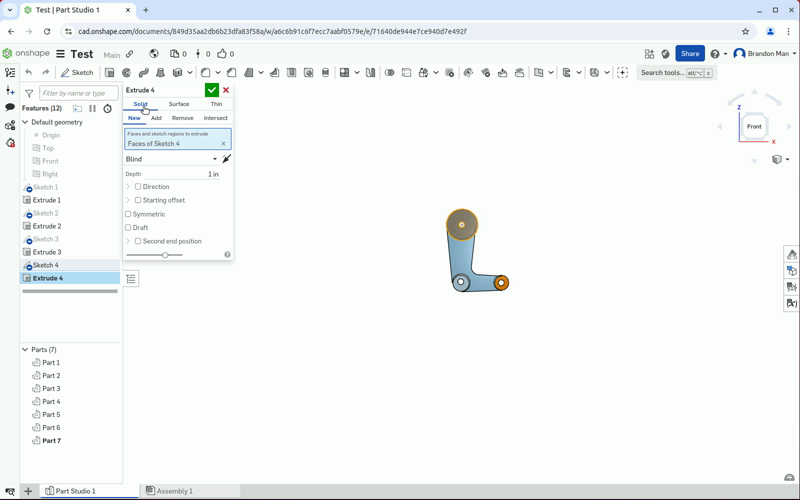
click(143, 106)
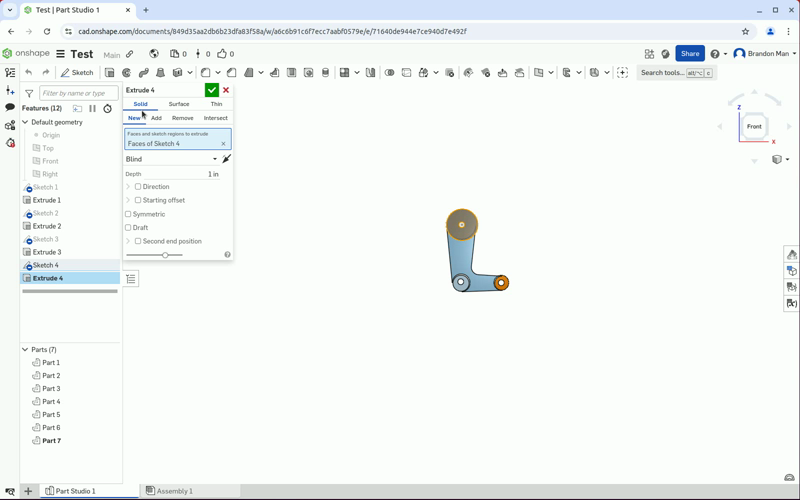
mouse_move(137, 120)
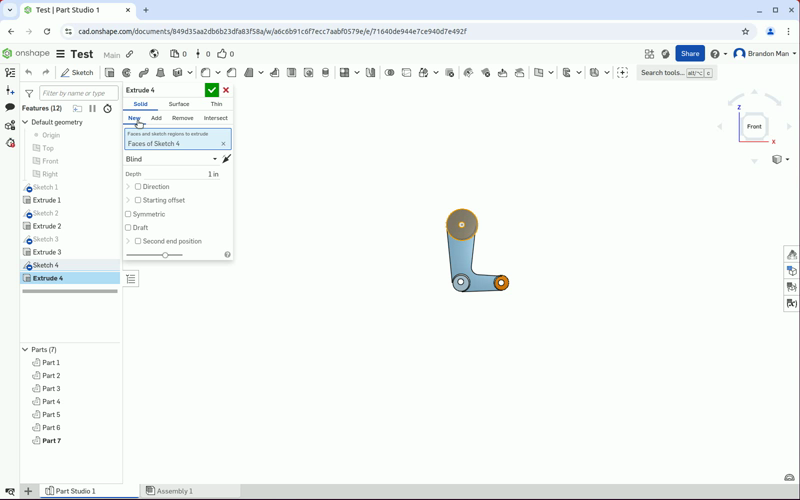
click(137, 120)
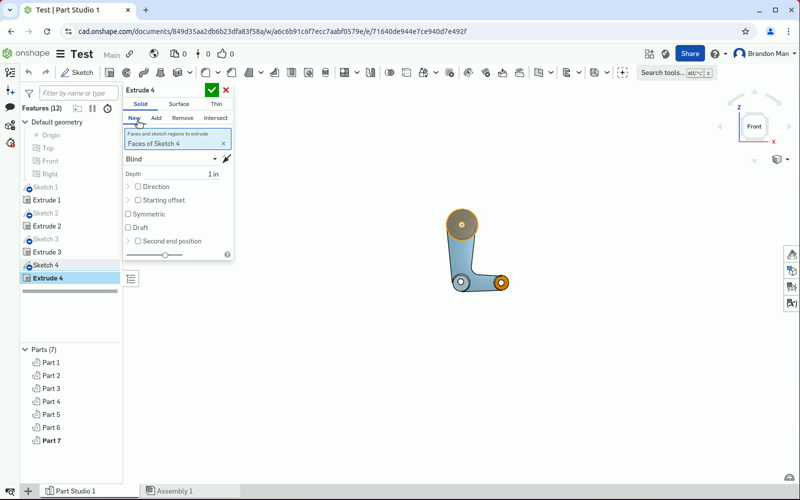
key(tab, 4)
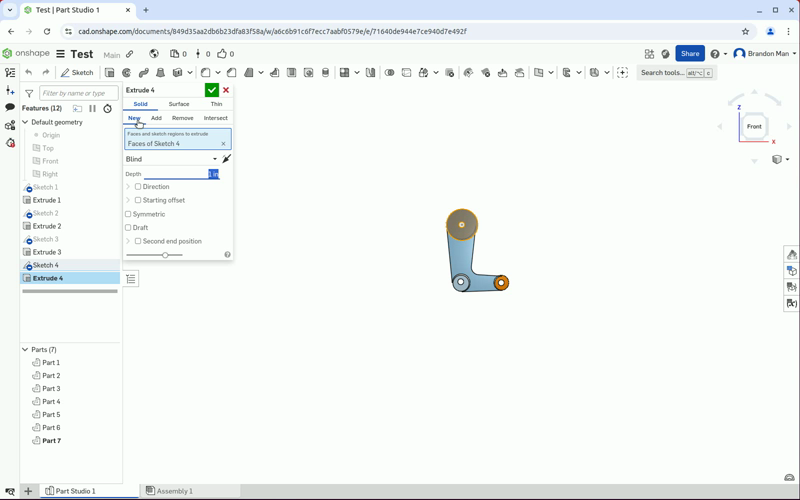
text(-0.481)
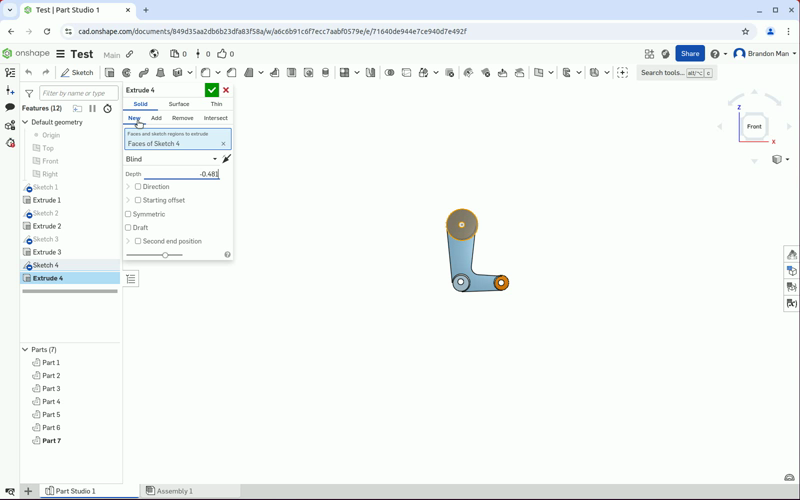
key(enter)
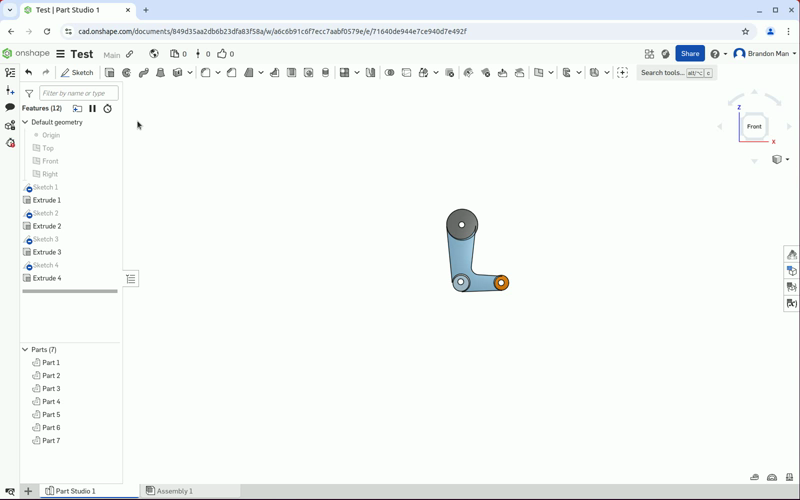
key(shift+h)
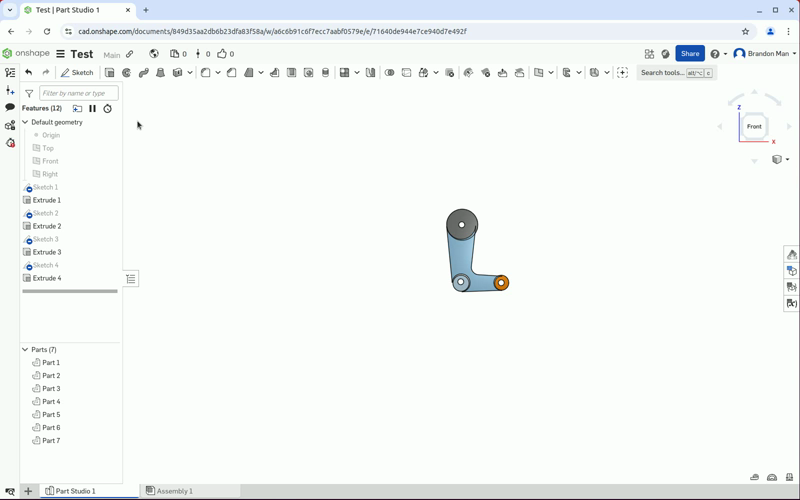
key(shift+h)
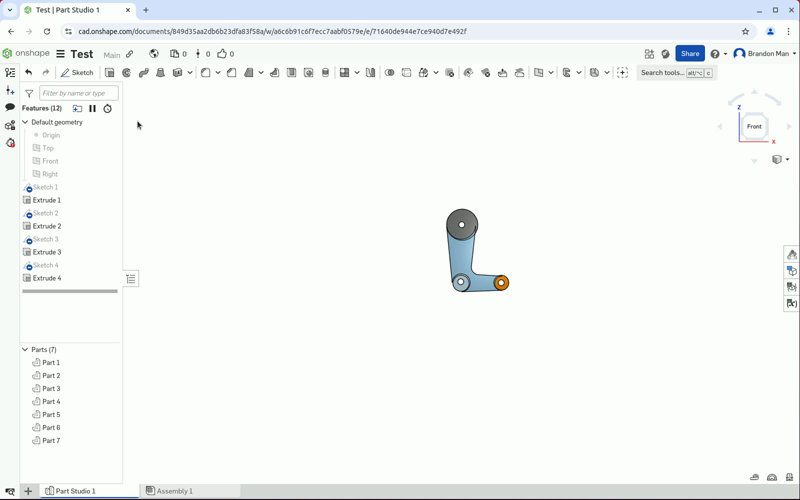
mouse_move(73, 189)
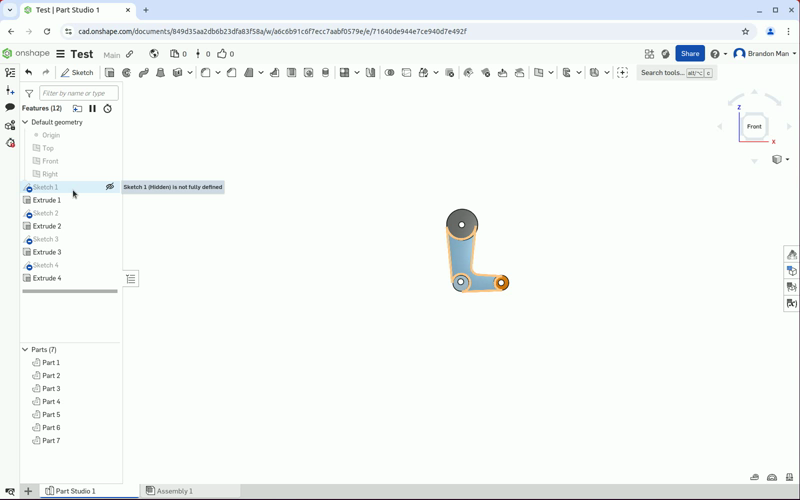
click(73, 189)
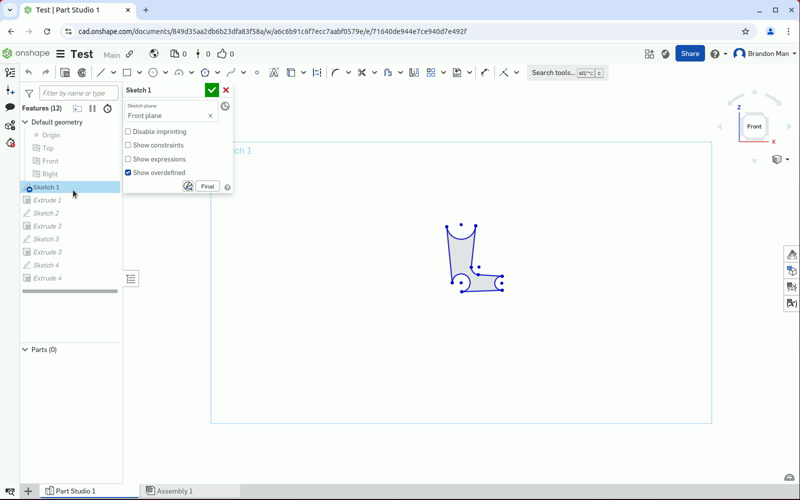
mouse_move(229, 92)
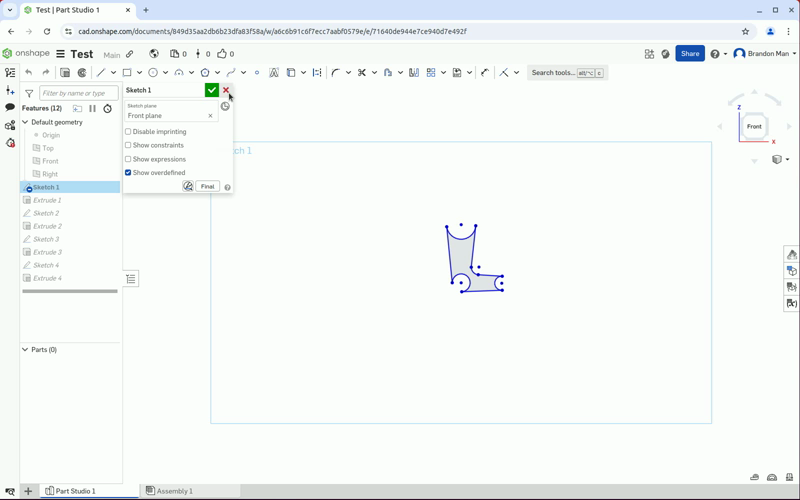
click(229, 92)
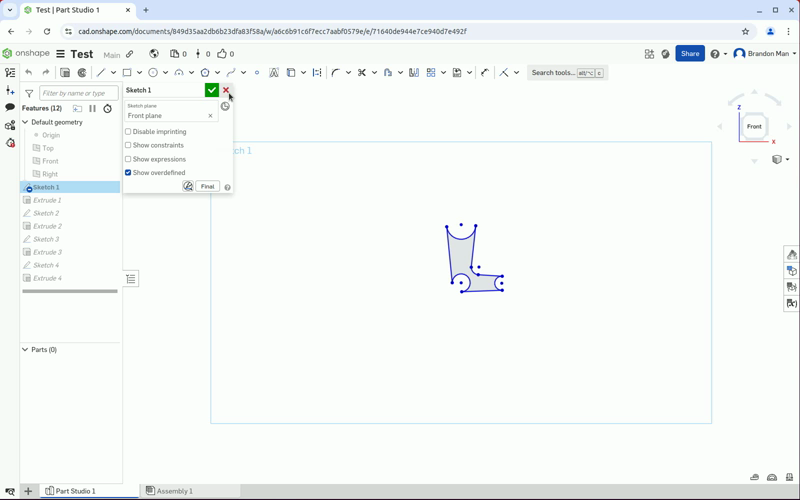
key(shift+s)
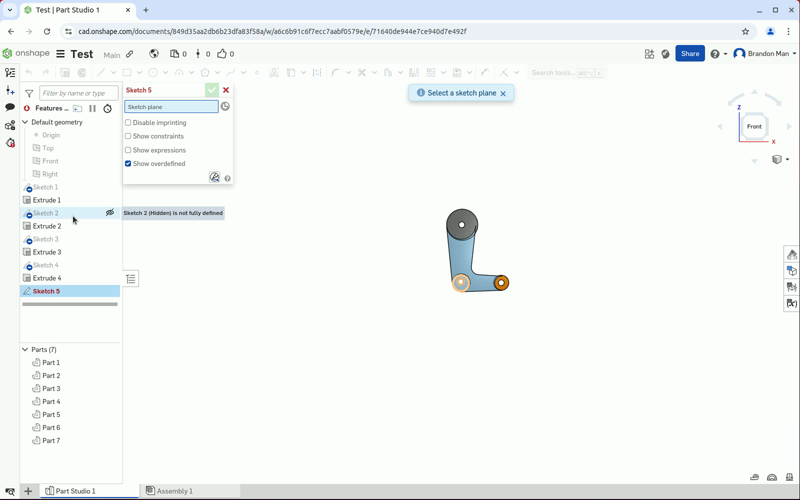
scroll(3)
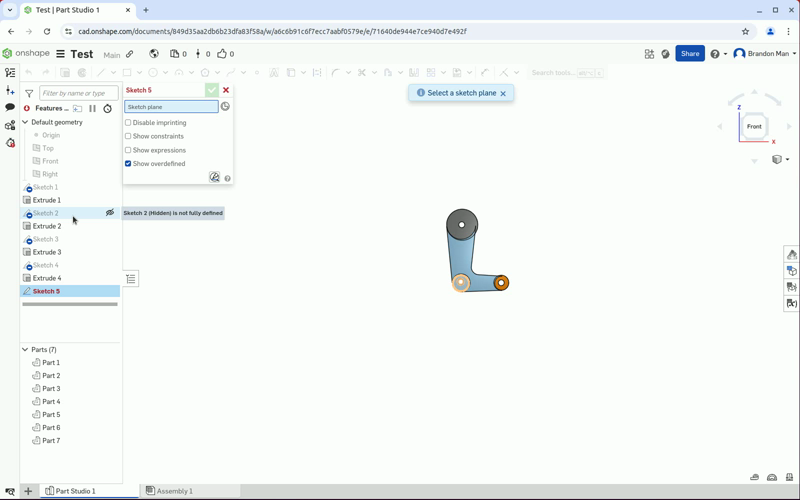
mouse_move(73, 163)
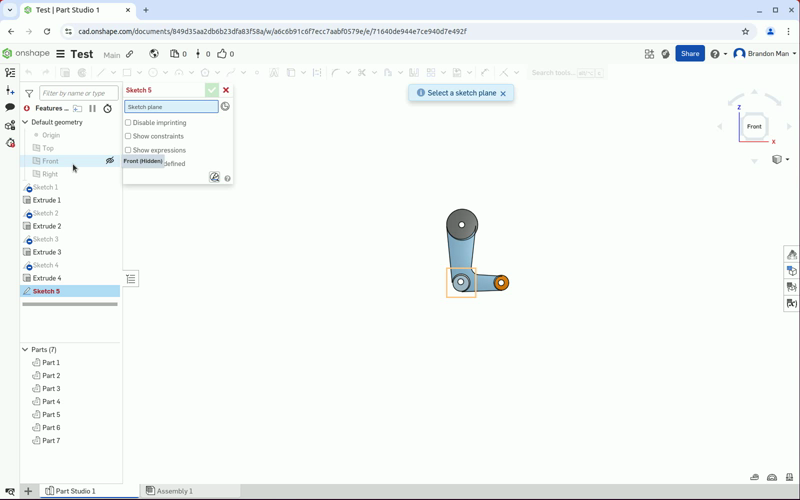
click(73, 163)
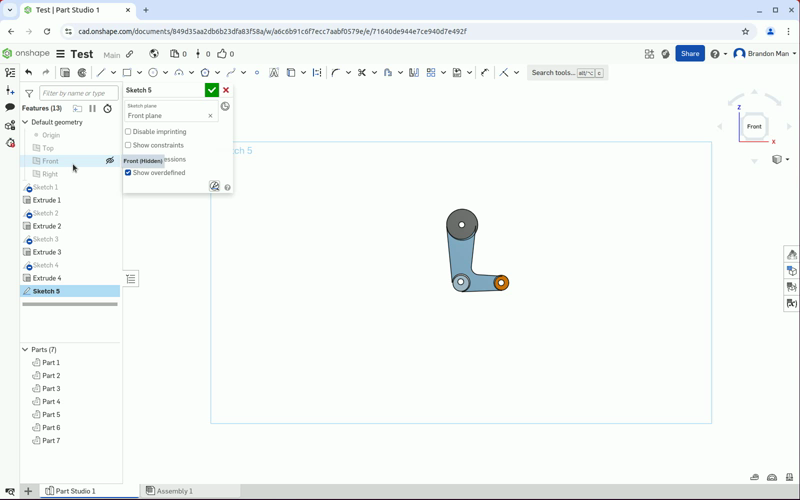
mouse_move(73, 352)
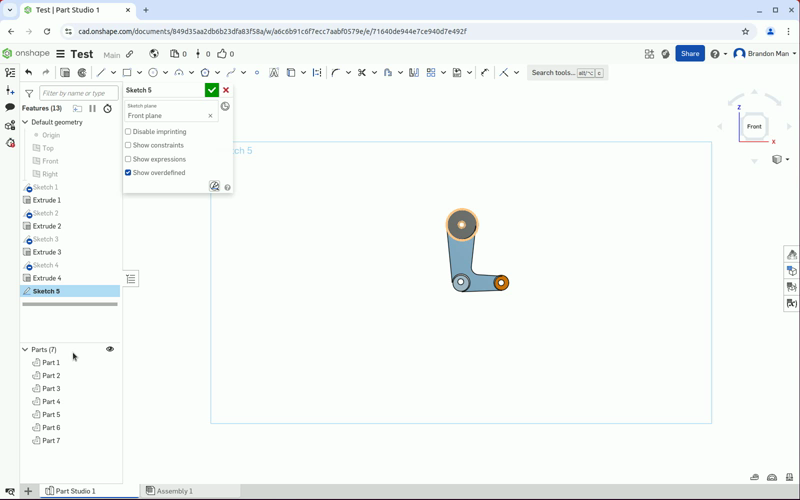
key(y)
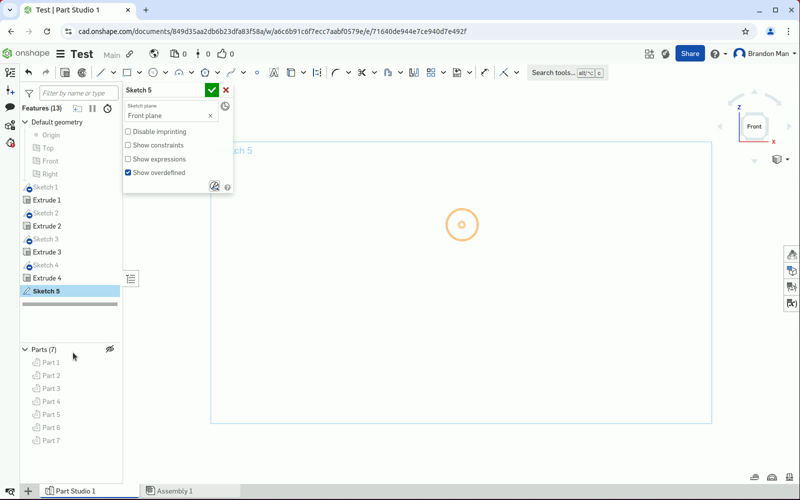
key(c)
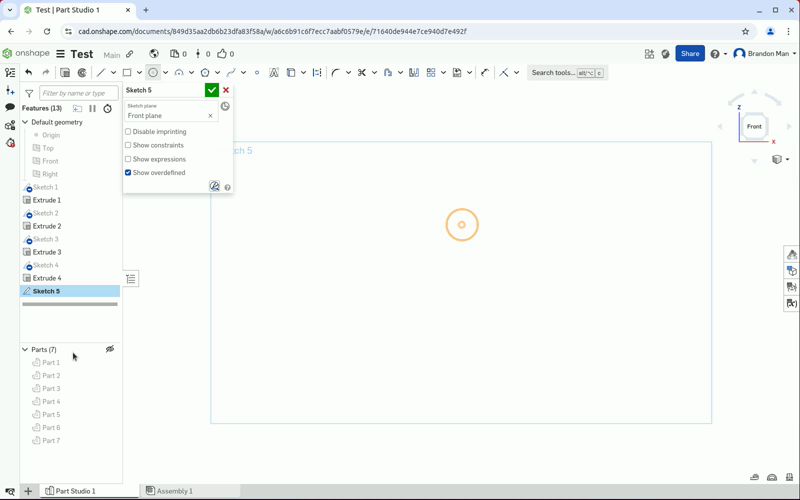
key_down(shift)
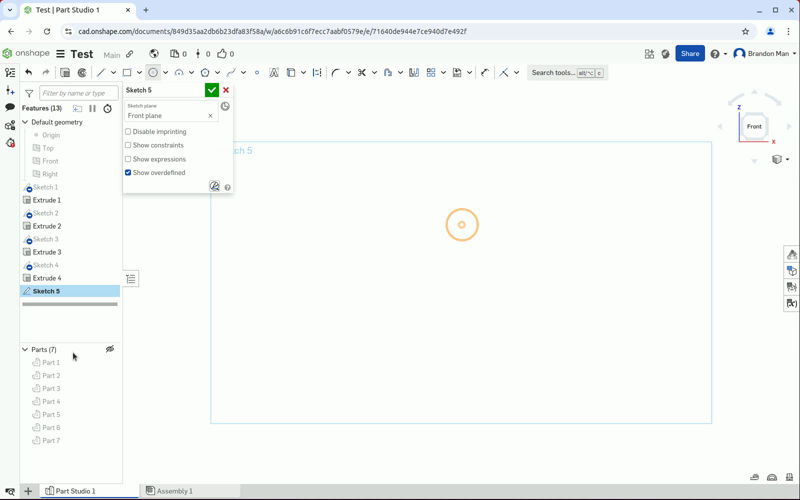
mouse_move(461, 178)
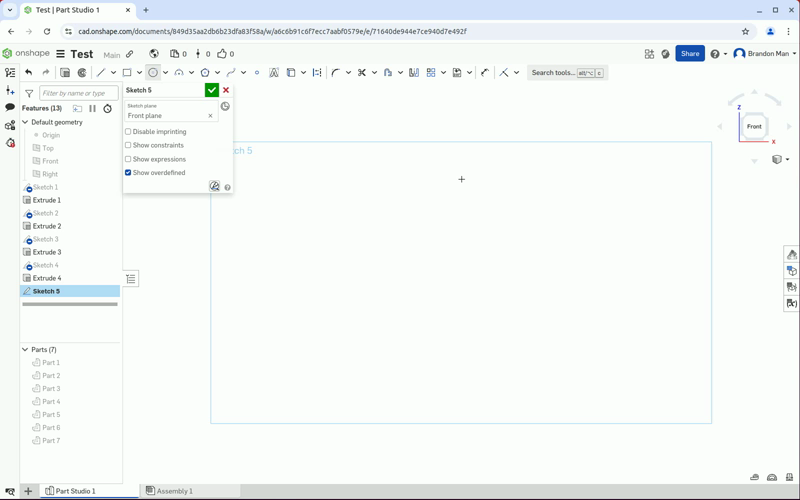
click(461, 178)
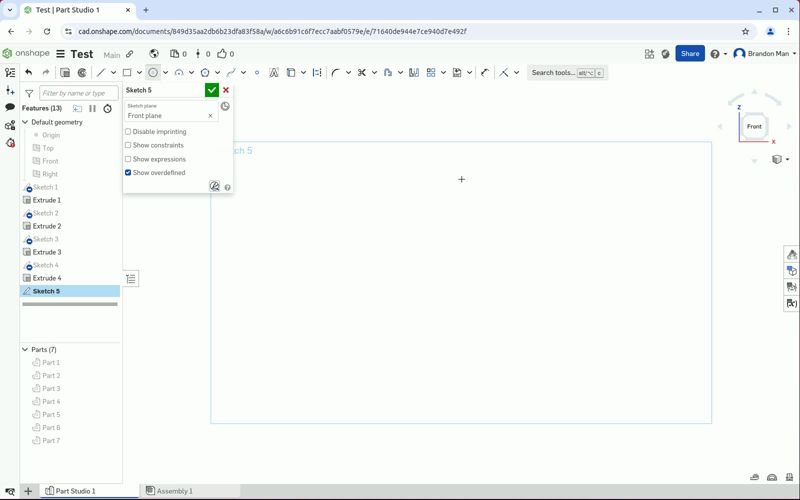
key_up(shift)
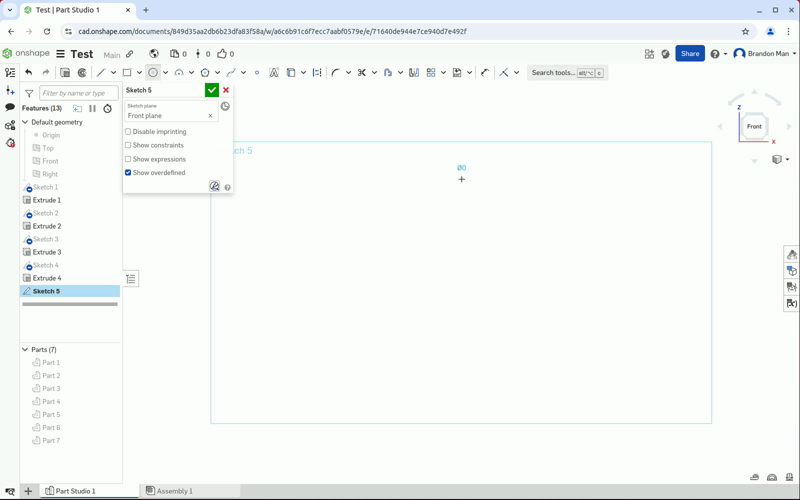
mouse_move(471, 178)
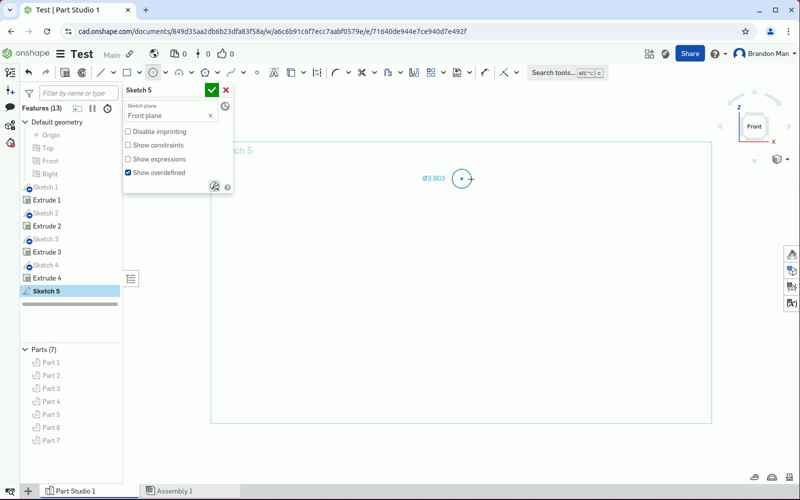
click(471, 178)
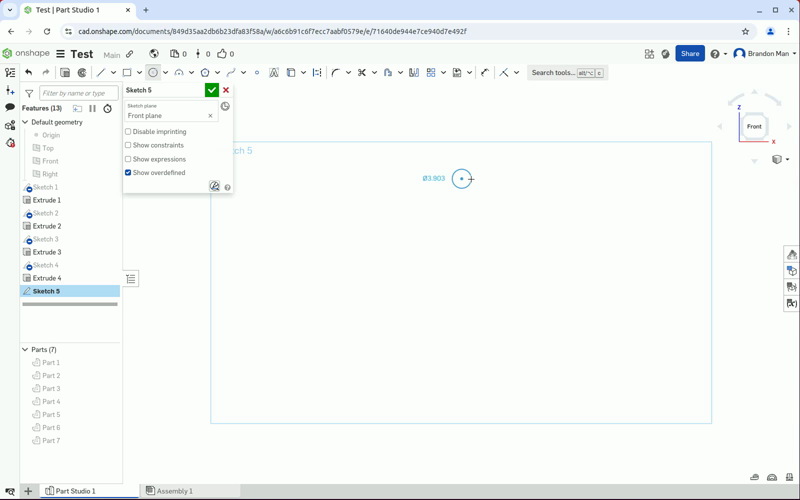
key(esc)
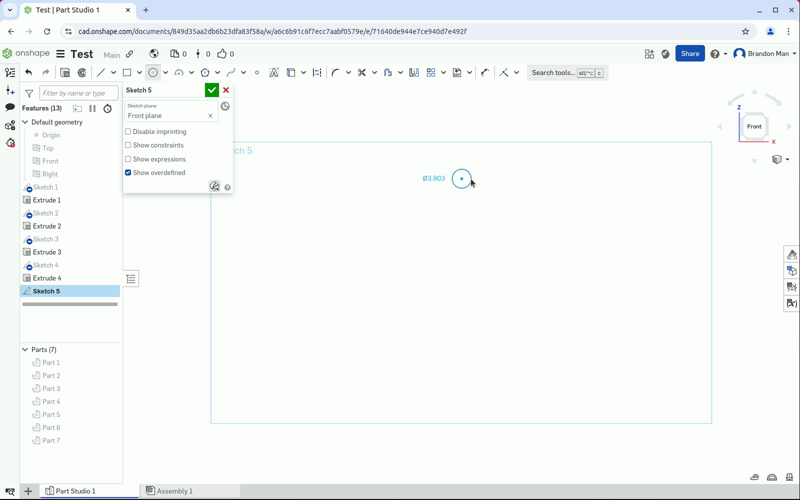
key(c)
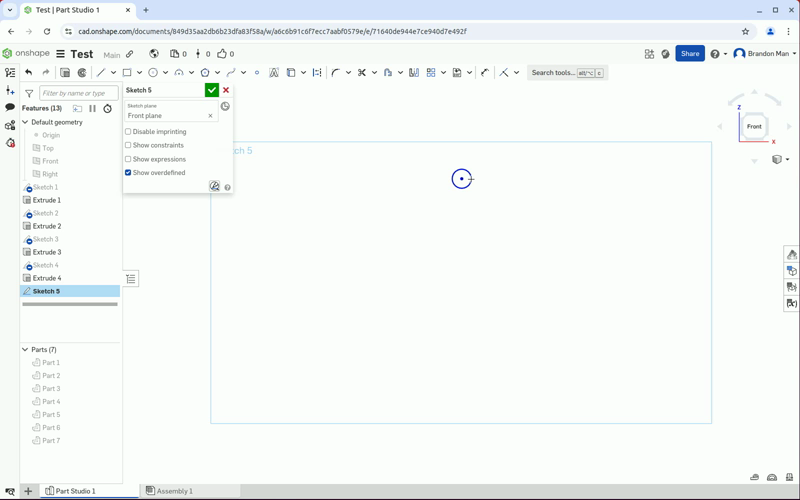
key_down(shift)
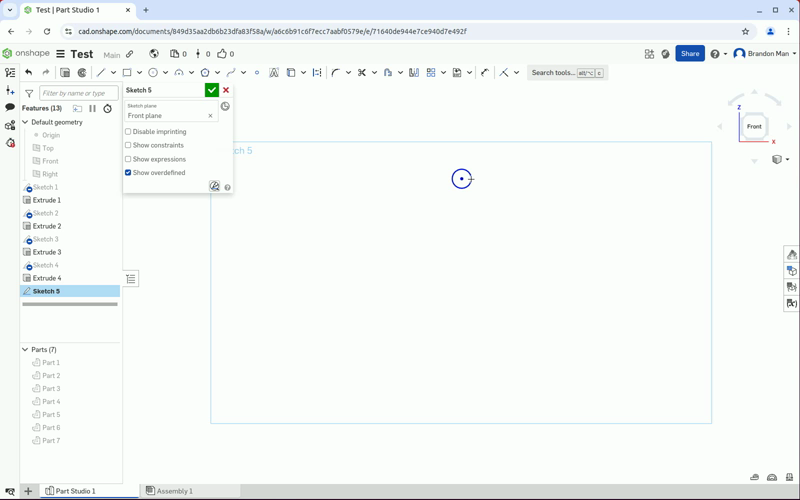
mouse_move(461, 178)
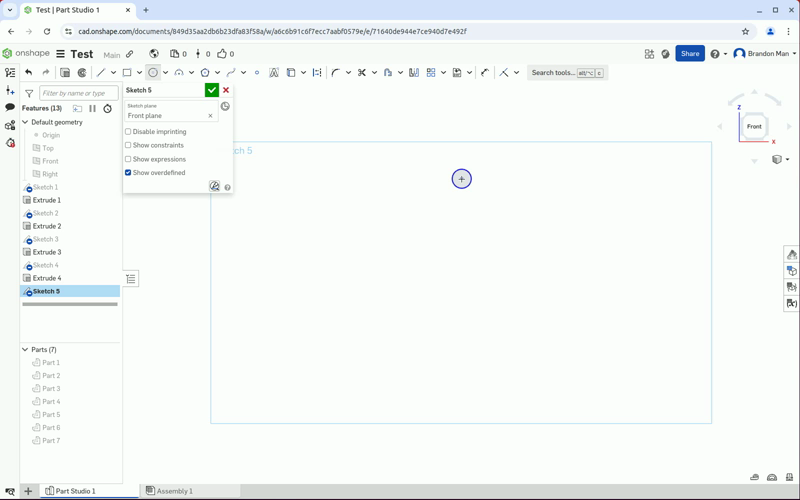
click(461, 178)
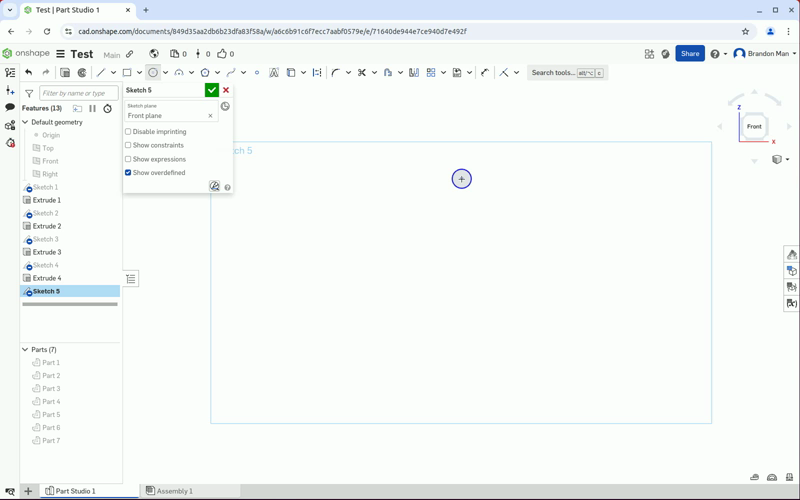
key_up(shift)
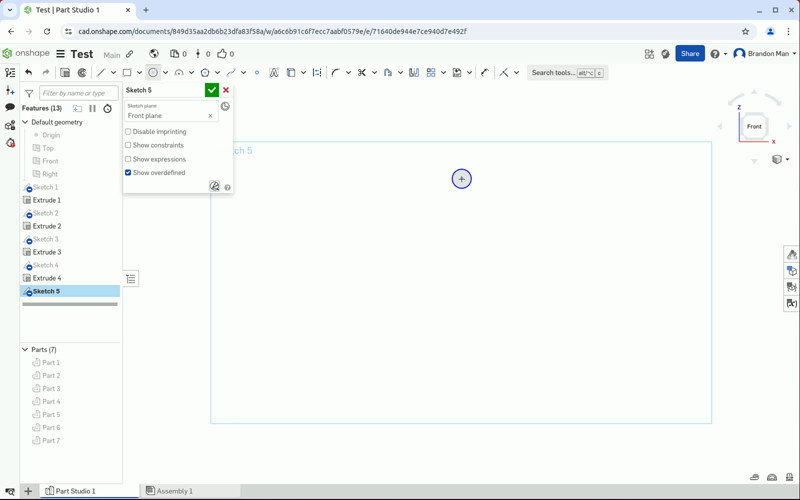
mouse_move(464, 178)
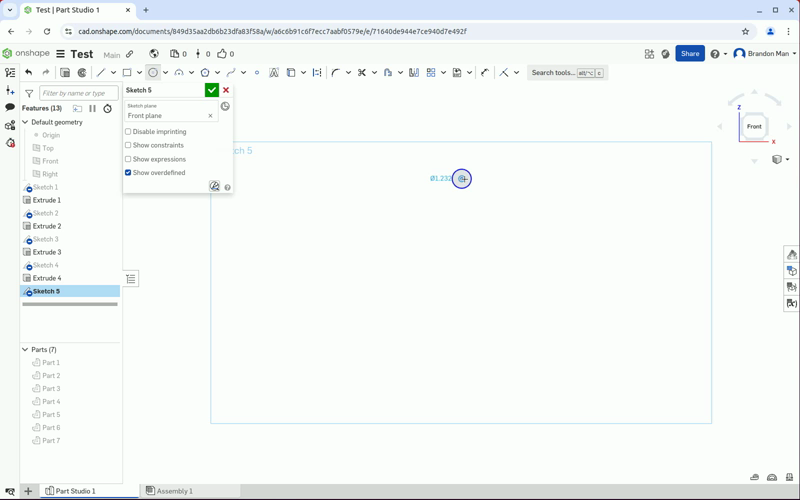
scroll(6)
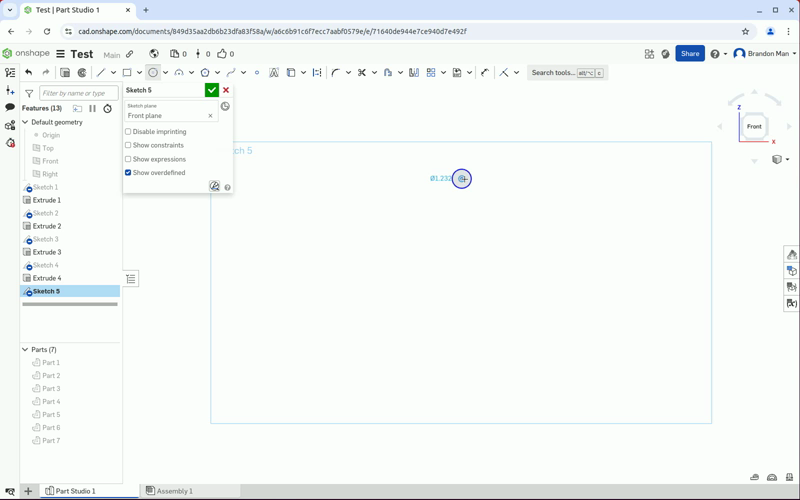
scroll(6)
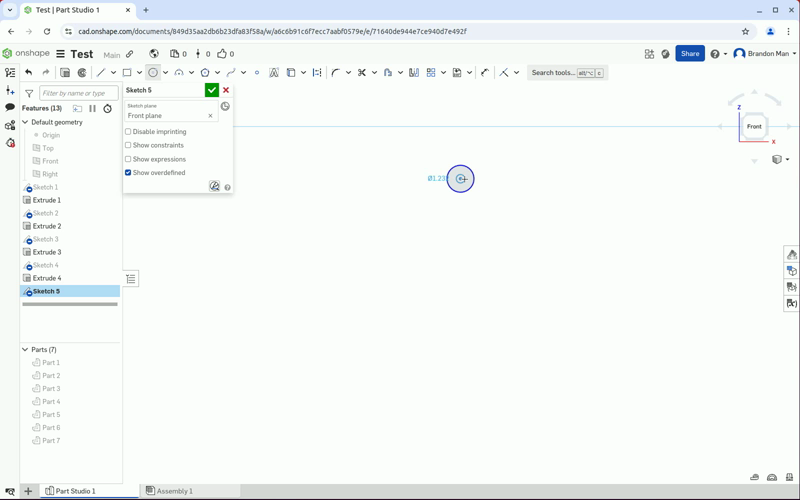
scroll(6)
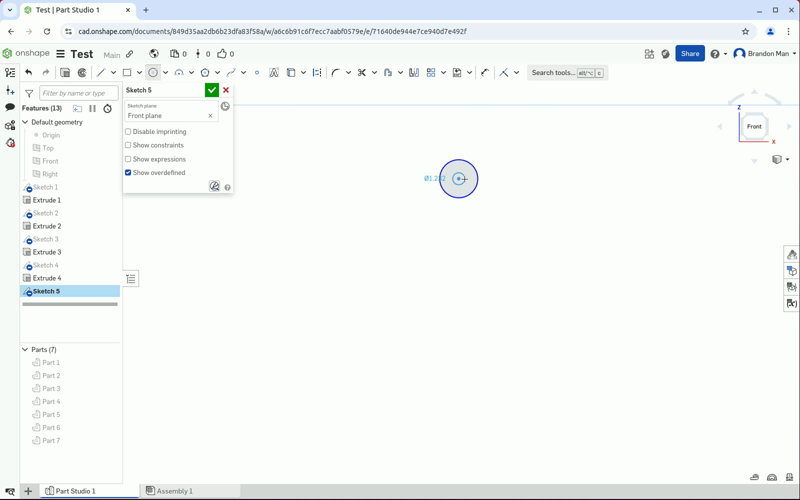
scroll(6)
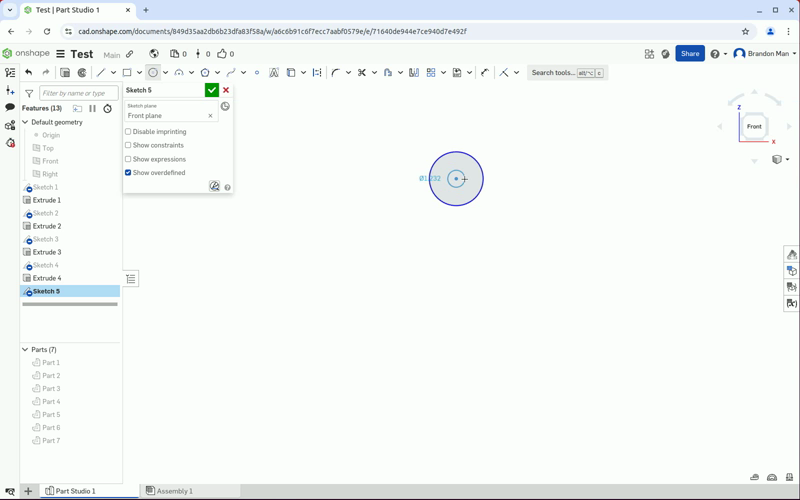
scroll(6)
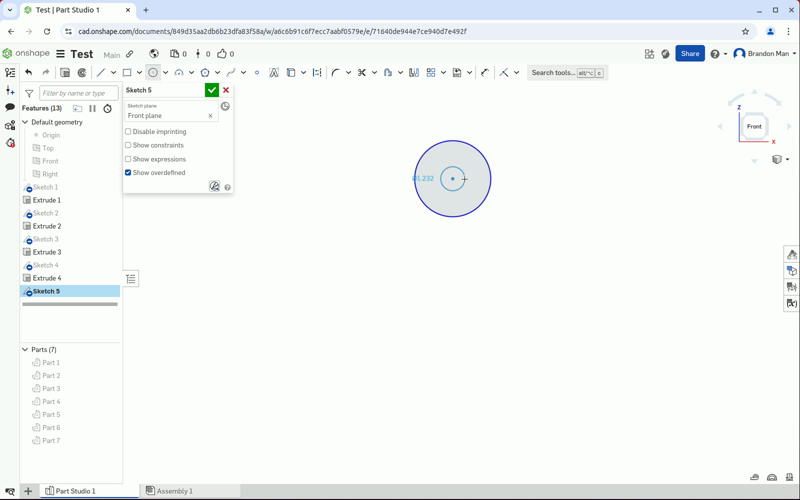
scroll(6)
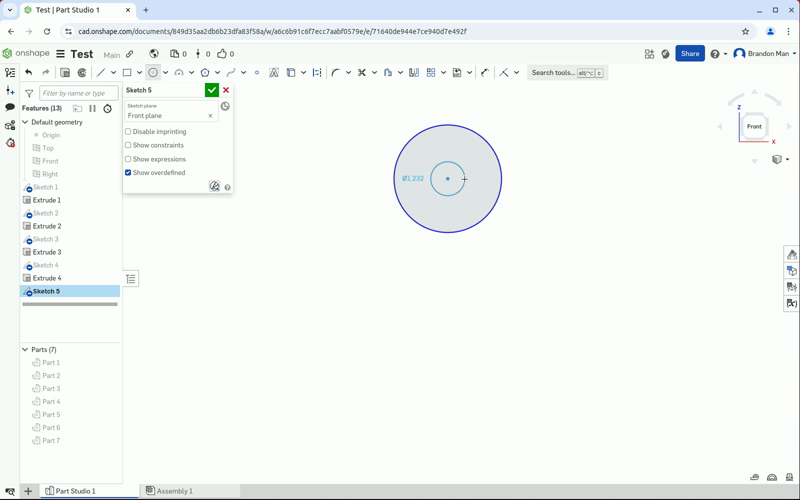
scroll(6)
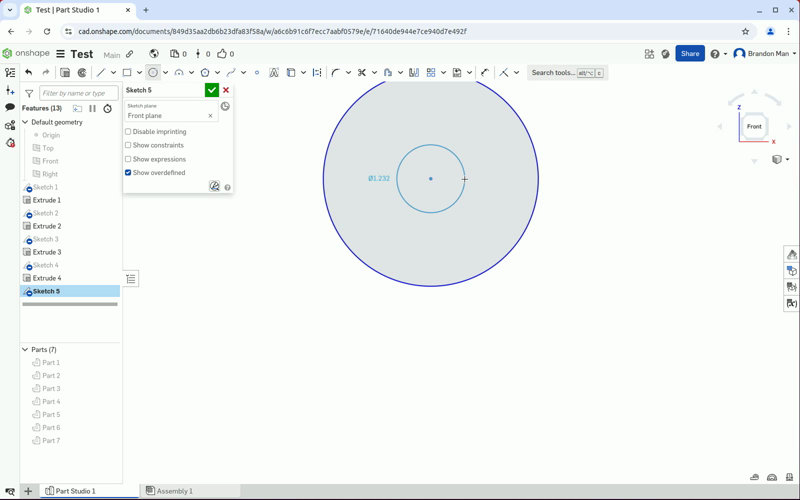
click(464, 178)
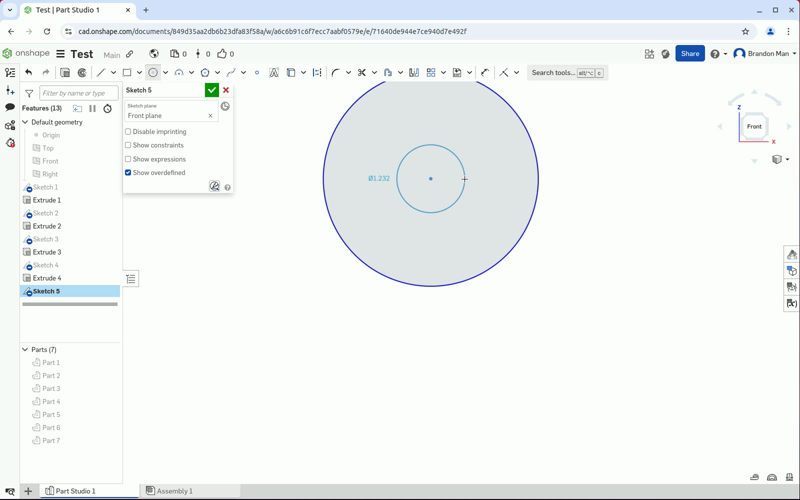
scroll(-6)
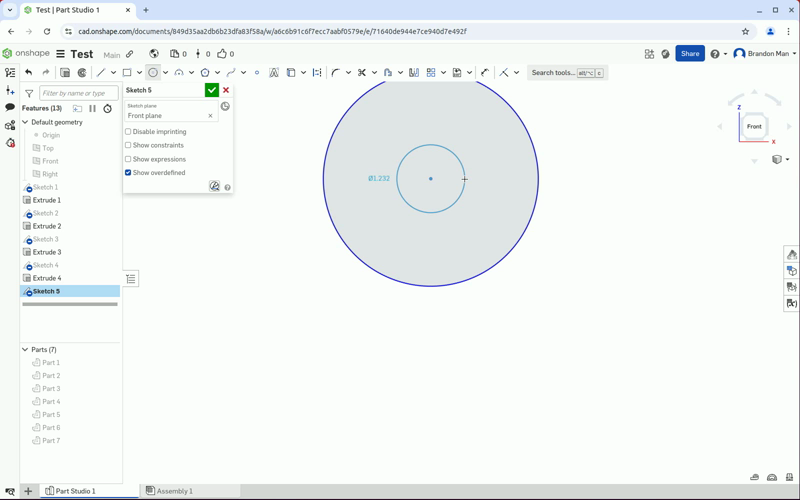
scroll(-6)
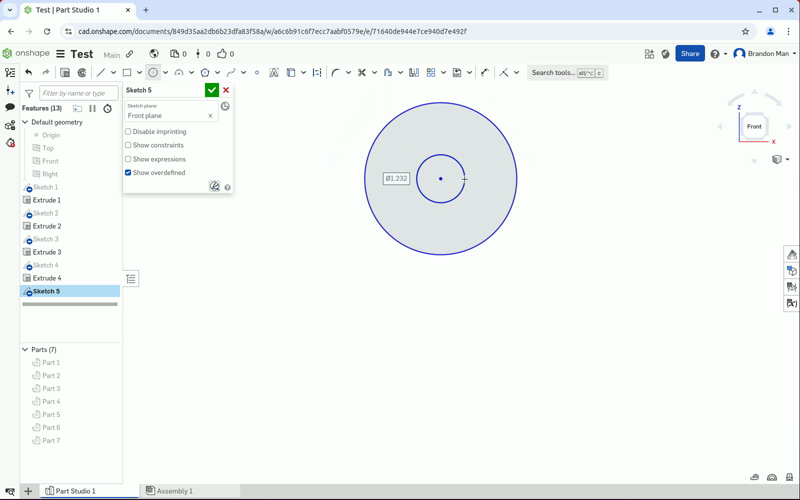
scroll(-6)
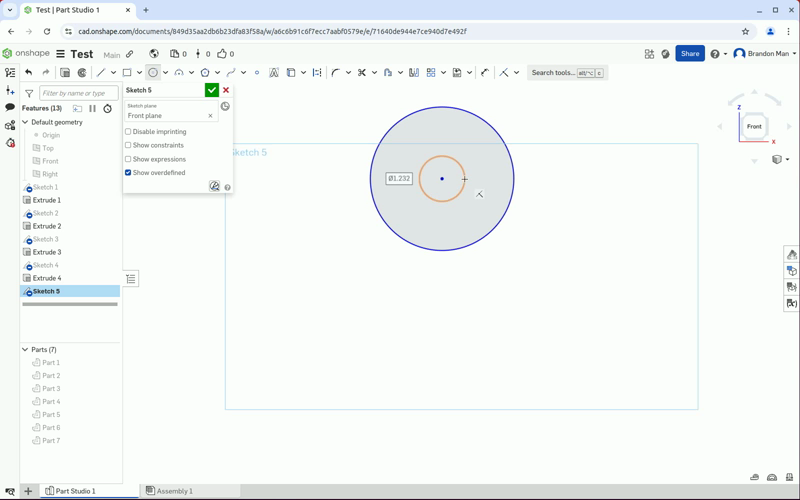
scroll(-6)
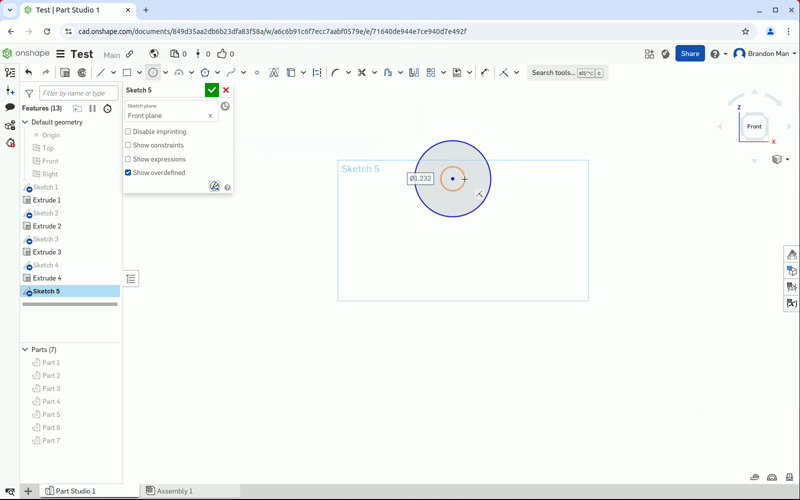
scroll(-6)
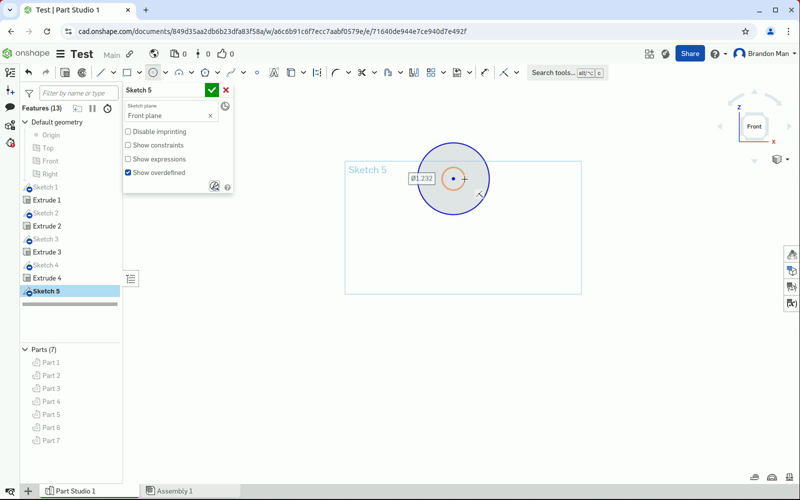
scroll(-6)
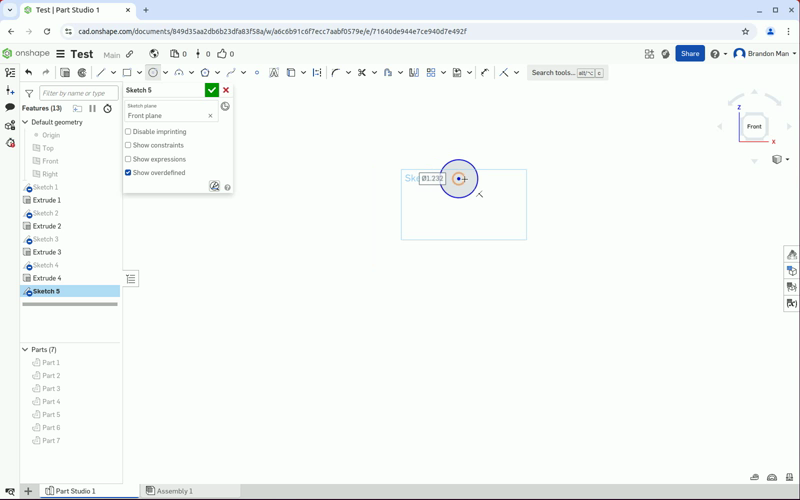
scroll(-6)
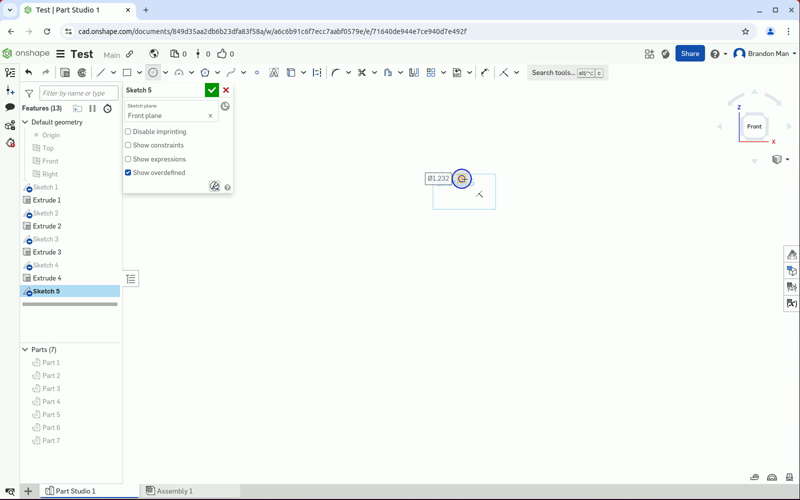
key(esc)
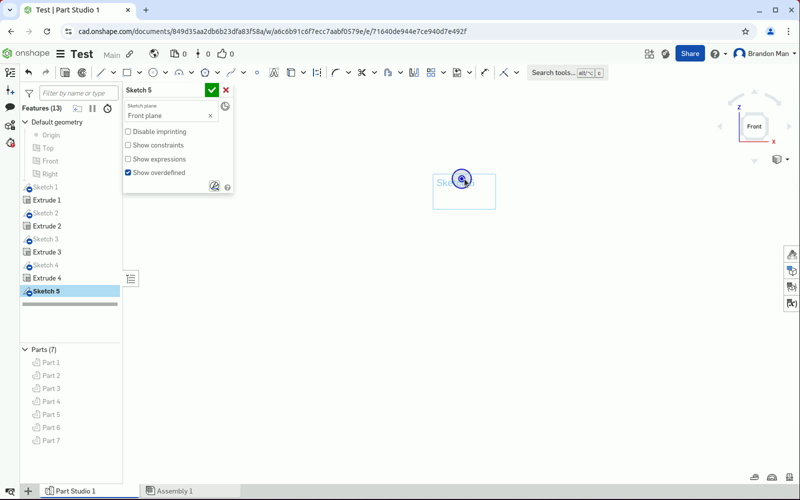
mouse_move(465, 172)
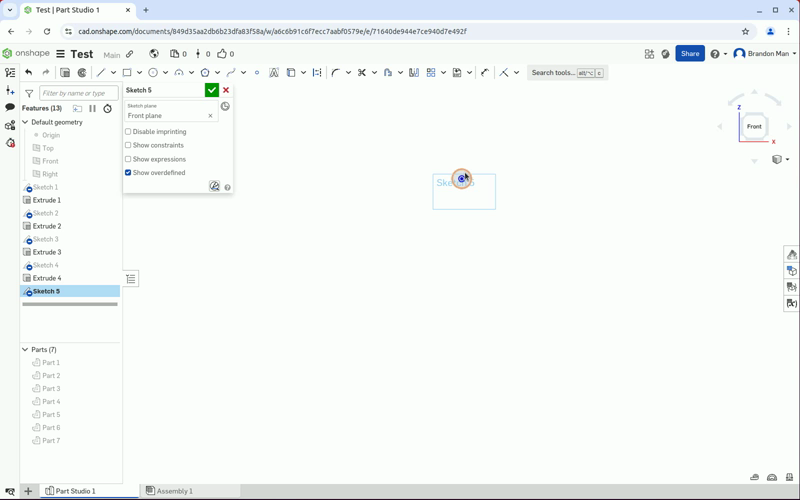
scroll(6)
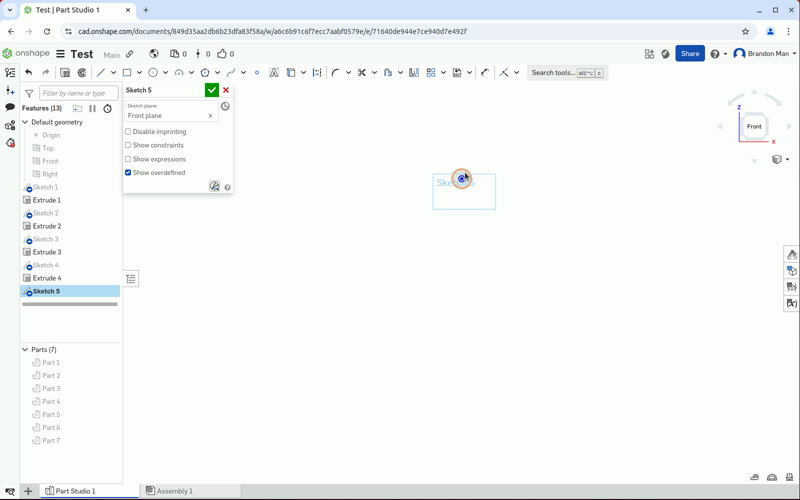
scroll(6)
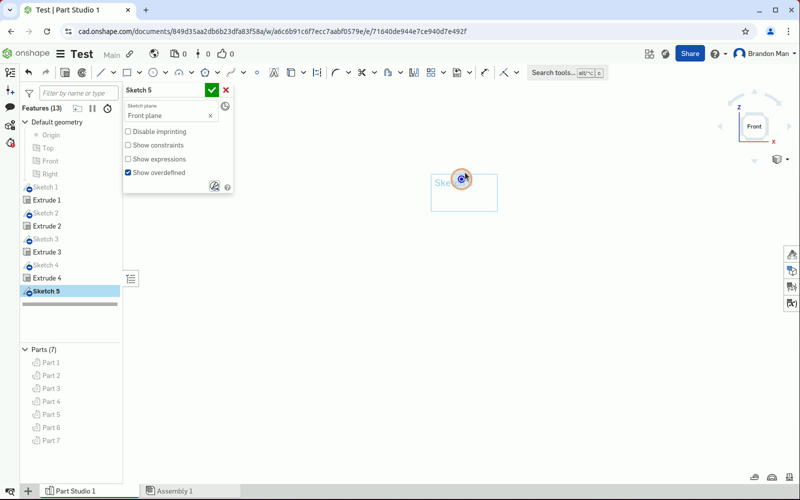
scroll(6)
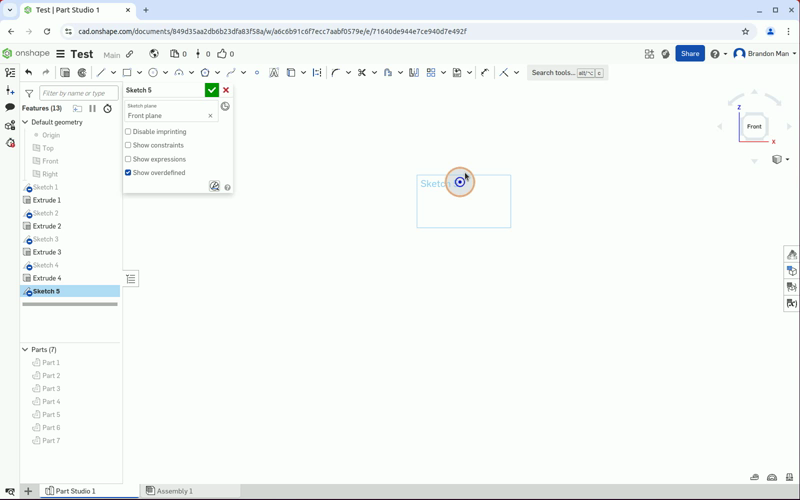
scroll(6)
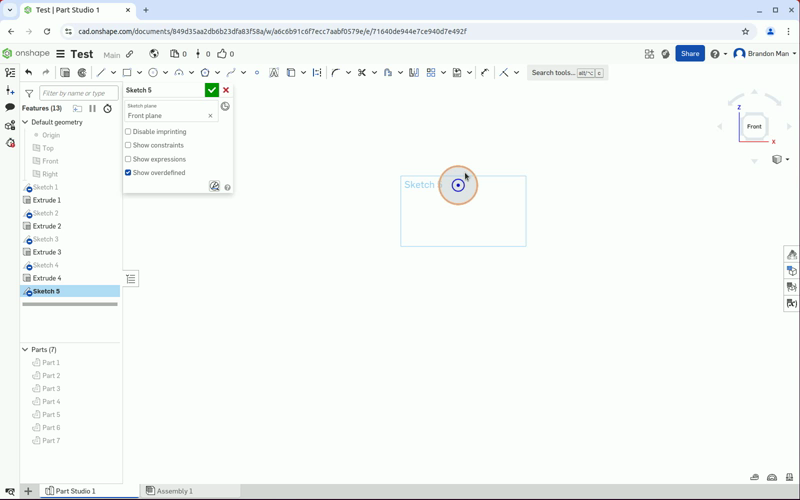
scroll(6)
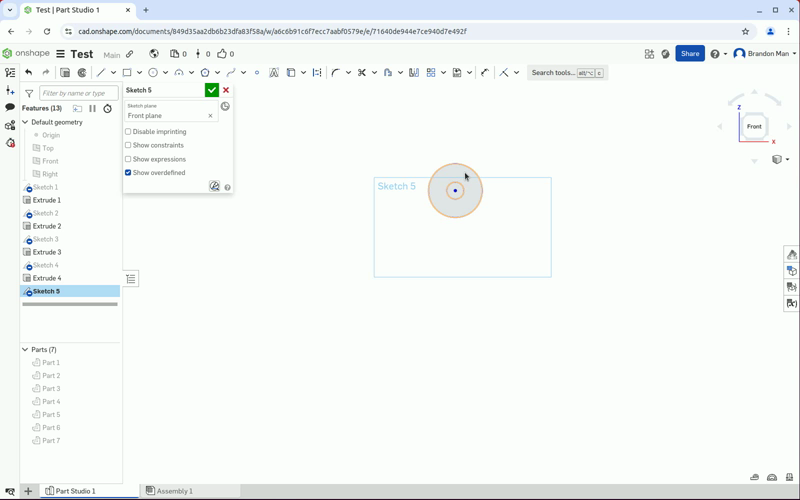
scroll(6)
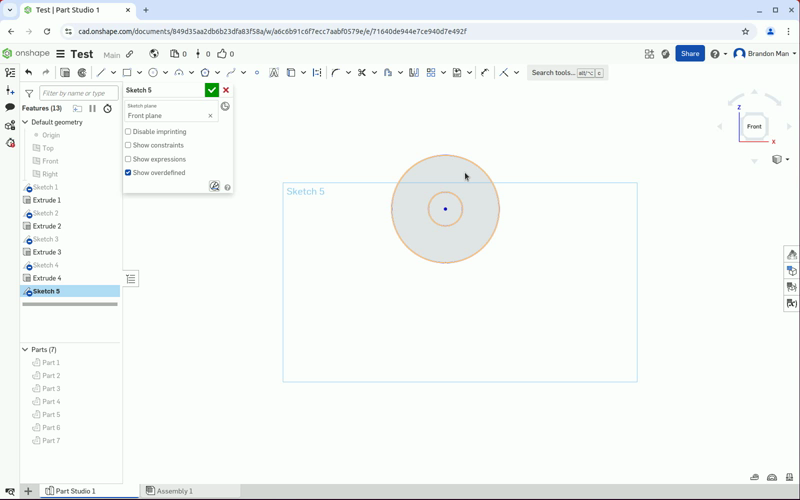
scroll(6)
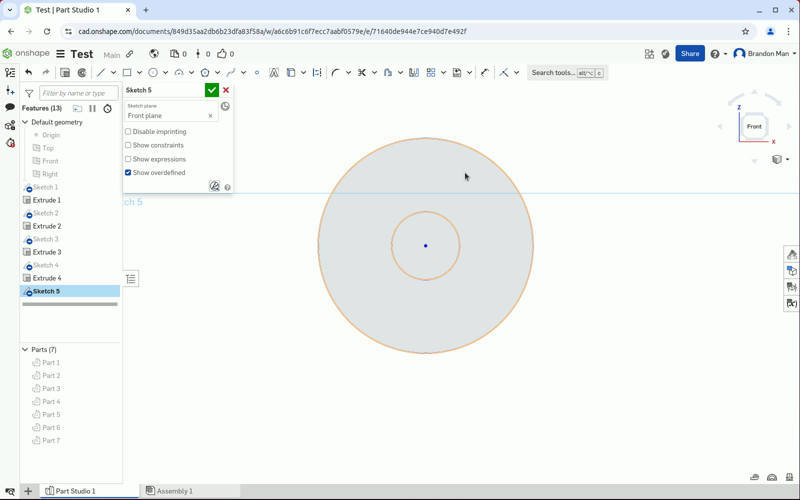
click(465, 172)
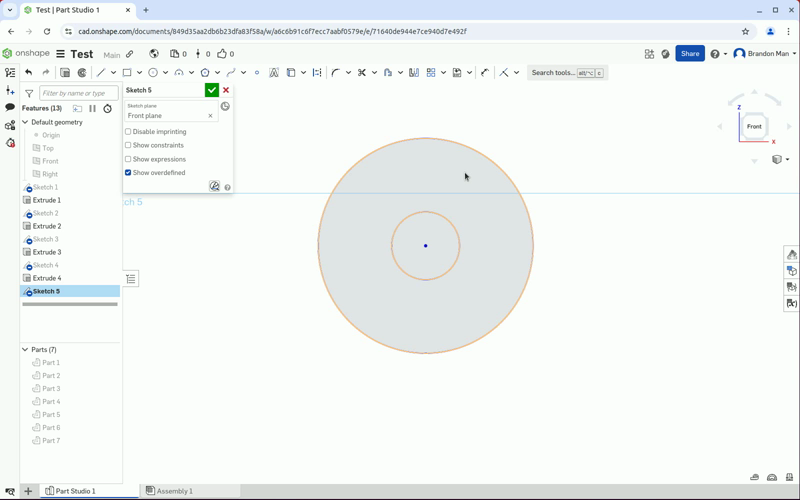
scroll(-6)
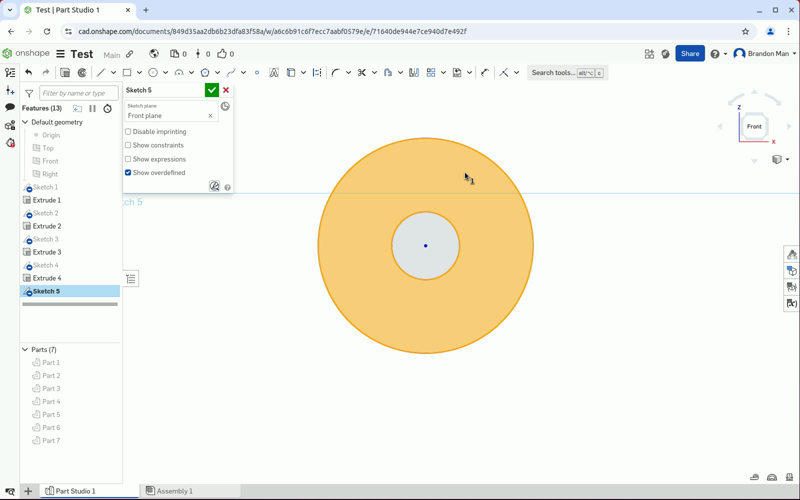
scroll(-6)
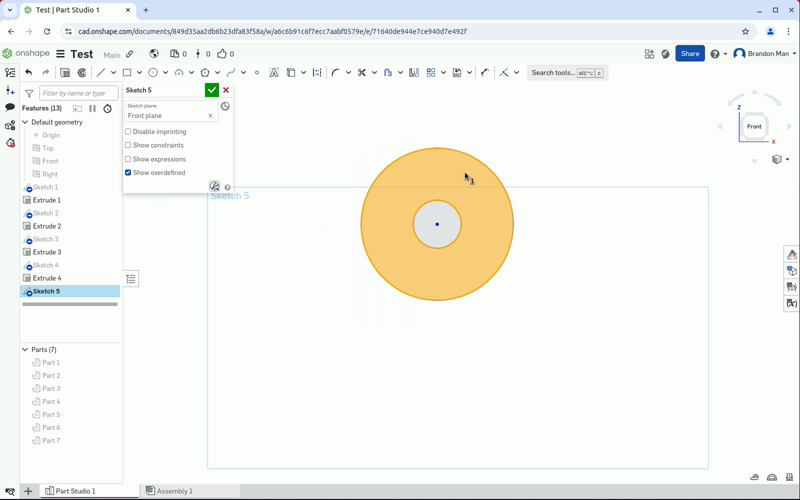
scroll(-6)
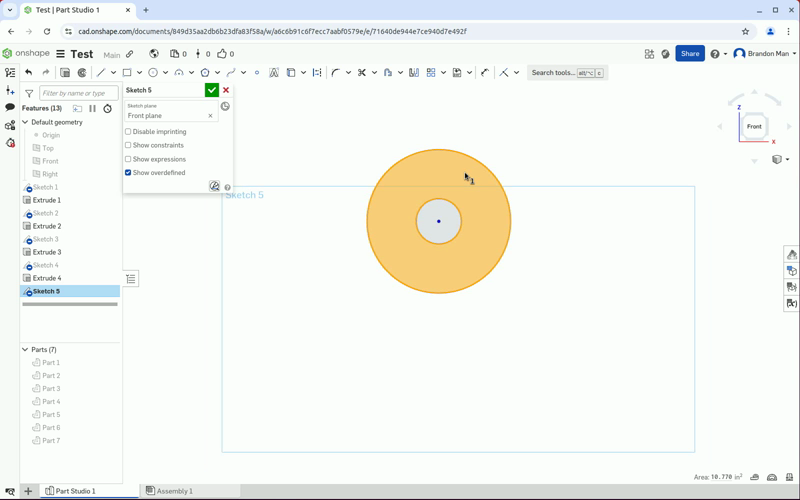
scroll(-6)
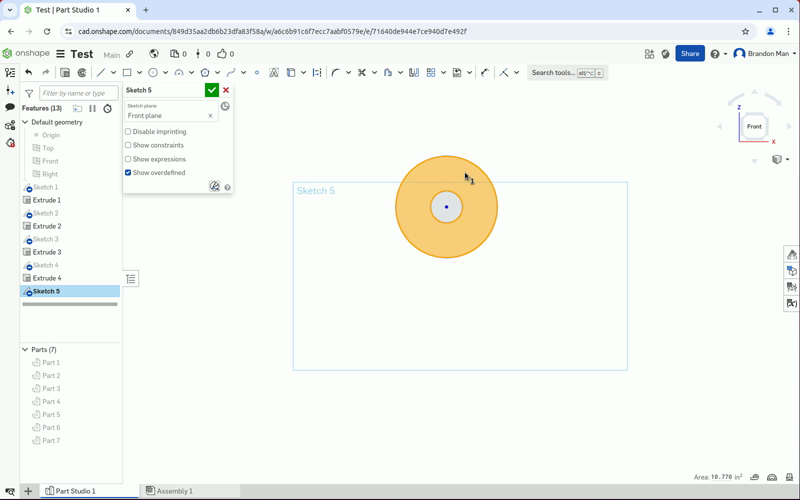
scroll(-6)
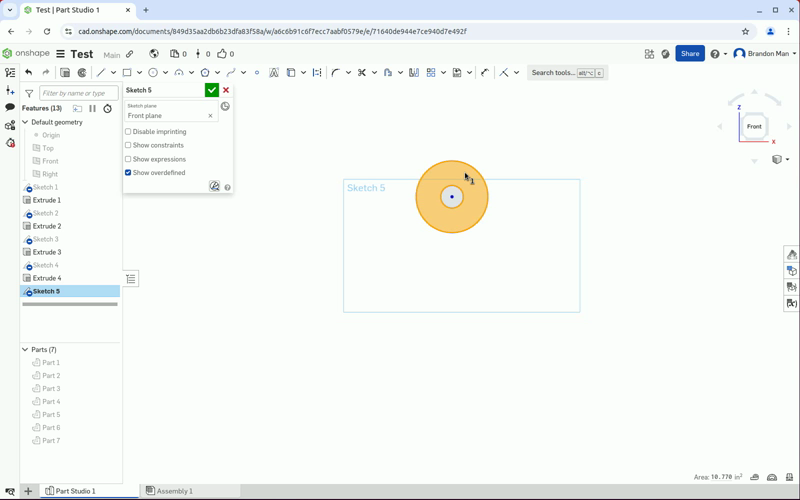
scroll(-6)
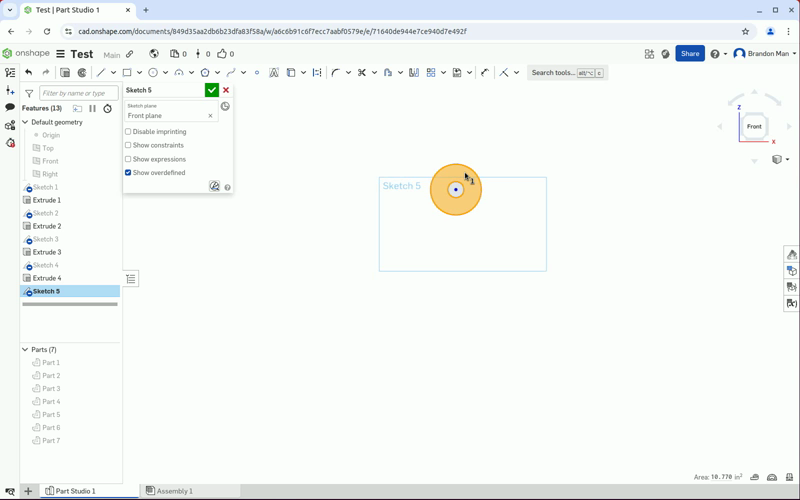
scroll(-6)
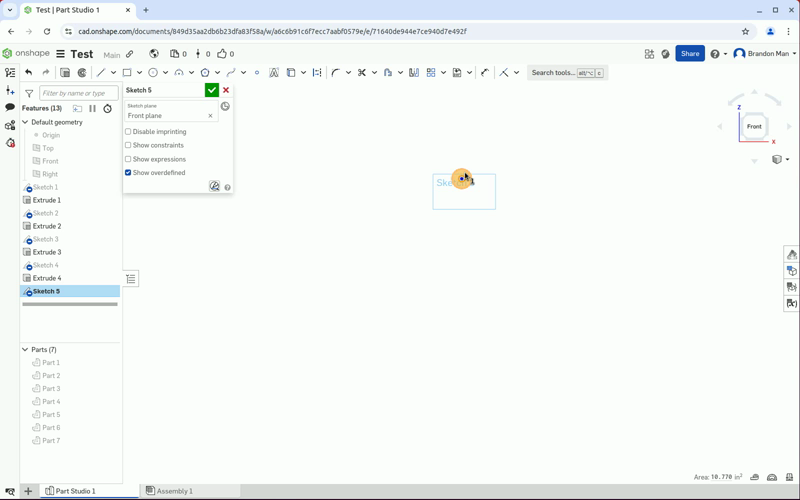
mouse_move(73, 352)
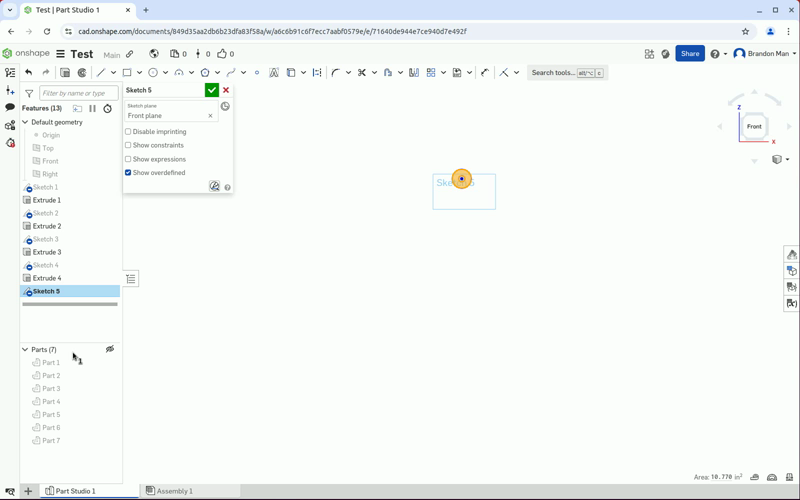
key(shift+y)
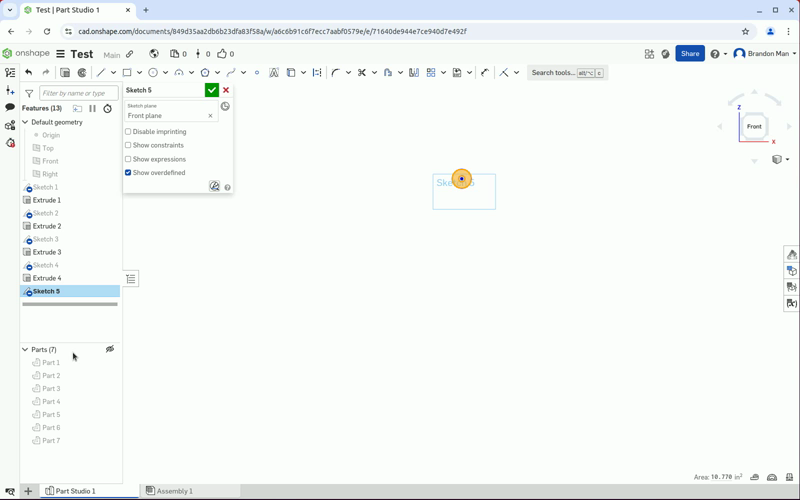
key(shift+e)
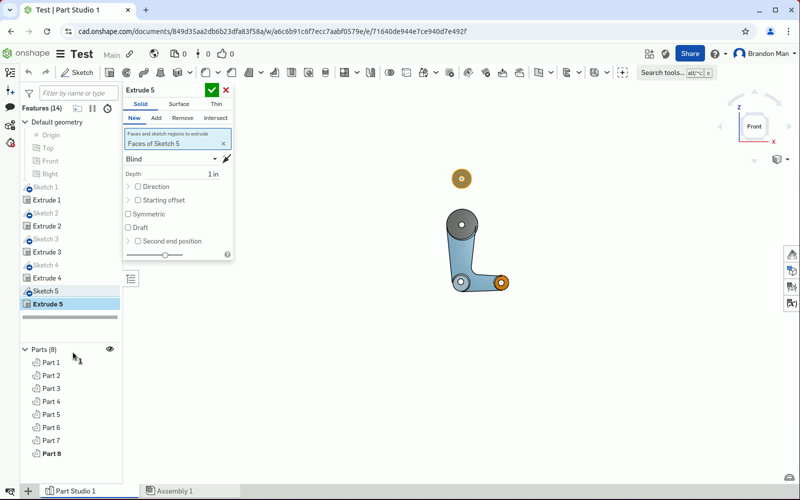
mouse_move(143, 106)
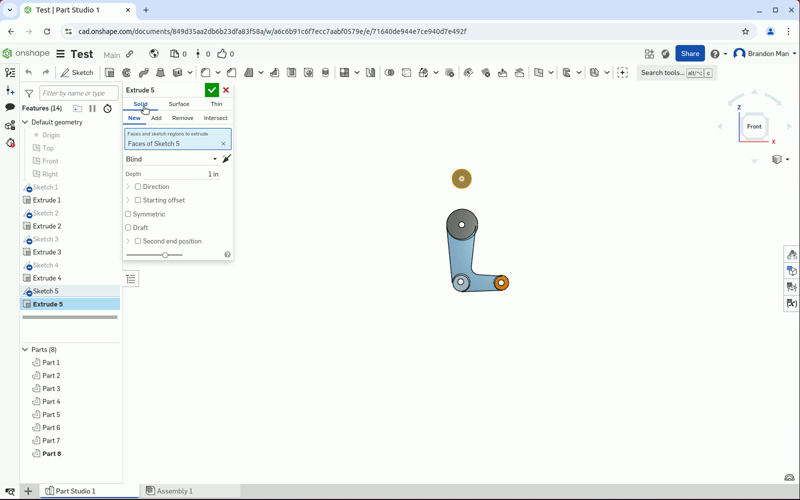
click(143, 106)
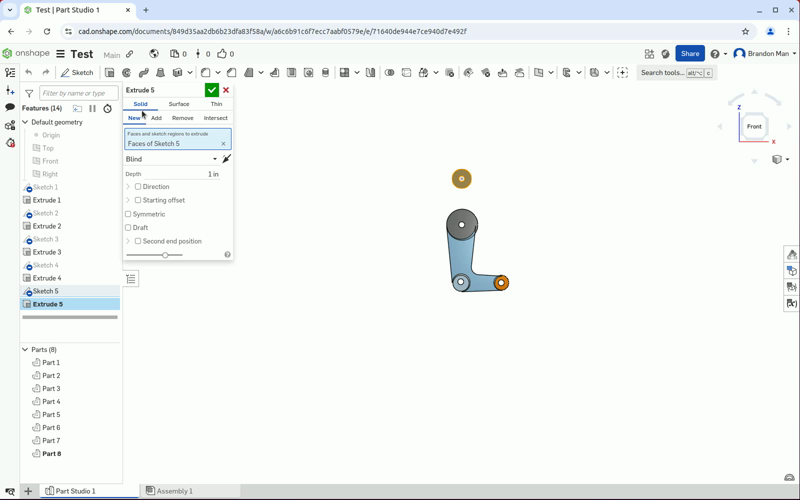
mouse_move(137, 120)
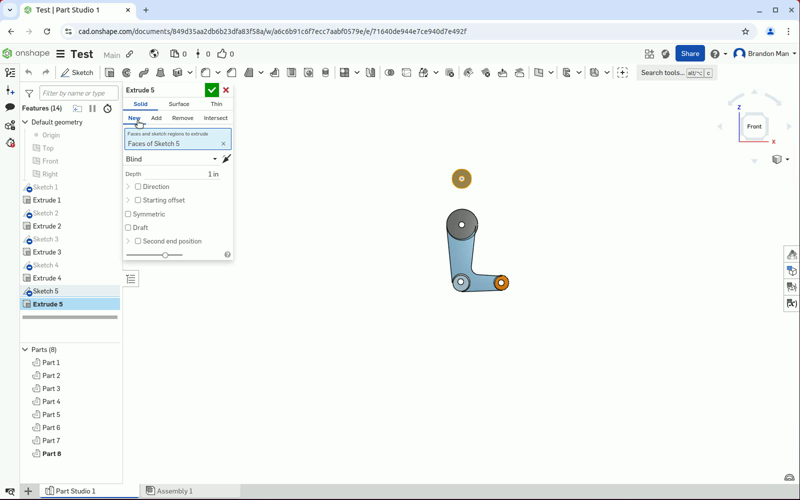
click(137, 120)
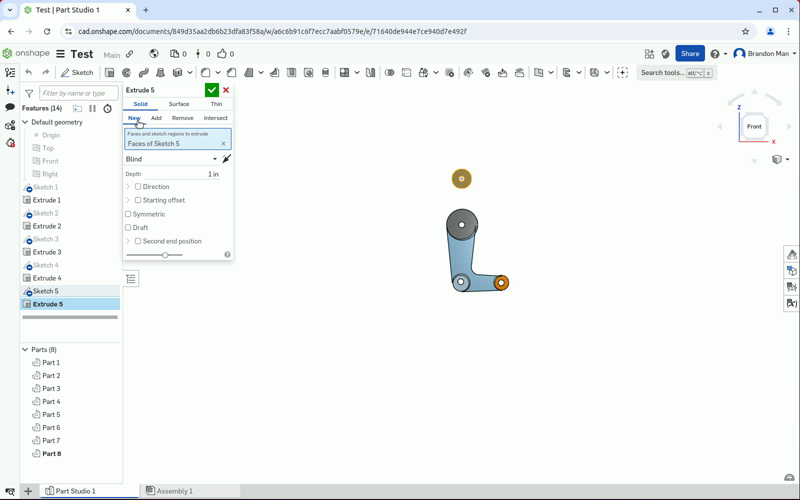
key(tab, 4)
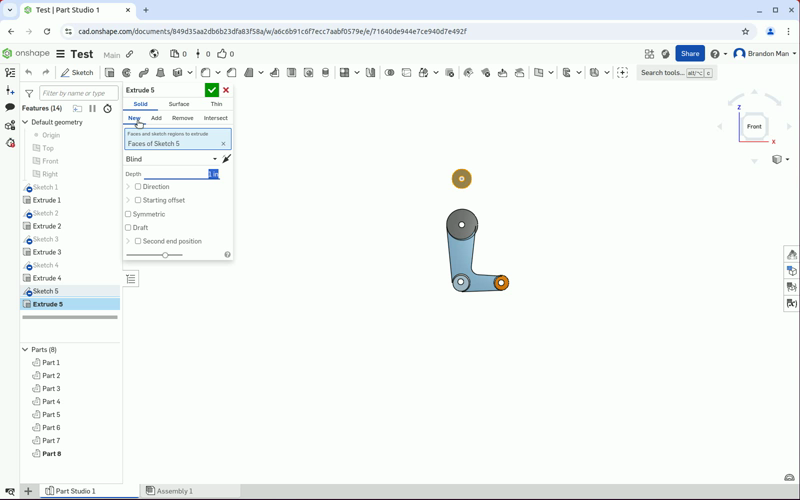
text(-0.481)
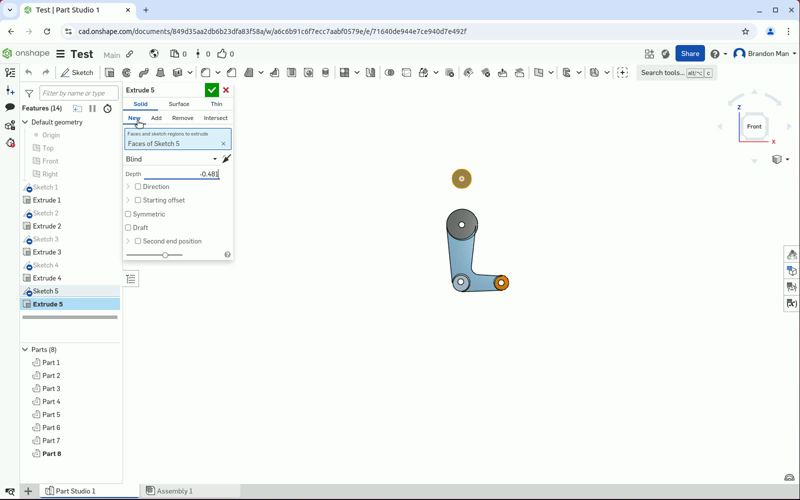
key(enter)
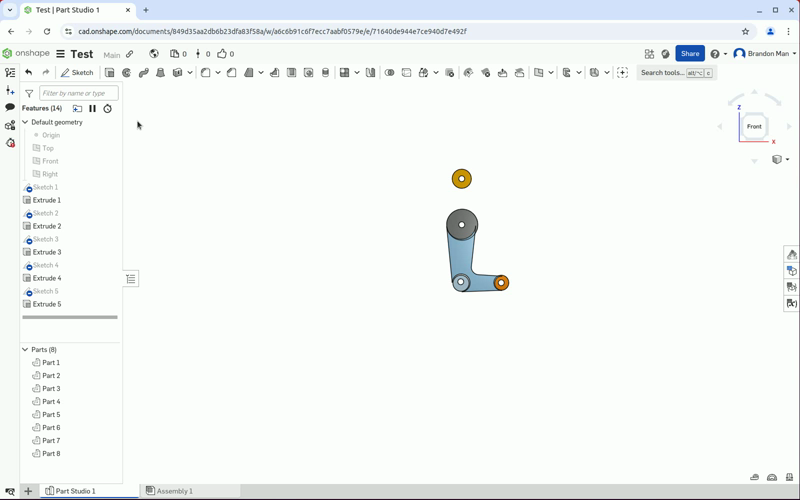
key(shift+h)
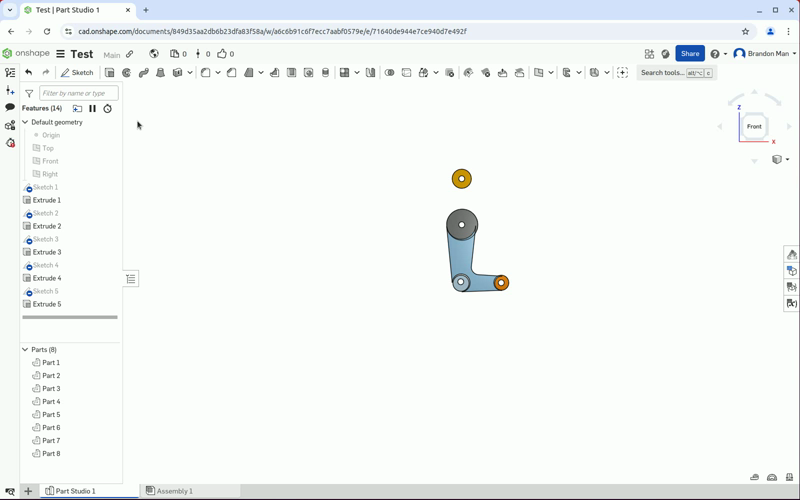
key(shift+h)
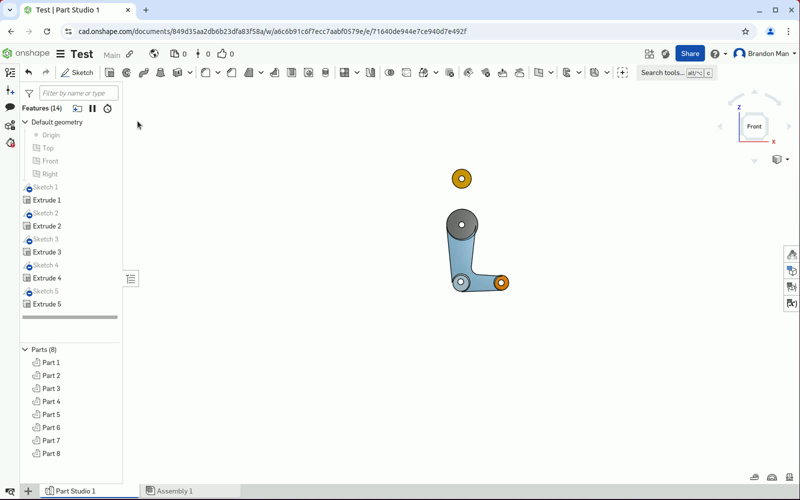
mouse_move(73, 189)
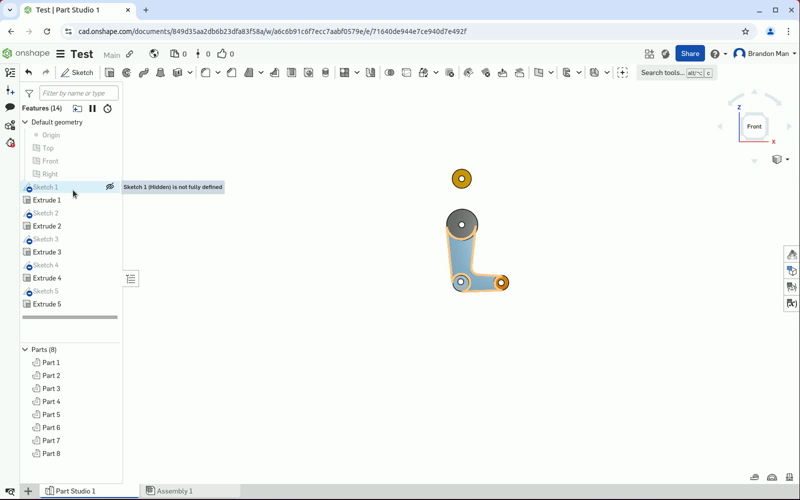
click(73, 189)
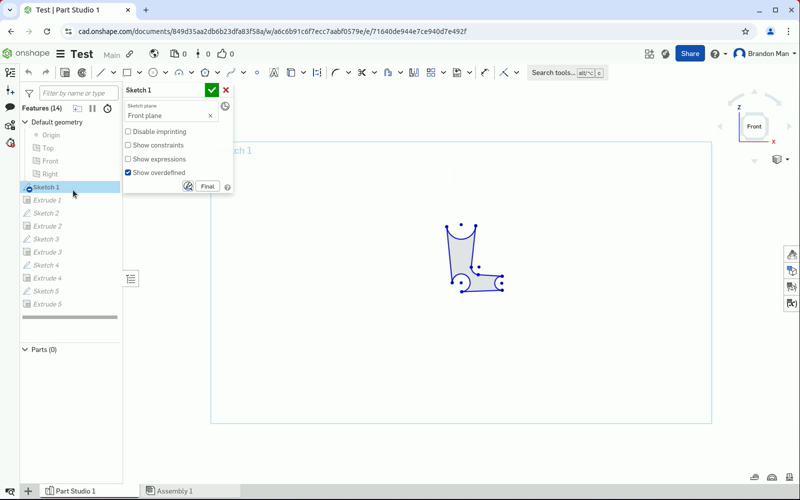
mouse_move(229, 92)
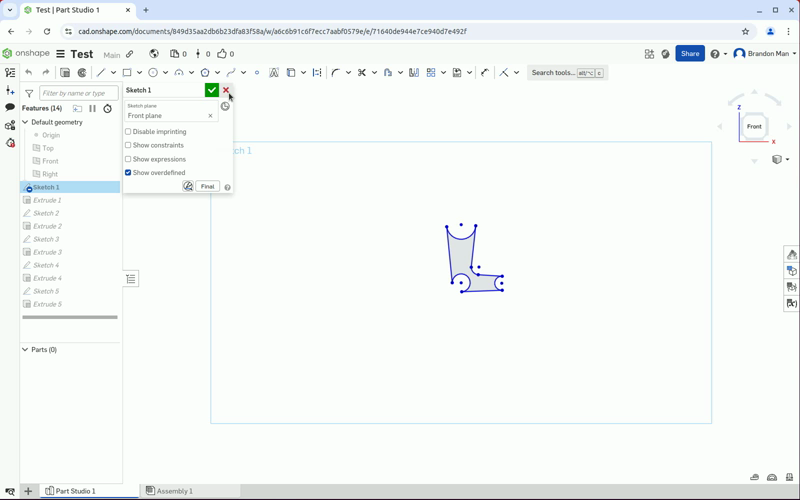
click(229, 92)
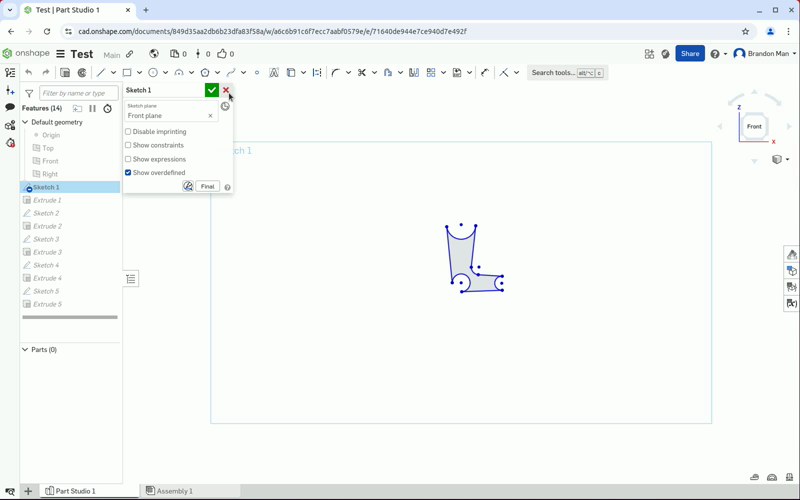
key(shift+s)
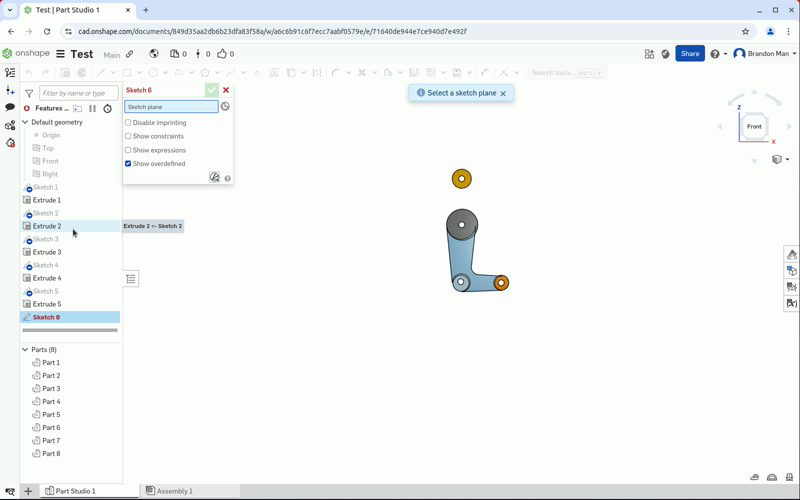
scroll(3)
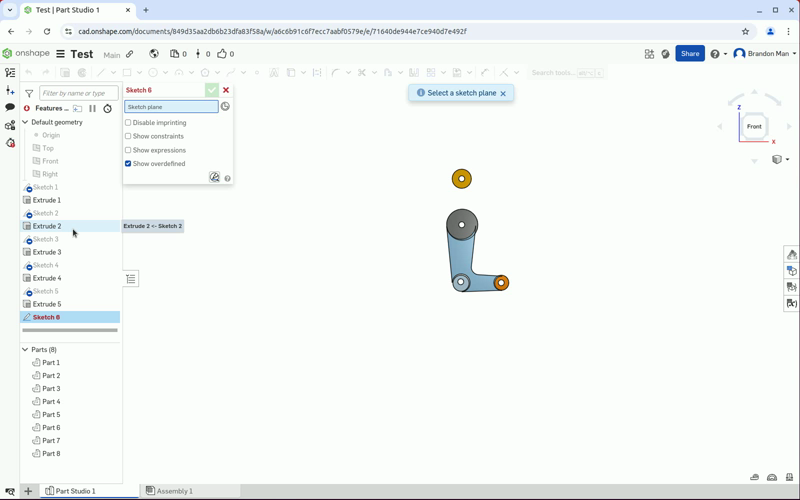
mouse_move(73, 163)
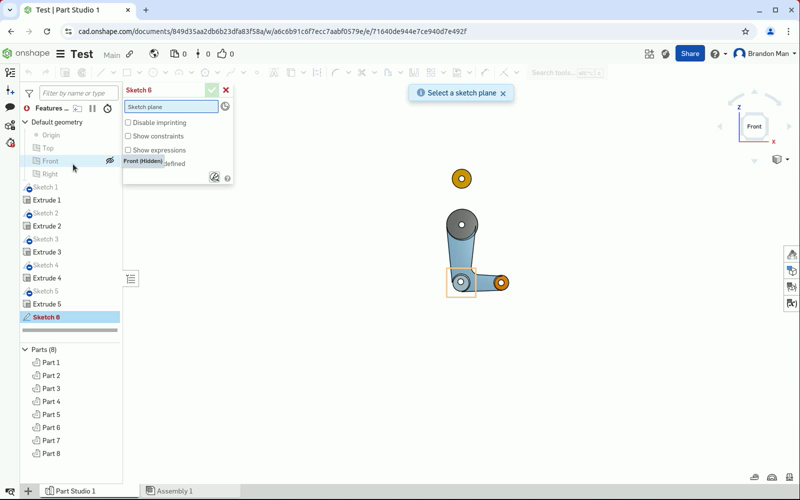
click(73, 163)
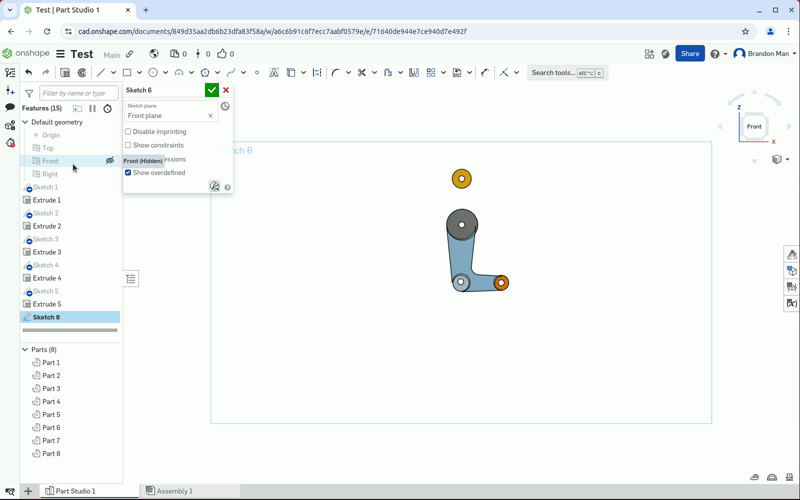
mouse_move(73, 352)
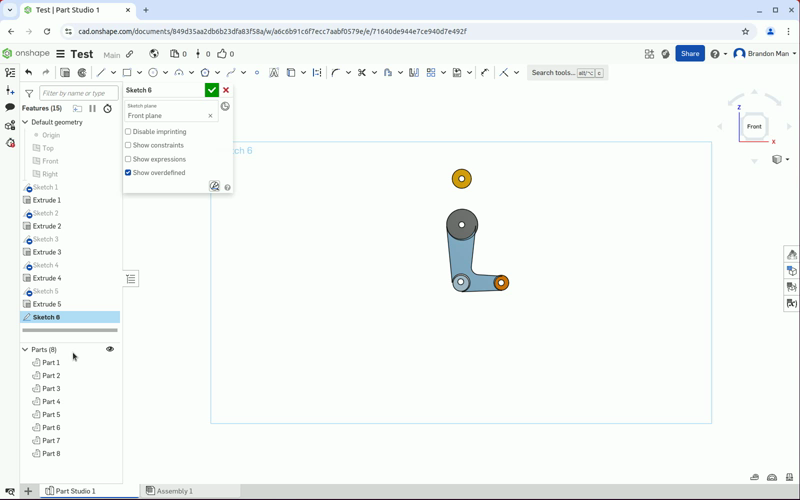
key(y)
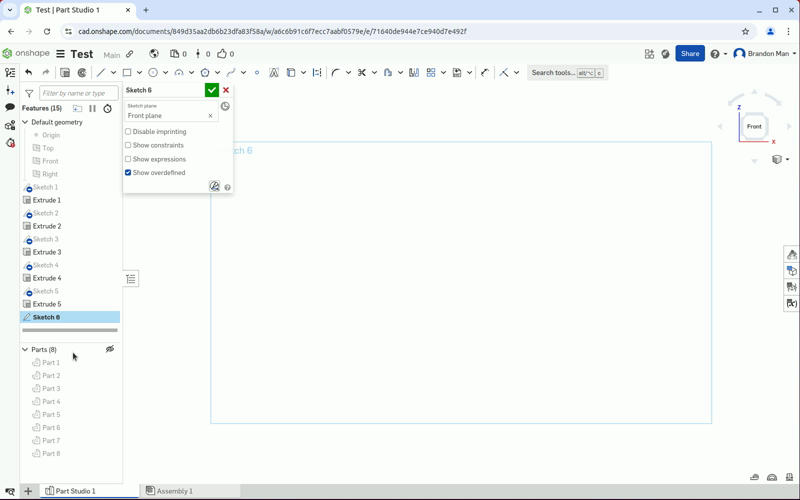
key(a)
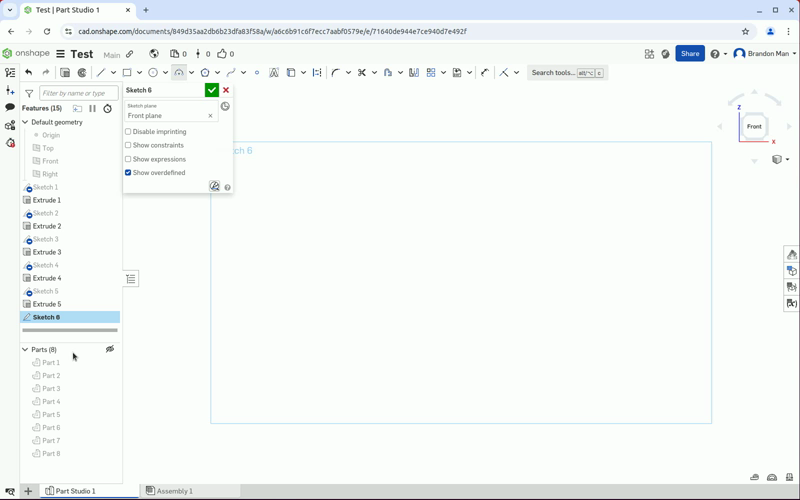
key_down(shift)
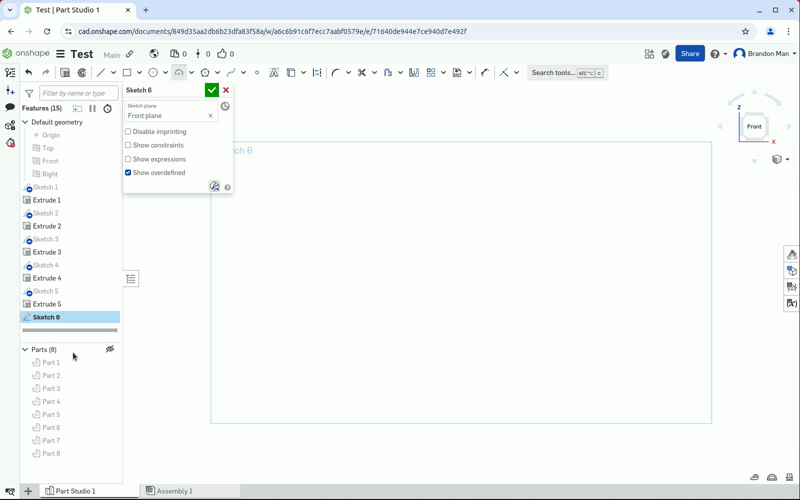
mouse_move(446, 223)
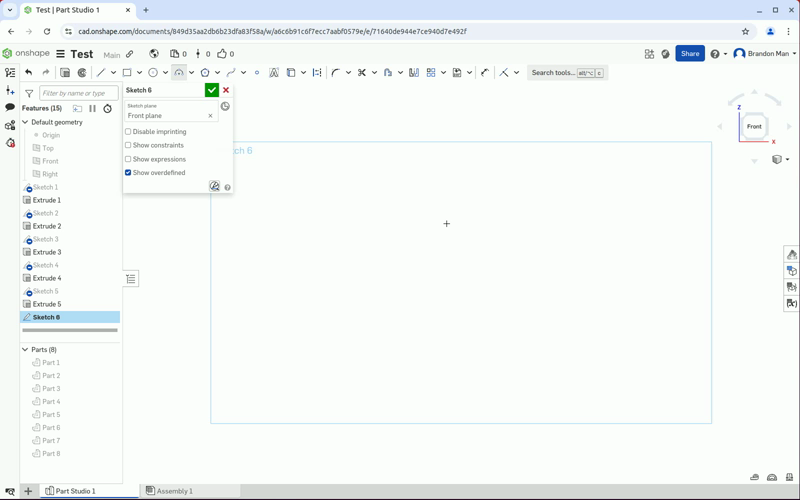
click(446, 223)
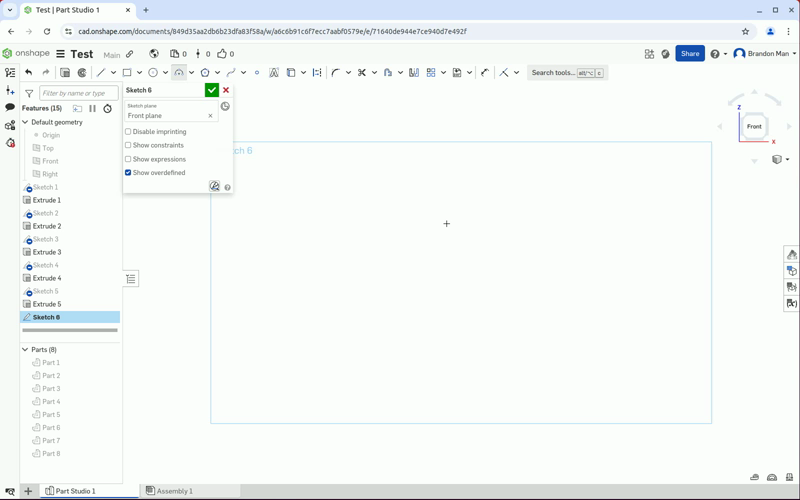
key_up(shift)
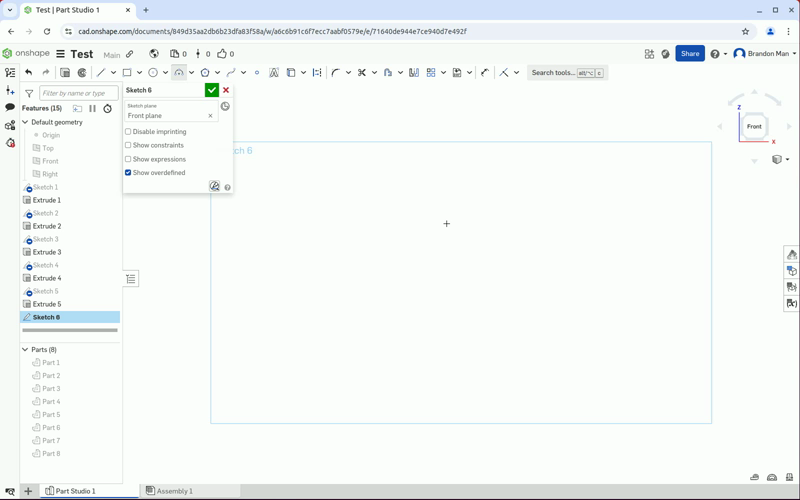
key_down(shift)
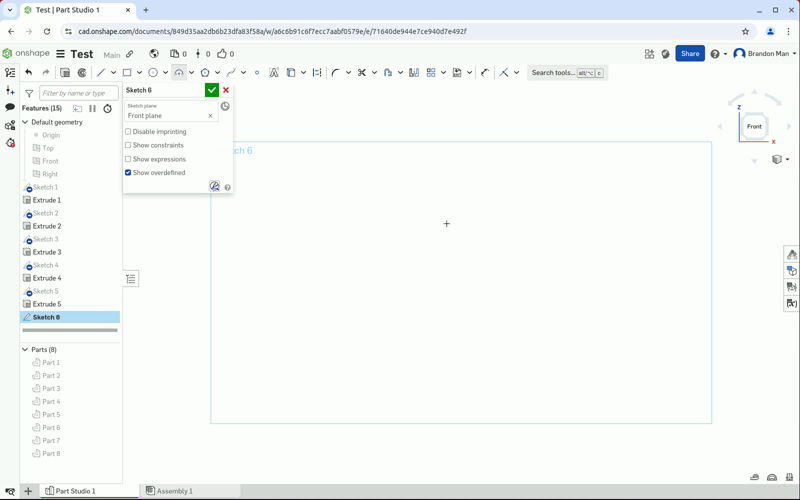
mouse_move(476, 223)
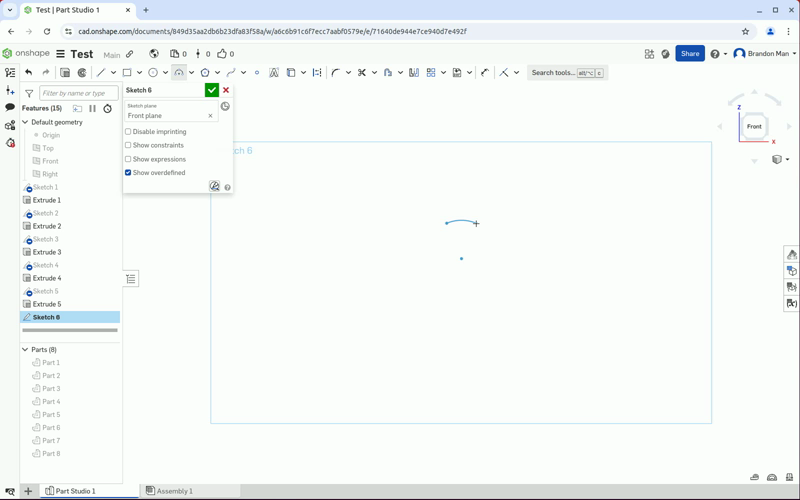
click(476, 223)
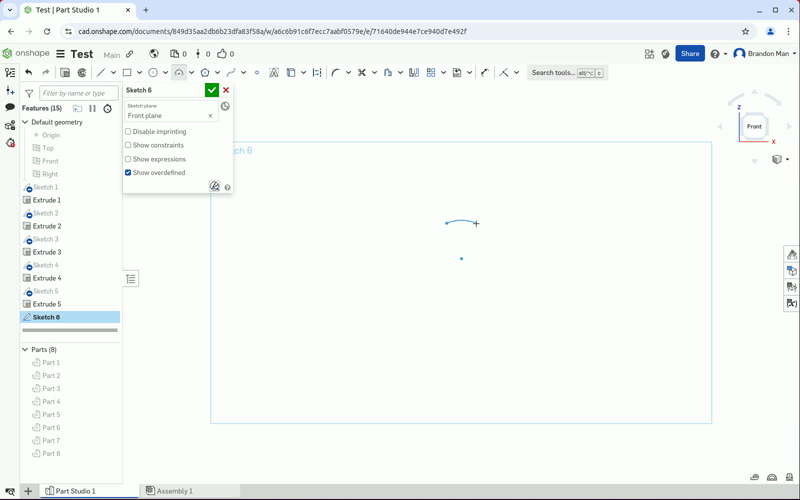
mouse_move(461, 210)
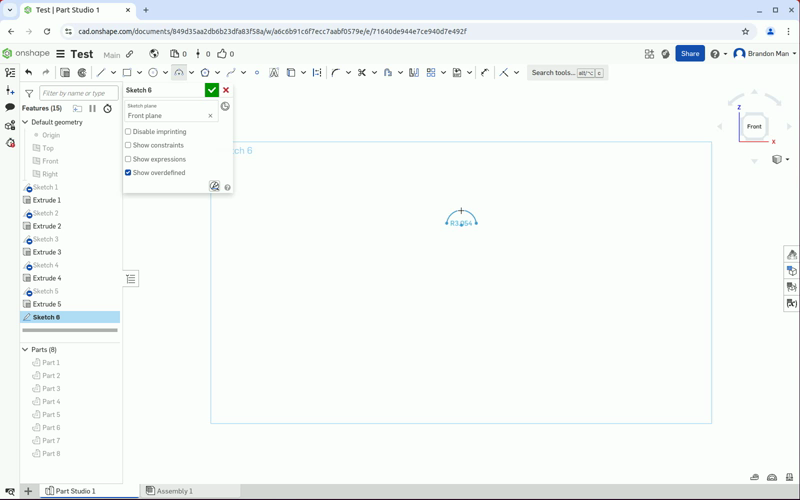
click(461, 210)
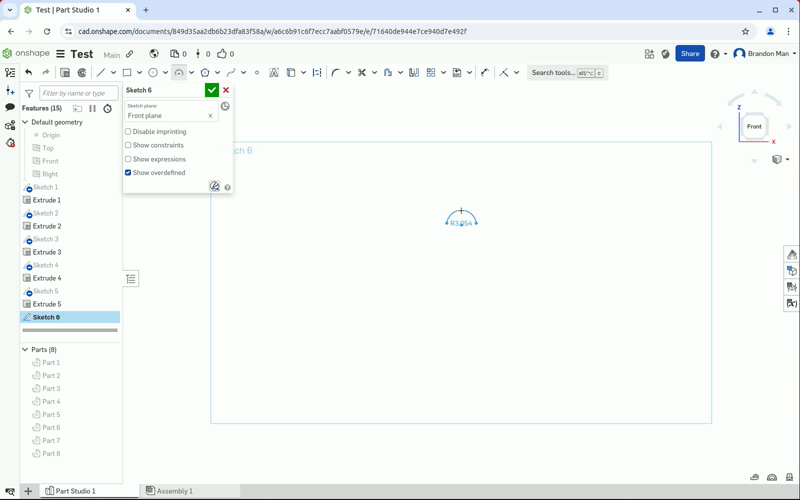
key_up(shift)
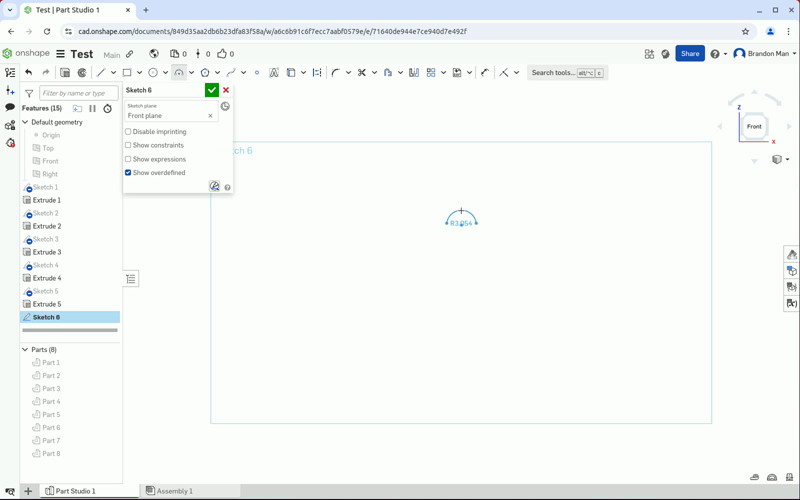
key(esc)
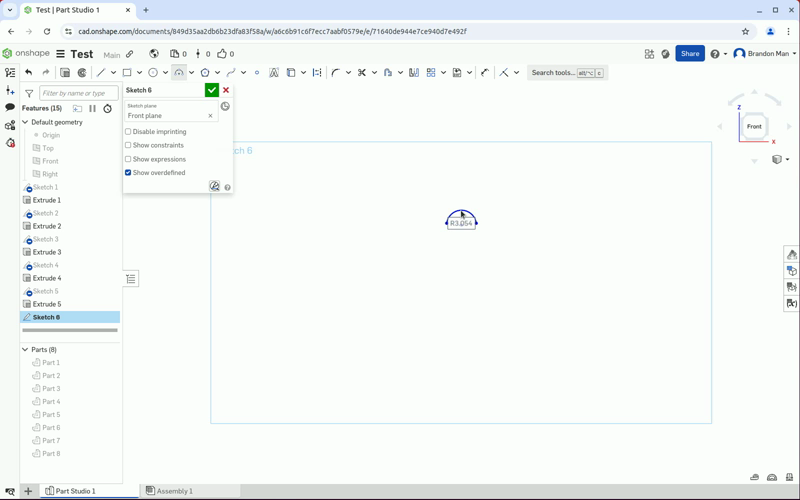
key(l)
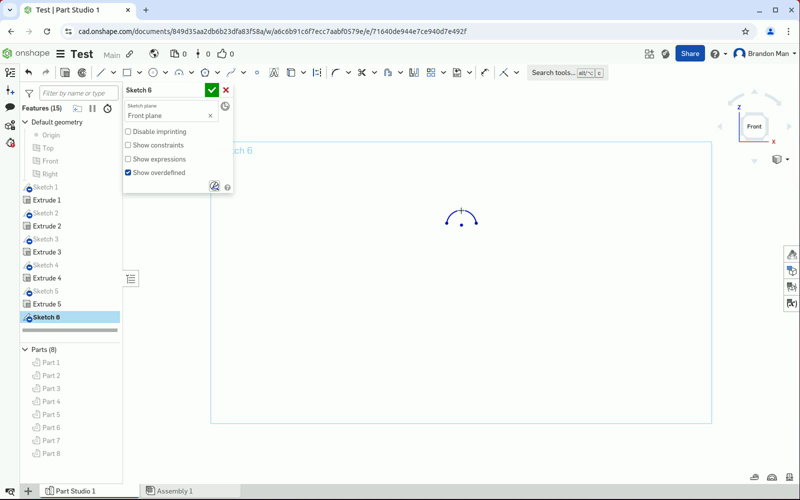
mouse_move(476, 223)
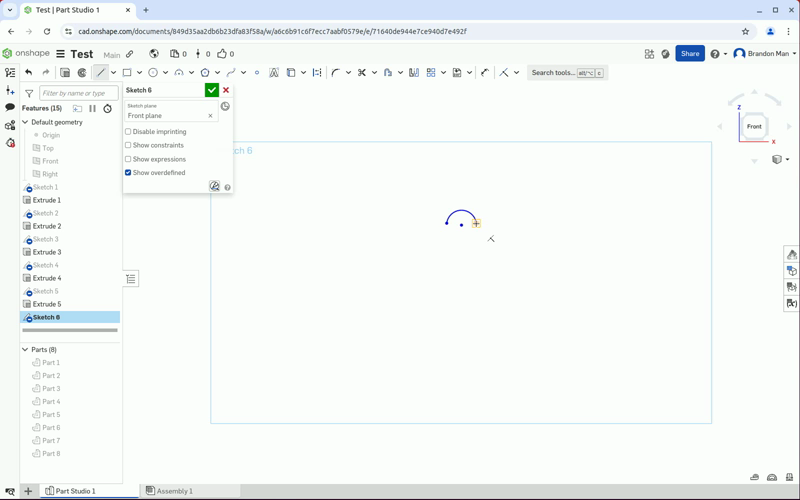
click(476, 223)
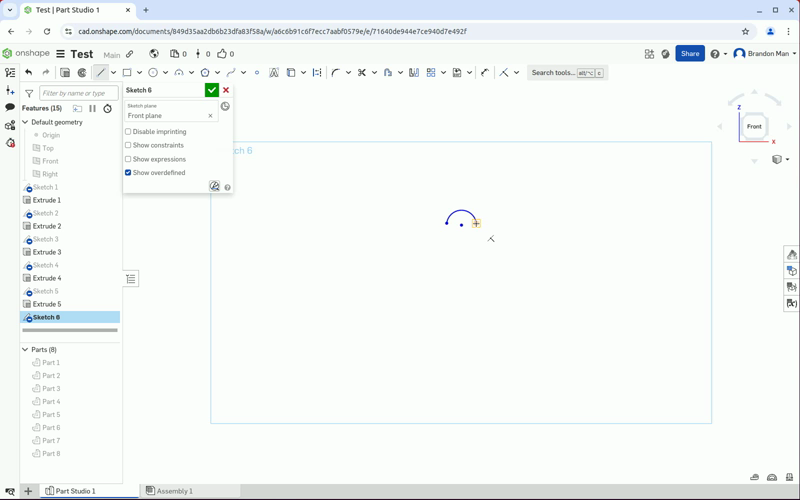
key_down(shift)
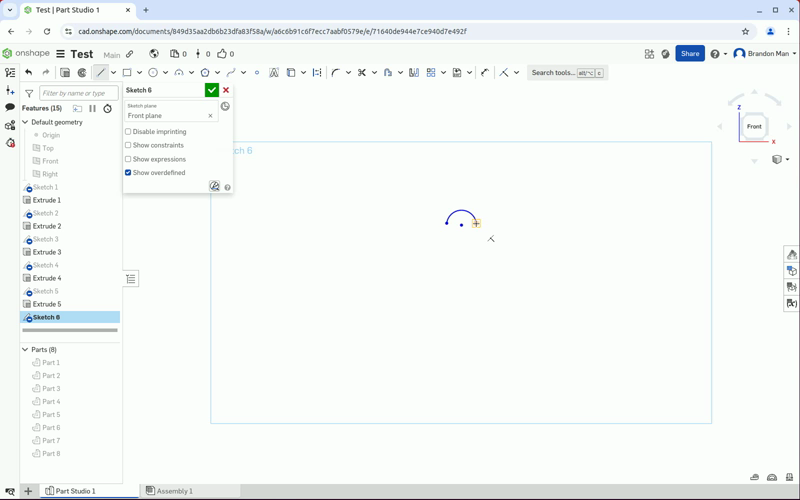
mouse_move(506, 223)
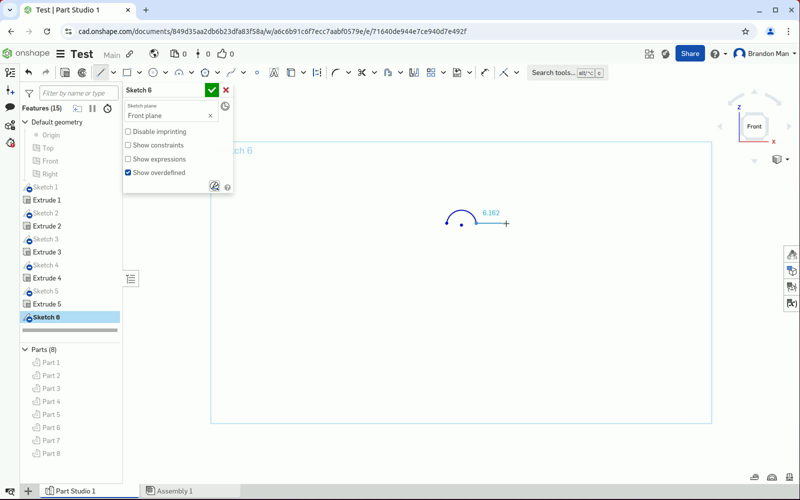
mouse_move(470, 176)
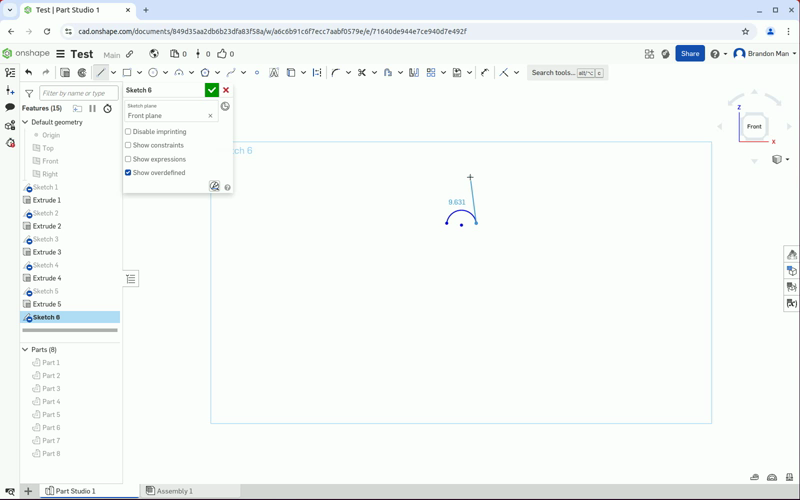
click(470, 176)
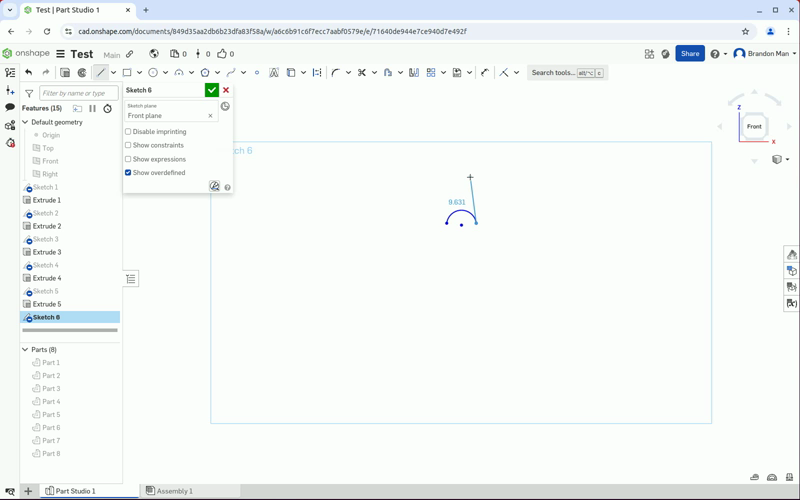
key_up(shift)
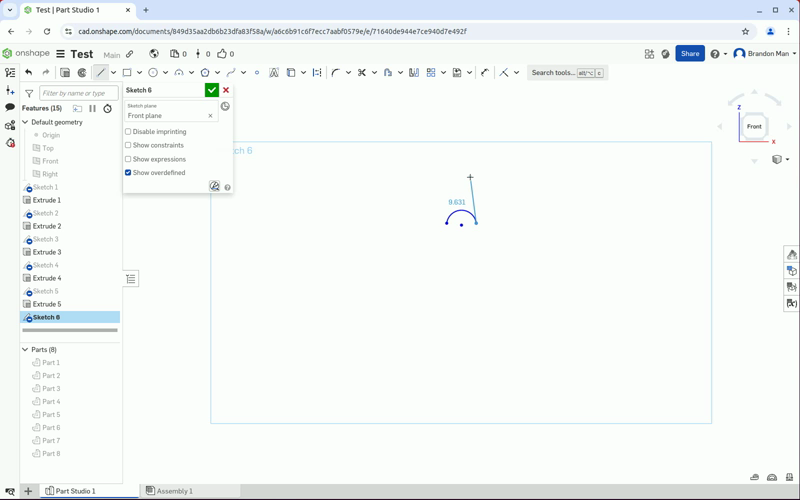
key(esc)
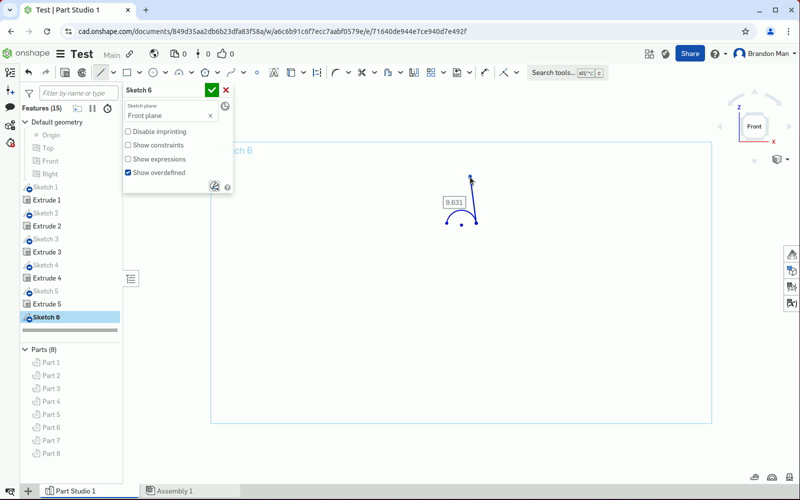
key(a)
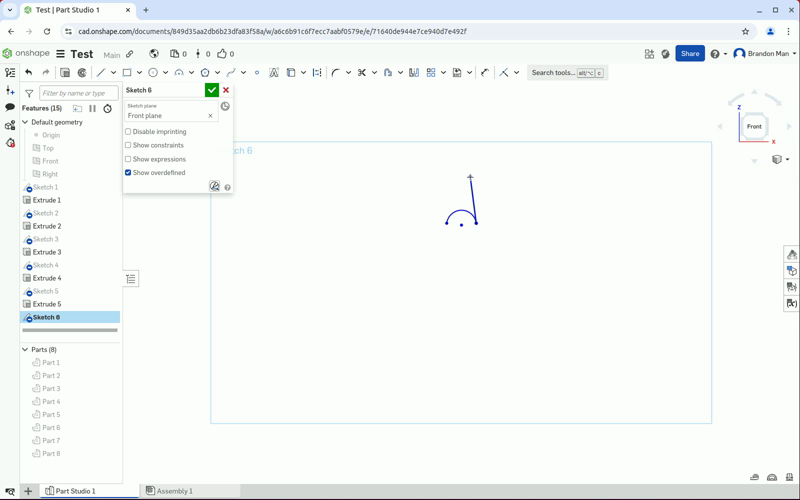
mouse_move(470, 176)
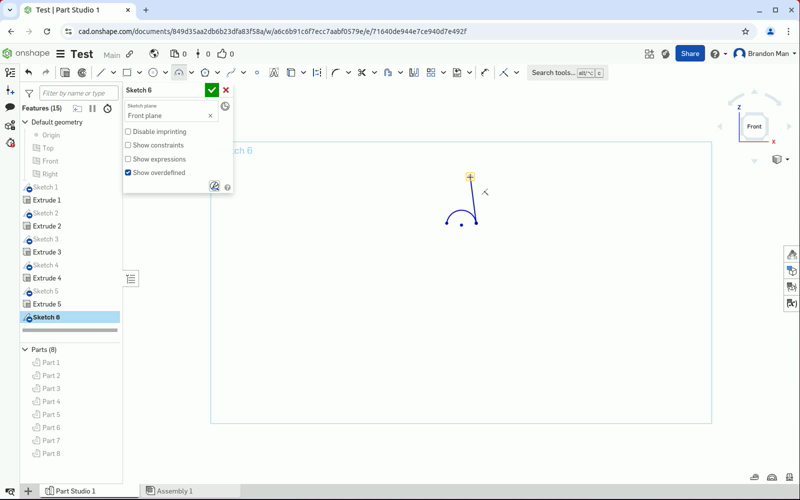
click(470, 176)
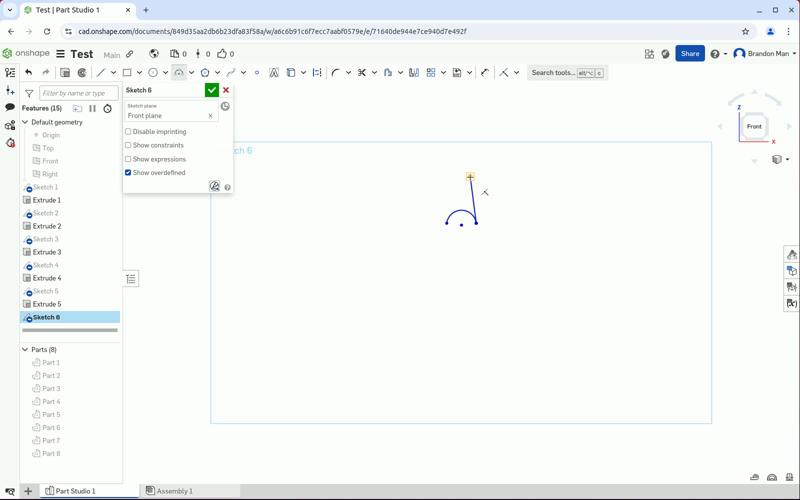
key_down(shift)
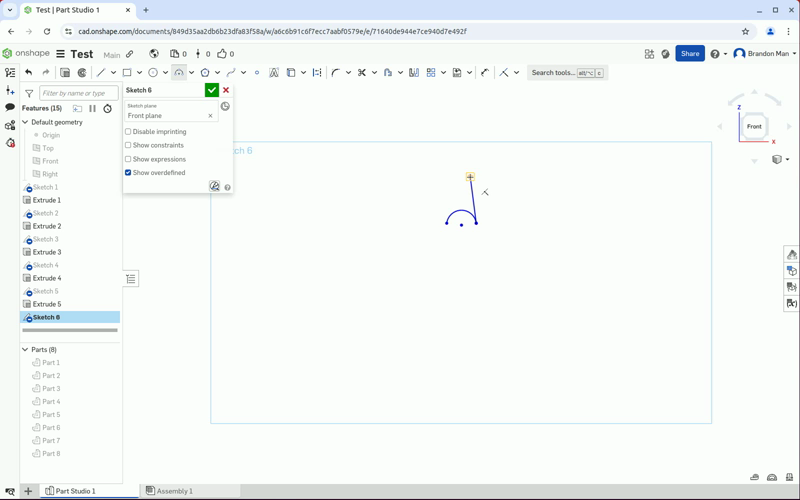
mouse_move(452, 176)
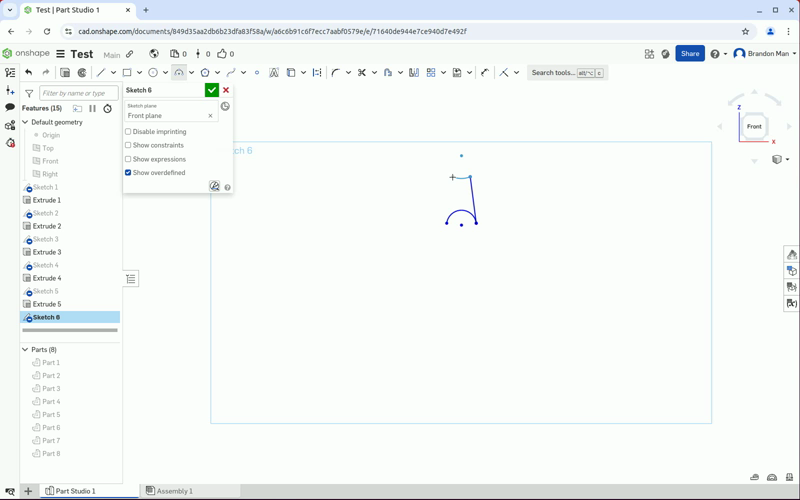
click(452, 176)
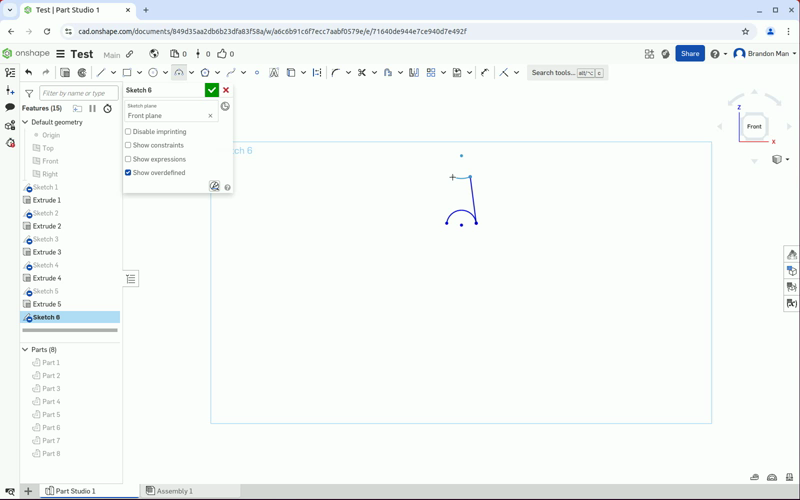
mouse_move(461, 186)
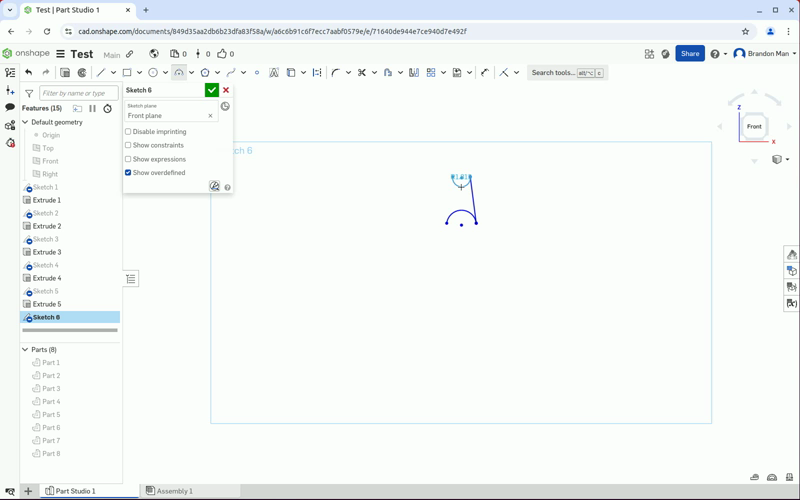
click(461, 186)
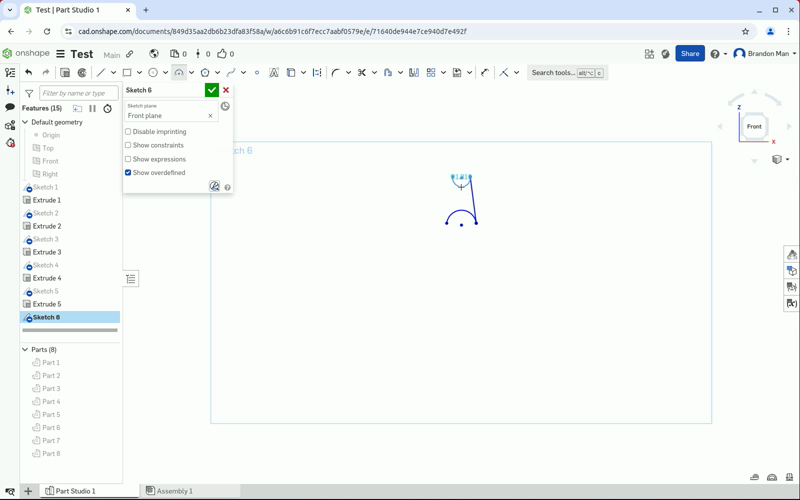
key_up(shift)
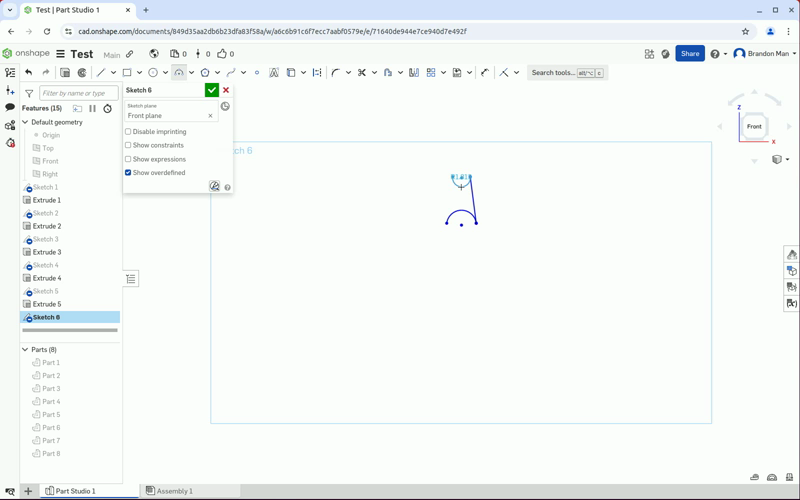
key(esc)
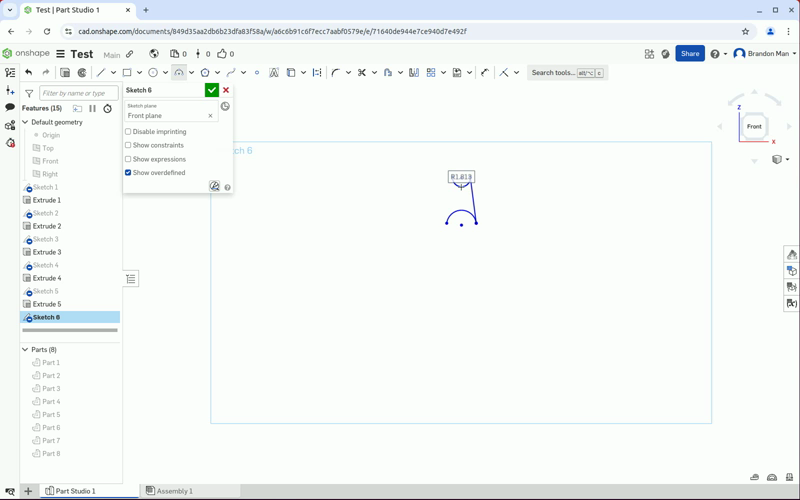
key(l)
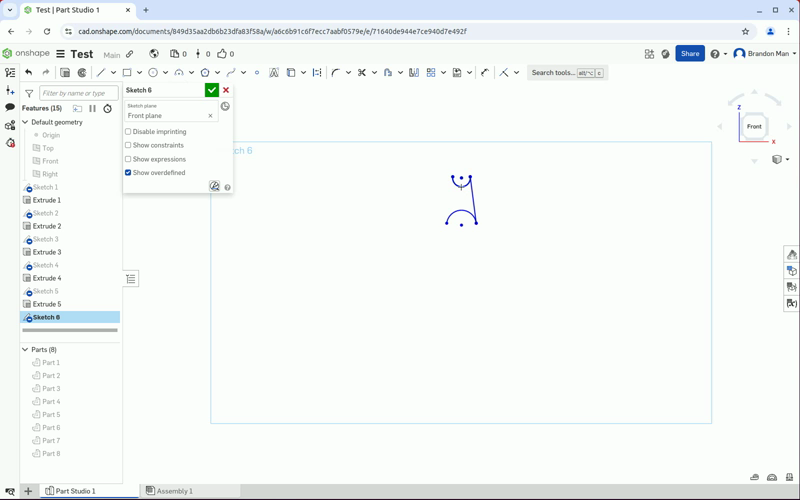
mouse_move(452, 176)
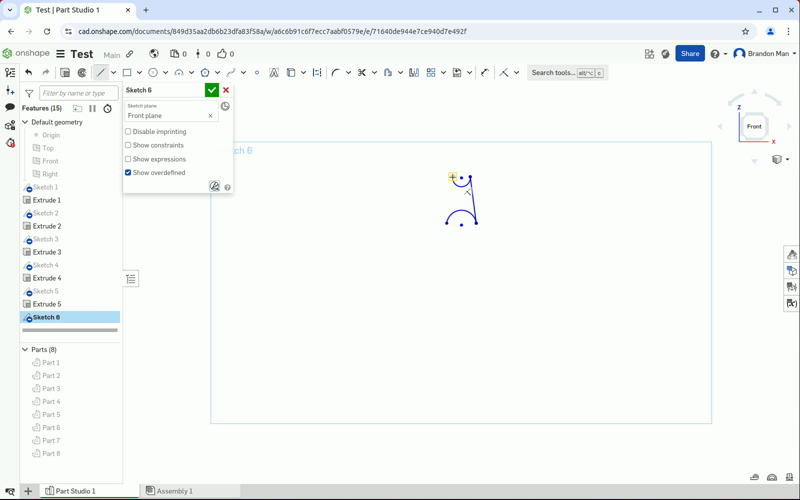
click(452, 176)
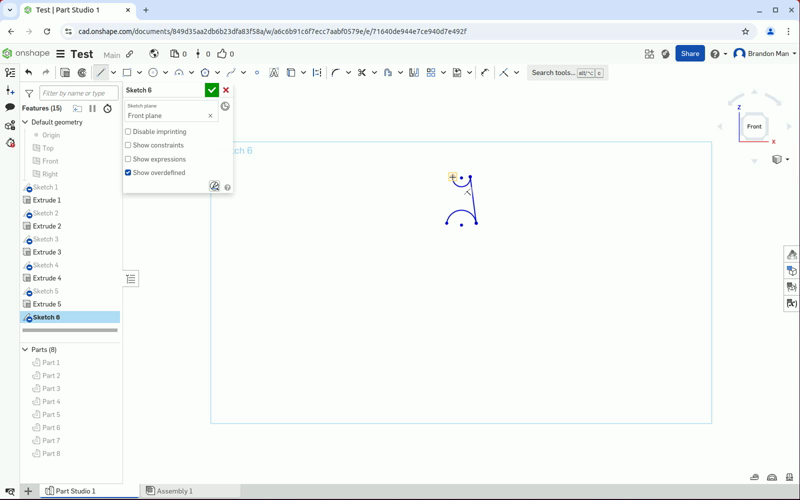
mouse_move(482, 176)
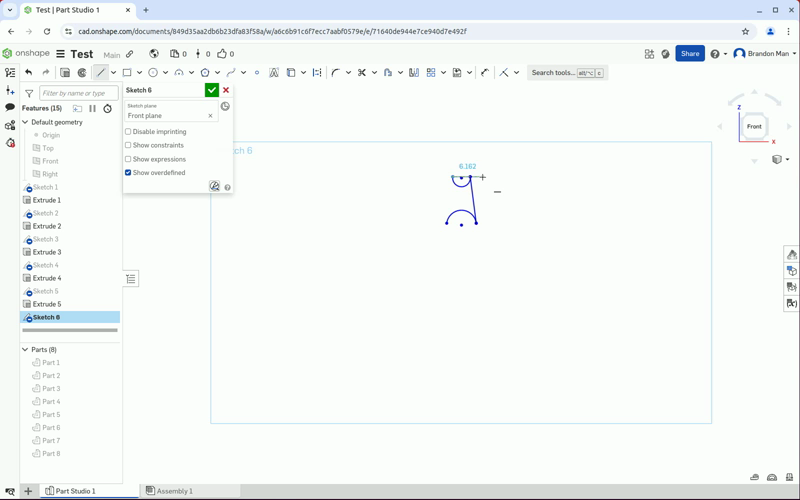
key_down(shift)
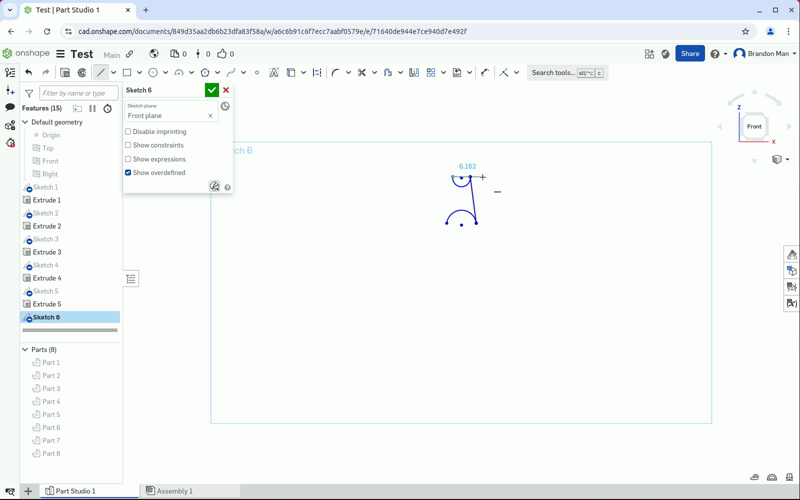
mouse_move(446, 223)
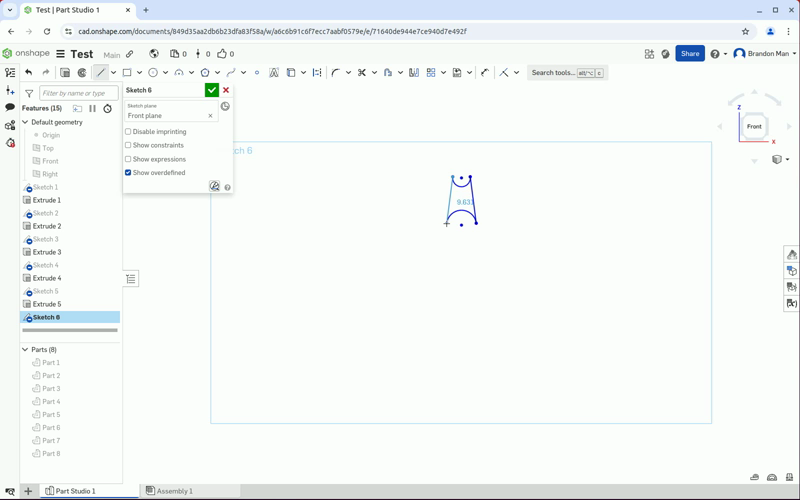
key_up(shift)
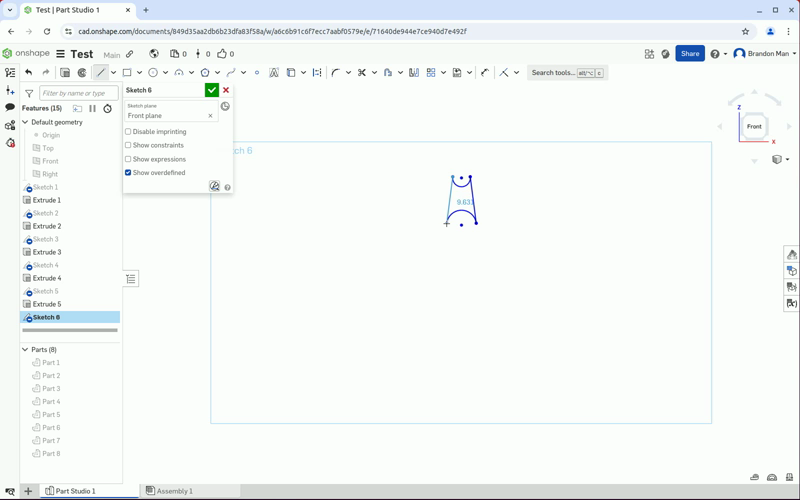
click(446, 223)
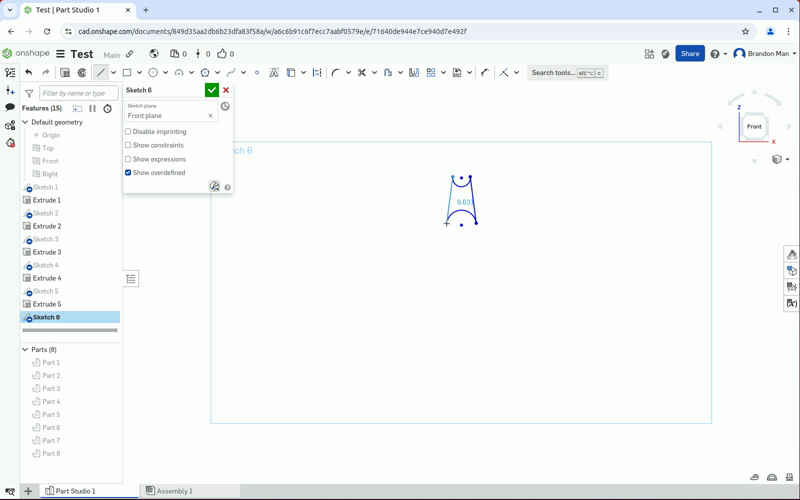
key(esc)
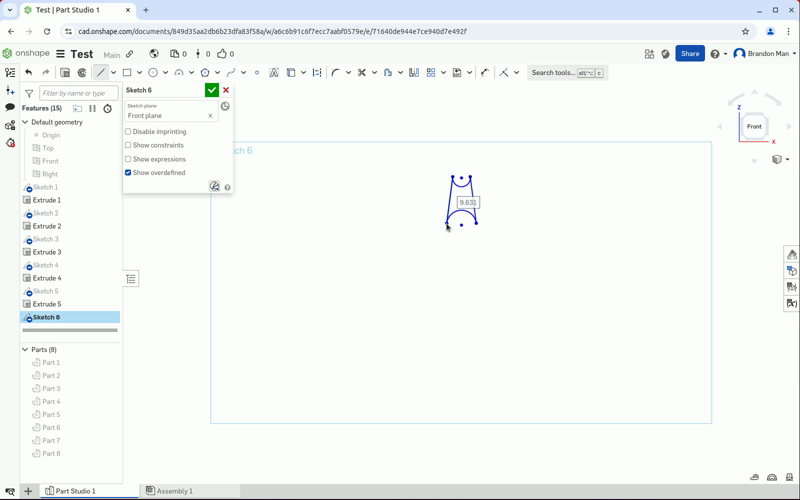
key(c)
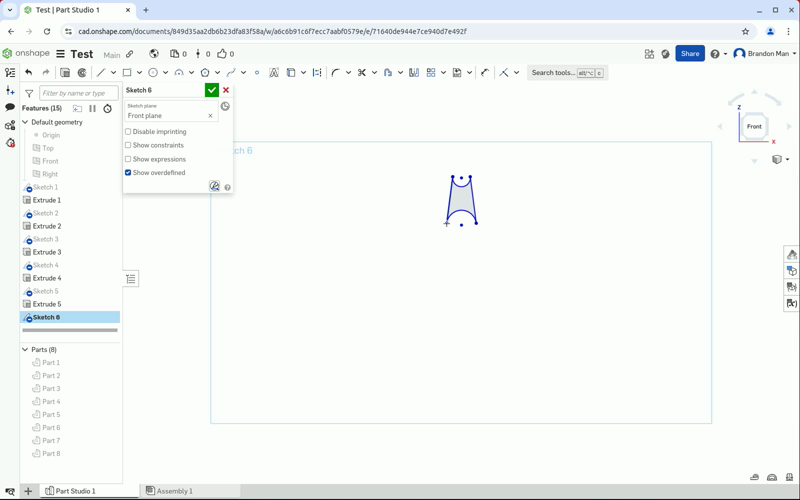
key_down(shift)
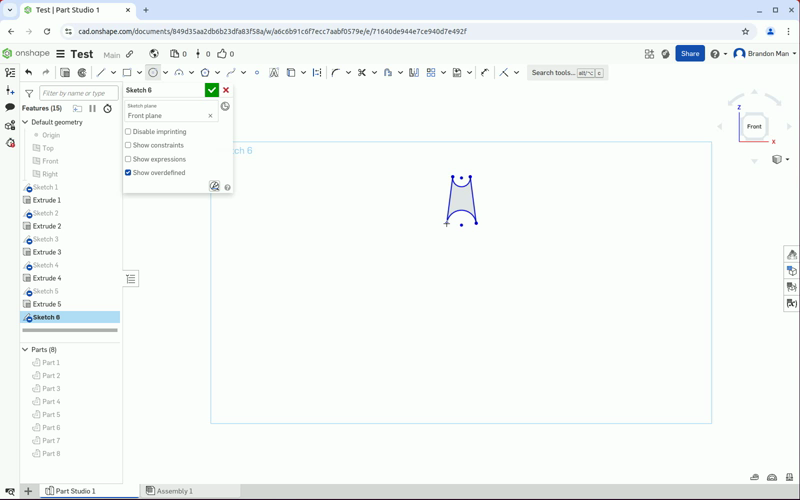
mouse_move(459, 191)
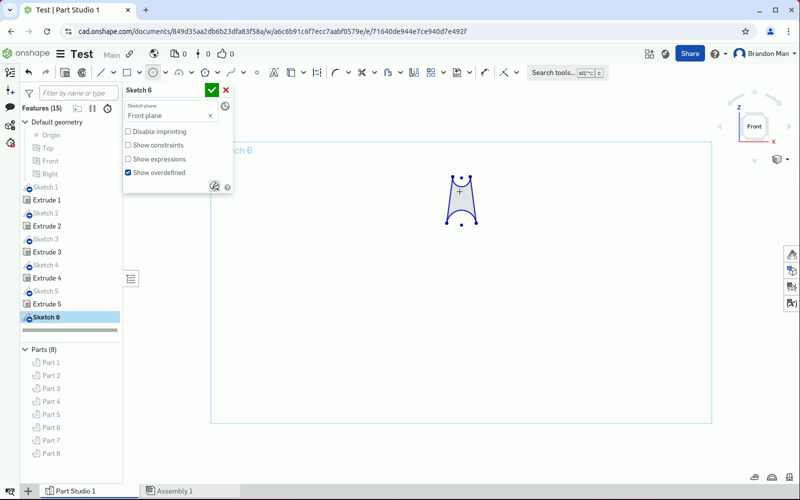
scroll(6)
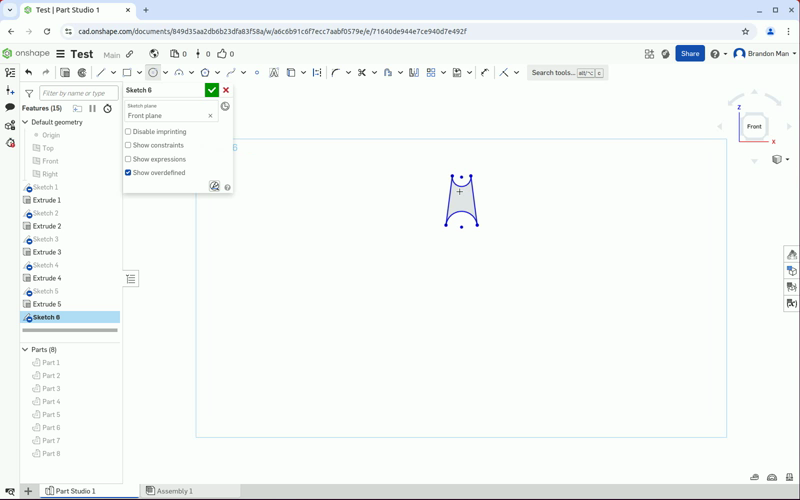
scroll(6)
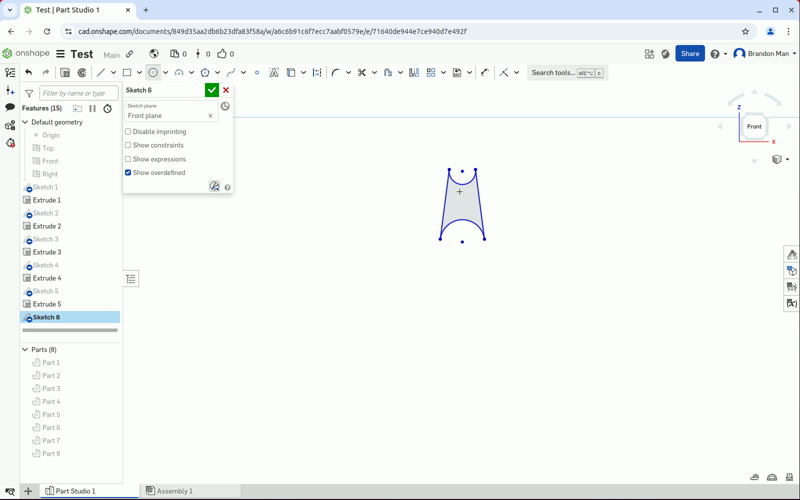
scroll(6)
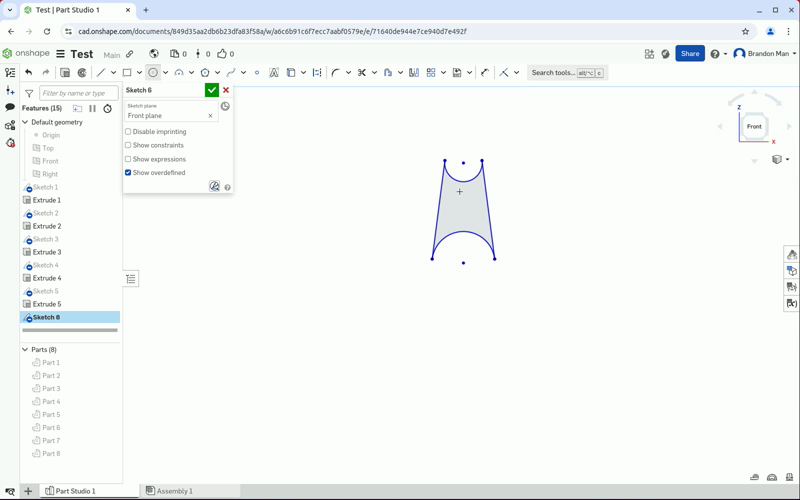
scroll(6)
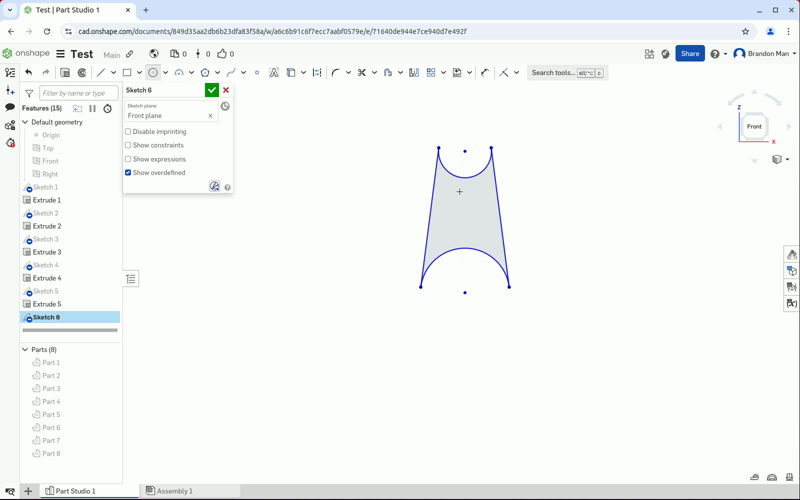
scroll(6)
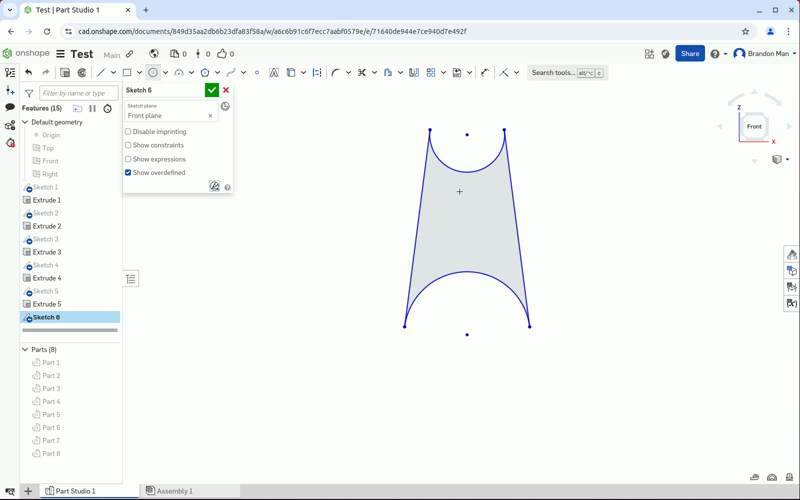
scroll(6)
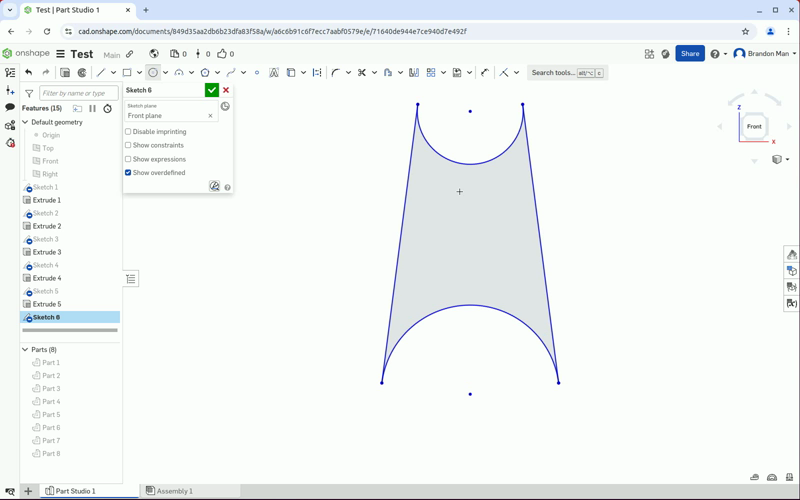
scroll(6)
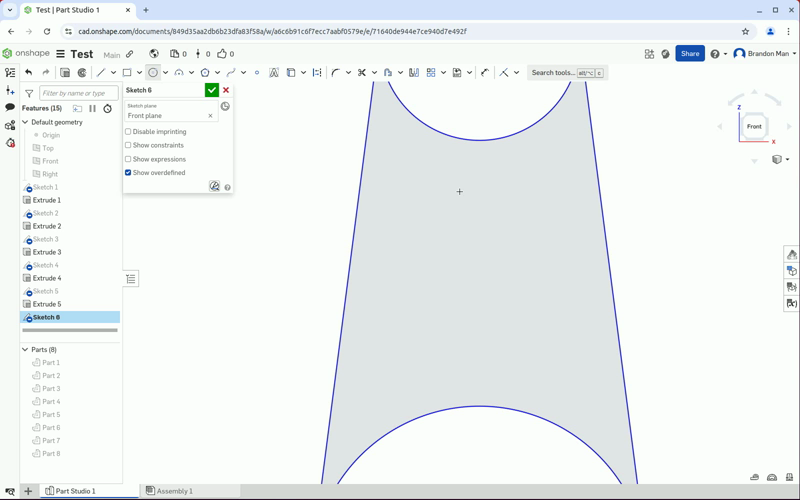
click(459, 191)
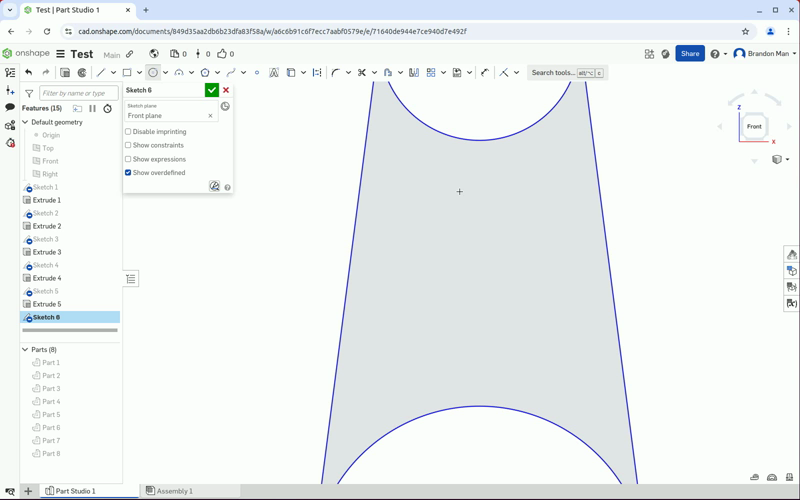
scroll(-6)
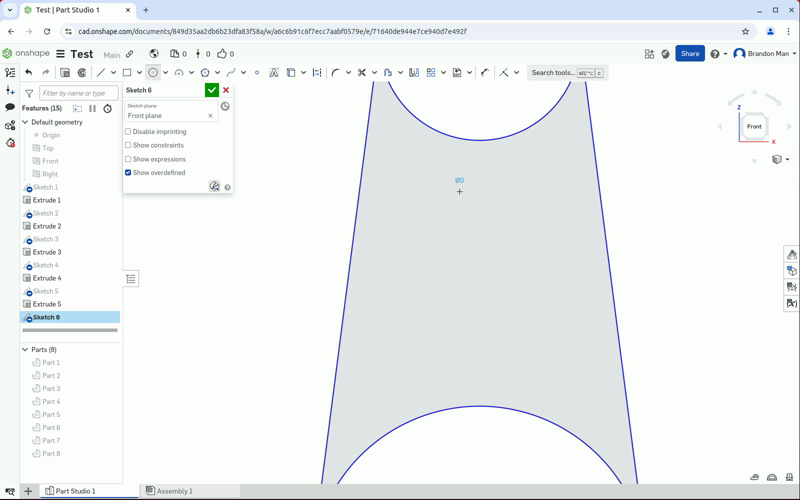
scroll(-6)
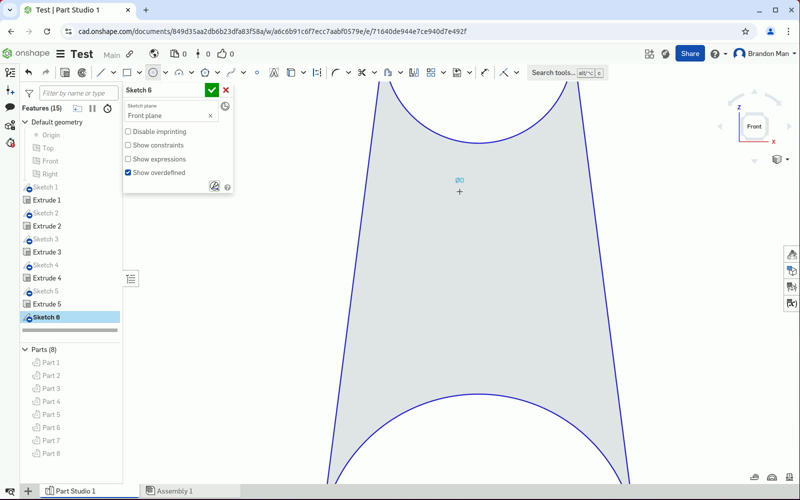
scroll(-6)
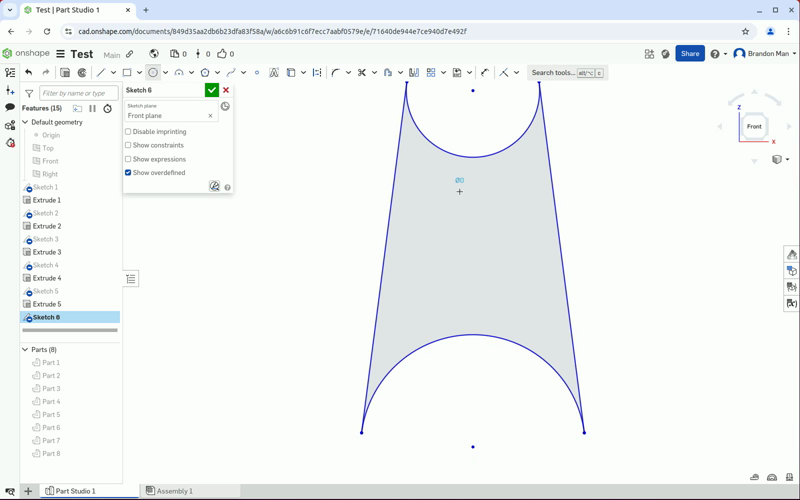
scroll(-6)
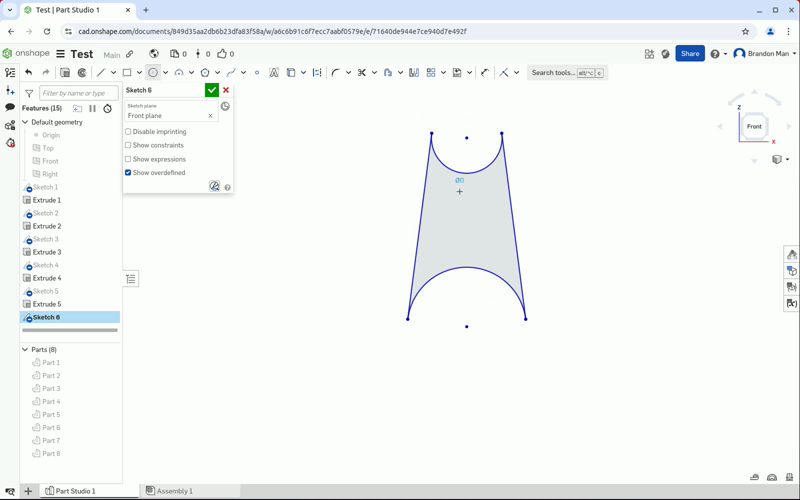
scroll(-6)
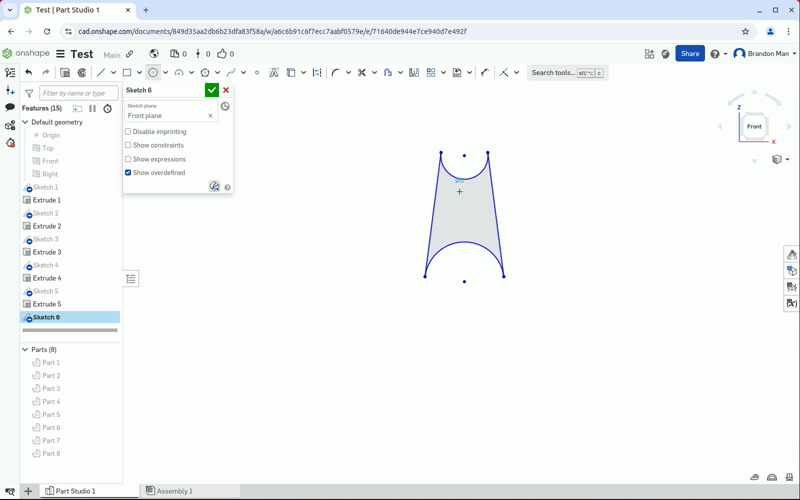
scroll(-6)
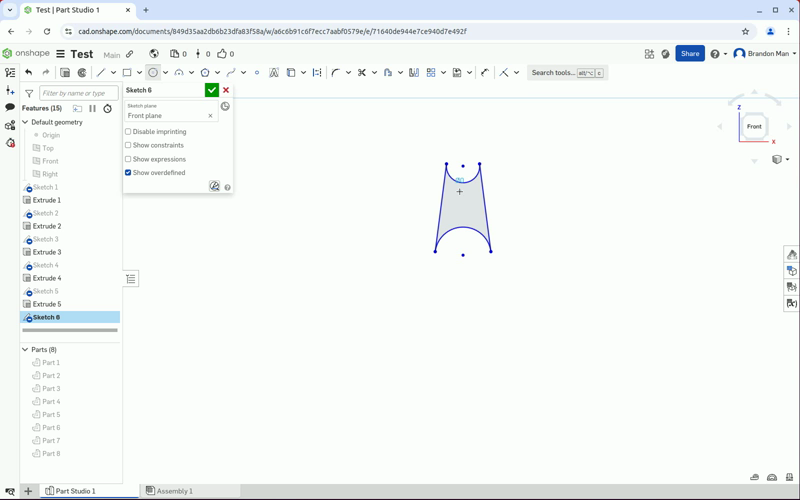
scroll(-6)
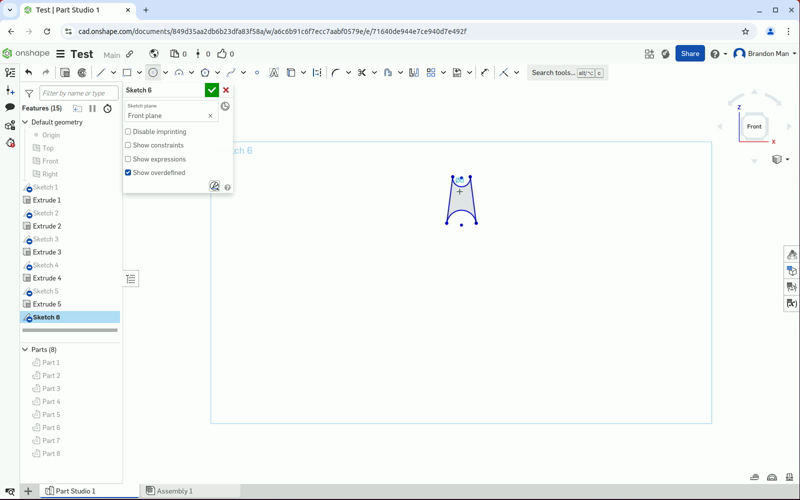
key_up(shift)
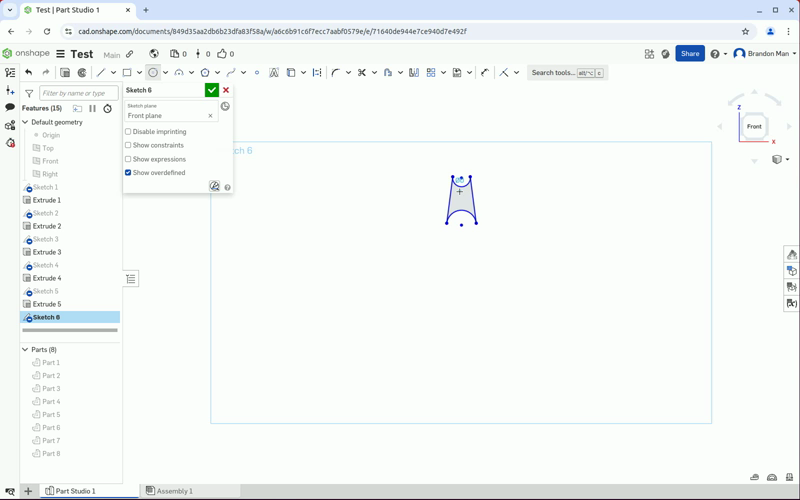
mouse_move(462, 191)
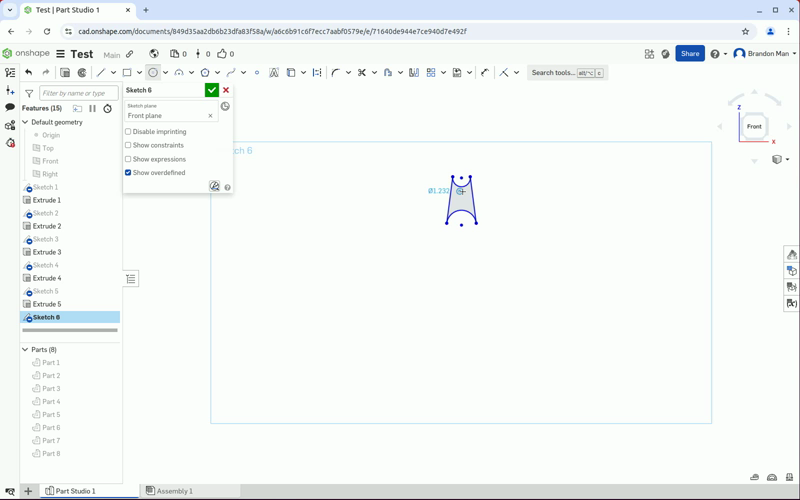
scroll(6)
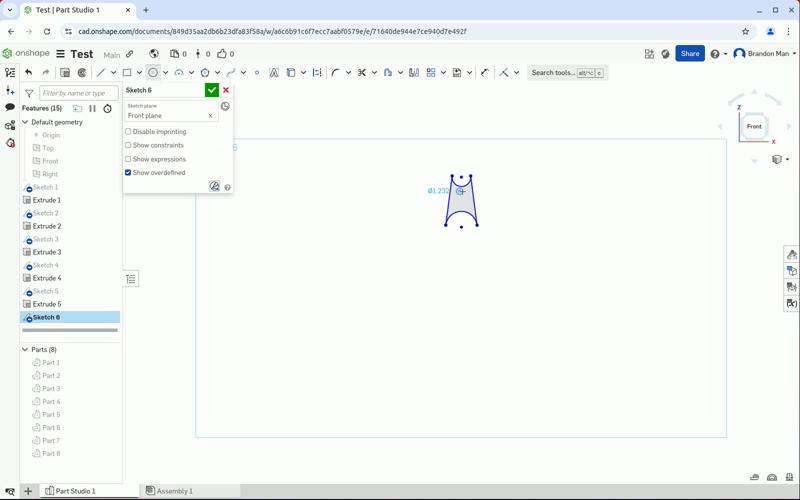
scroll(6)
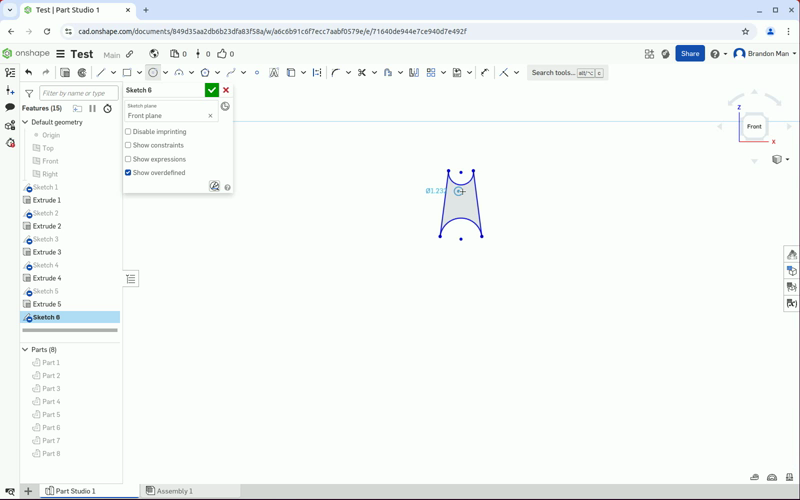
scroll(6)
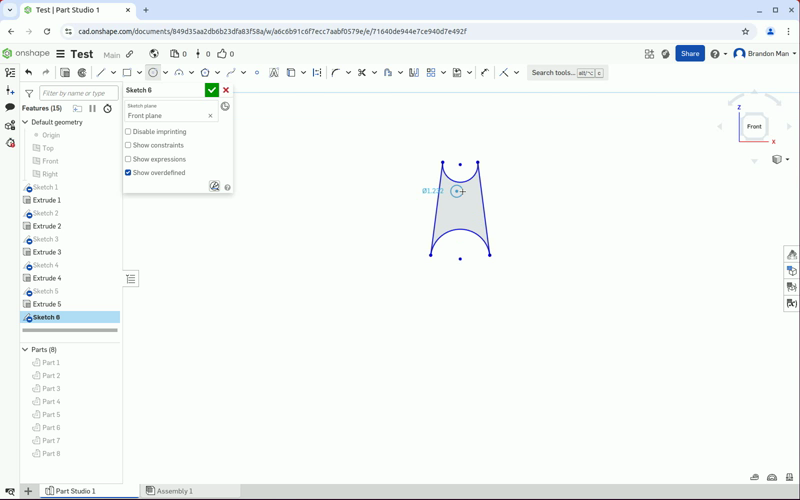
scroll(6)
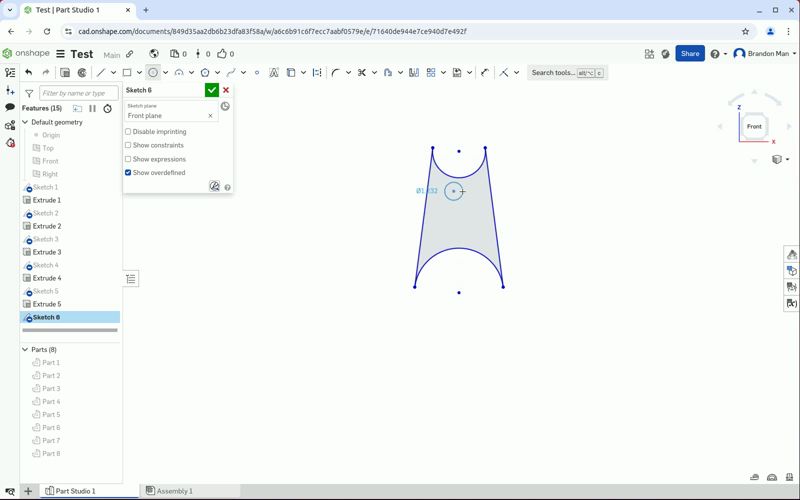
scroll(6)
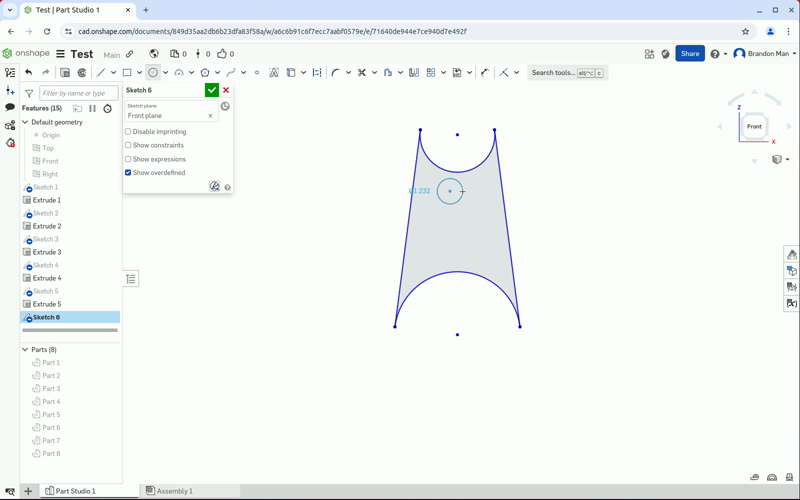
scroll(6)
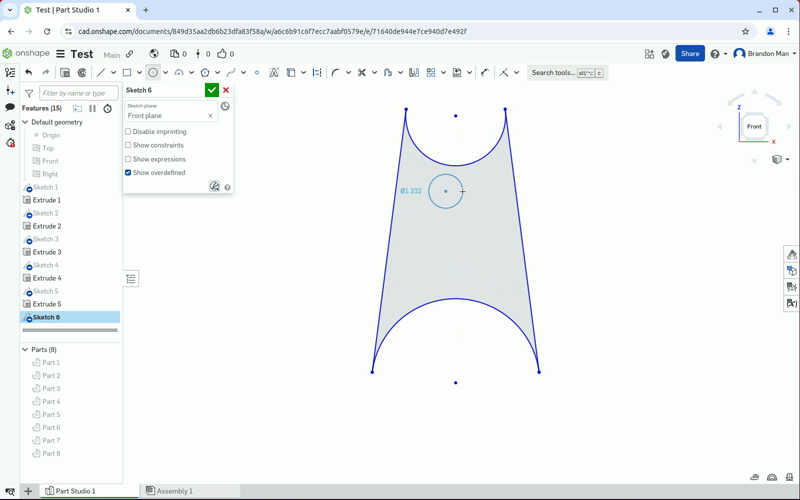
scroll(6)
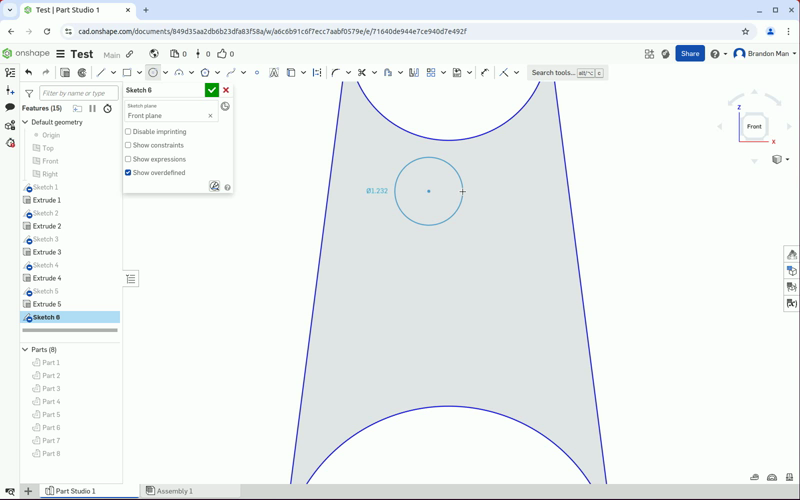
click(462, 191)
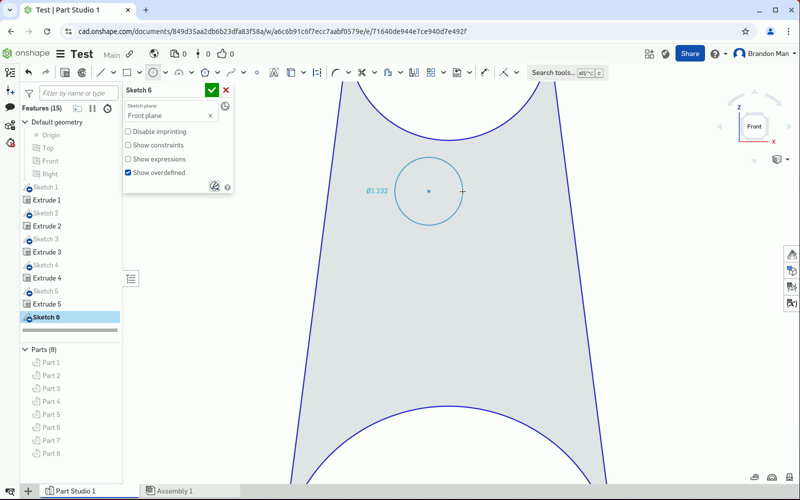
scroll(-6)
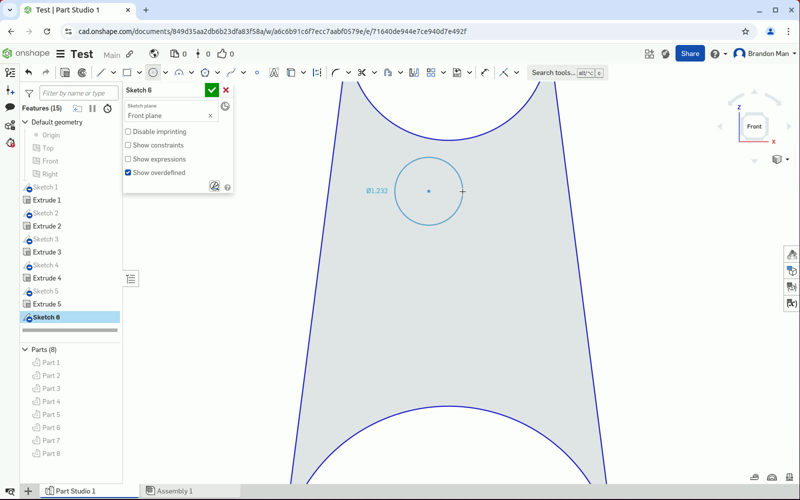
scroll(-6)
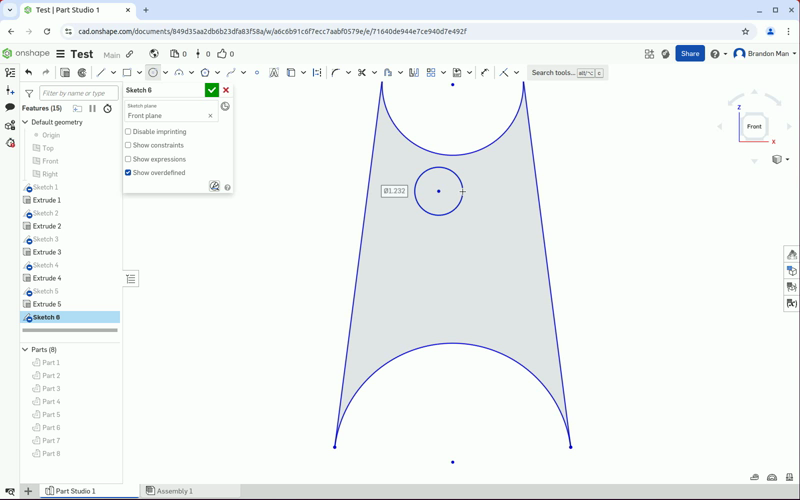
scroll(-6)
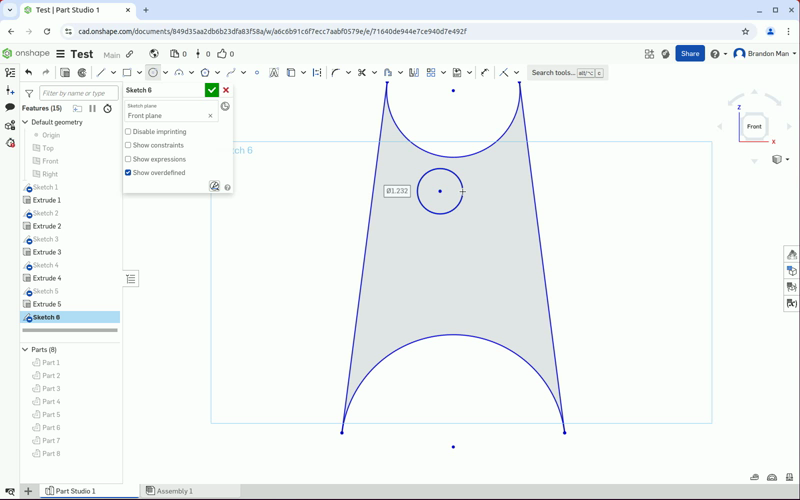
scroll(-6)
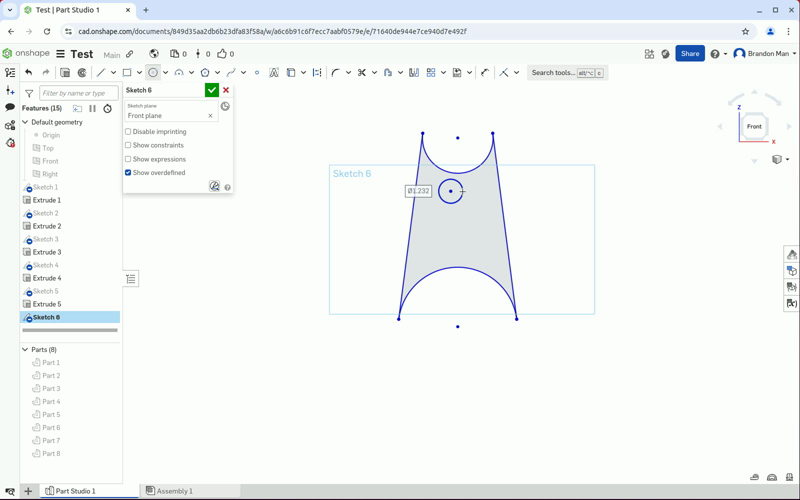
scroll(-6)
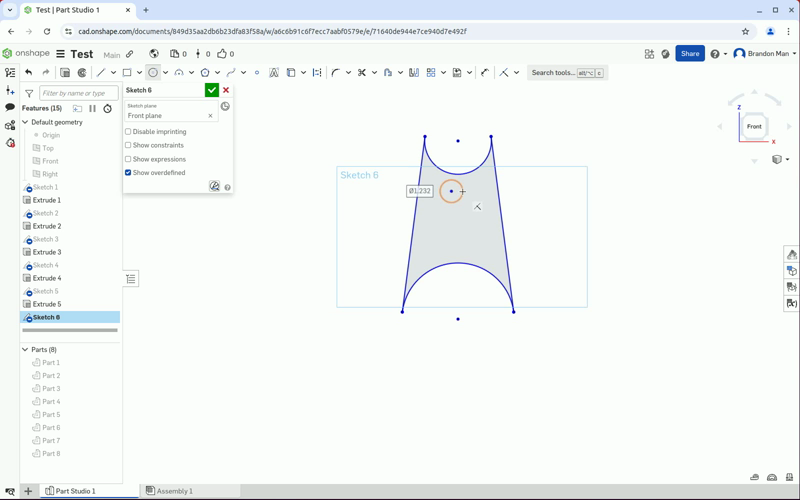
scroll(-6)
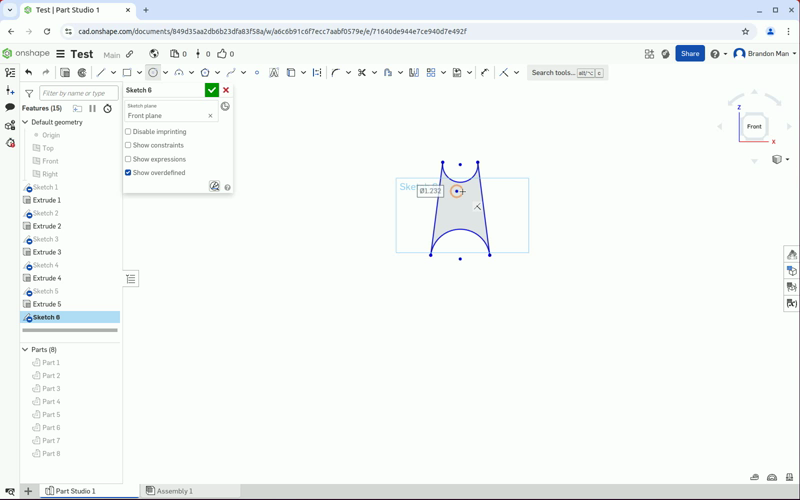
scroll(-6)
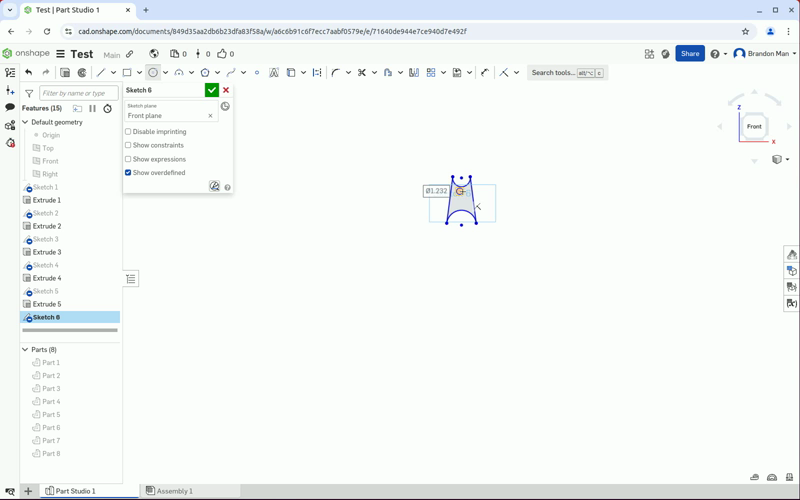
key(esc)
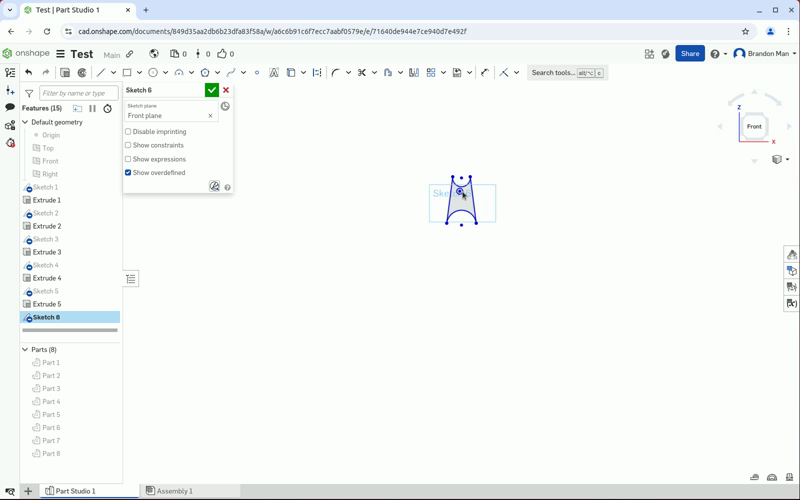
mouse_move(467, 209)
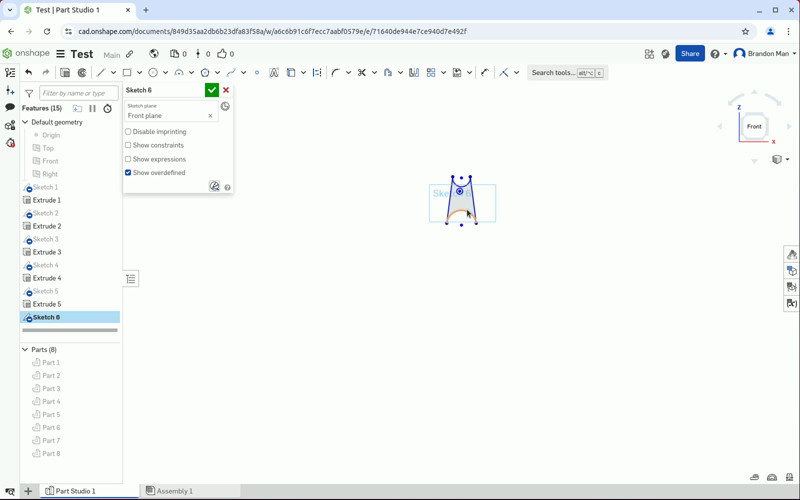
scroll(6)
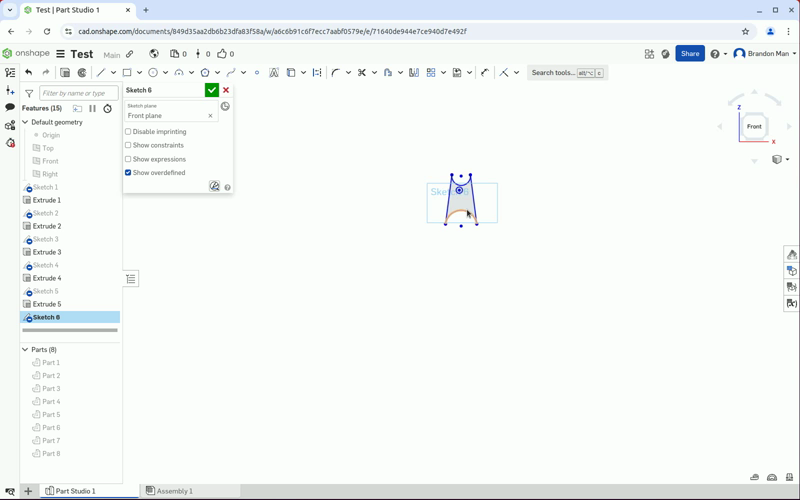
scroll(6)
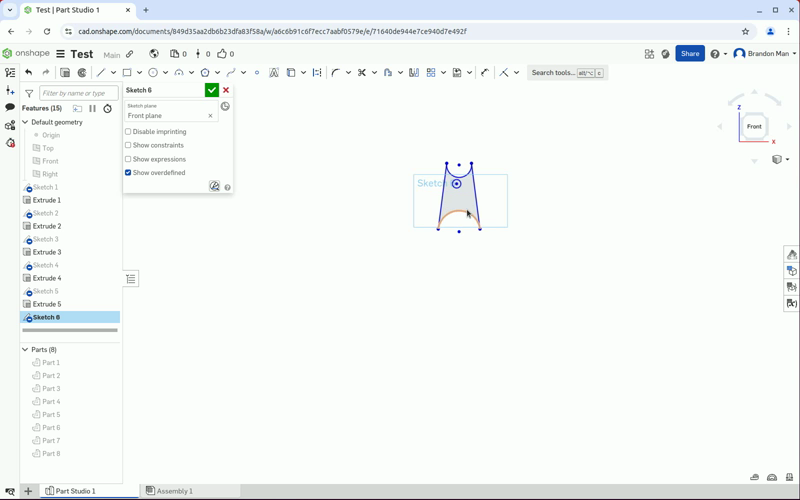
scroll(6)
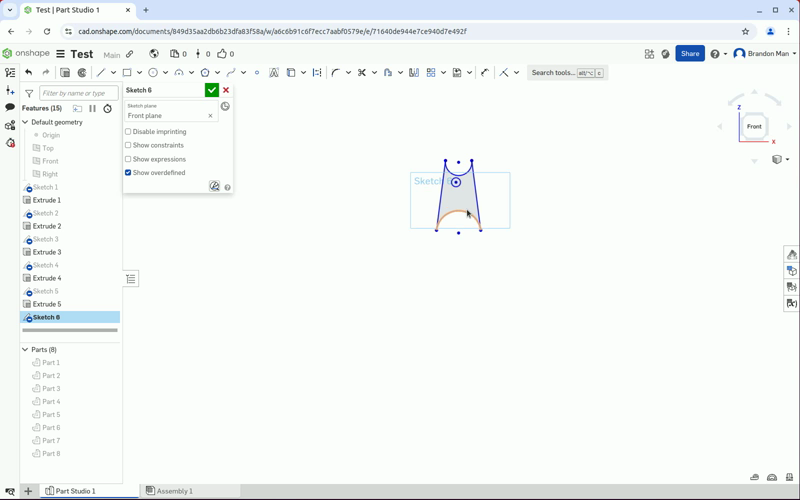
scroll(6)
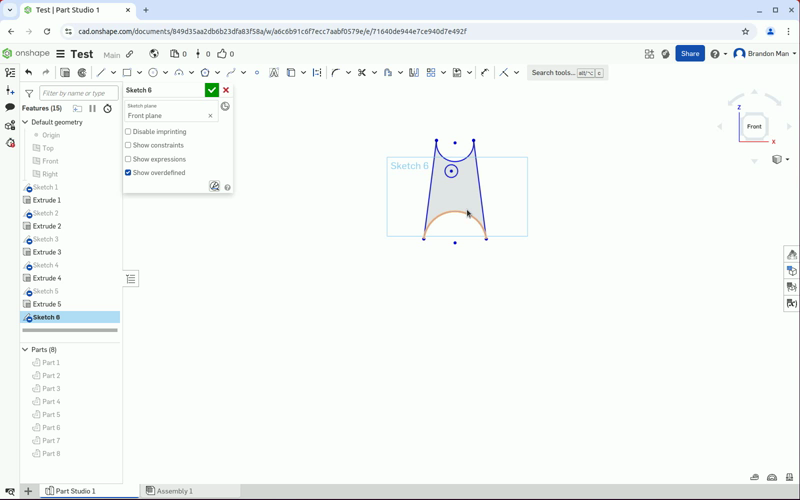
scroll(6)
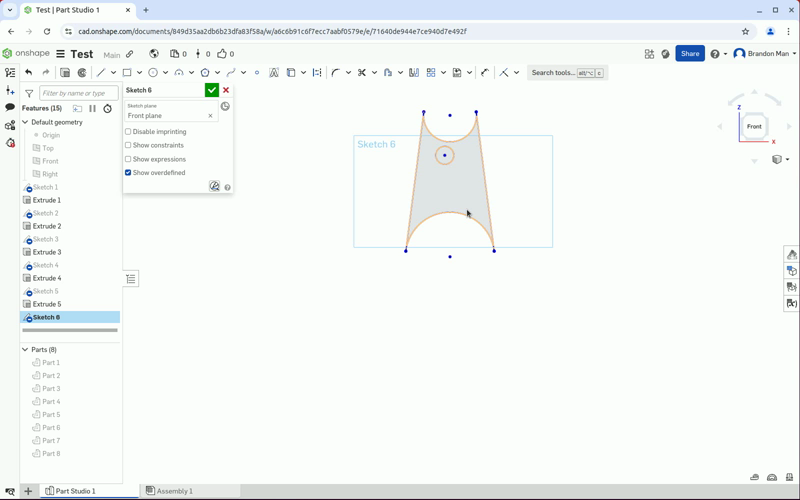
scroll(6)
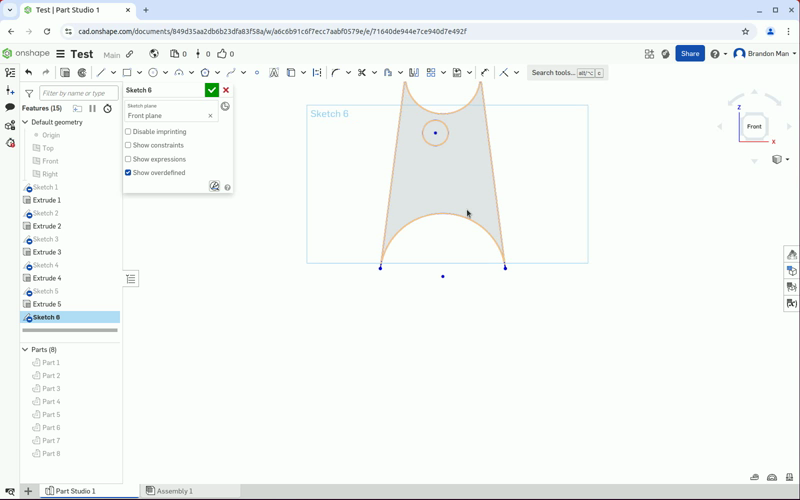
scroll(6)
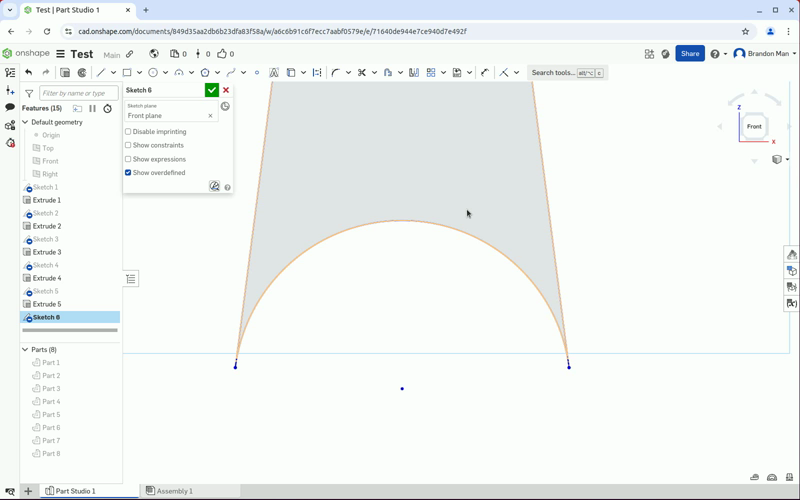
click(467, 209)
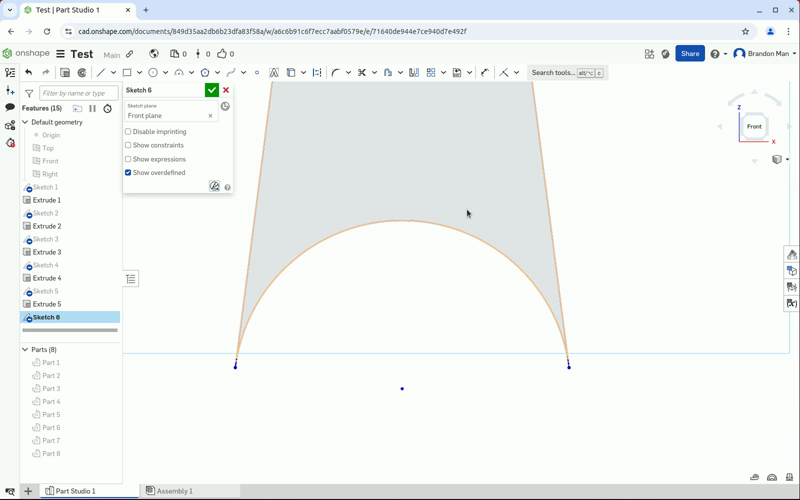
scroll(-6)
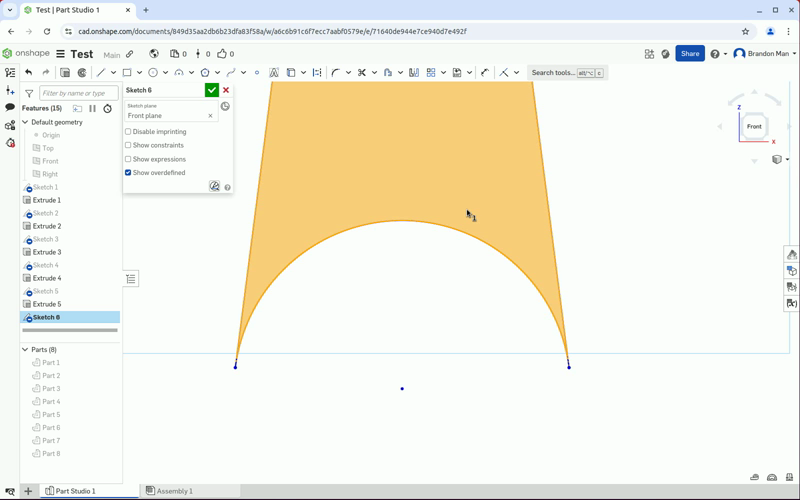
scroll(-6)
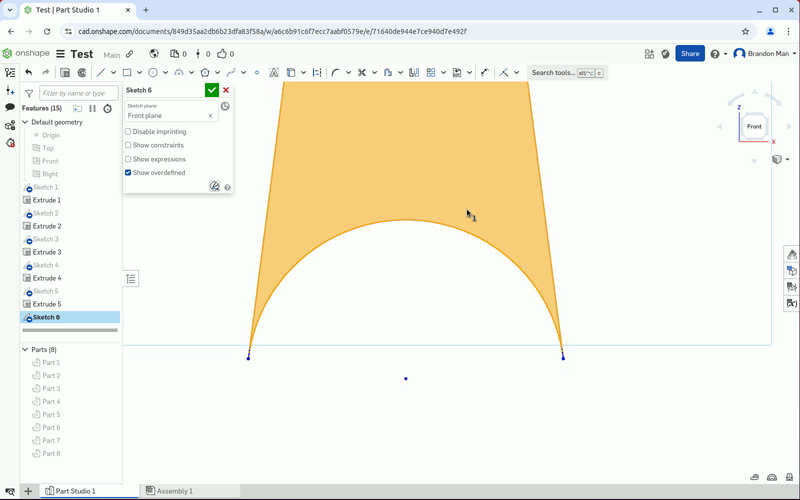
scroll(-6)
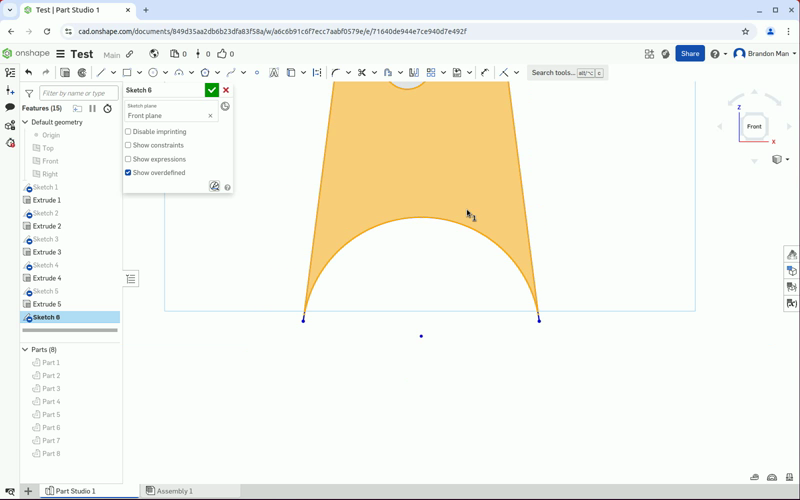
scroll(-6)
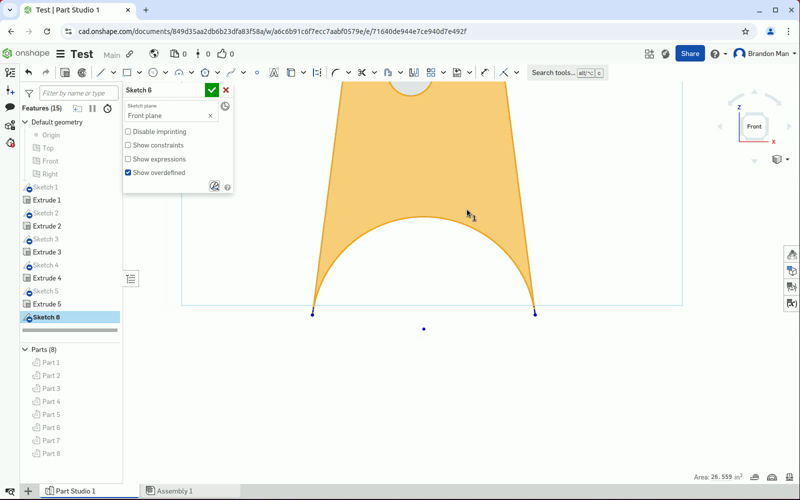
scroll(-6)
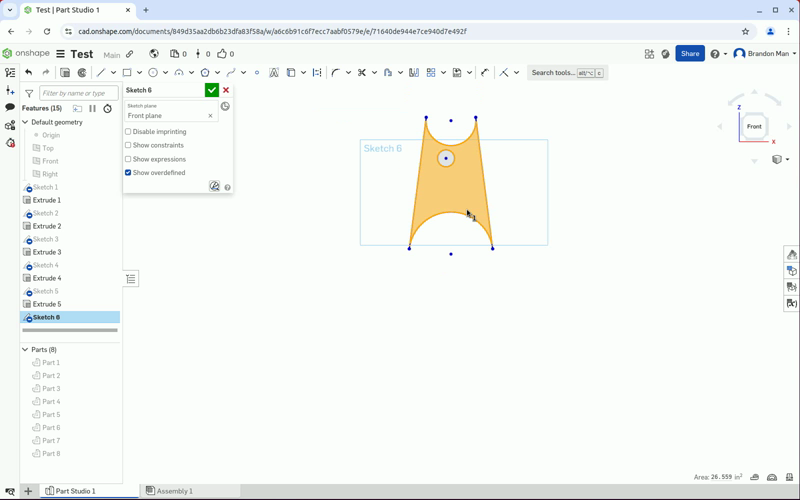
scroll(-6)
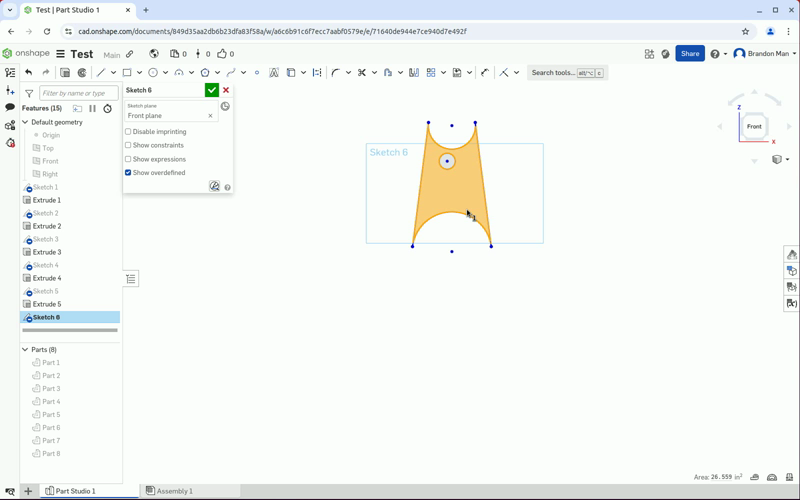
scroll(-6)
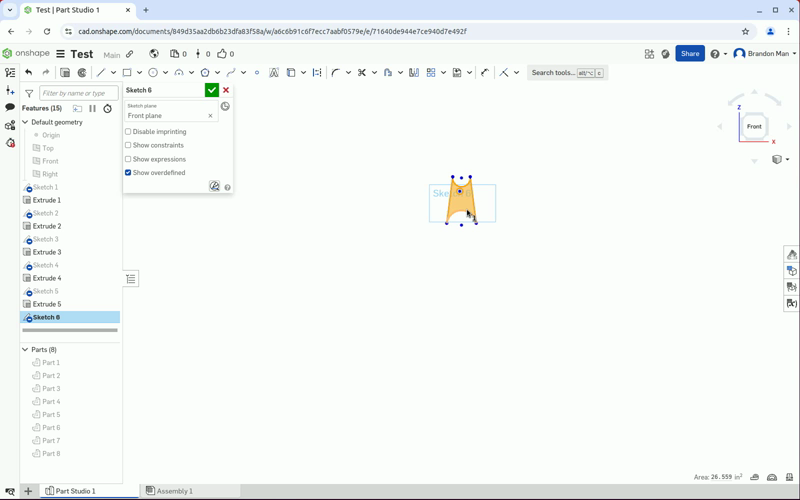
mouse_move(73, 352)
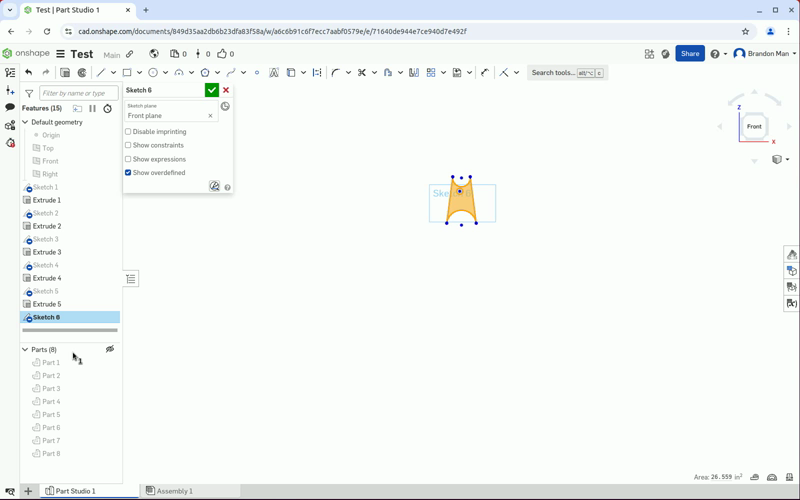
key(shift+y)
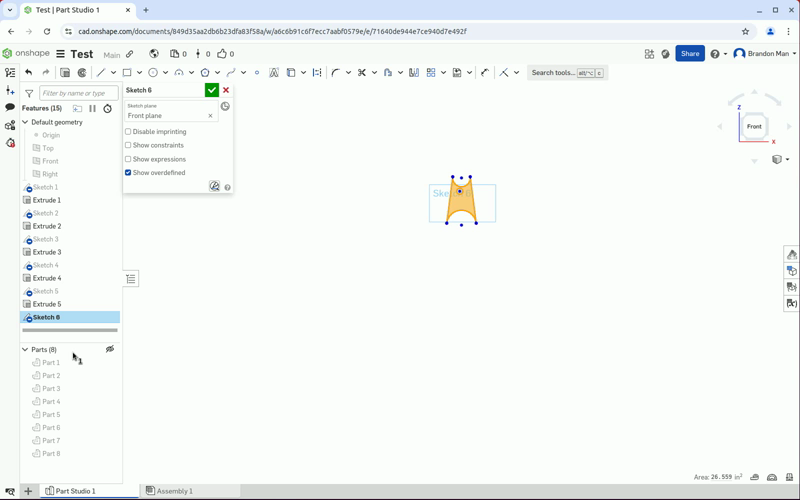
key(shift+e)
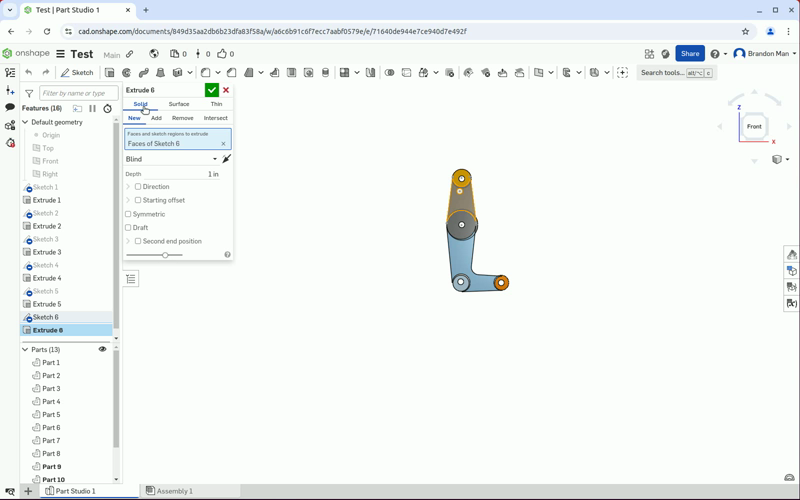
mouse_move(143, 106)
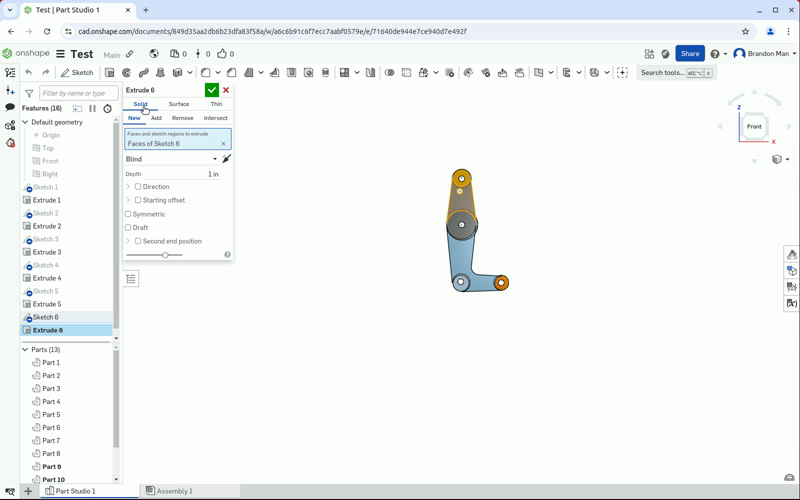
click(143, 106)
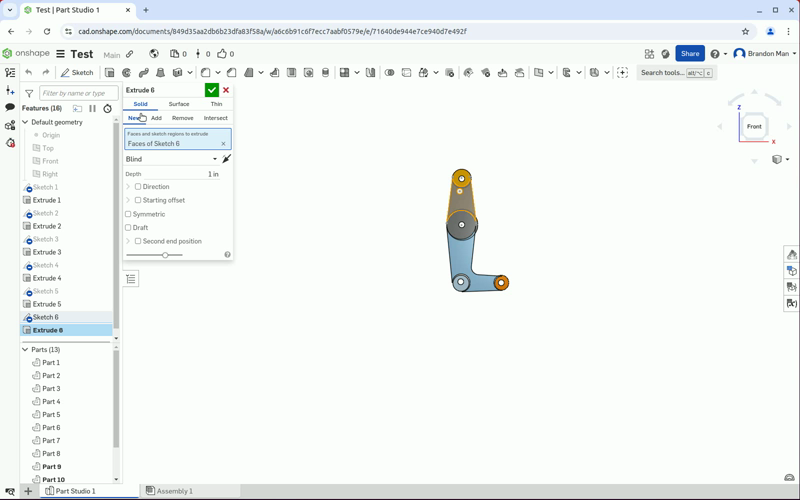
mouse_move(137, 120)
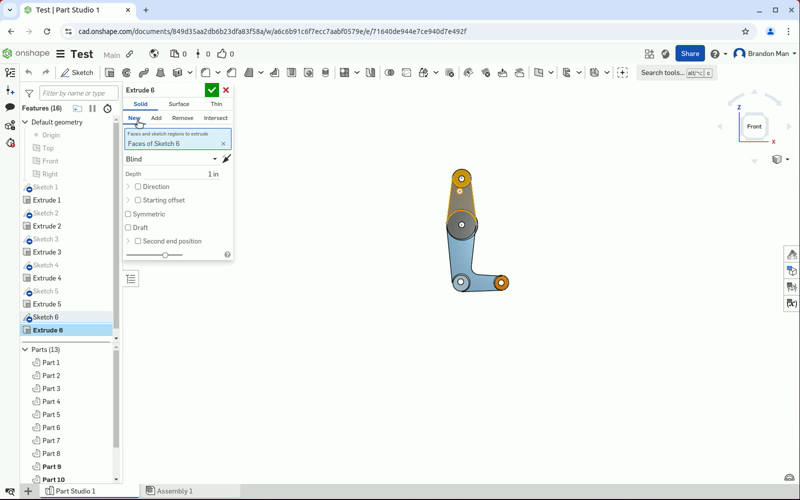
click(137, 120)
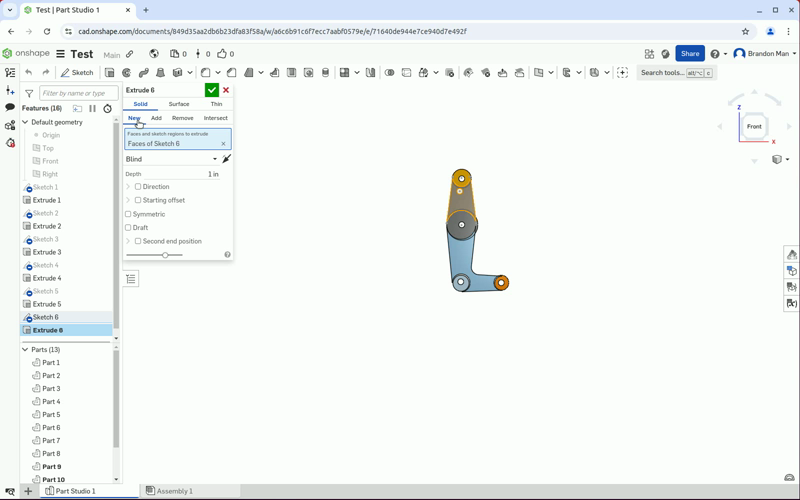
key(tab, 4)
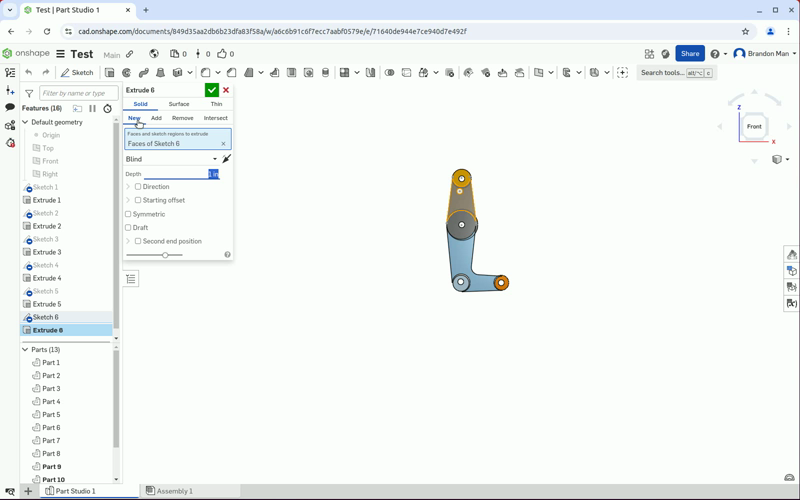
text(-0.481)
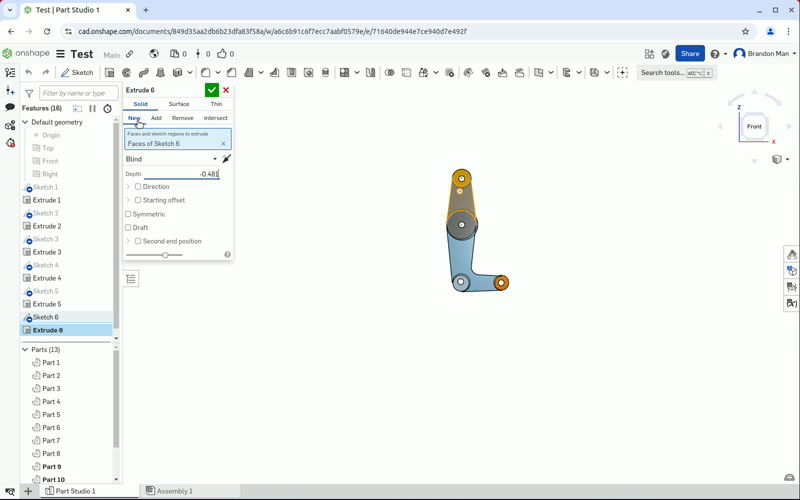
key(enter)
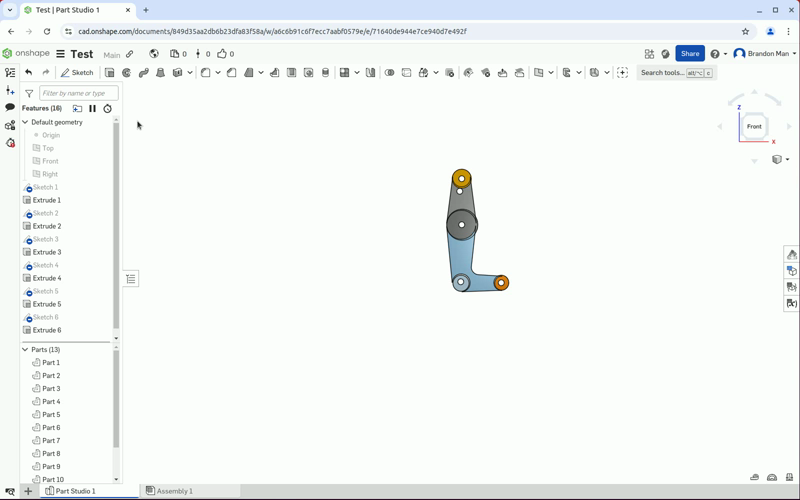
key(shift+h)
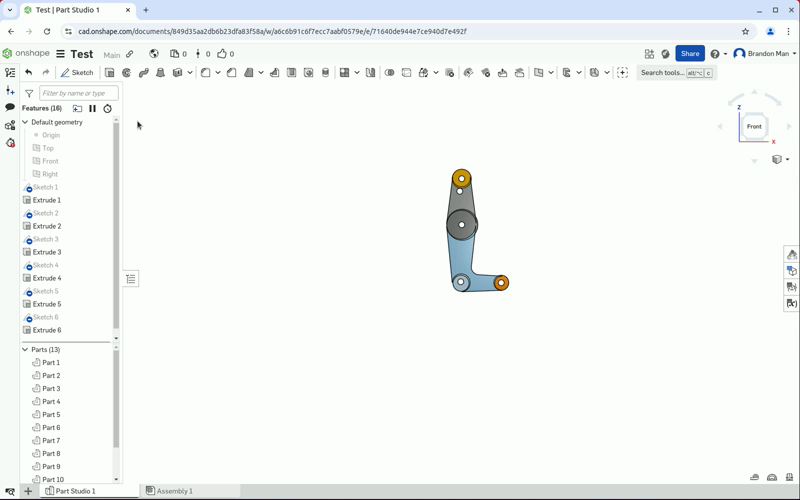
key(shift+h)
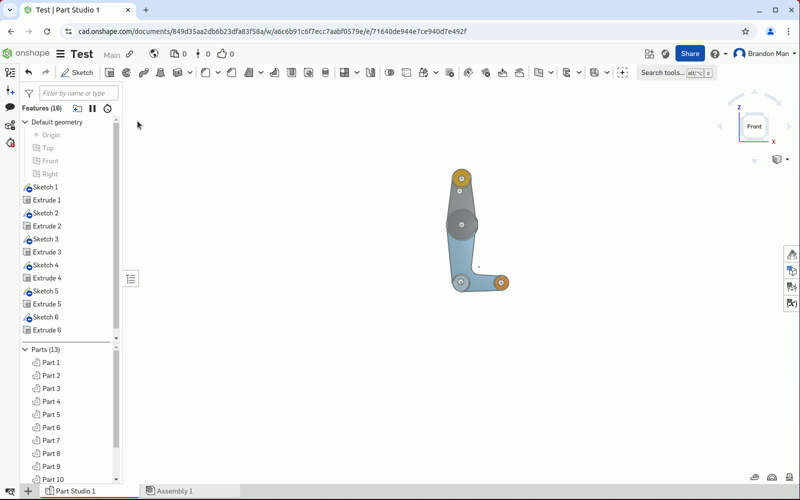
key(shift+7)
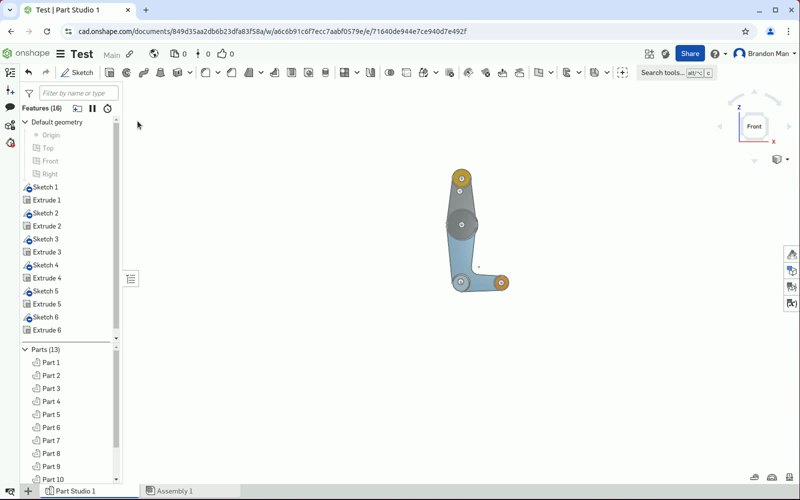
key(left, 2)
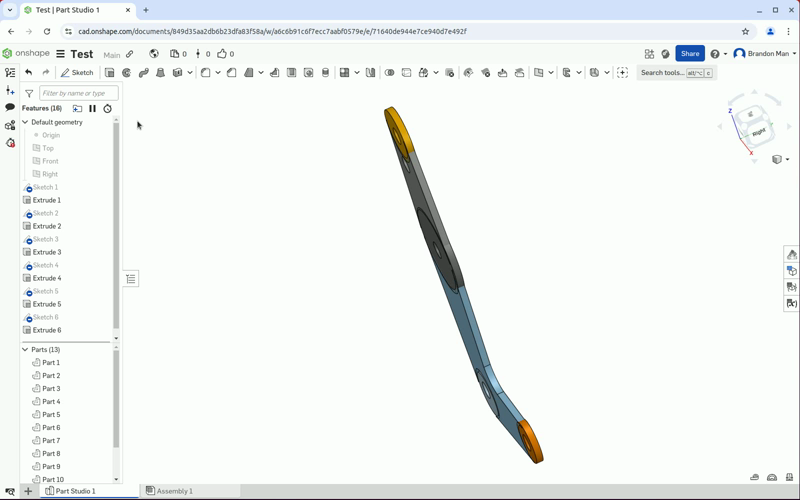
key(down, 2)
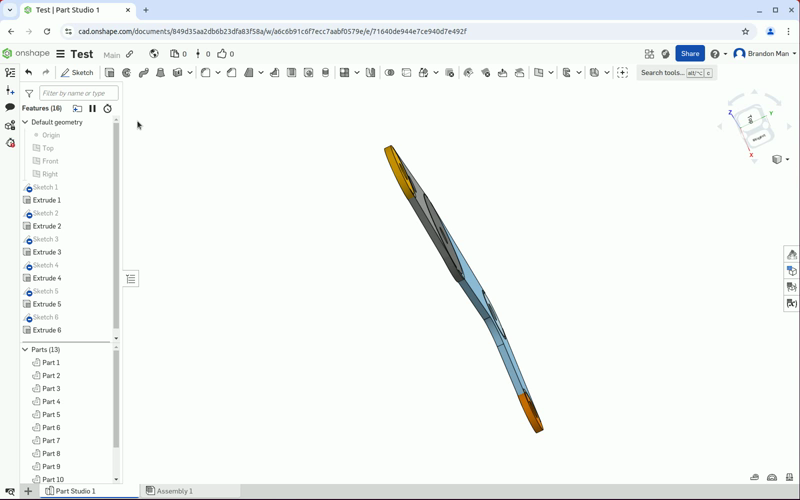
key(up, 2)
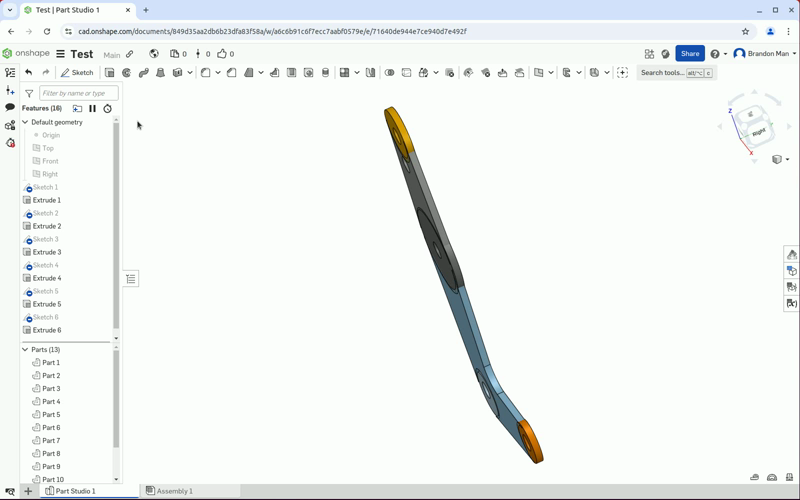
key(right, 2)
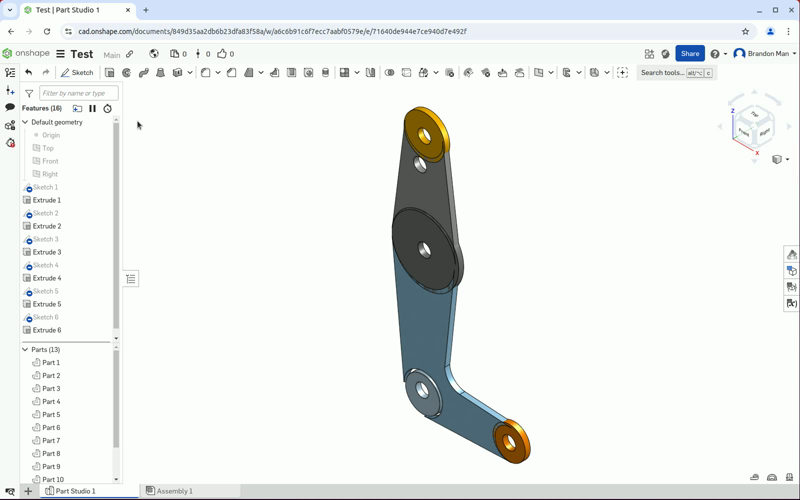
mouse_move(69, 189)
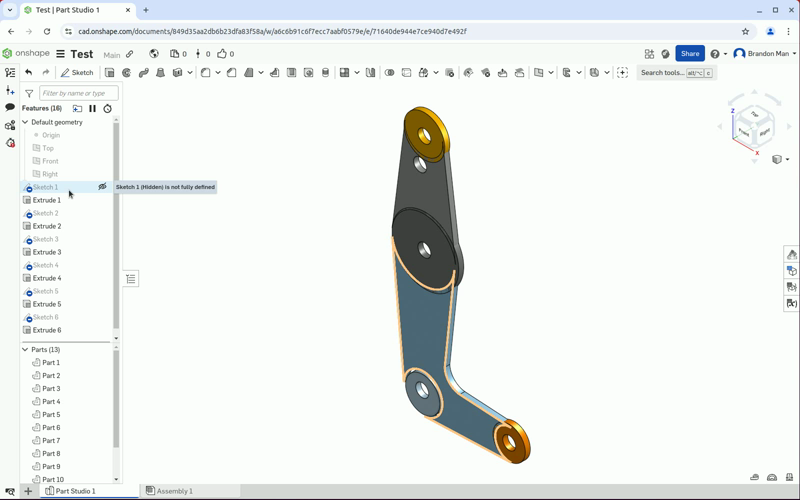
click(69, 189)